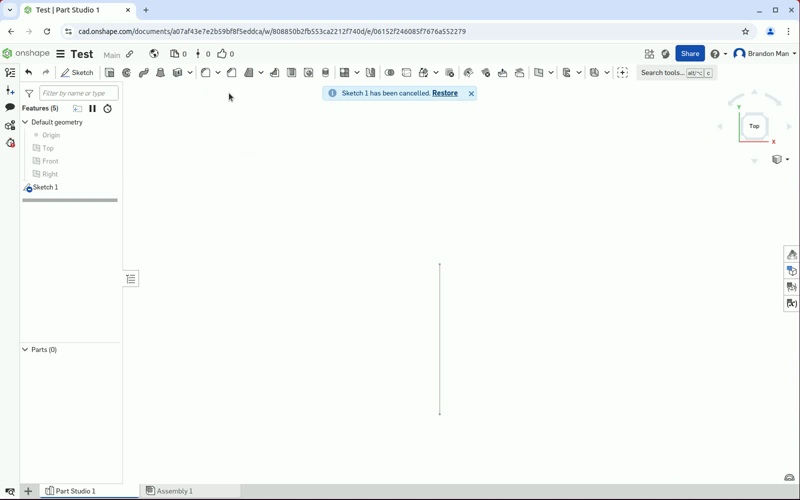
key(shift+h)
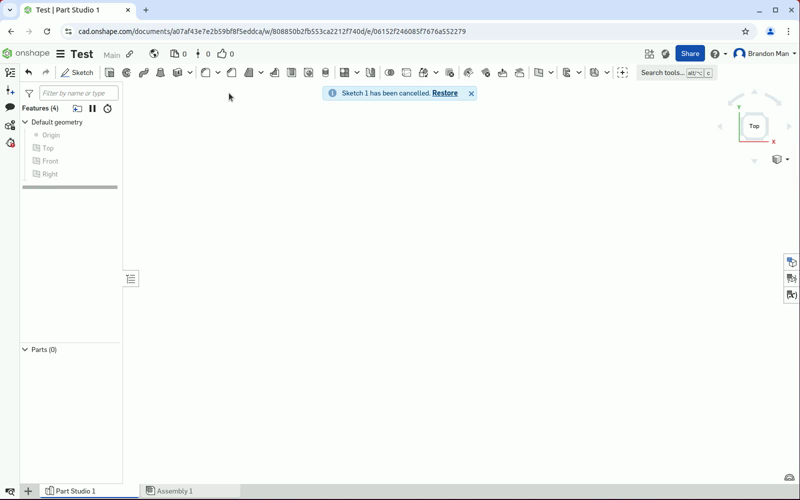
mouse_move(73, 352)
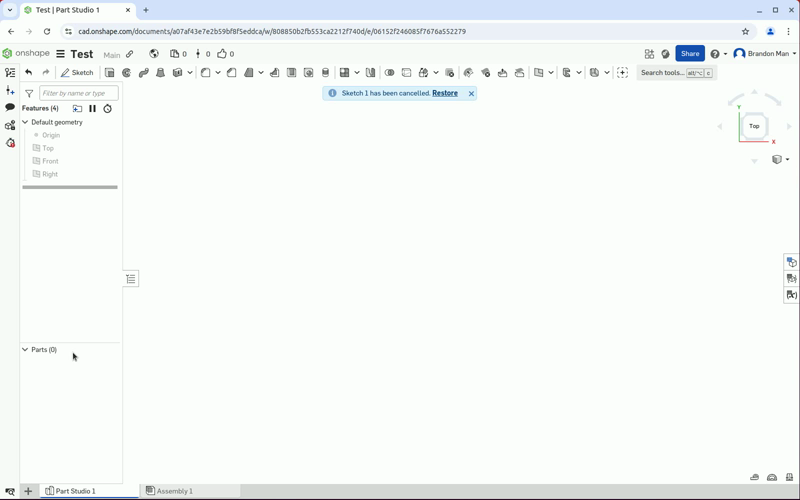
key(y)
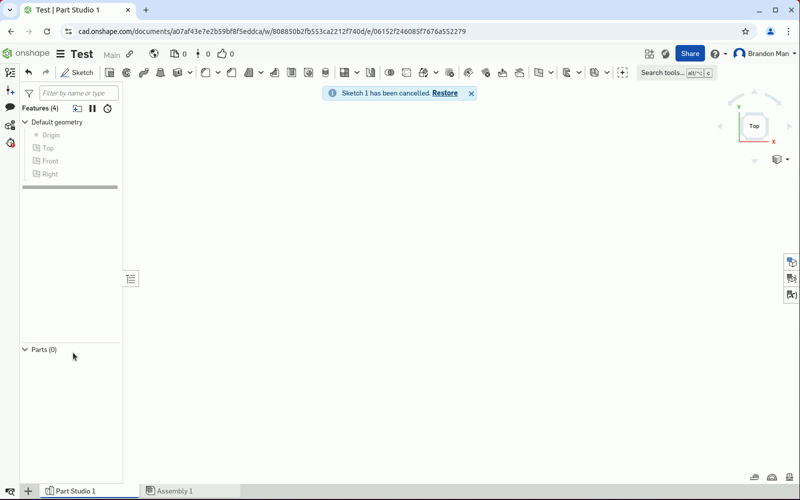
key(shift+p)
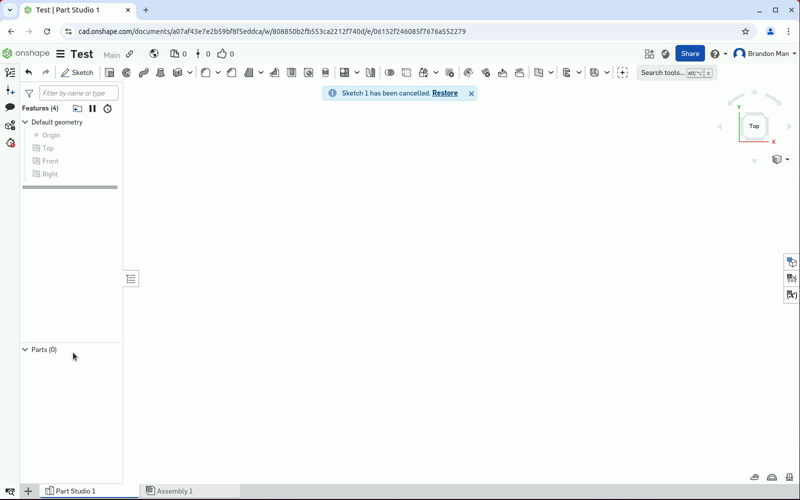
key(space)
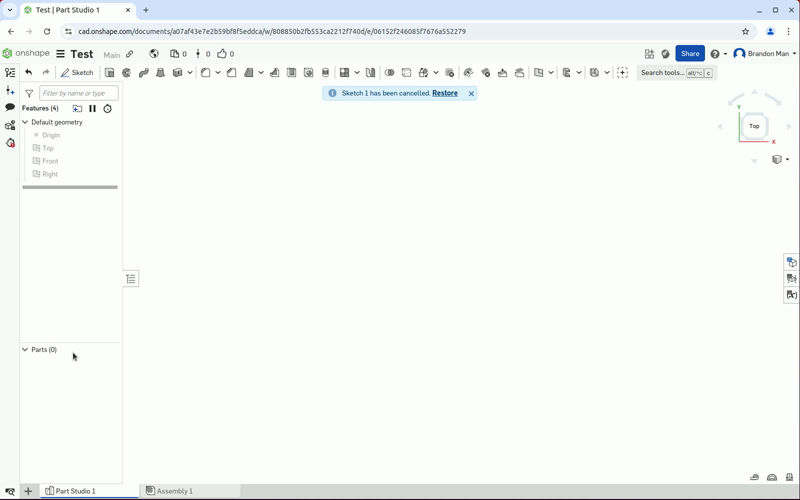
key_down(shift)
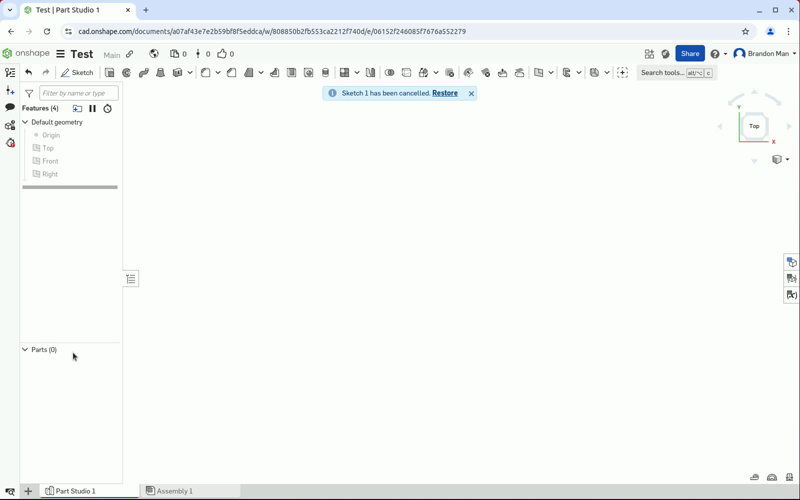
key(up)
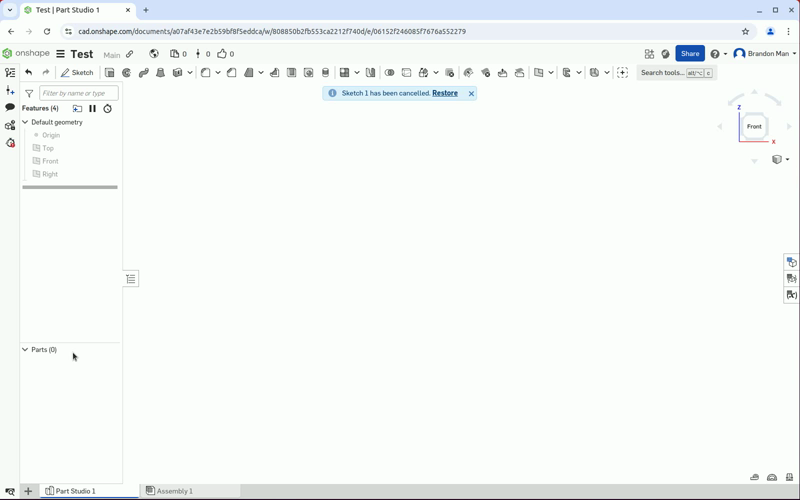
key_up(shift)
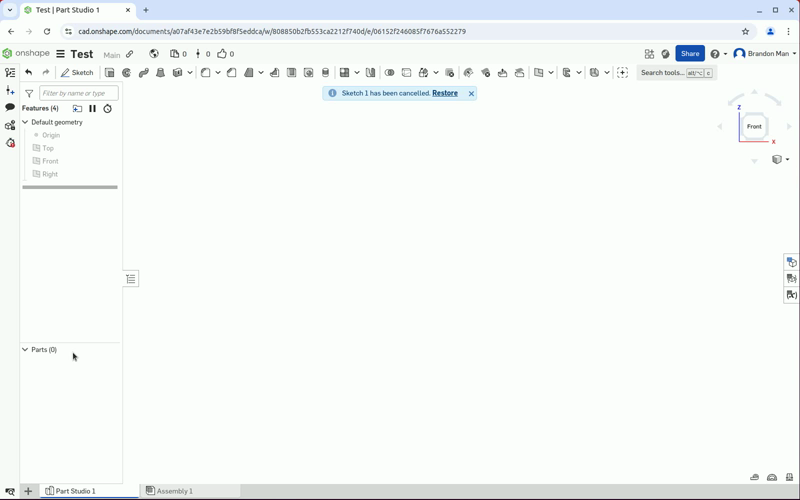
mouse_move(73, 352)
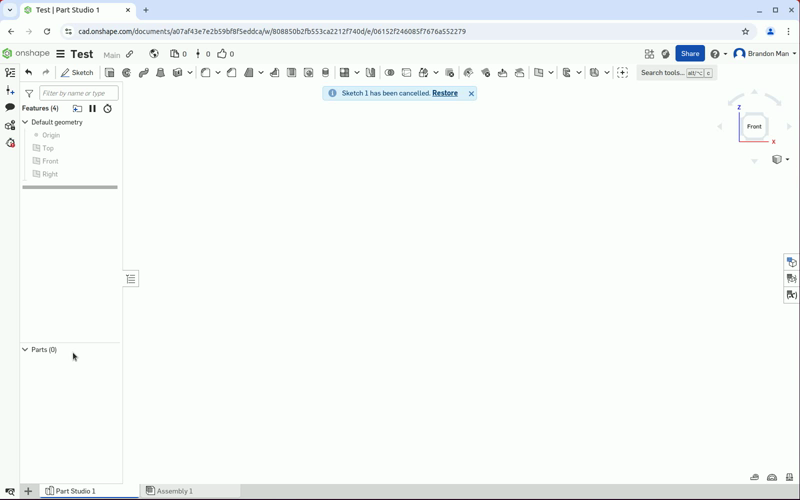
key(shift+y)
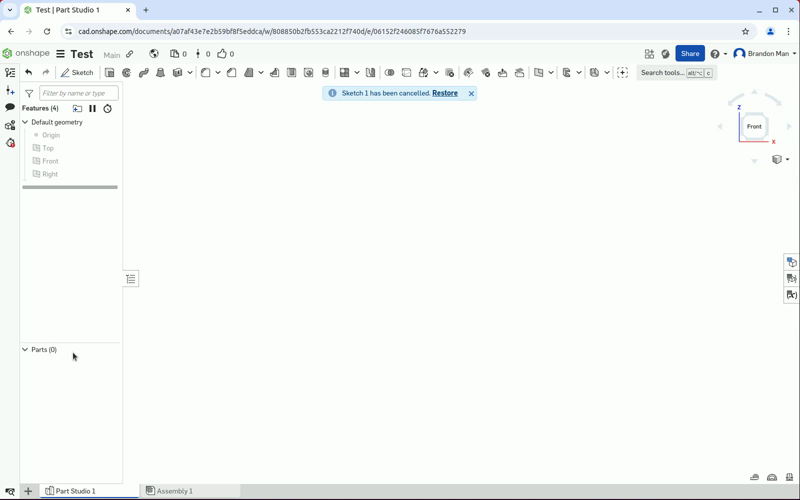
key(shift+s)
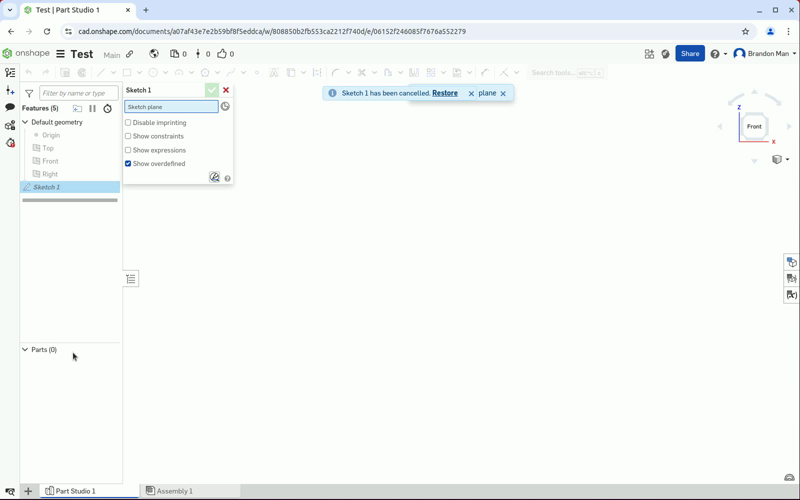
mouse_move(73, 163)
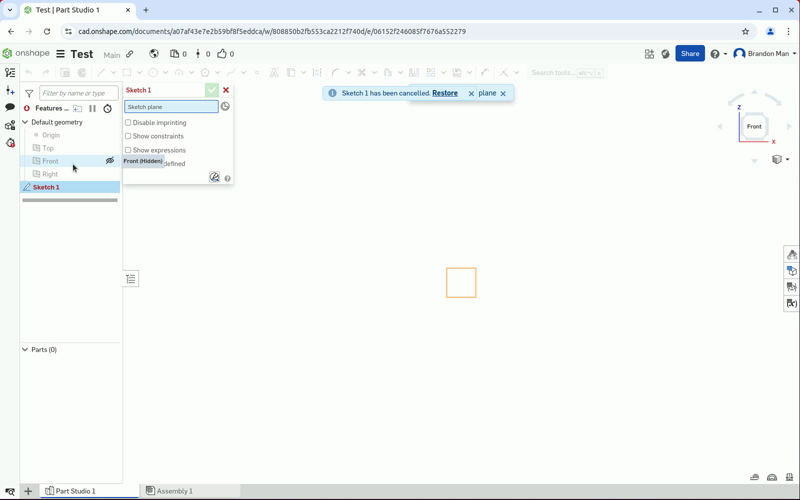
click(73, 163)
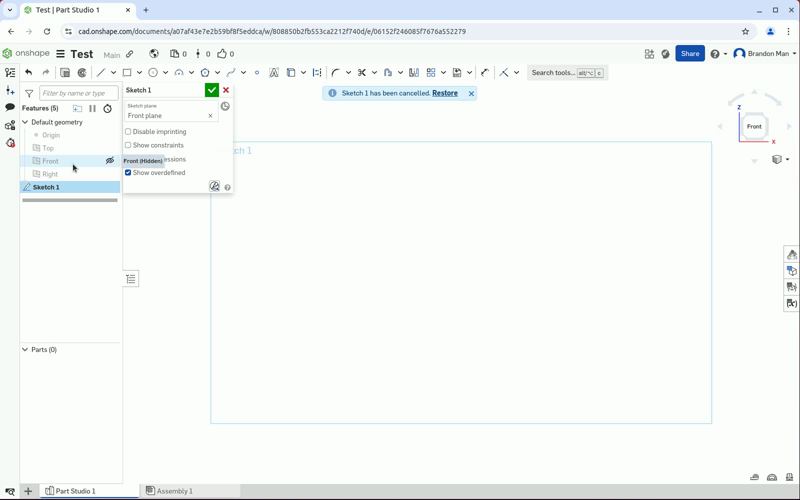
mouse_move(73, 352)
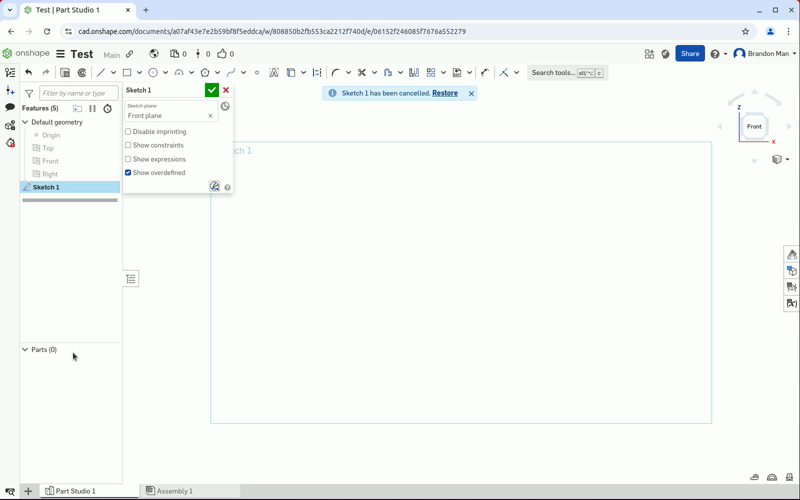
key(y)
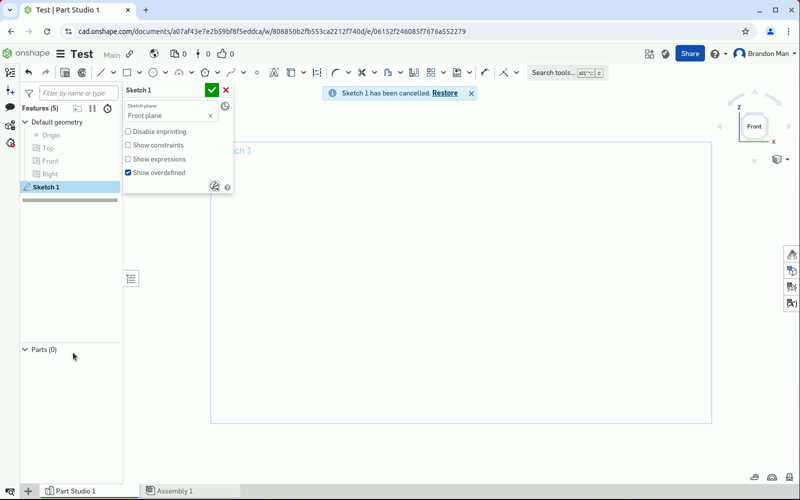
key(c)
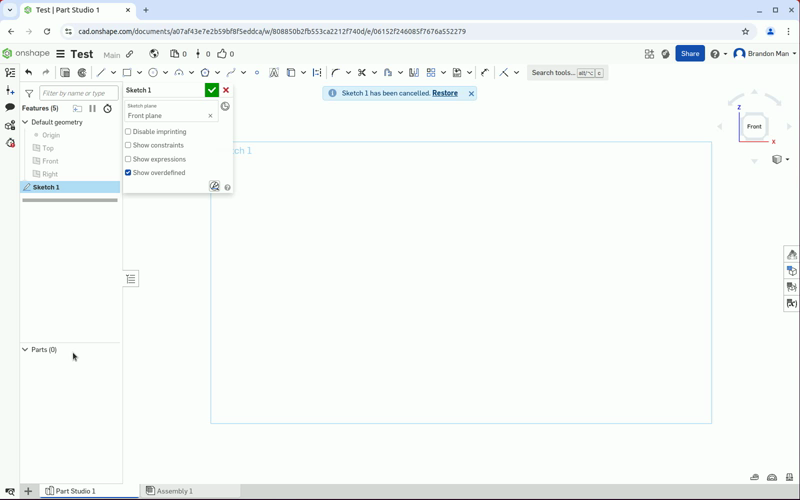
key_down(shift)
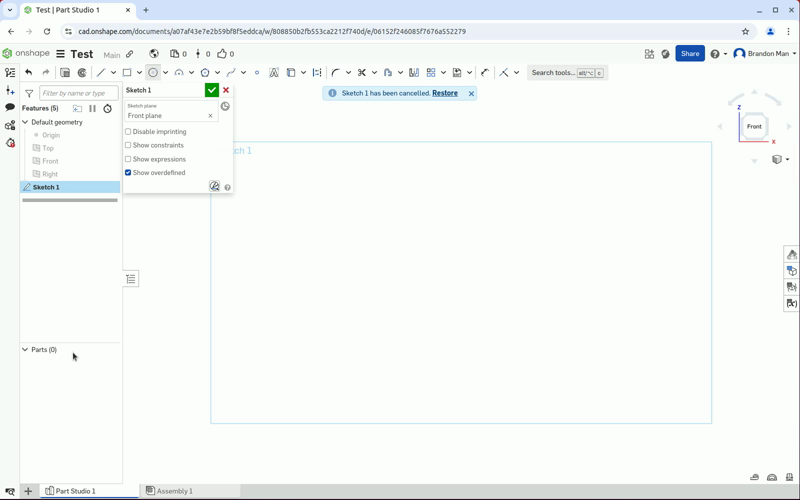
mouse_move(461, 178)
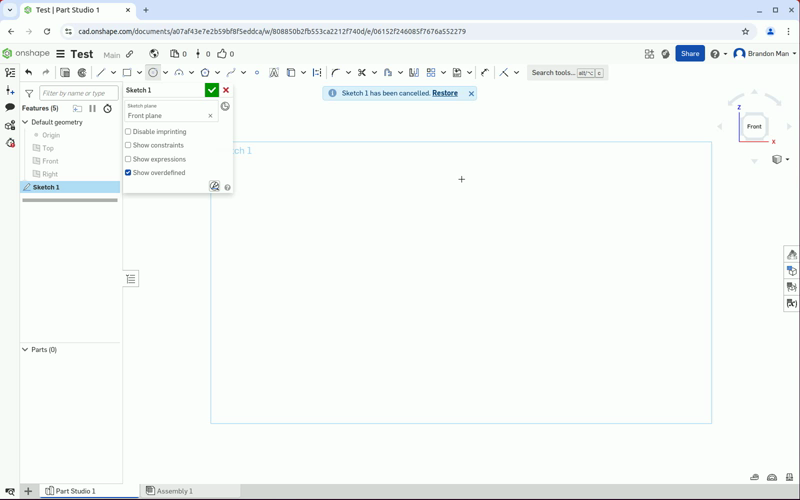
click(461, 178)
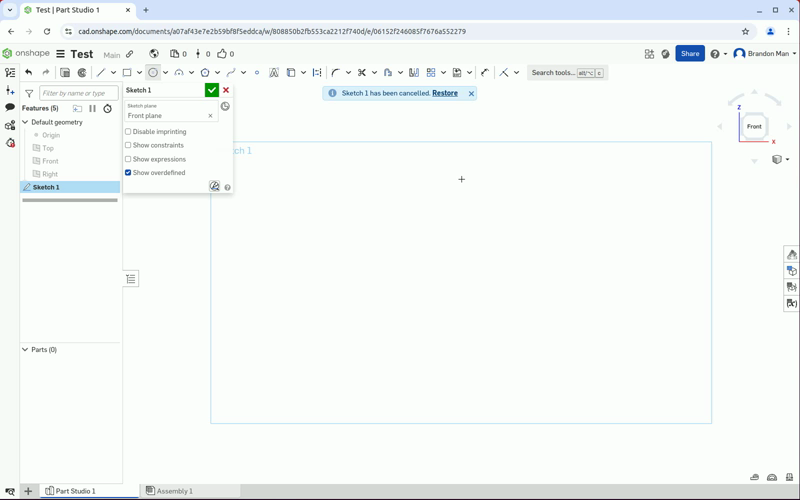
key_up(shift)
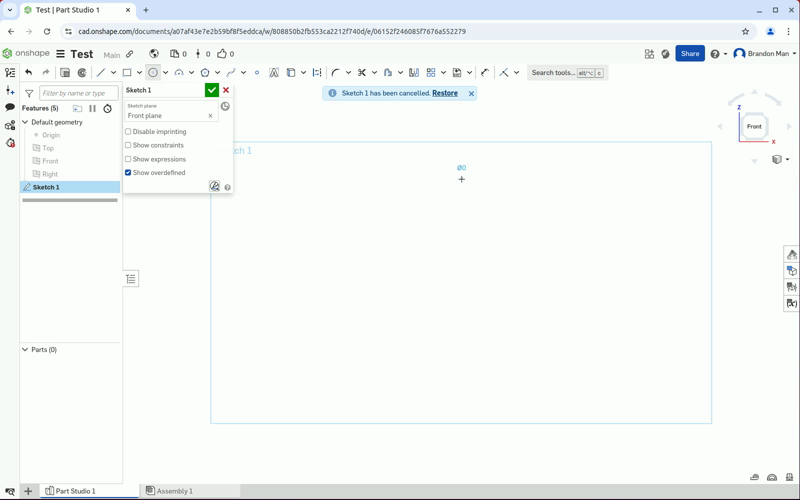
mouse_move(471, 178)
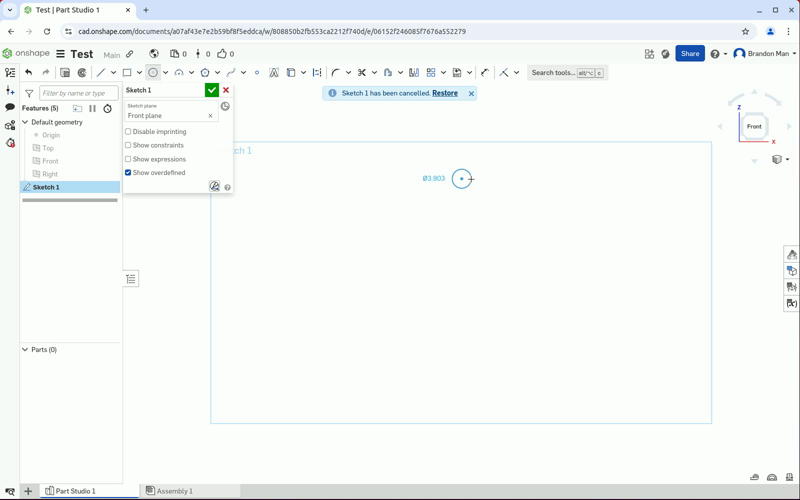
click(471, 178)
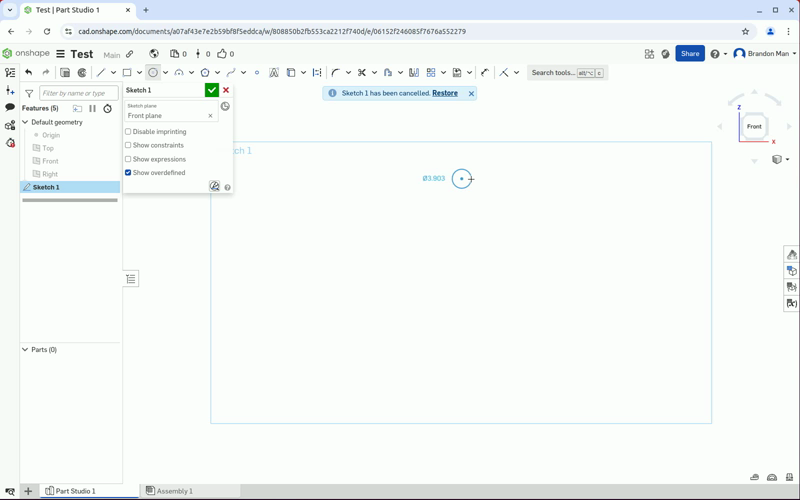
key(esc)
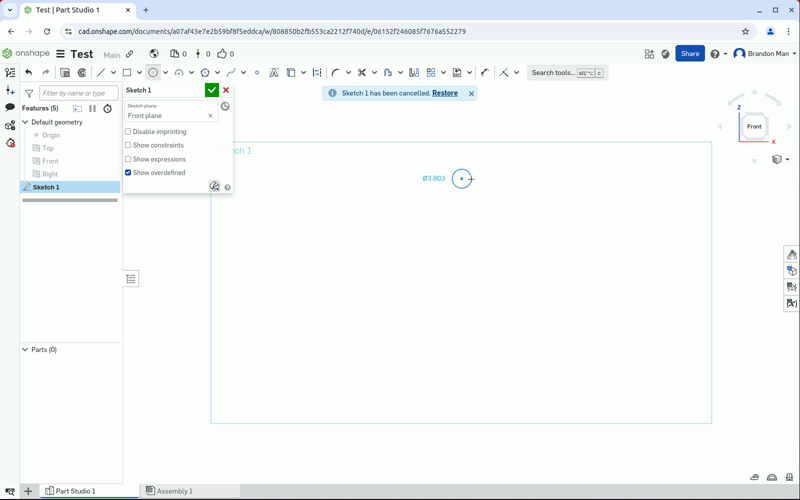
key(c)
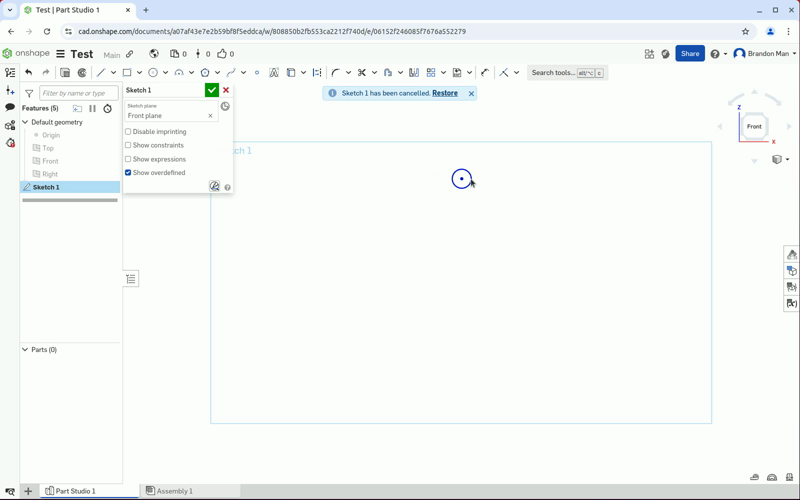
key_down(shift)
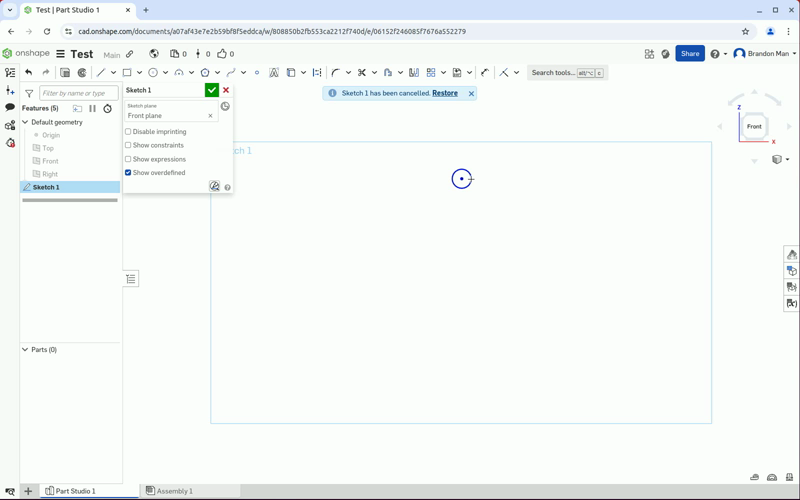
mouse_move(461, 178)
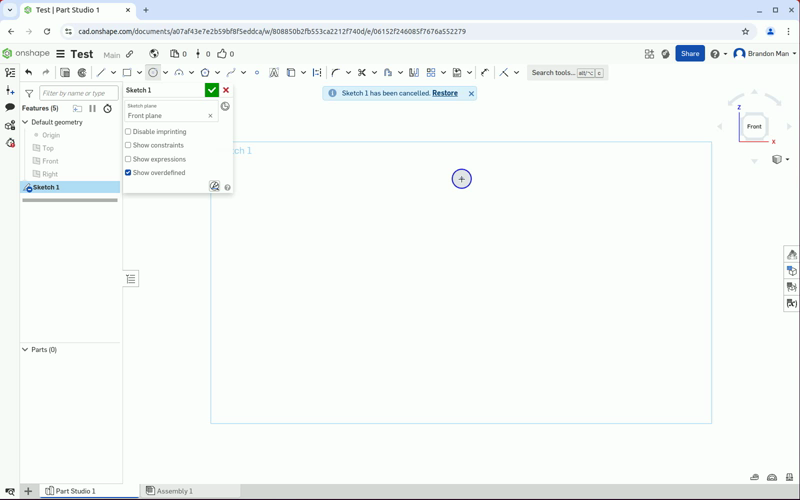
click(461, 178)
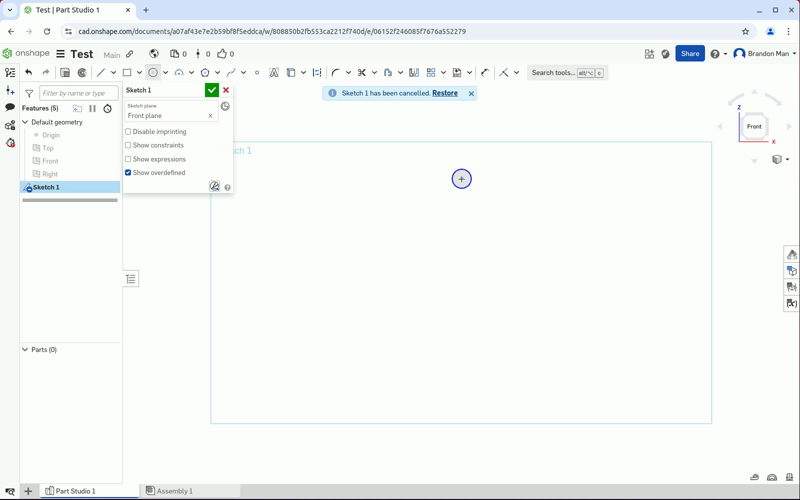
key_up(shift)
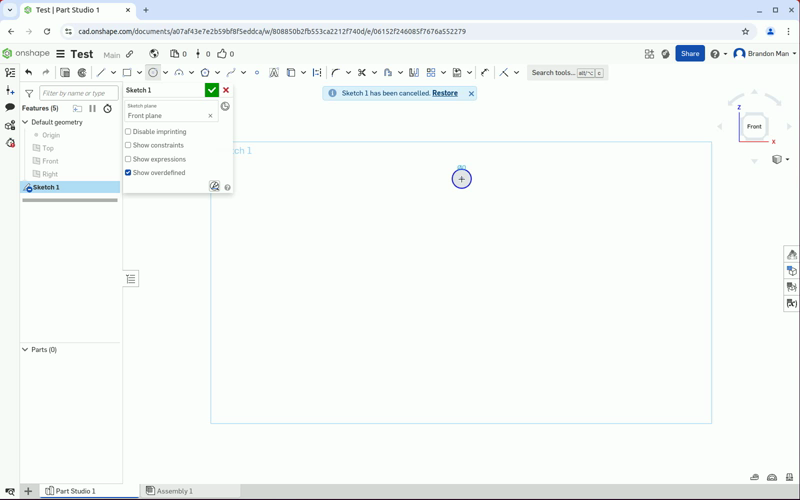
mouse_move(464, 178)
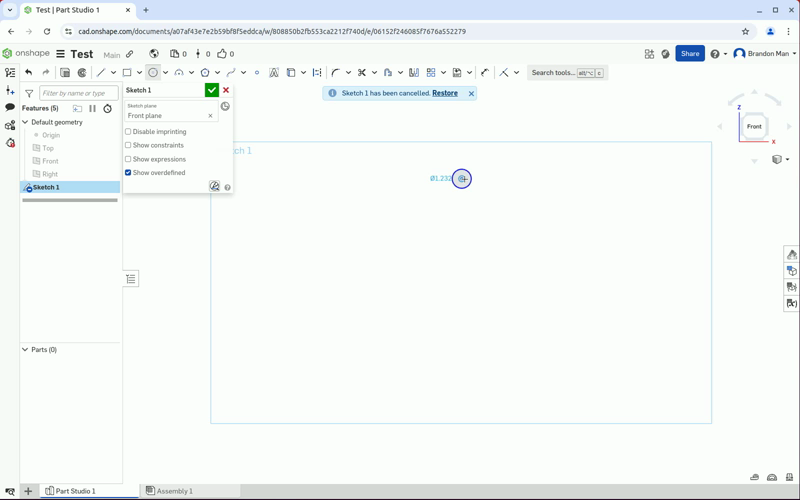
scroll(6)
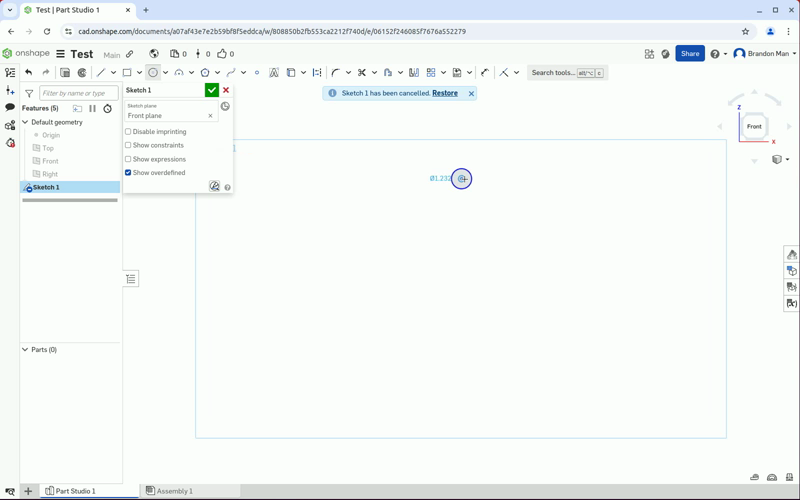
scroll(6)
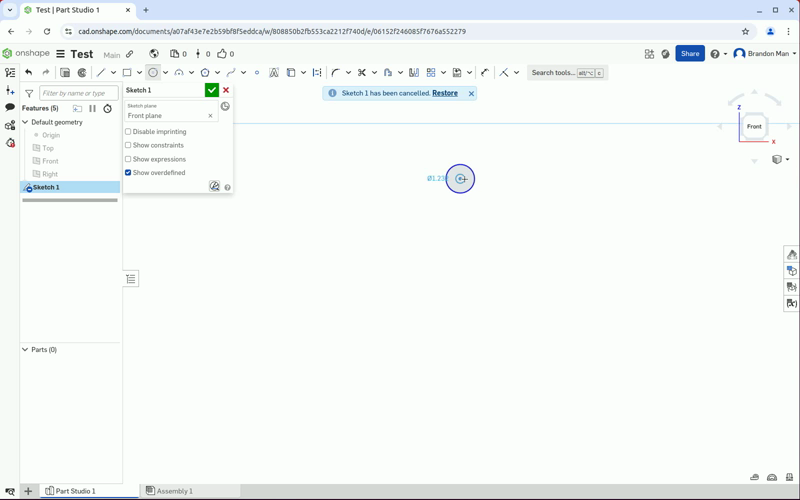
scroll(6)
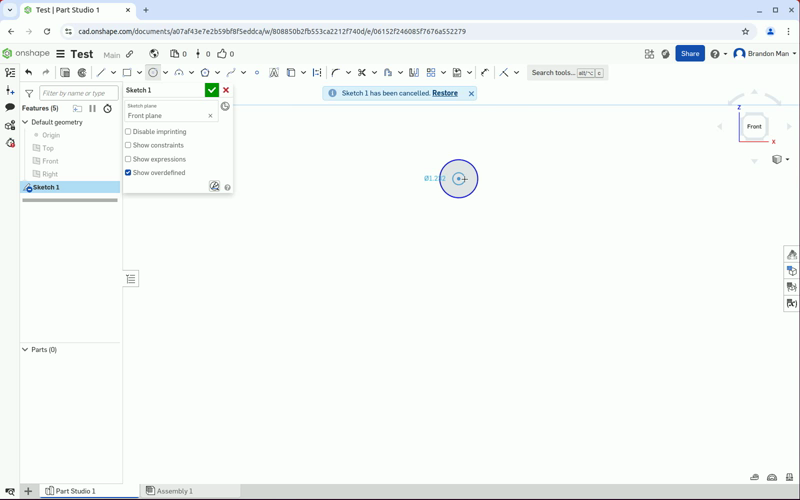
scroll(6)
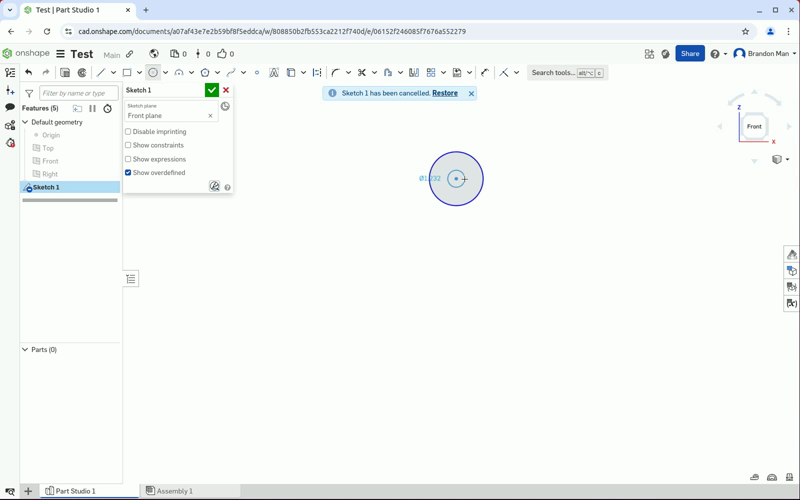
scroll(6)
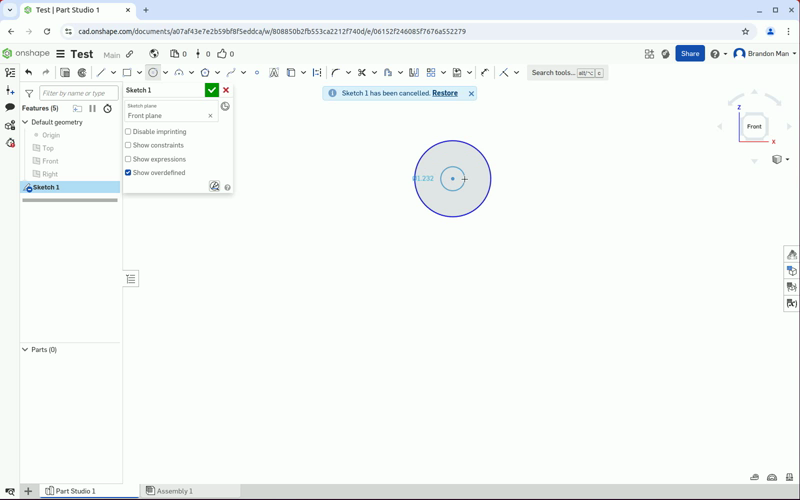
scroll(6)
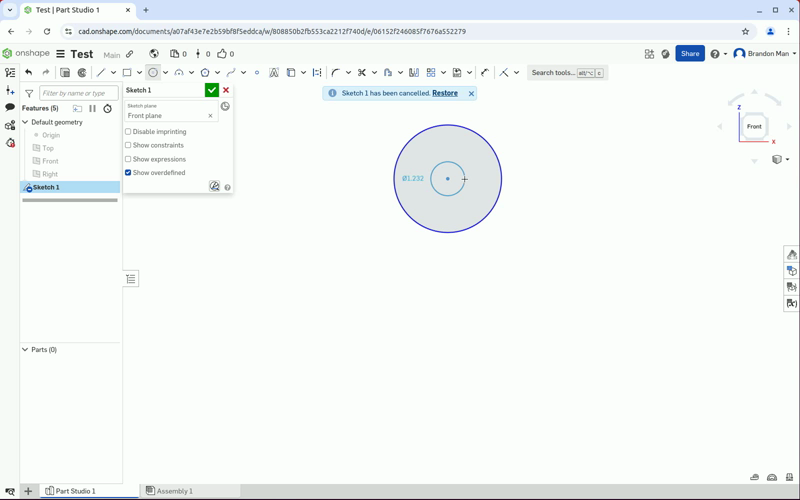
scroll(6)
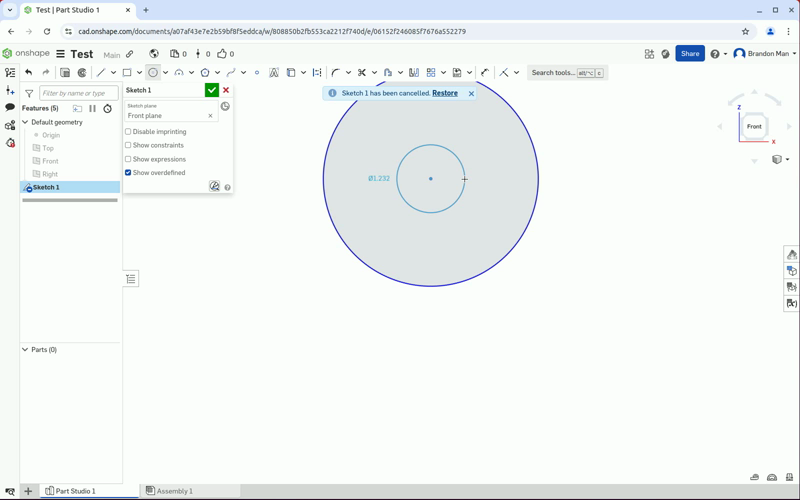
click(464, 178)
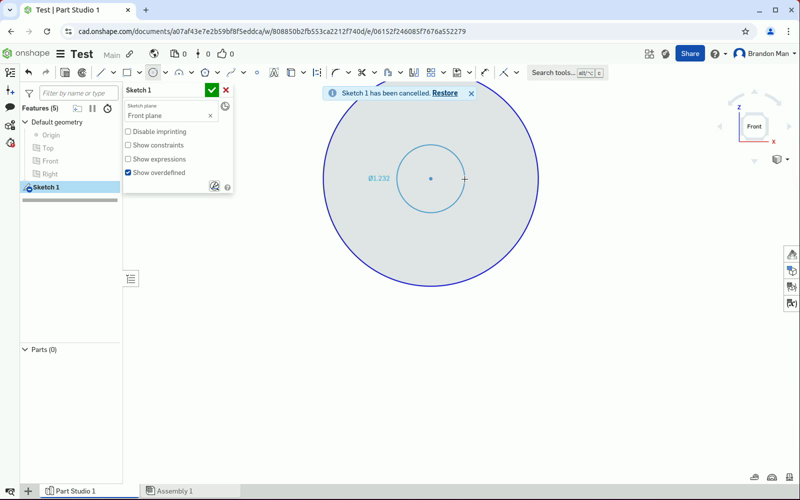
scroll(-6)
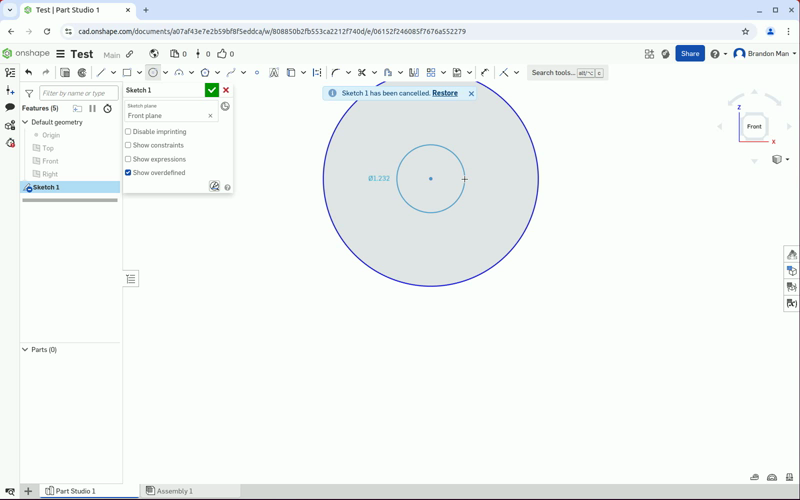
scroll(-6)
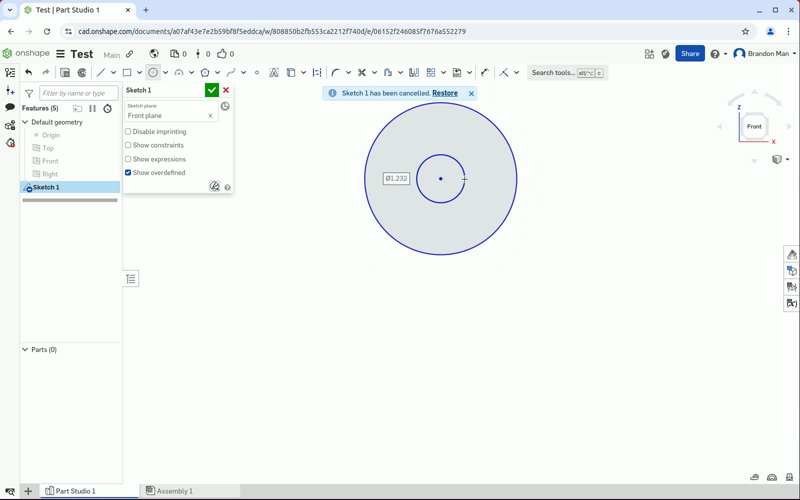
scroll(-6)
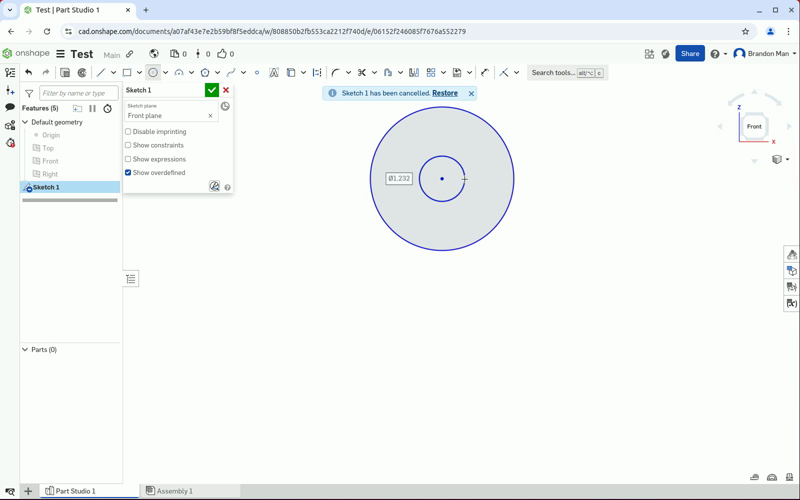
scroll(-6)
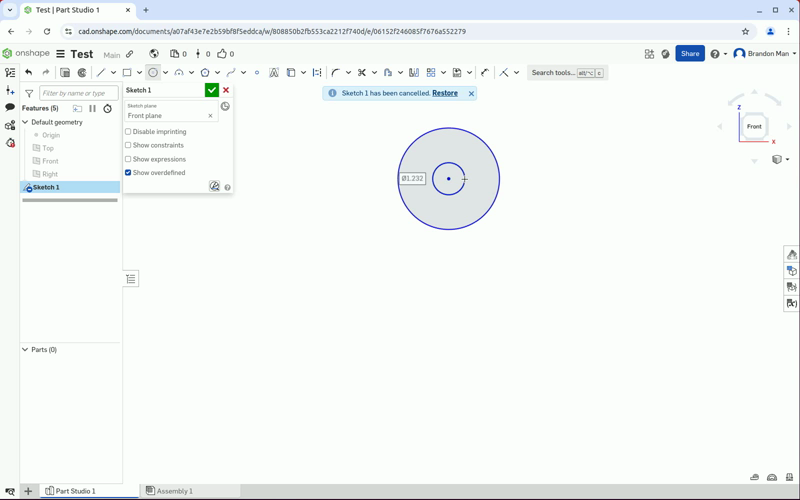
scroll(-6)
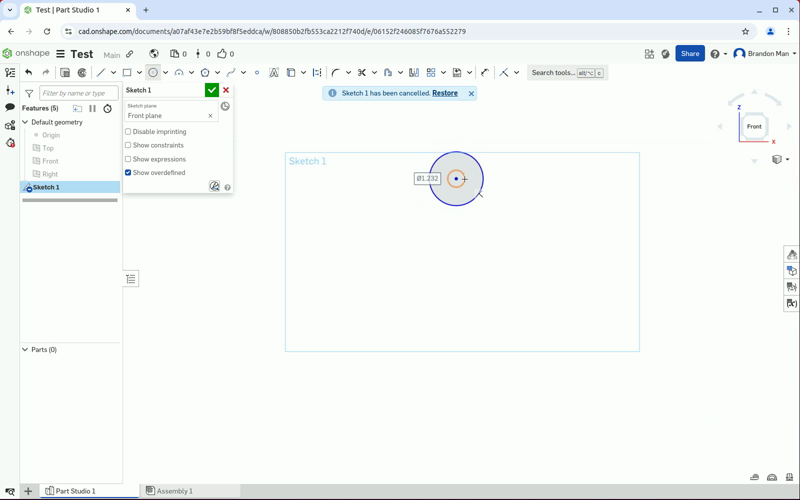
scroll(-6)
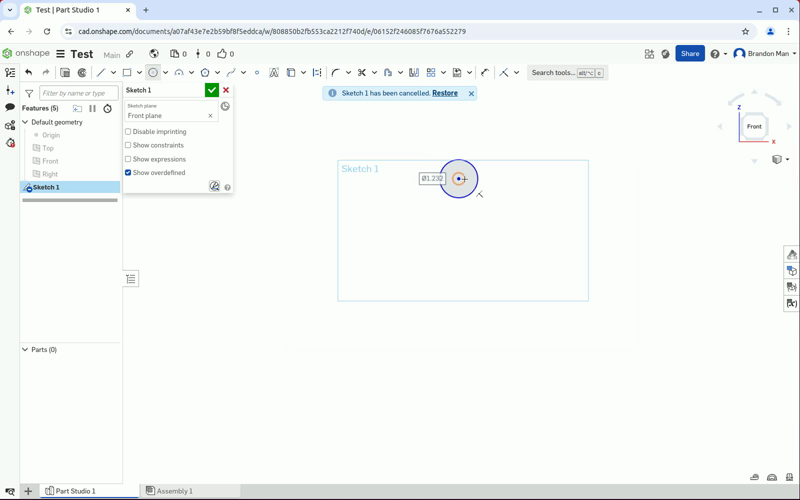
scroll(-6)
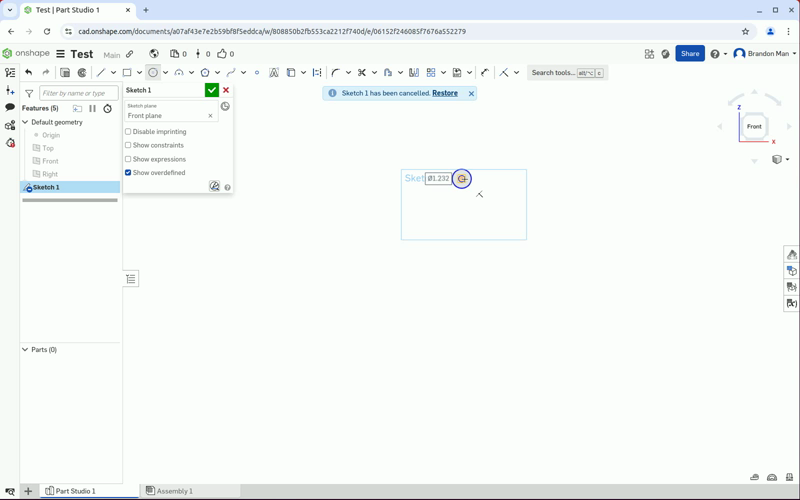
key(esc)
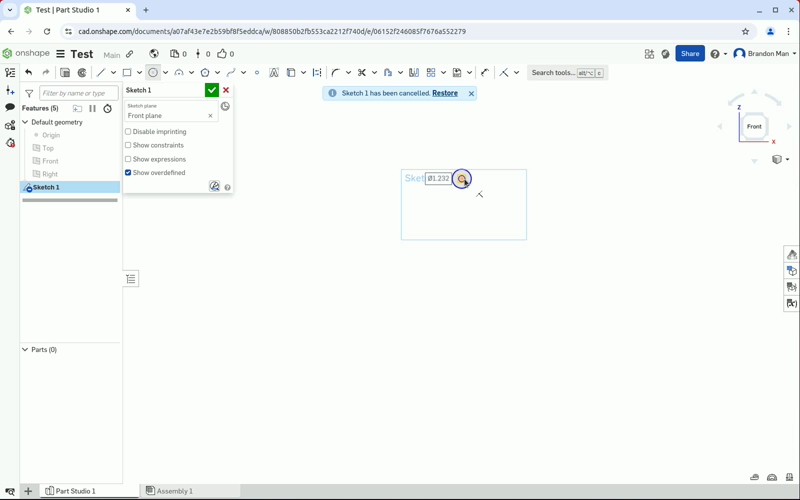
mouse_move(467, 174)
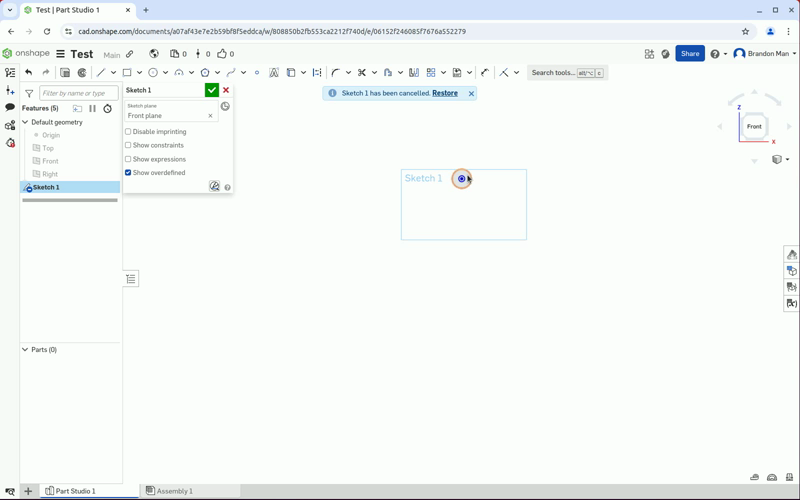
scroll(6)
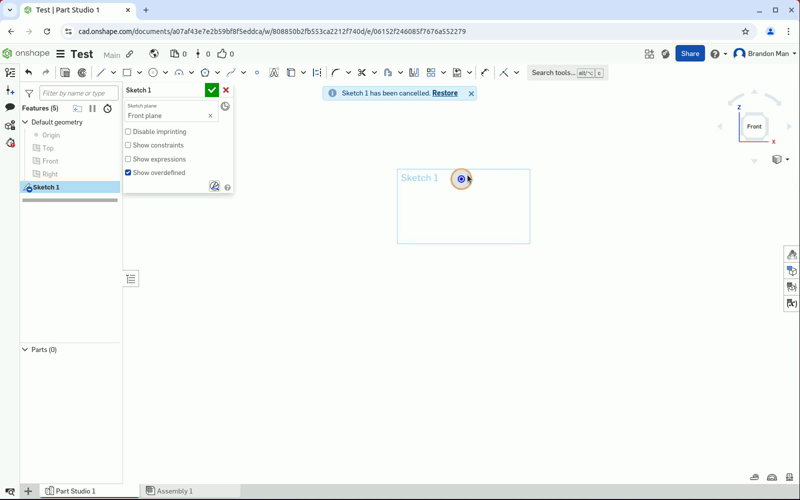
scroll(6)
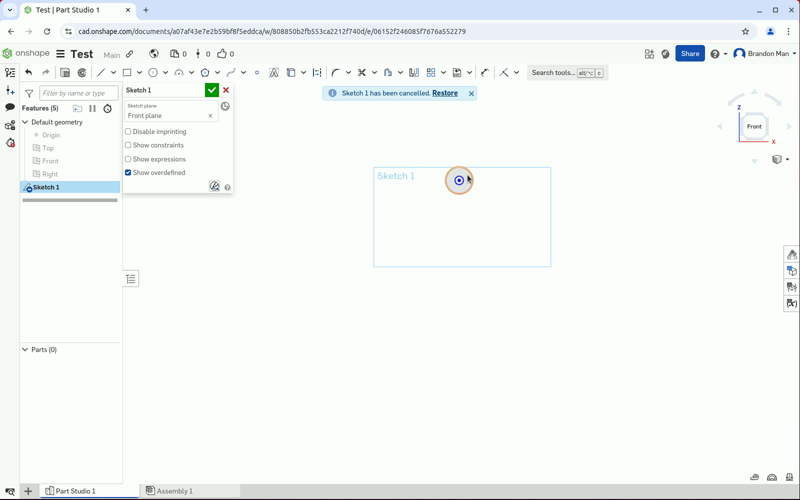
scroll(6)
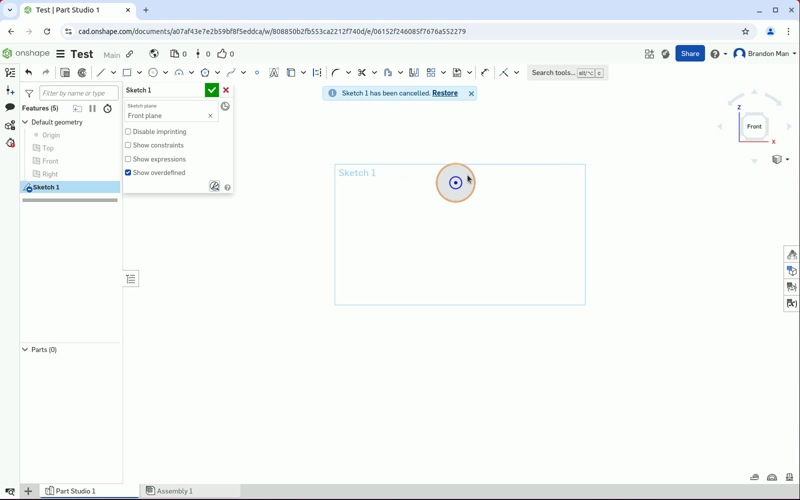
scroll(6)
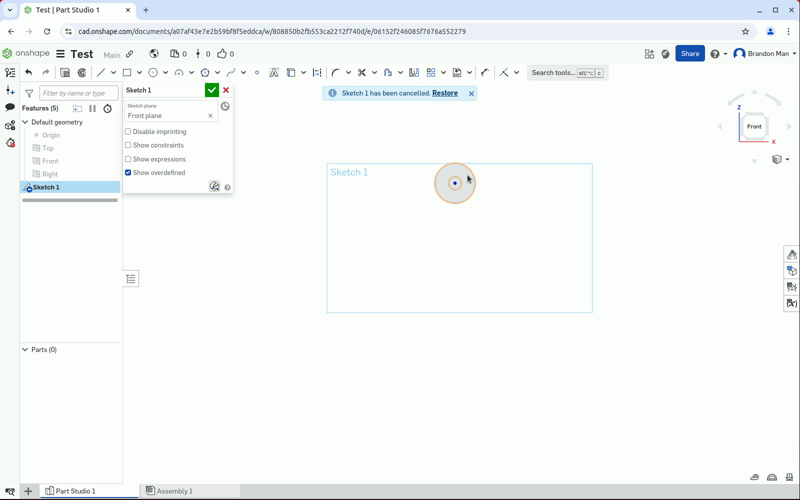
scroll(6)
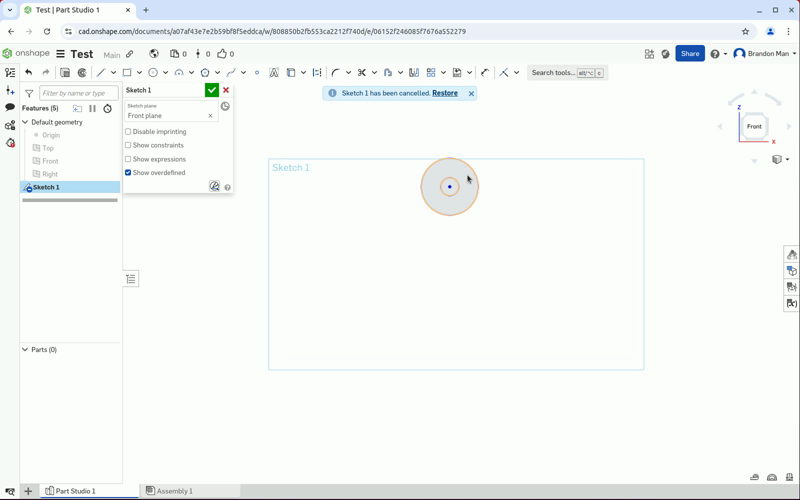
scroll(6)
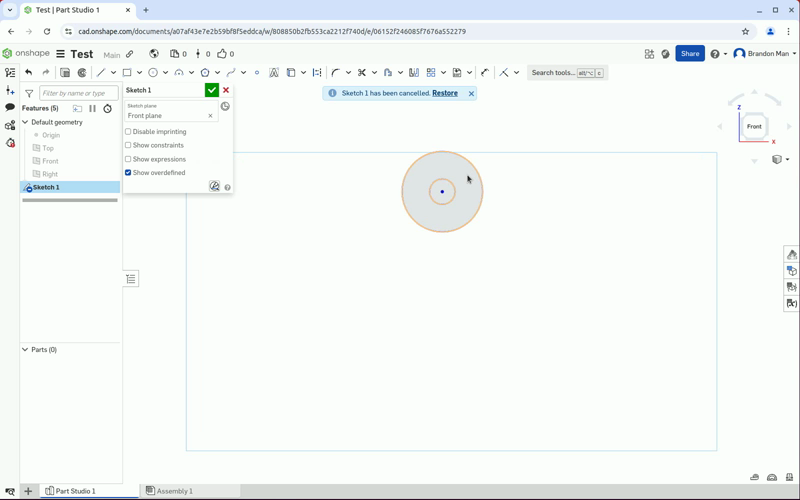
scroll(6)
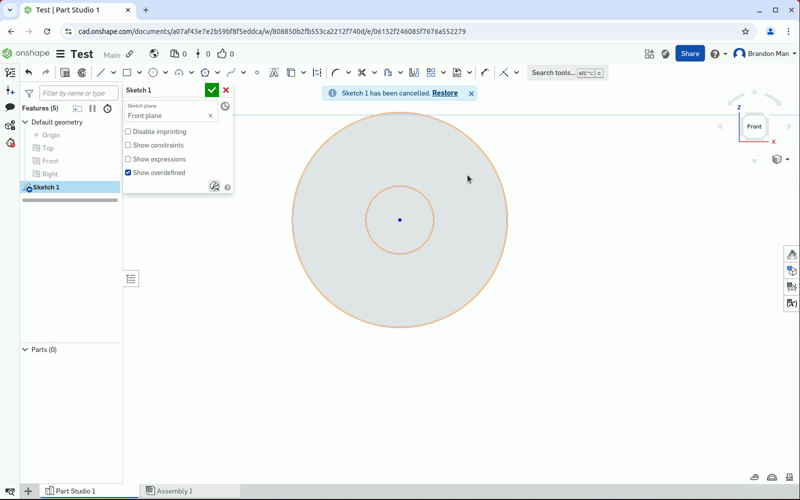
click(467, 174)
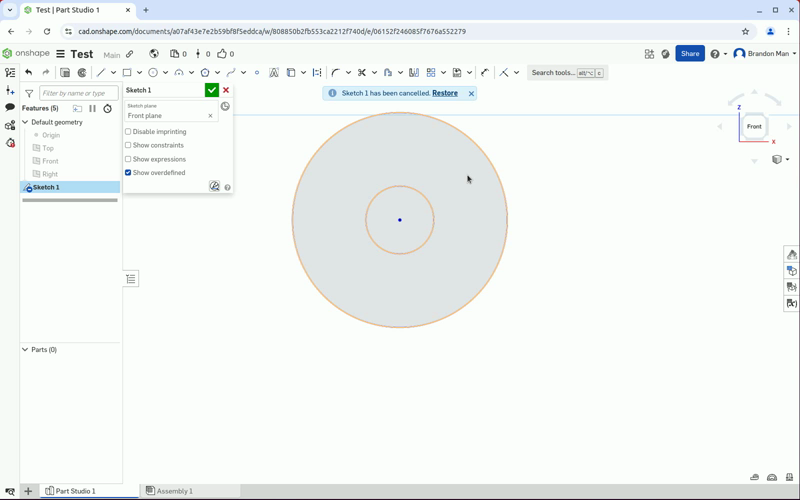
scroll(-6)
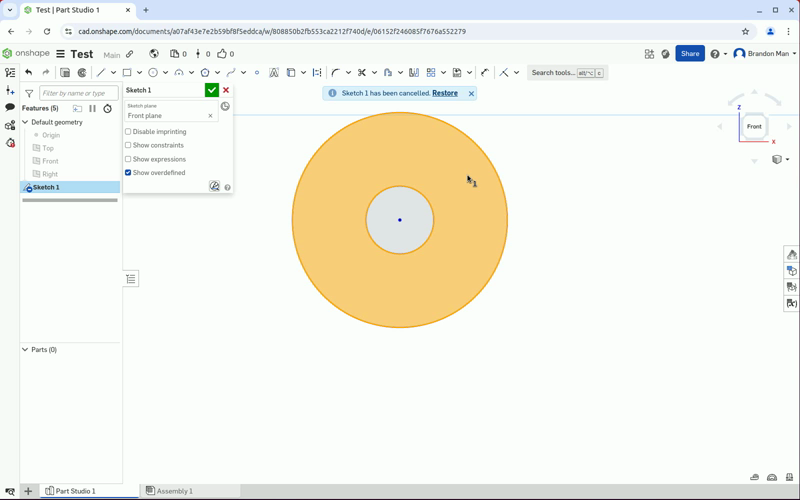
scroll(-6)
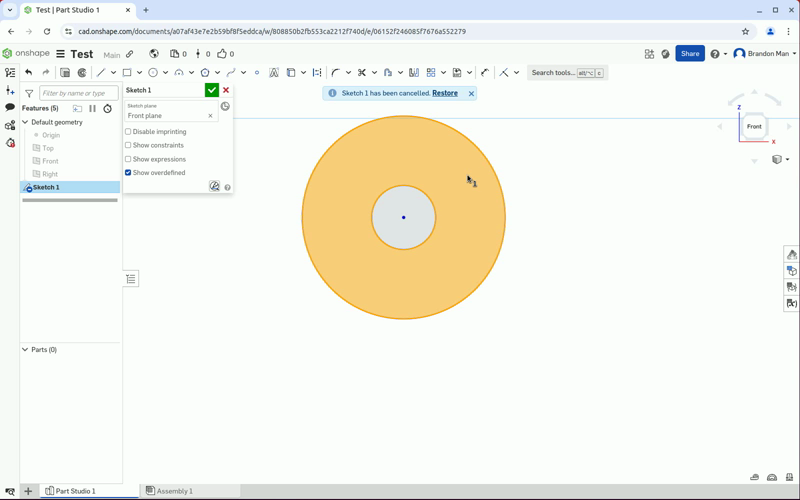
scroll(-6)
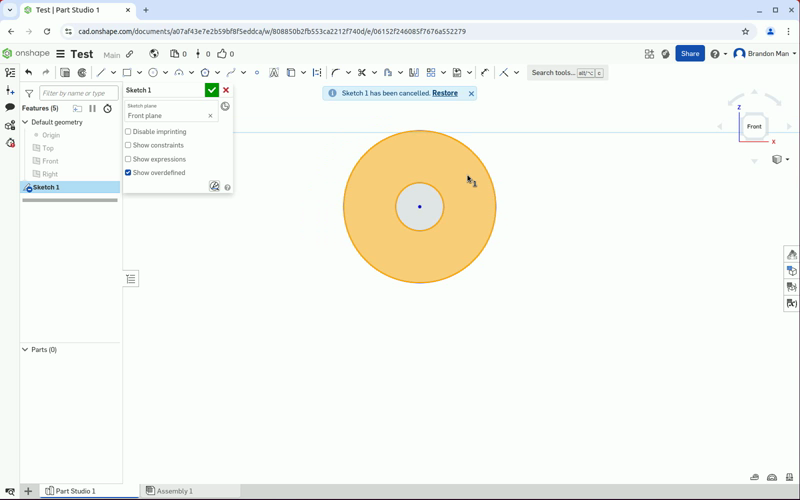
scroll(-6)
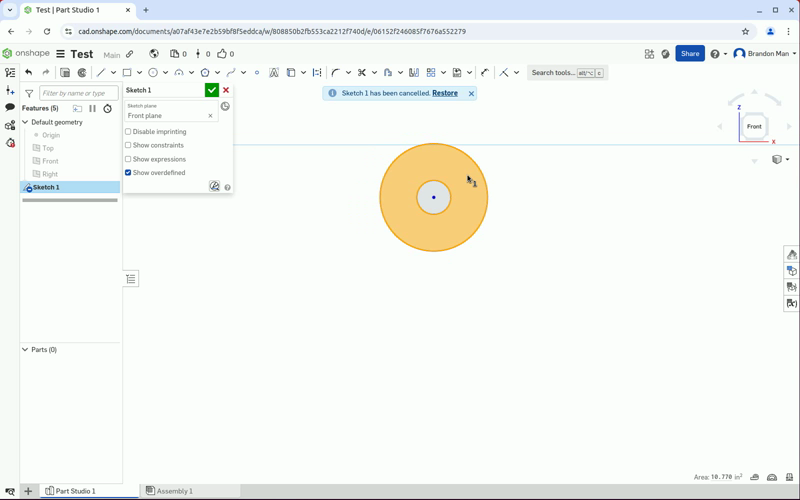
scroll(-6)
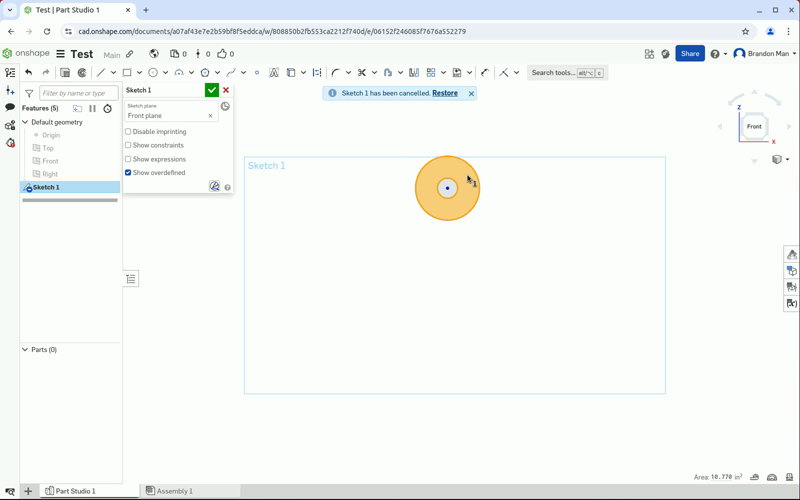
scroll(-6)
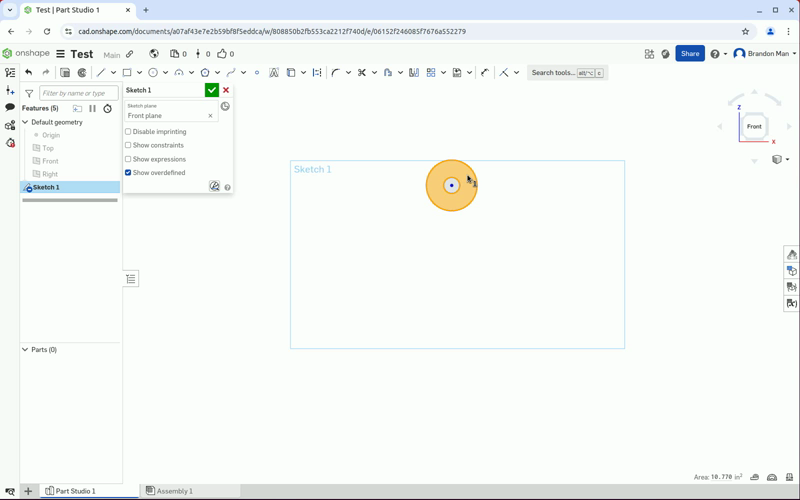
scroll(-6)
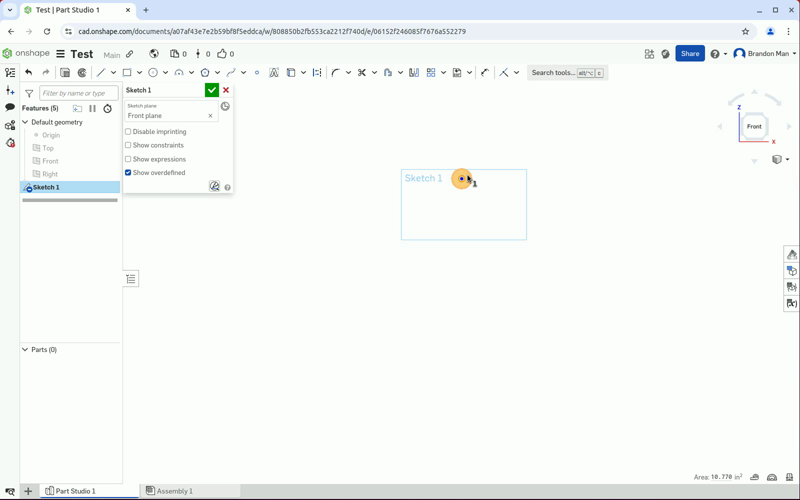
mouse_move(73, 352)
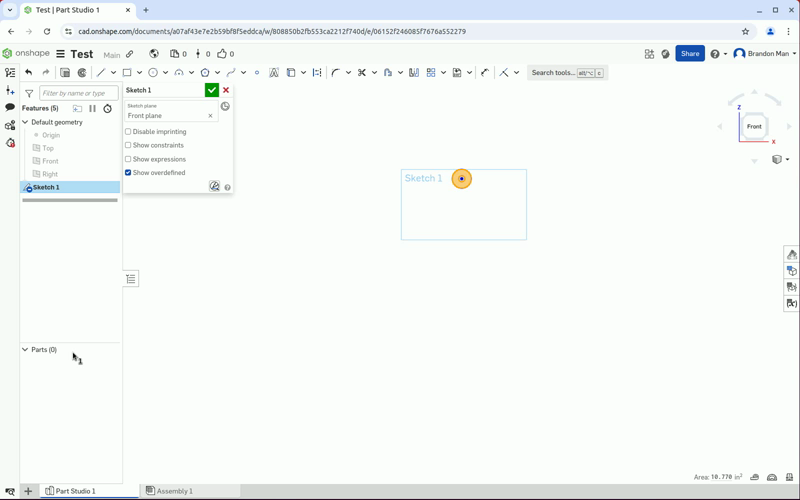
key(shift+y)
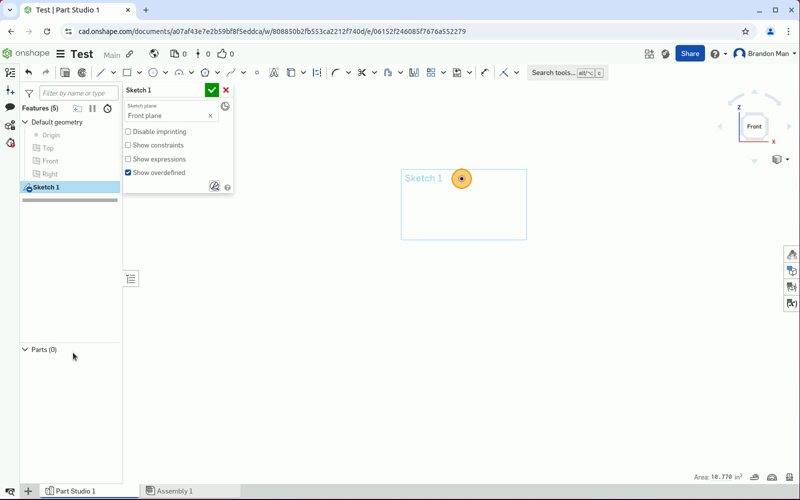
key(shift+e)
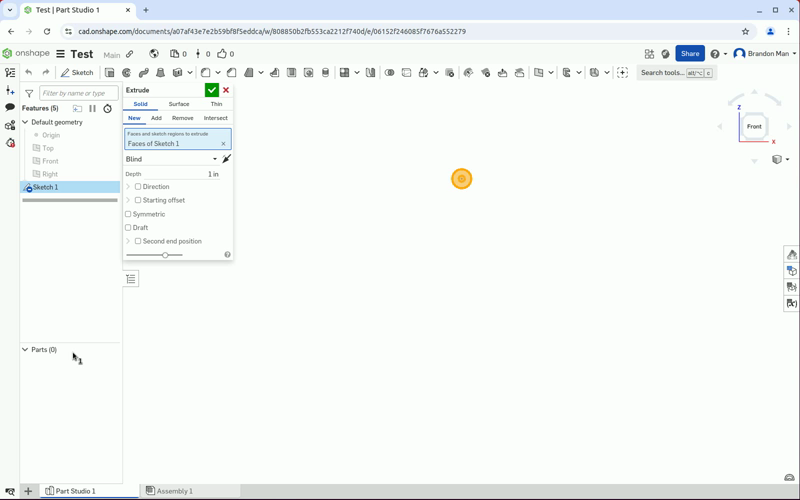
mouse_move(143, 106)
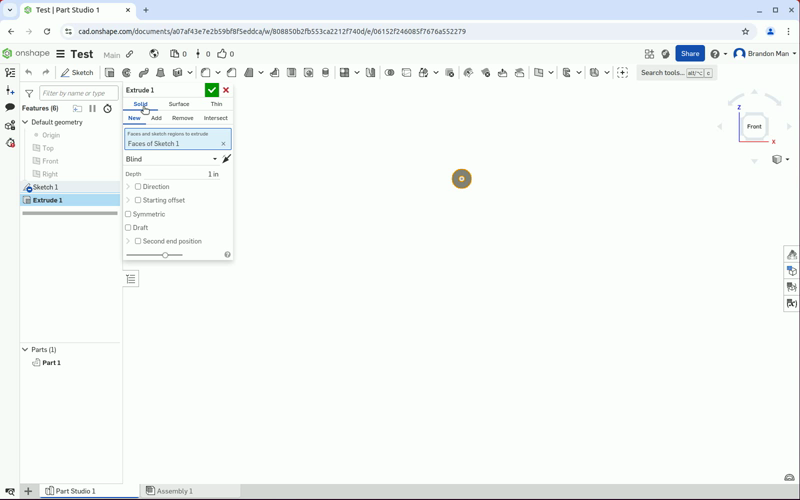
click(143, 106)
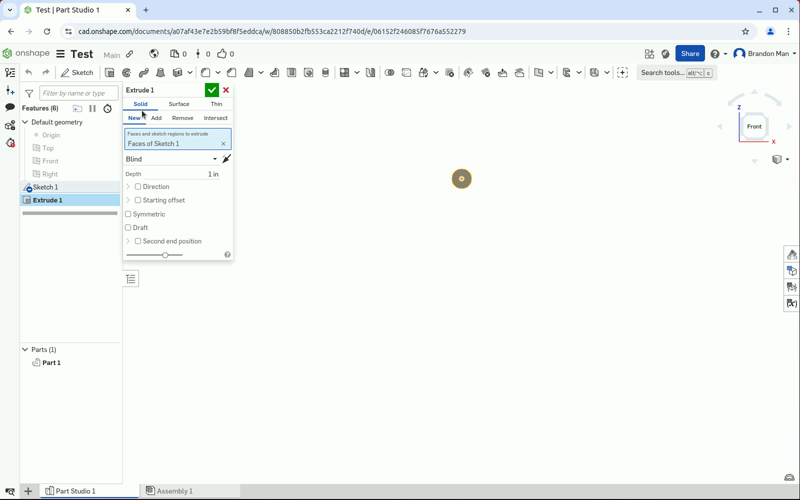
mouse_move(137, 120)
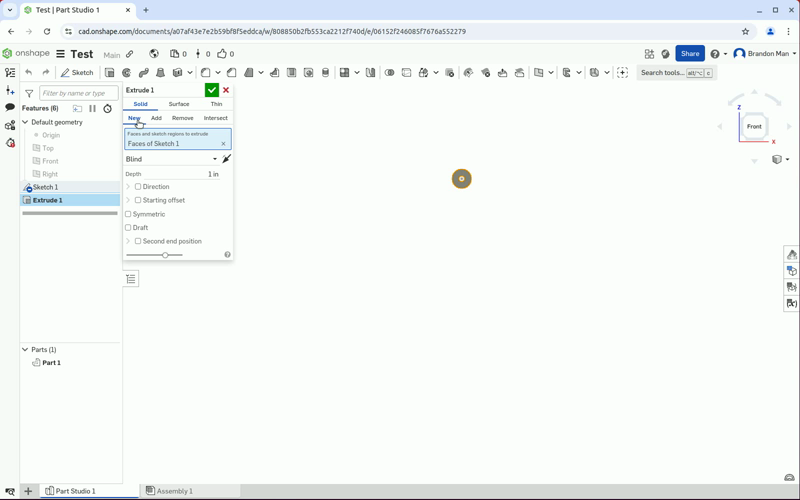
click(137, 120)
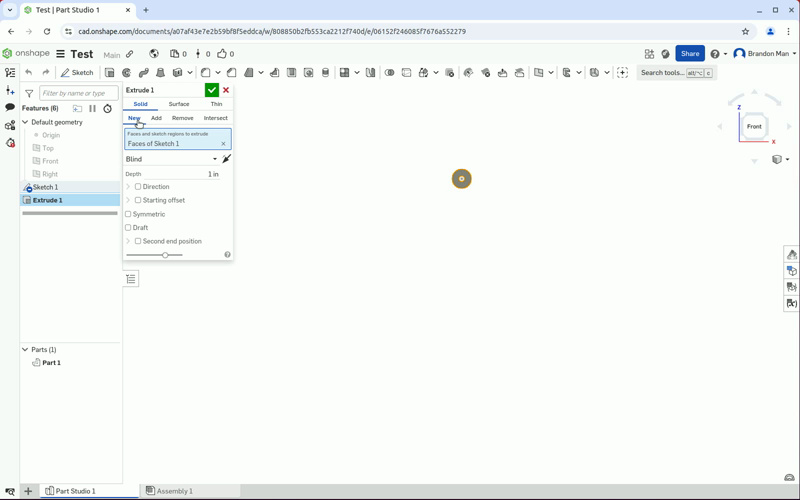
key(tab, 4)
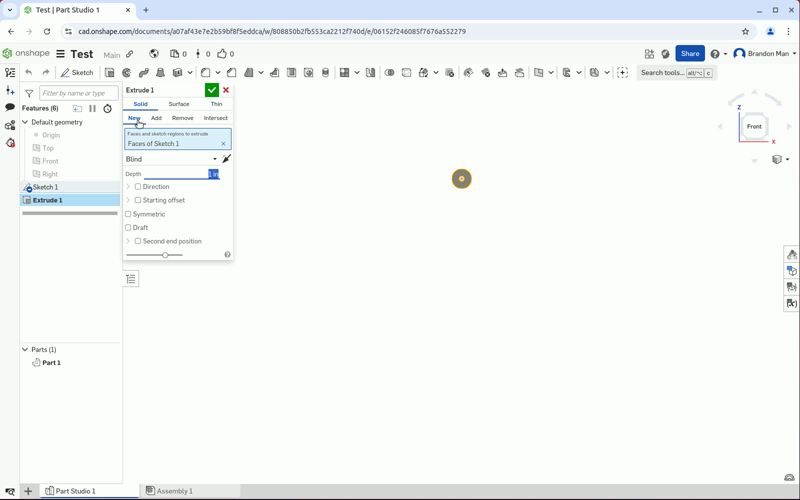
text(4.814)
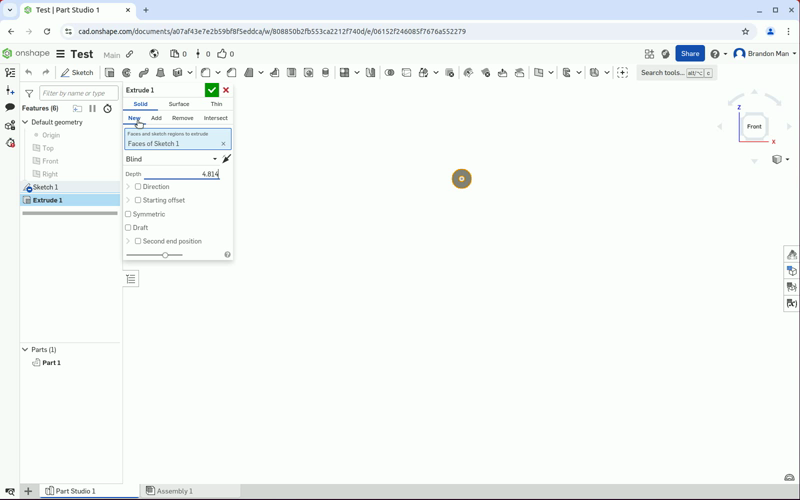
key(enter)
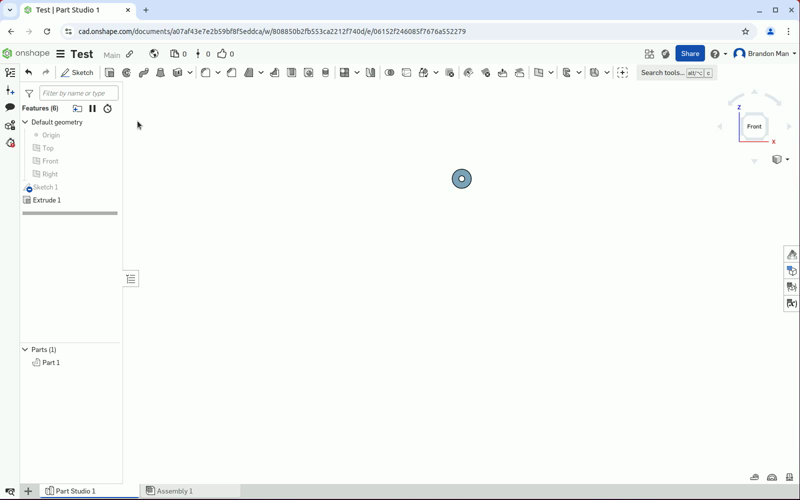
key(shift+h)
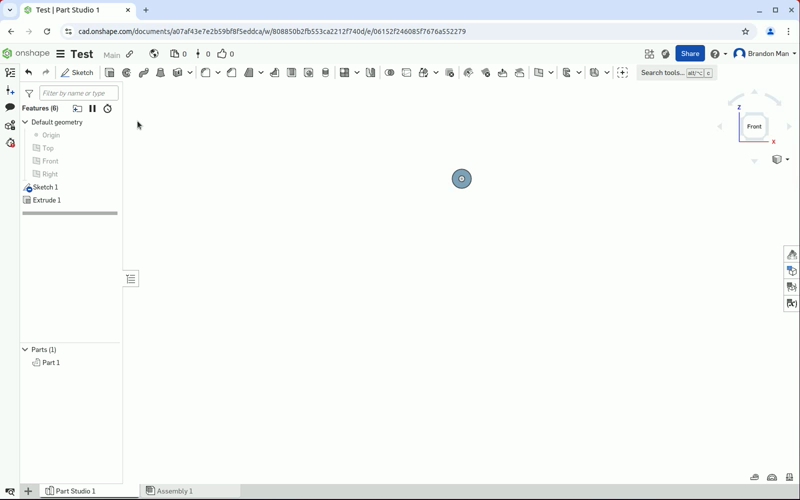
key(shift+h)
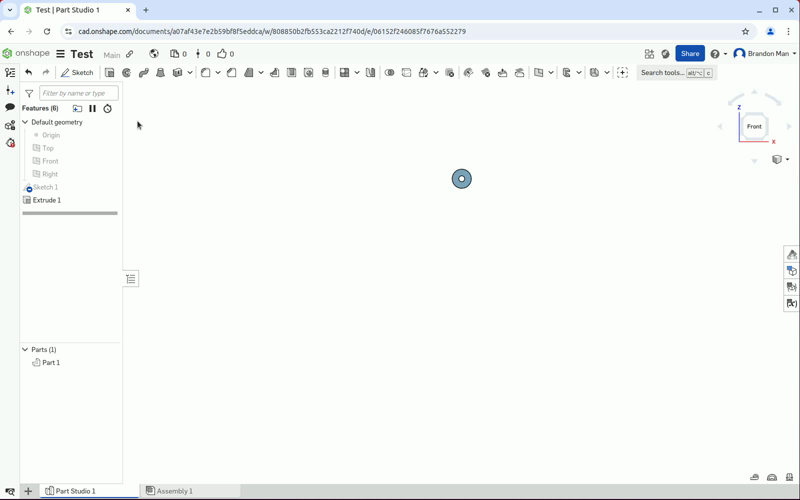
mouse_move(73, 189)
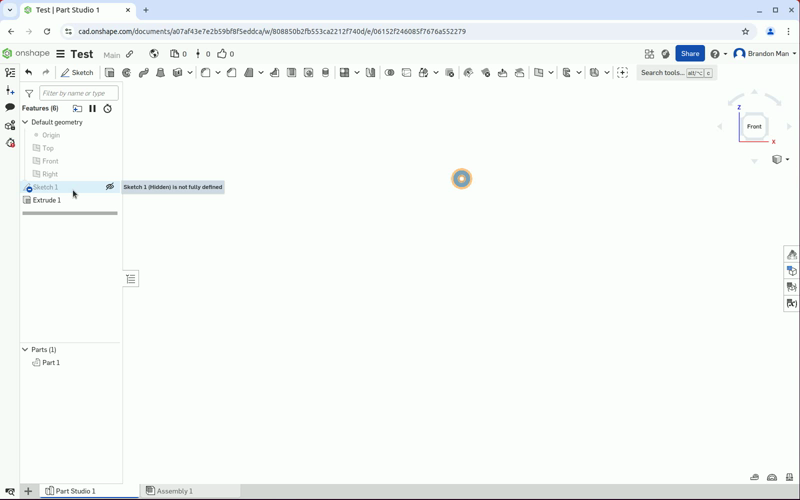
click(73, 189)
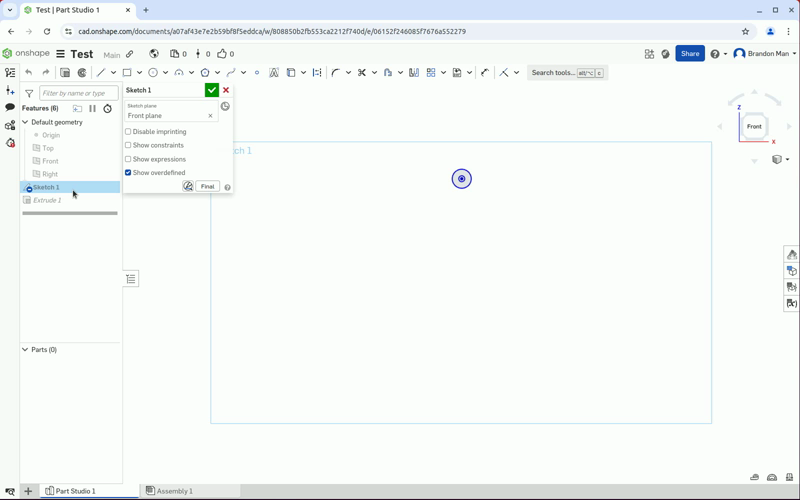
mouse_move(229, 92)
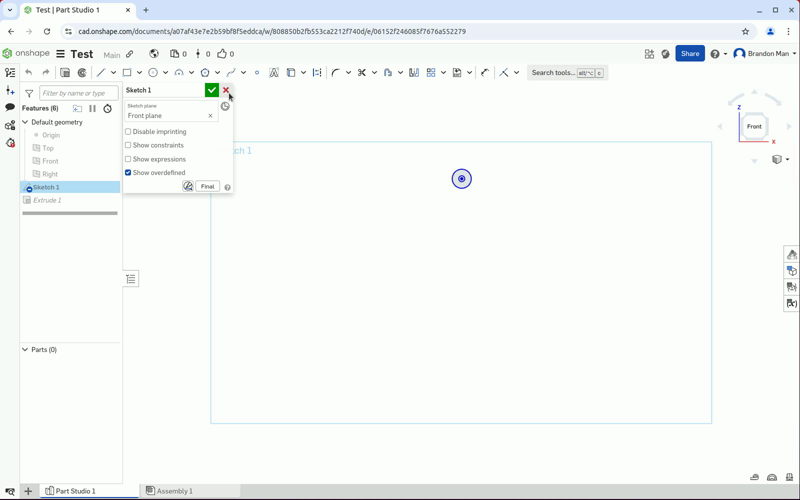
click(229, 92)
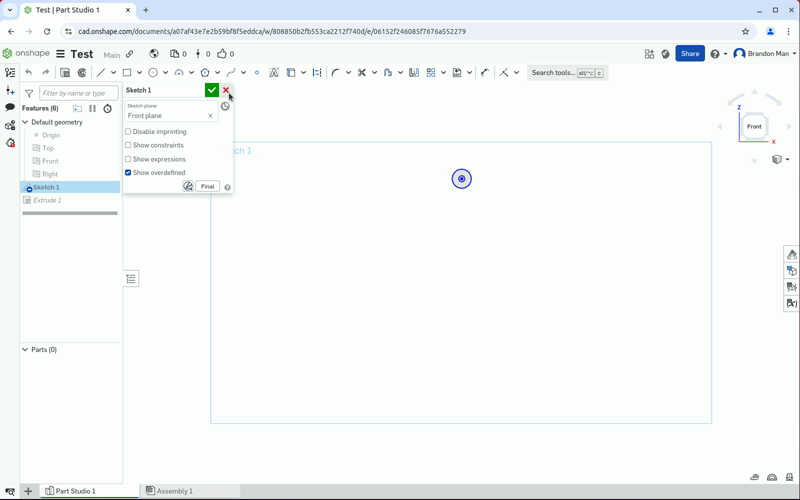
key(shift+s)
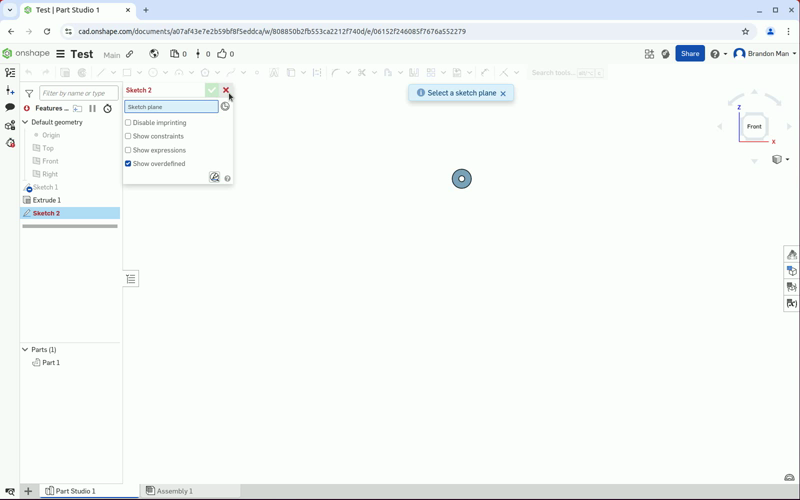
mouse_move(73, 163)
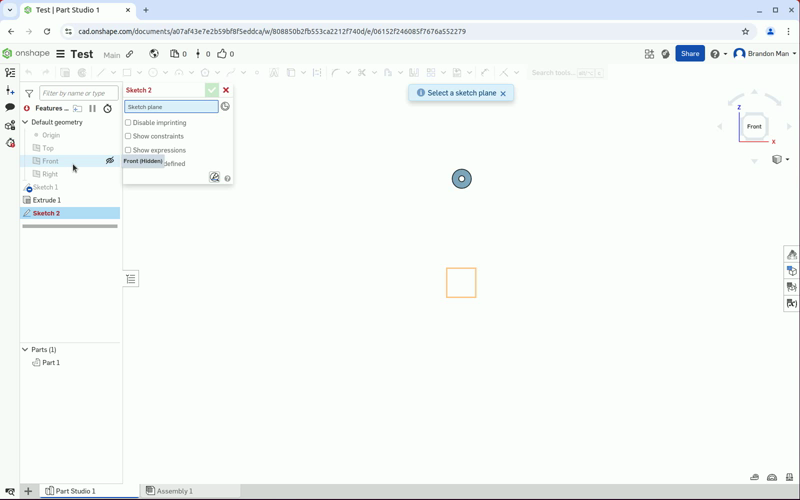
click(73, 163)
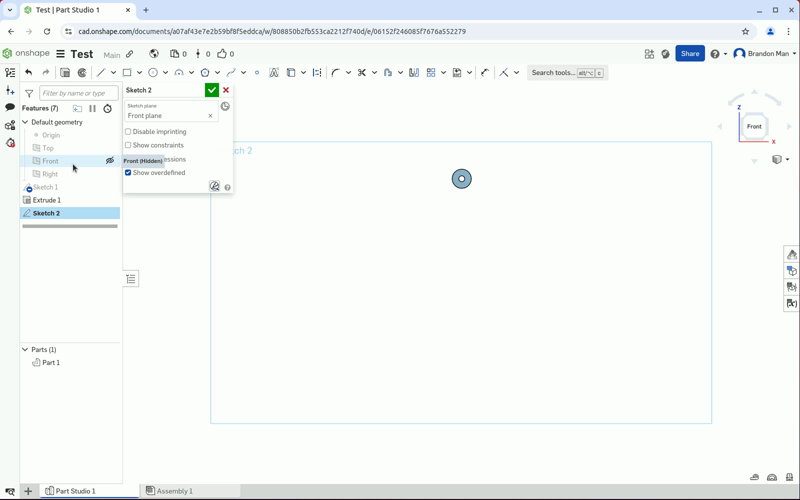
mouse_move(73, 352)
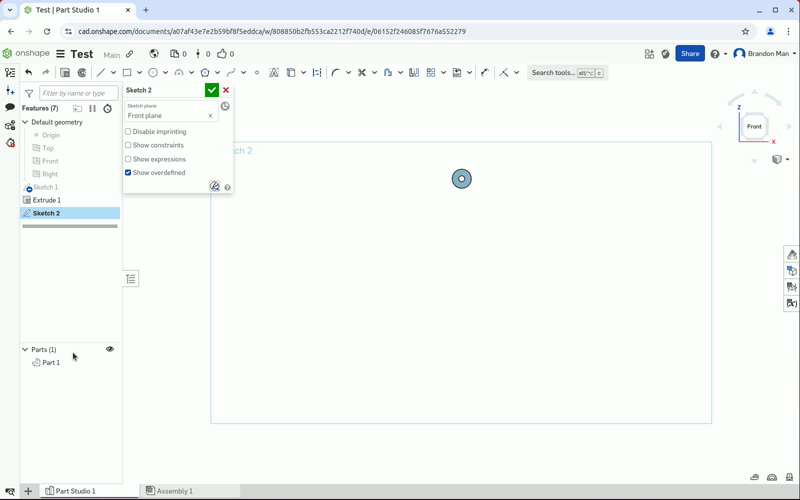
key(y)
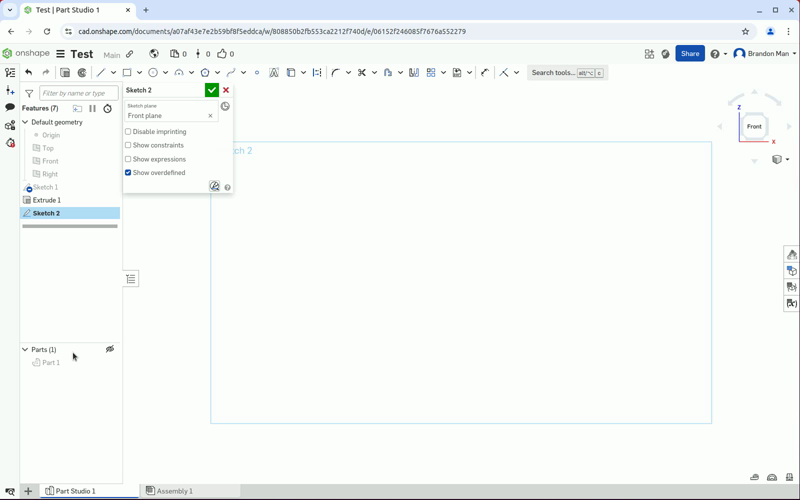
key(c)
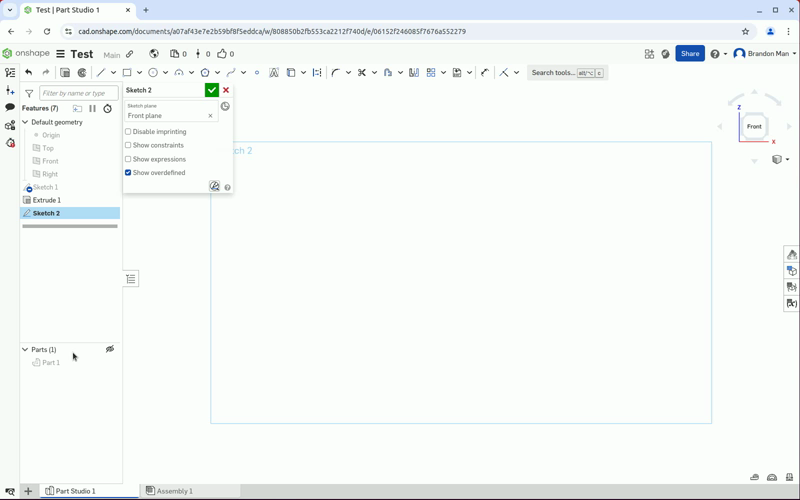
key_down(shift)
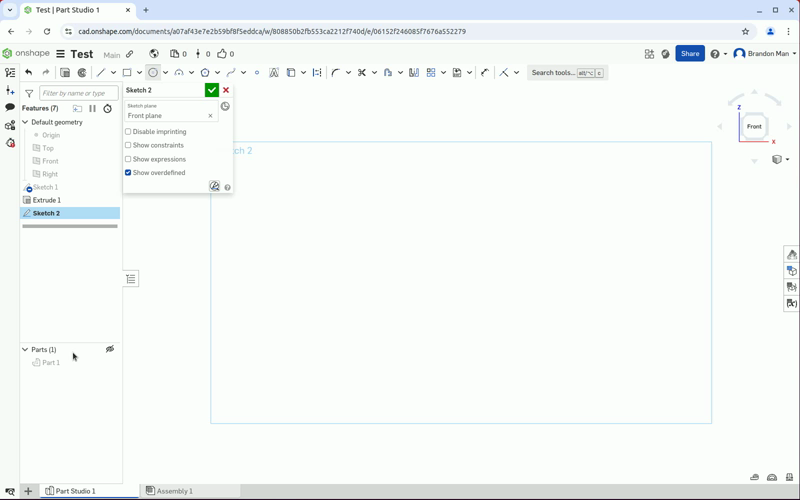
mouse_move(461, 282)
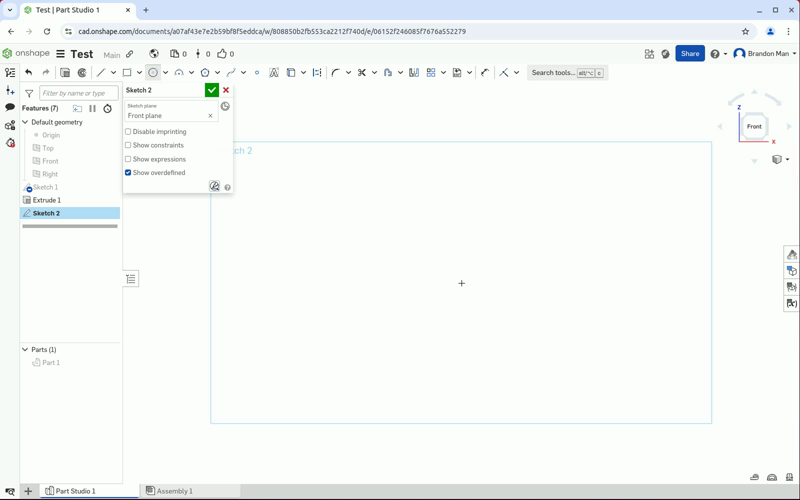
click(461, 282)
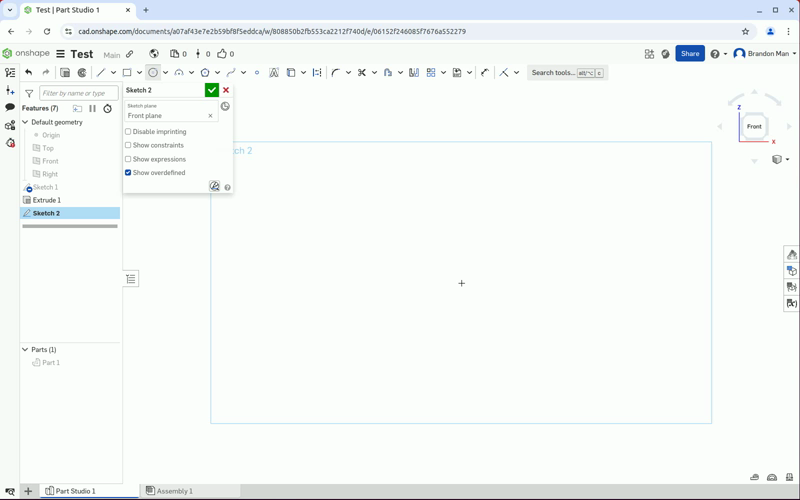
key_up(shift)
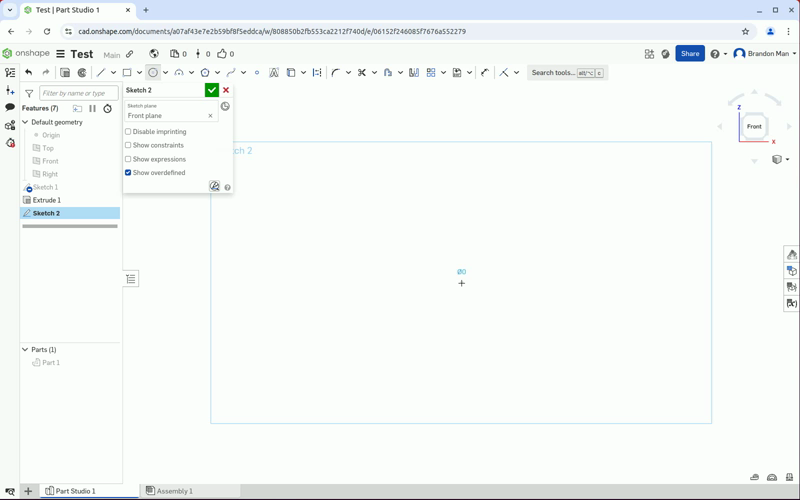
mouse_move(471, 282)
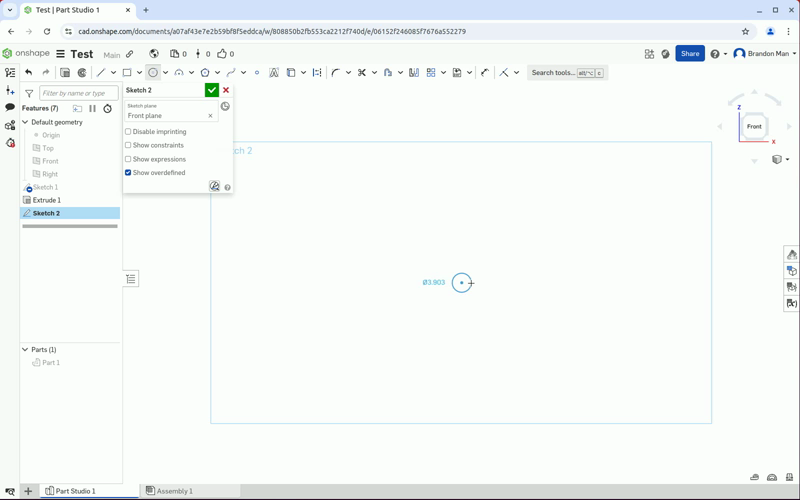
click(471, 282)
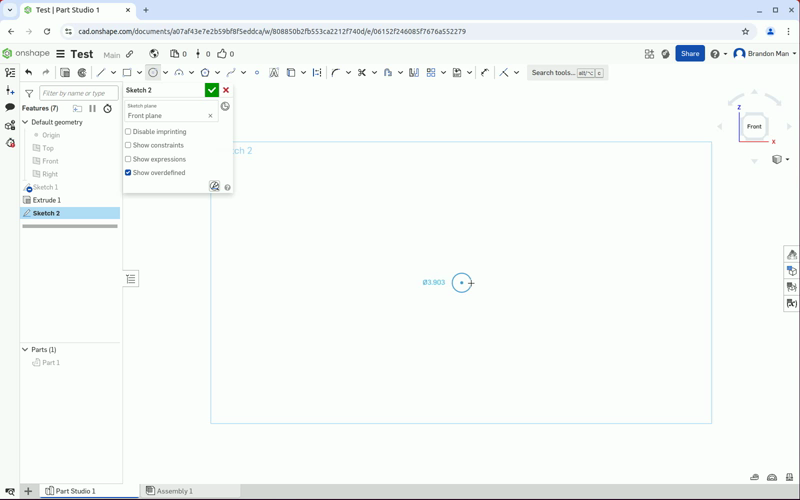
key(esc)
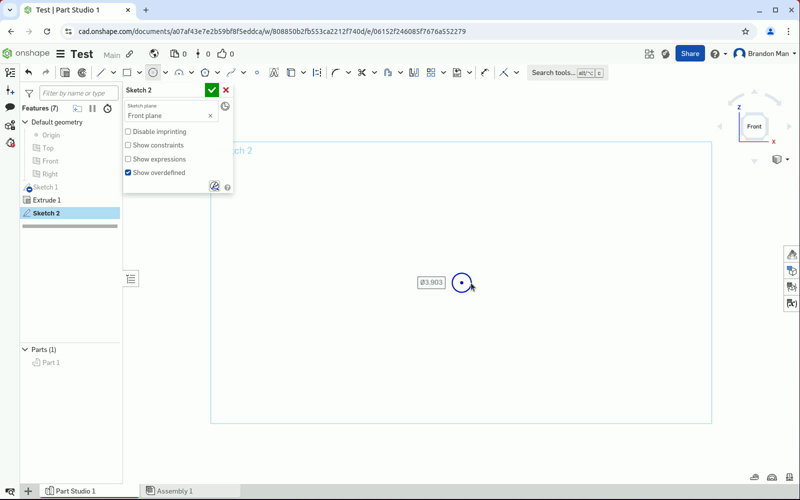
key(c)
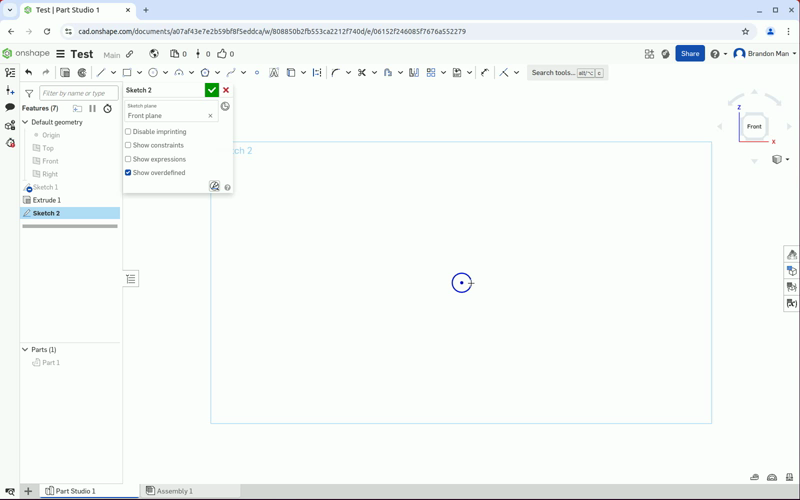
key_down(shift)
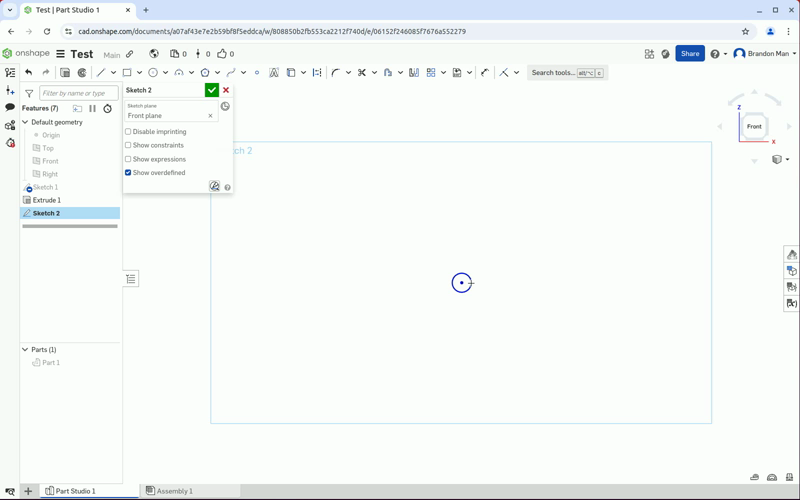
mouse_move(461, 282)
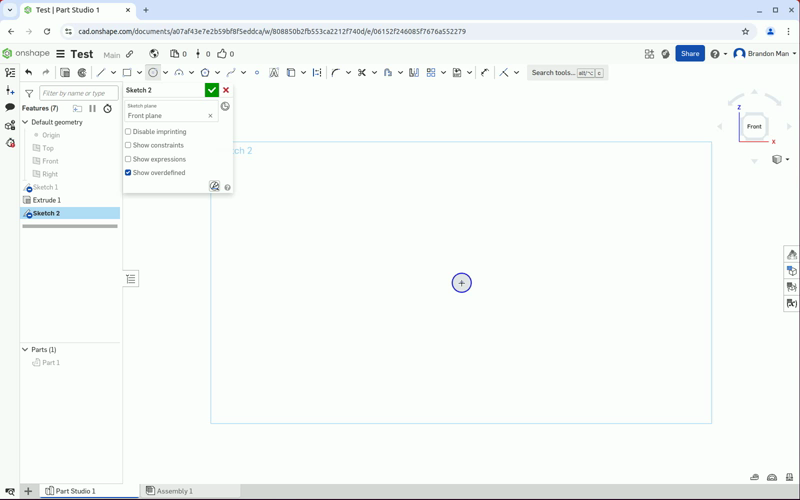
click(461, 282)
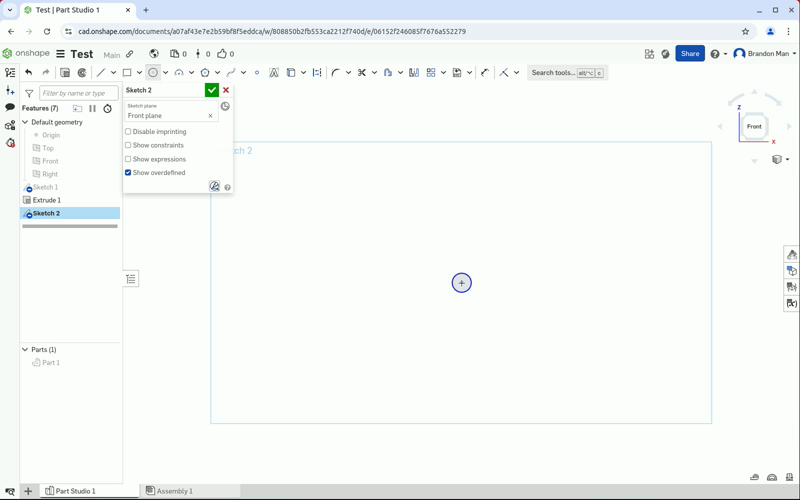
key_up(shift)
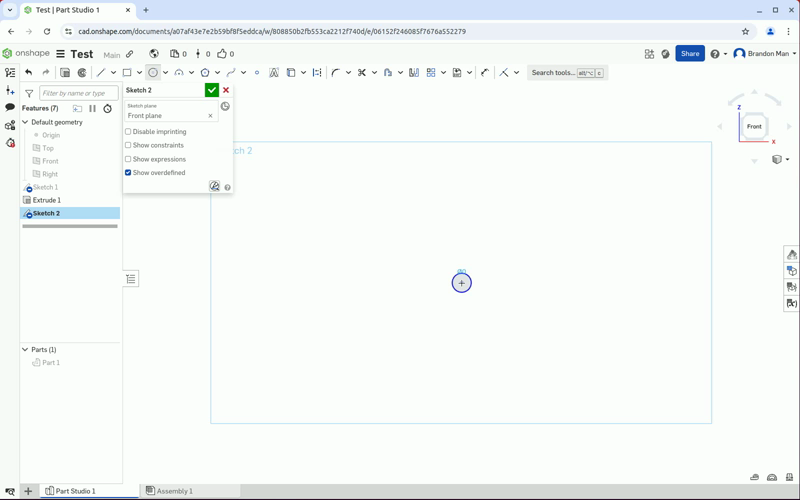
mouse_move(464, 282)
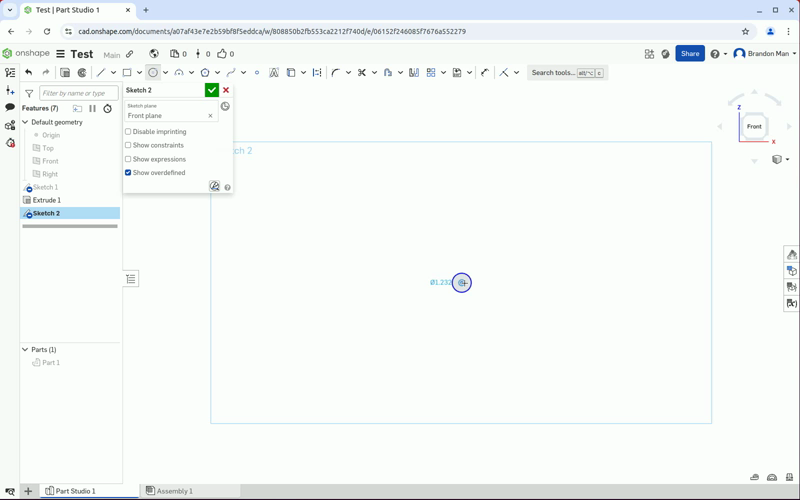
scroll(6)
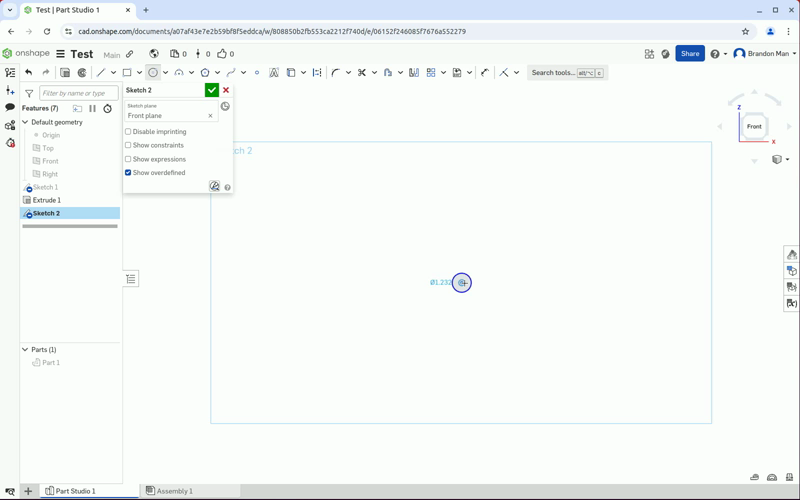
scroll(6)
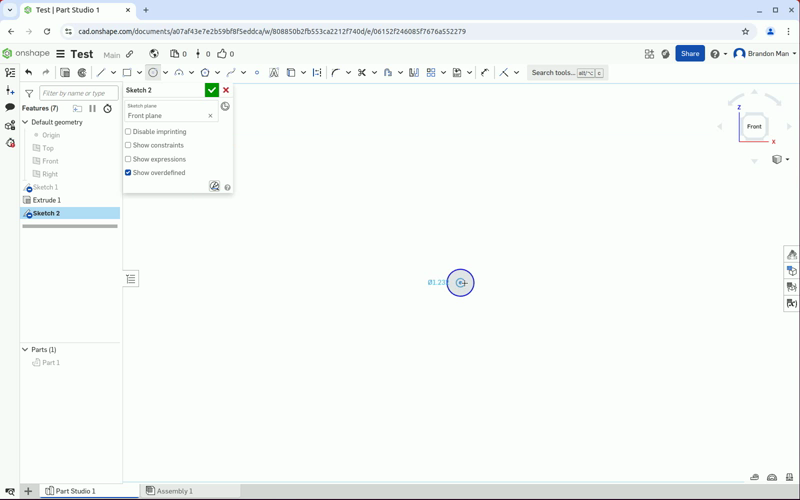
scroll(6)
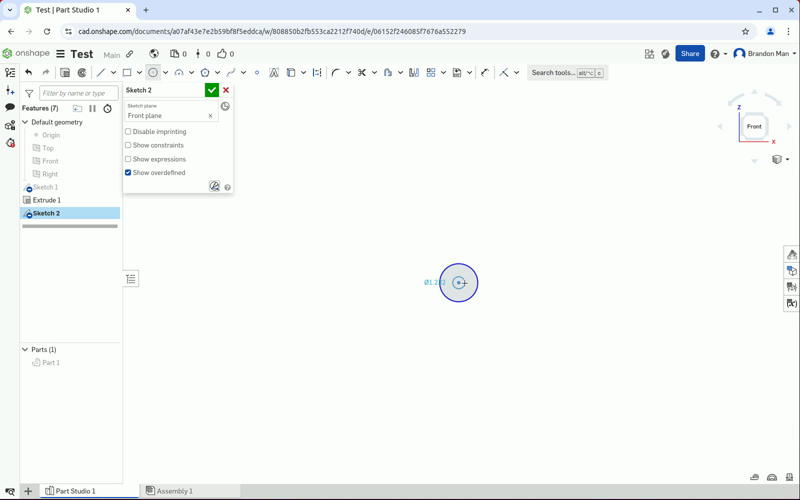
scroll(6)
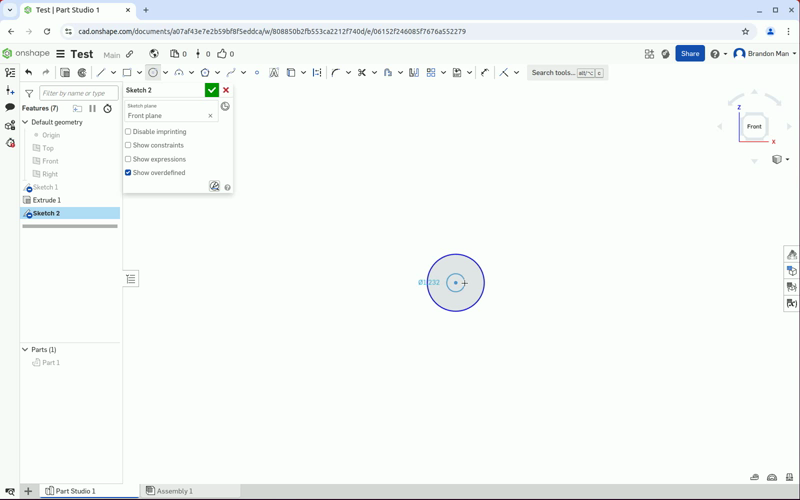
scroll(6)
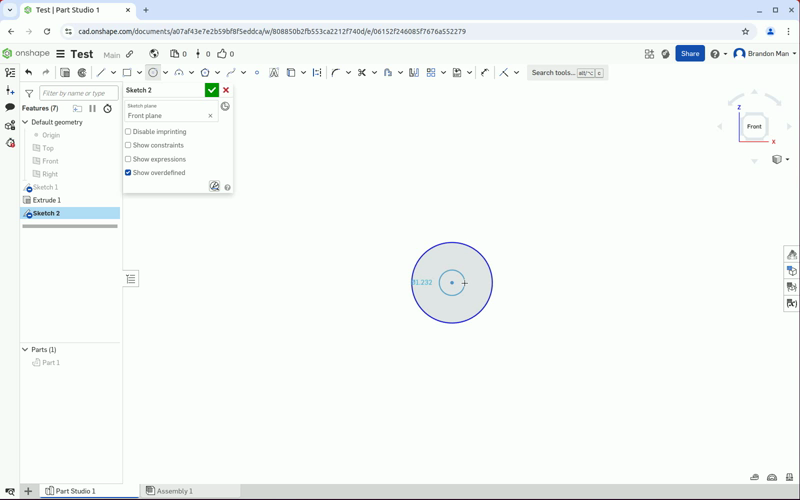
scroll(6)
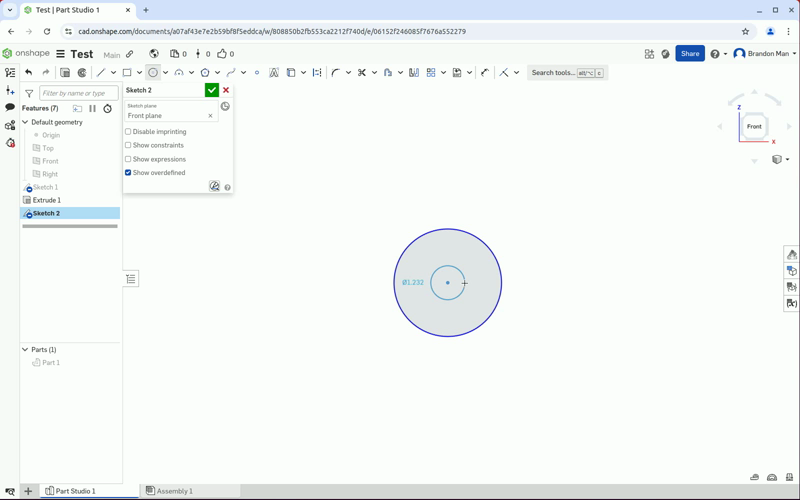
scroll(6)
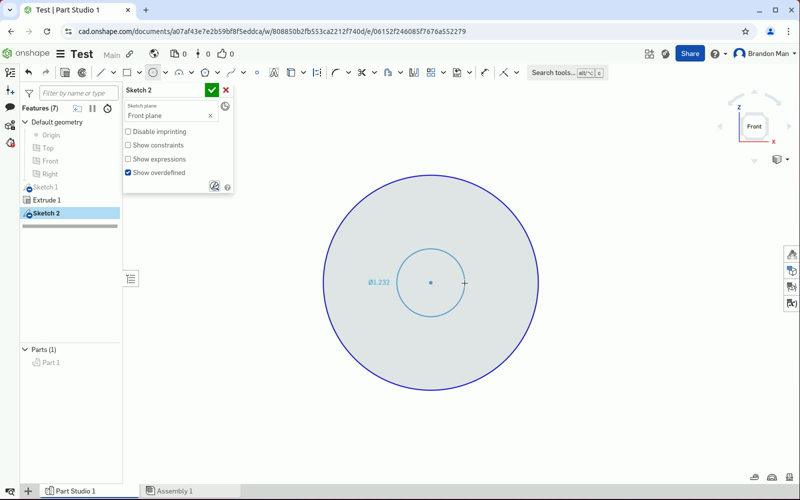
click(464, 282)
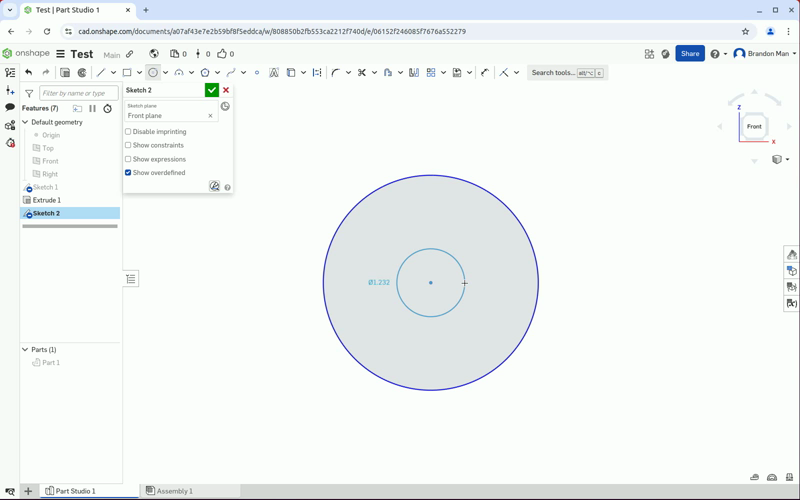
scroll(-6)
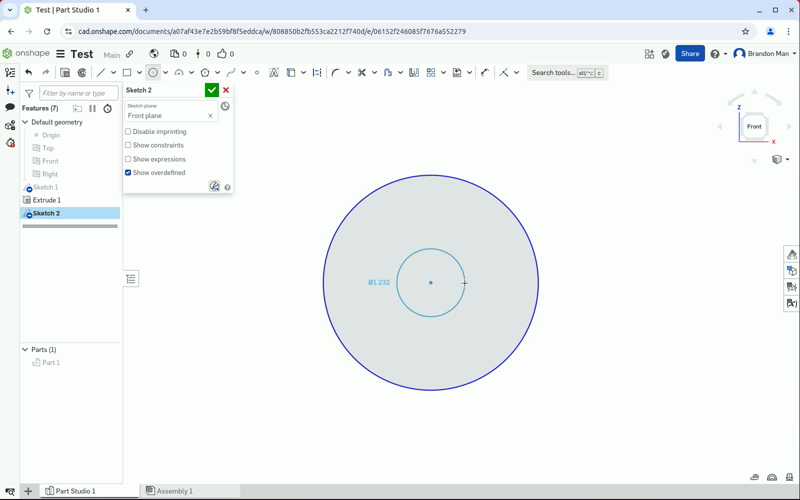
scroll(-6)
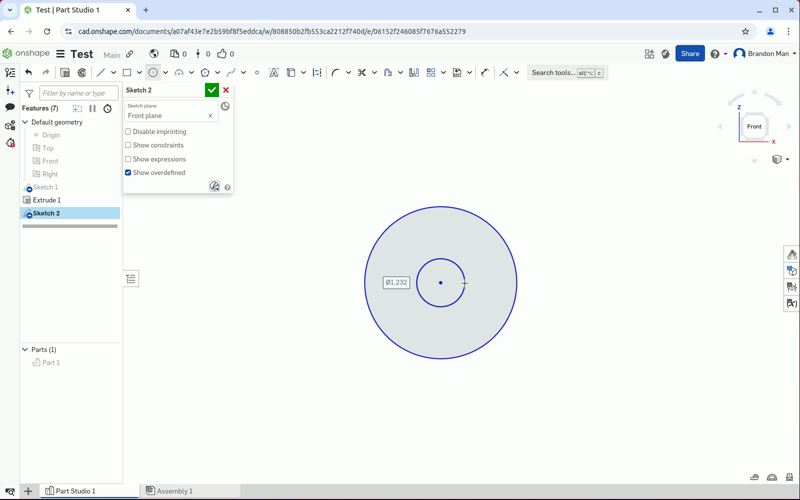
scroll(-6)
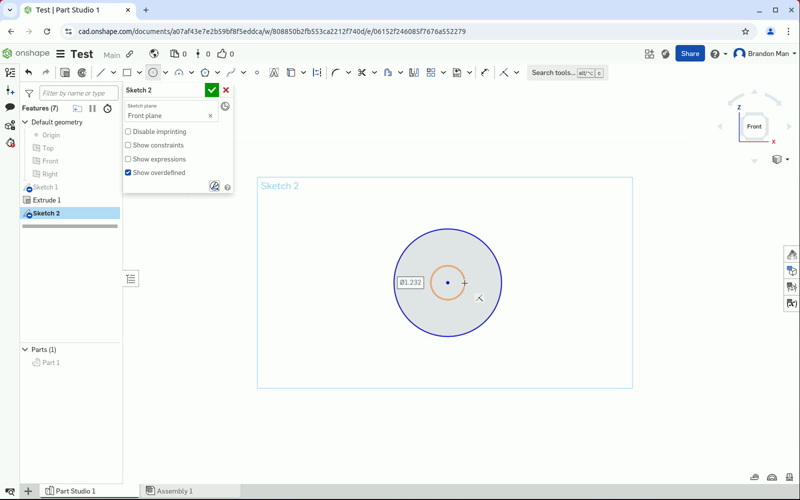
scroll(-6)
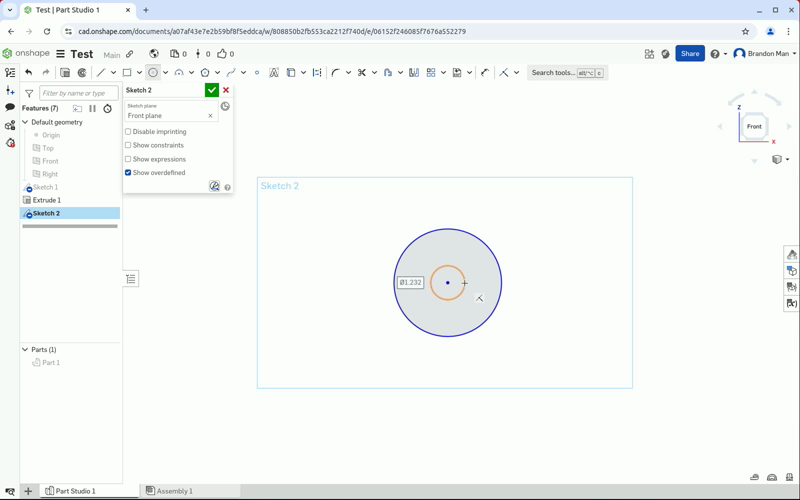
scroll(-6)
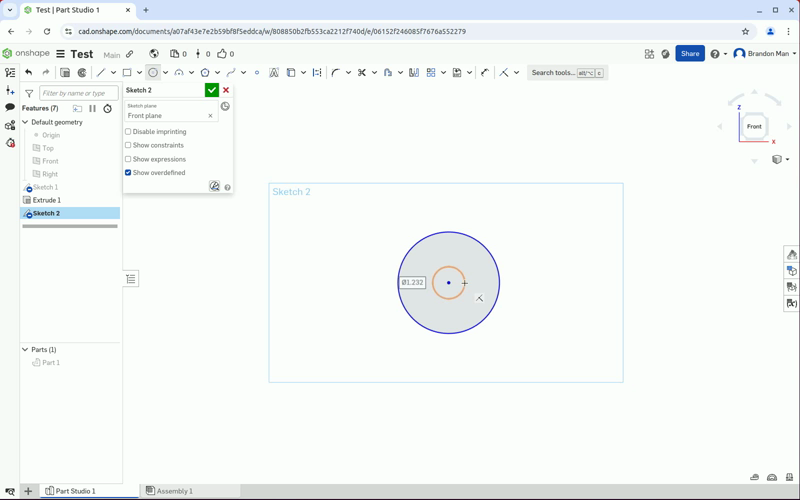
scroll(-6)
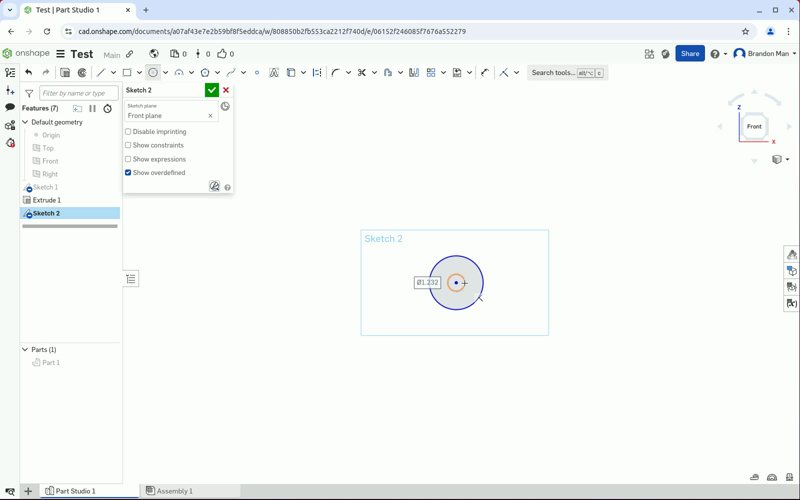
scroll(-6)
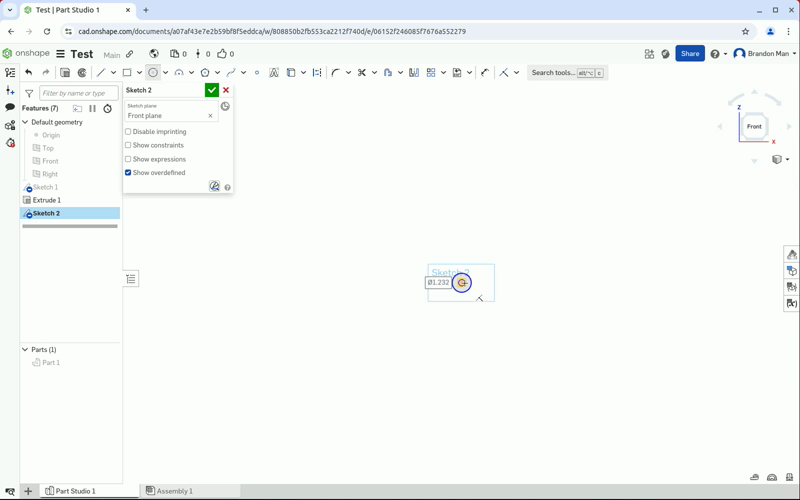
key(esc)
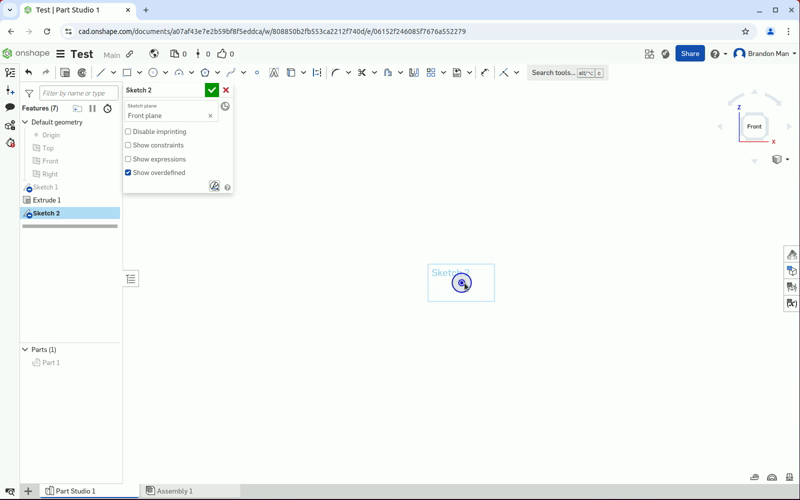
mouse_move(465, 284)
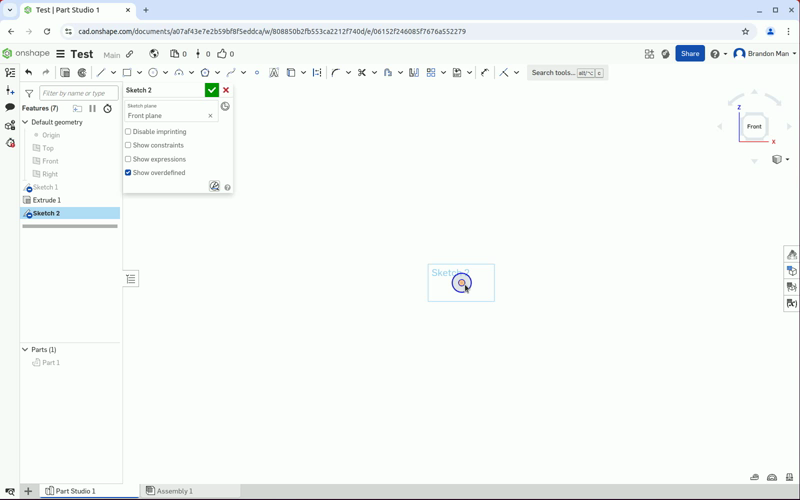
scroll(6)
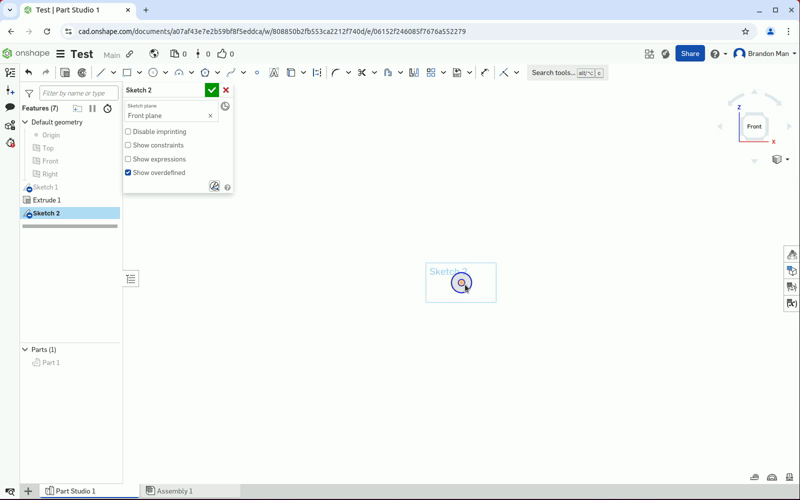
scroll(6)
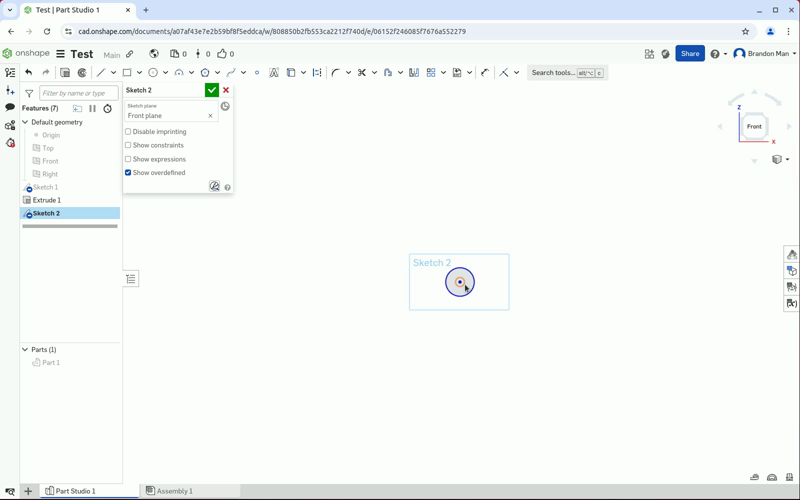
scroll(6)
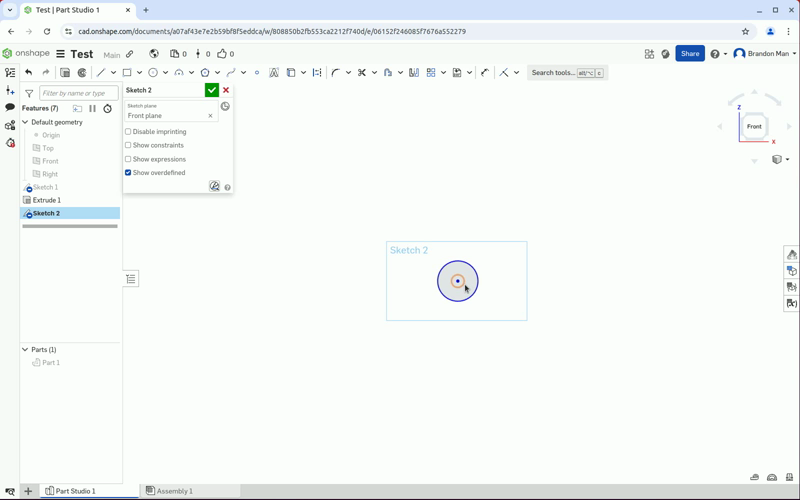
scroll(6)
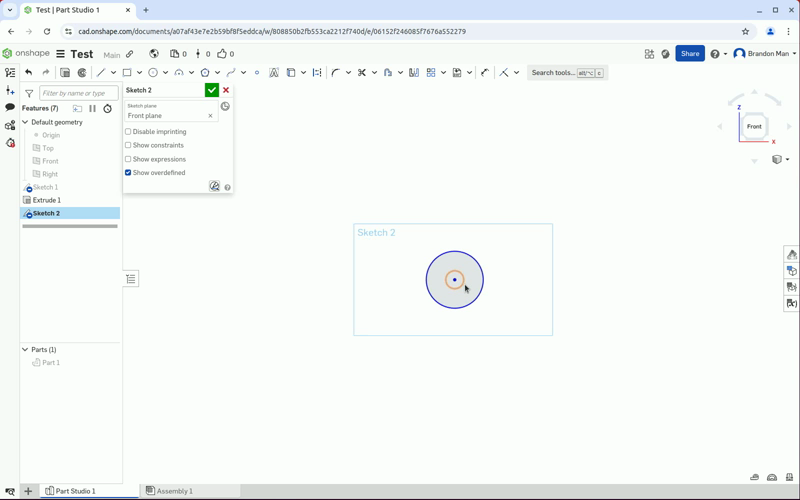
scroll(6)
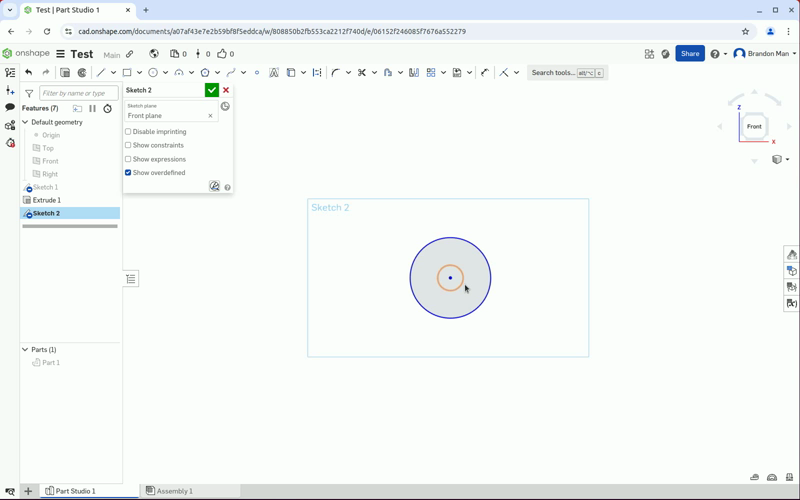
scroll(6)
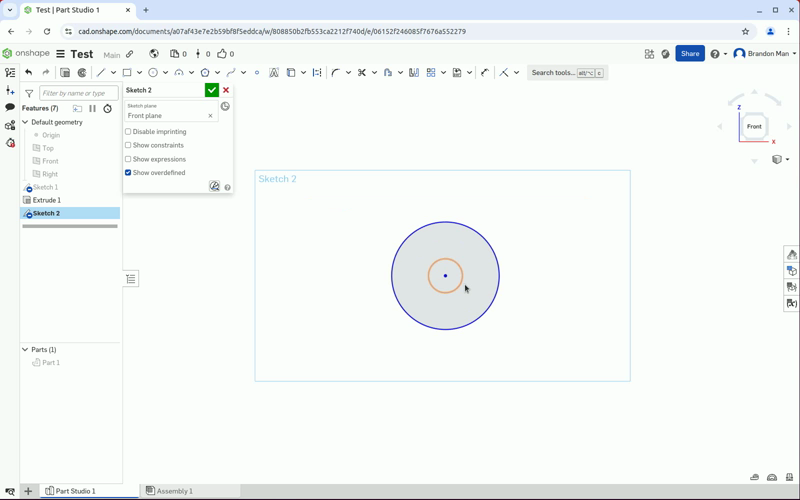
scroll(6)
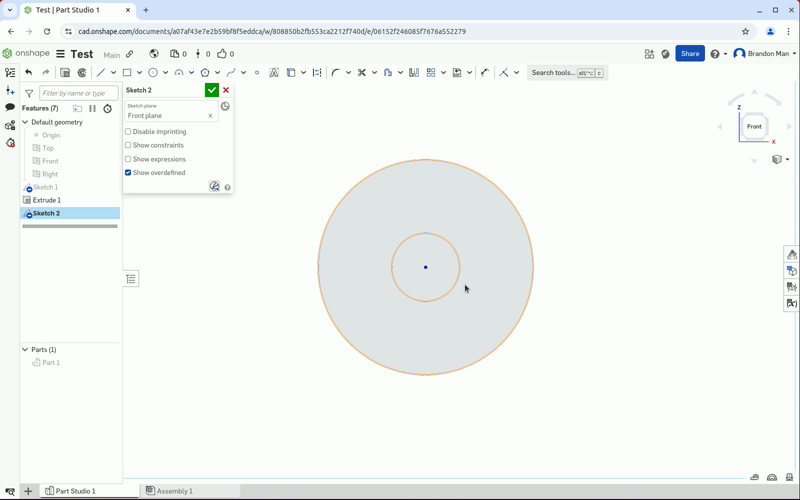
click(465, 284)
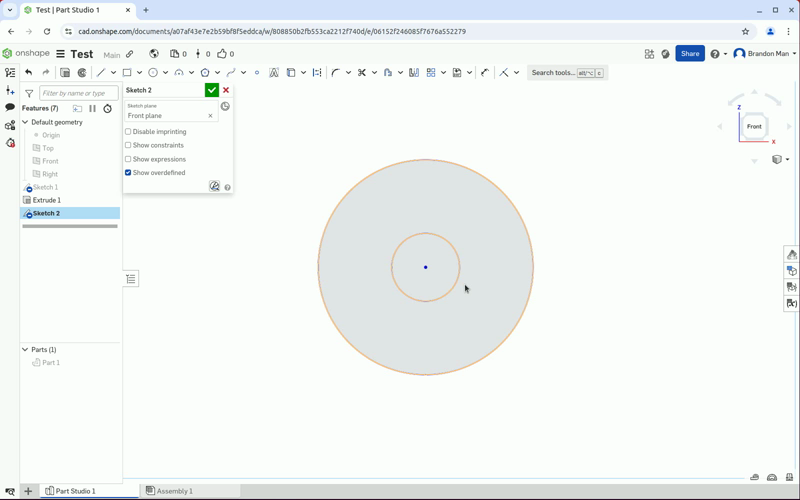
scroll(-6)
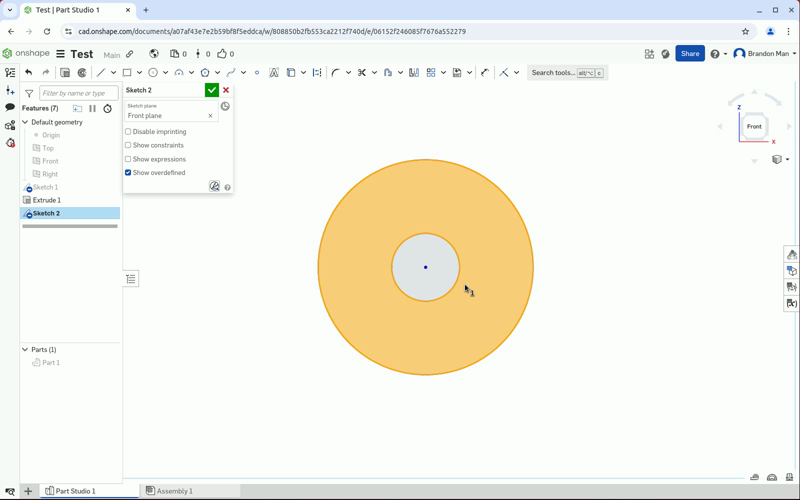
scroll(-6)
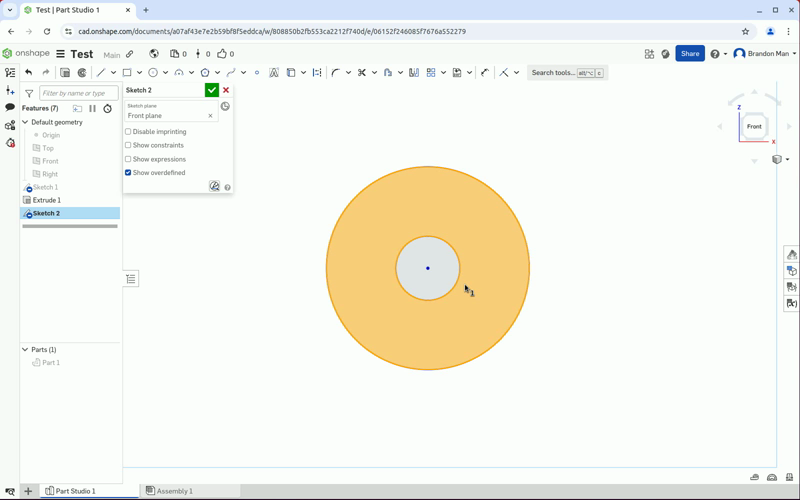
scroll(-6)
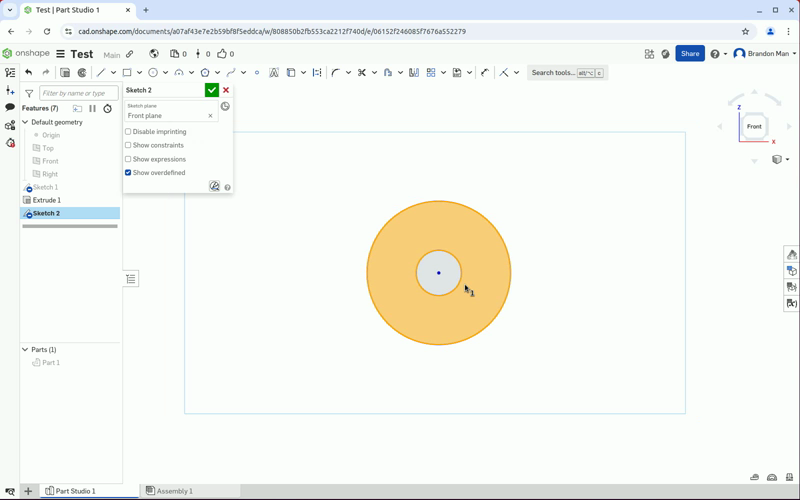
scroll(-6)
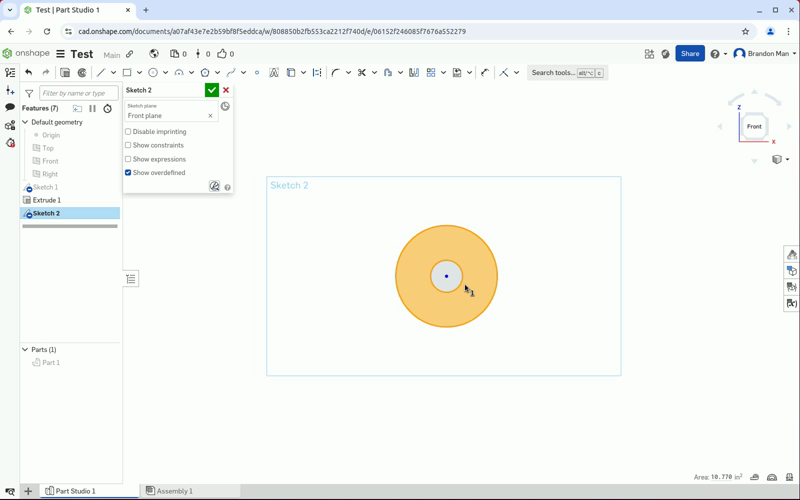
scroll(-6)
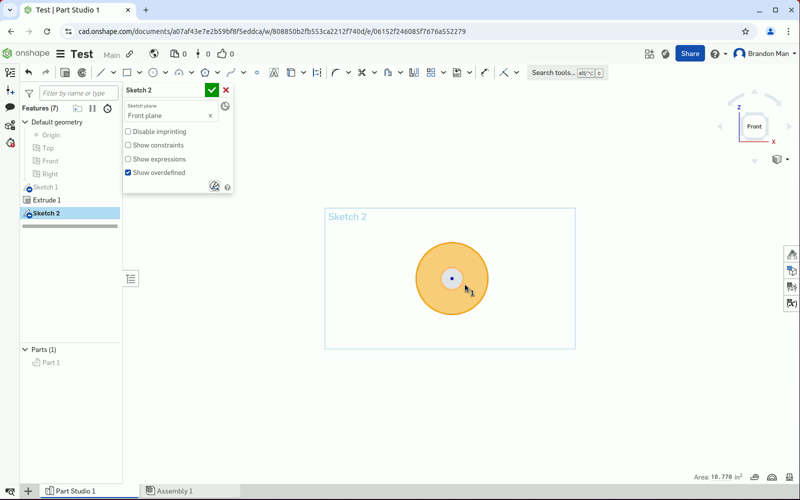
scroll(-6)
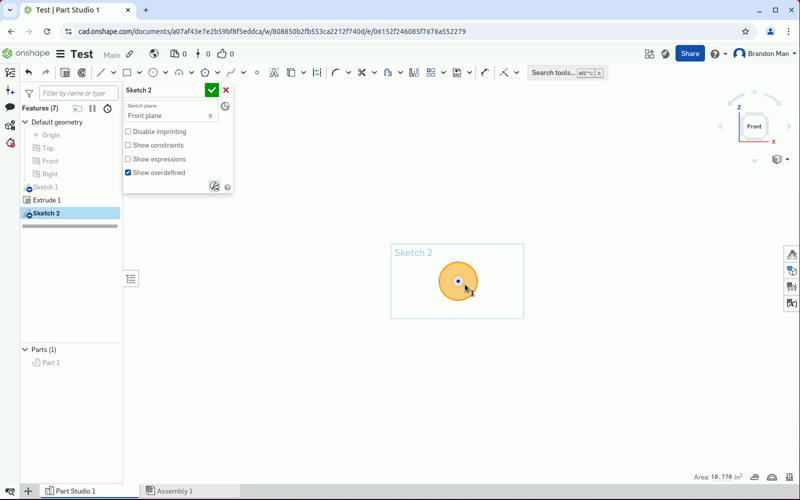
scroll(-6)
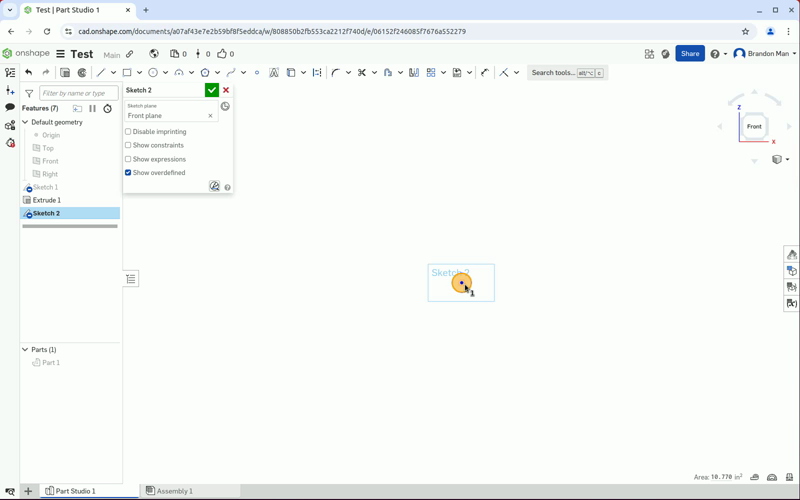
mouse_move(73, 352)
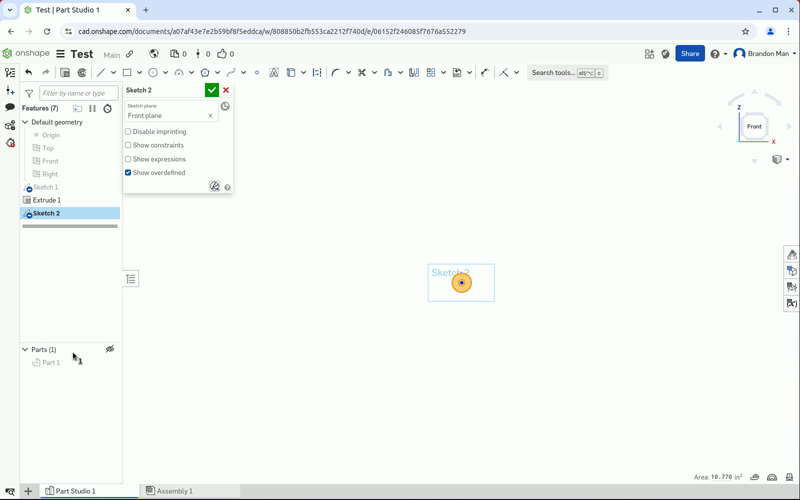
key(shift+y)
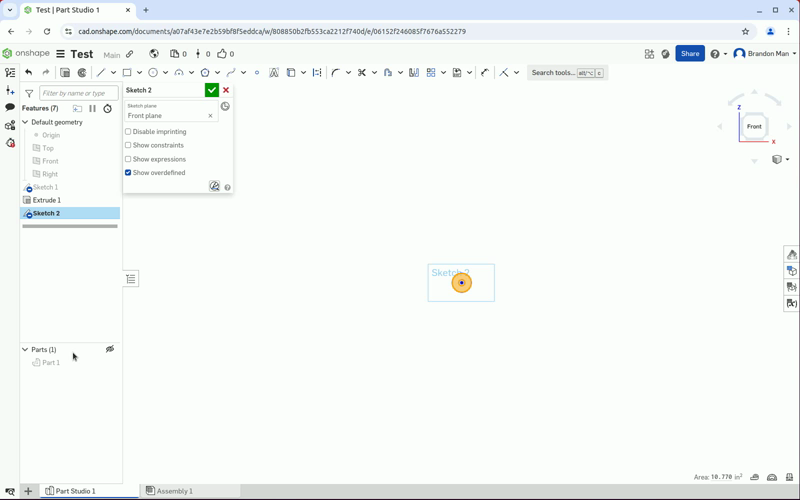
key(shift+e)
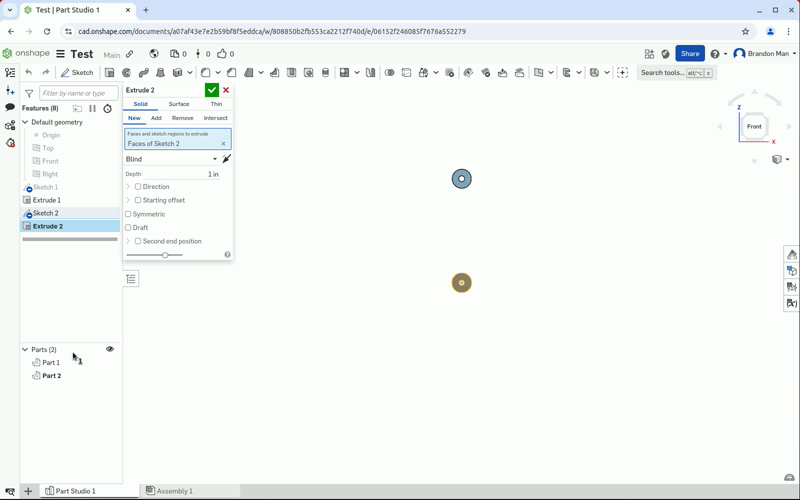
mouse_move(143, 106)
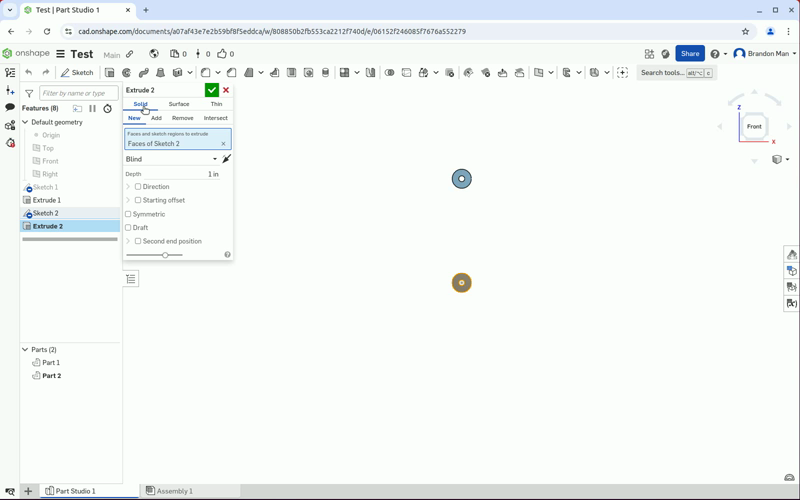
click(143, 106)
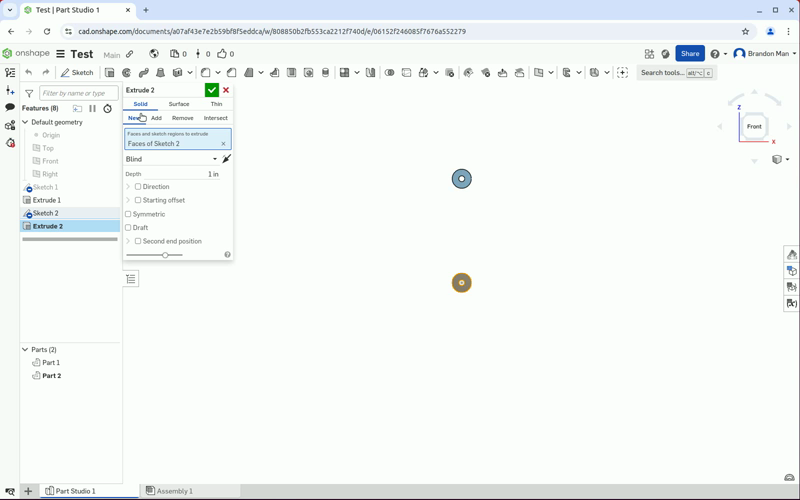
mouse_move(137, 120)
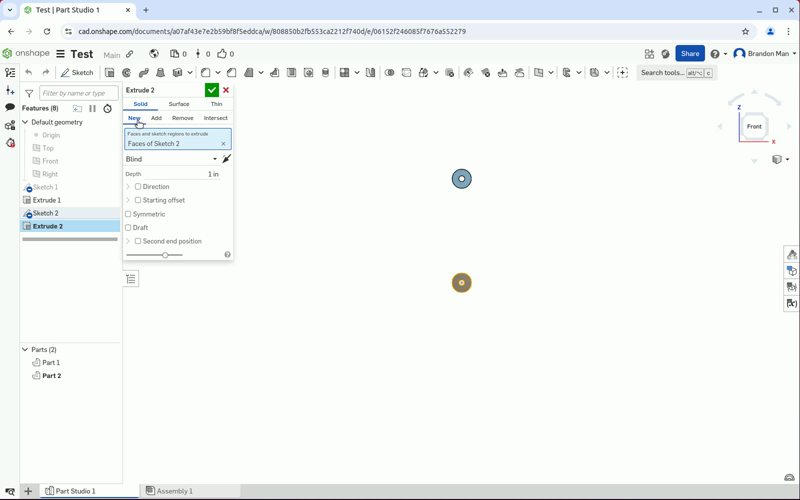
click(137, 120)
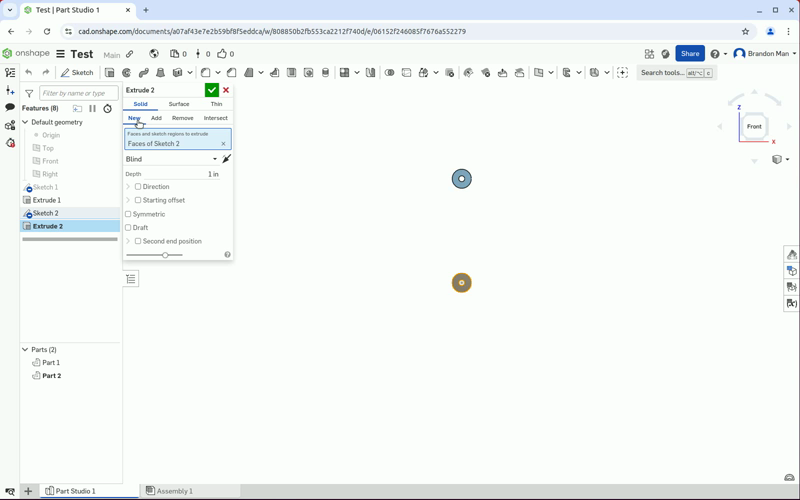
key(tab, 4)
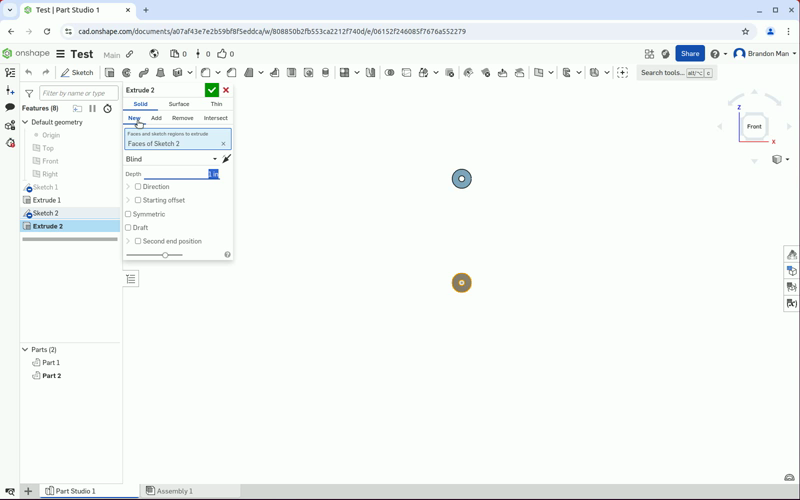
text(4.814)
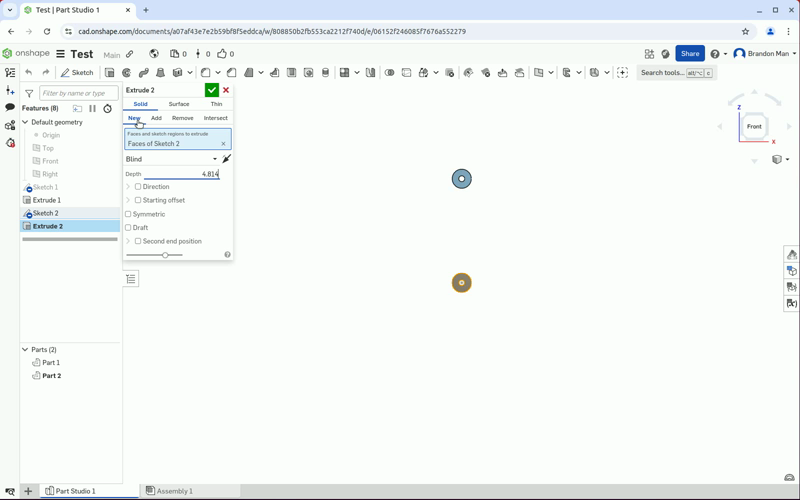
key(enter)
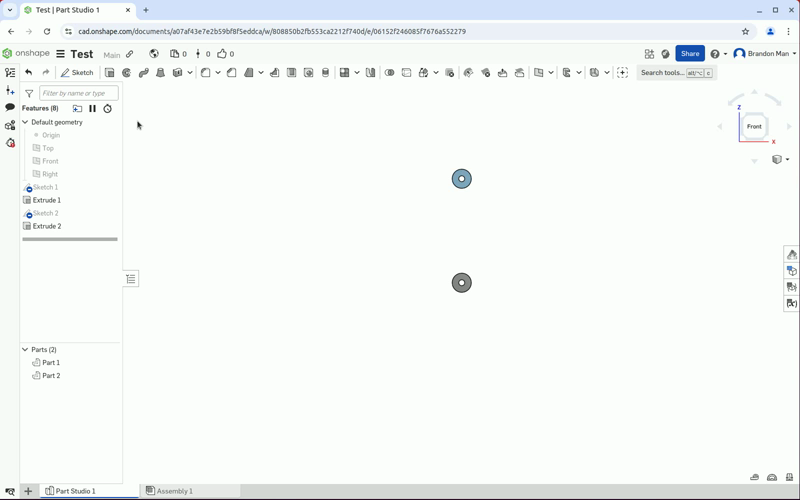
key(shift+h)
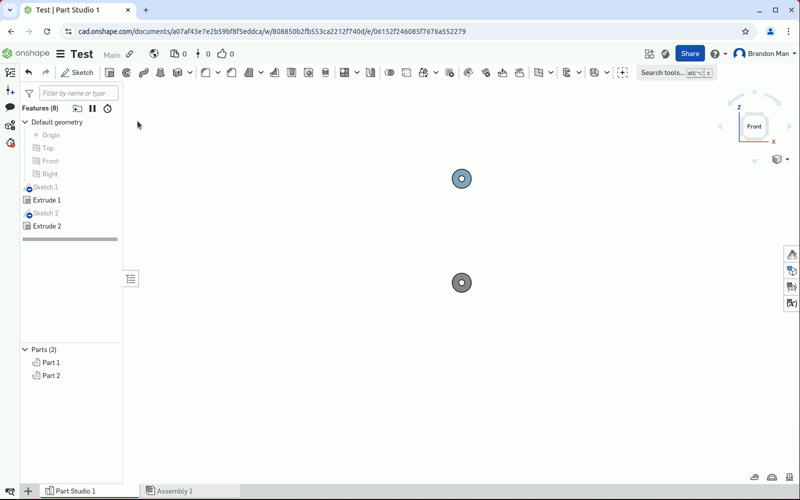
key(shift+h)
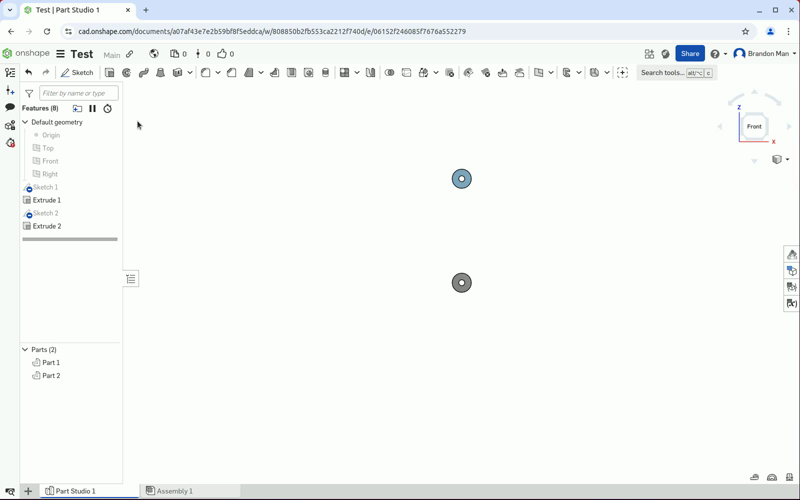
mouse_move(73, 189)
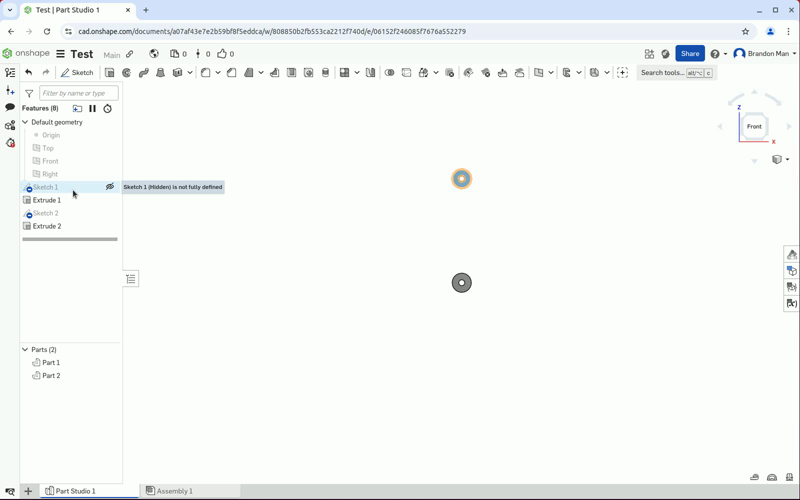
click(73, 189)
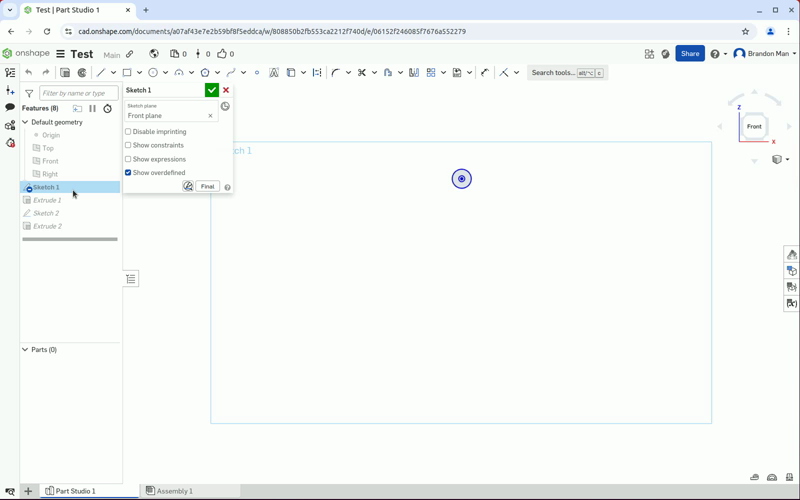
mouse_move(229, 92)
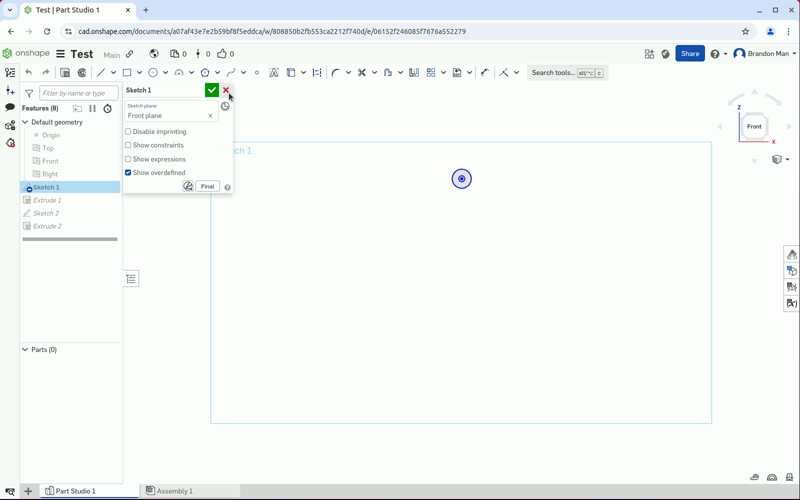
click(229, 92)
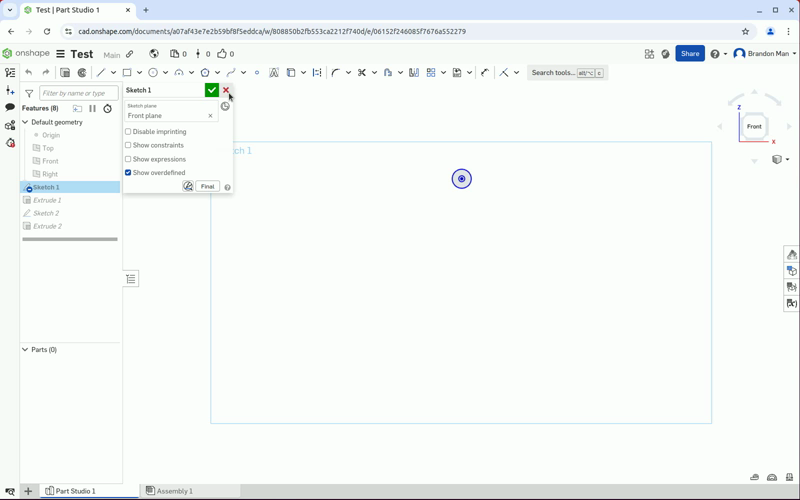
key(shift+s)
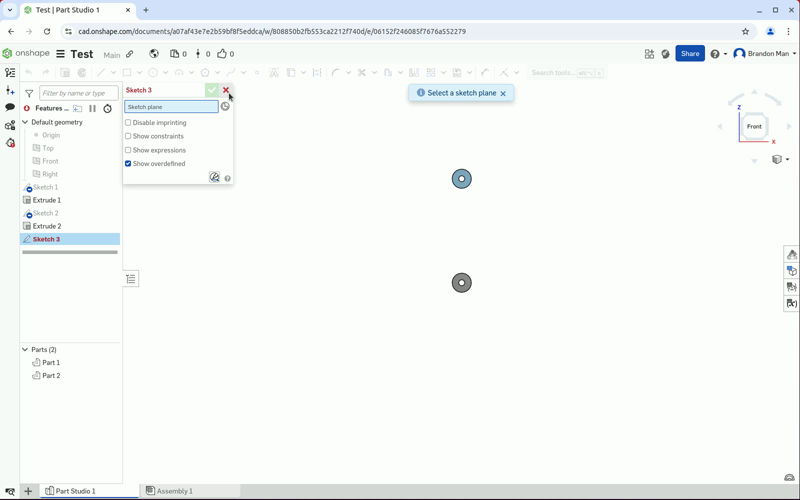
mouse_move(73, 163)
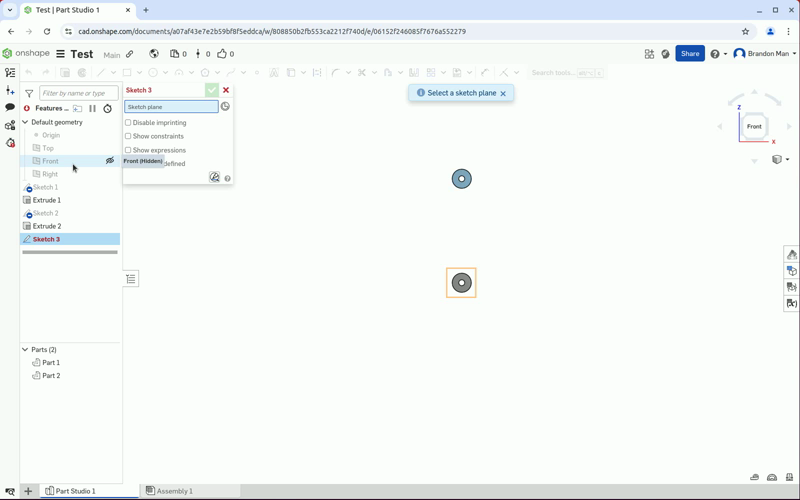
click(73, 163)
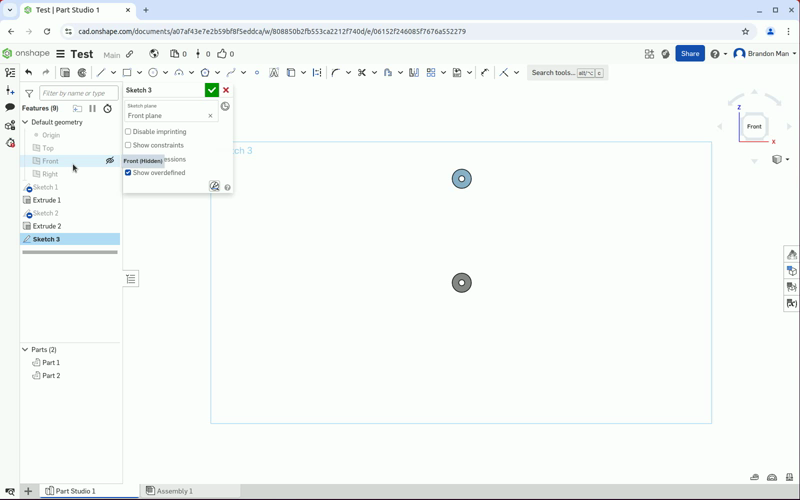
mouse_move(73, 352)
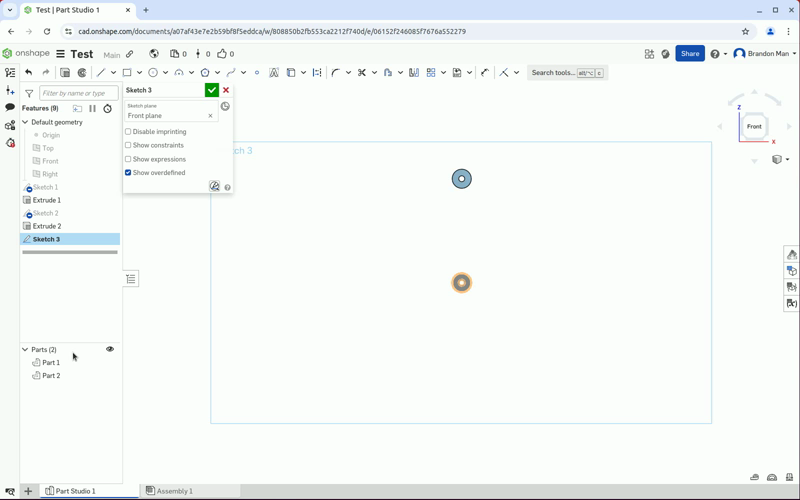
key(y)
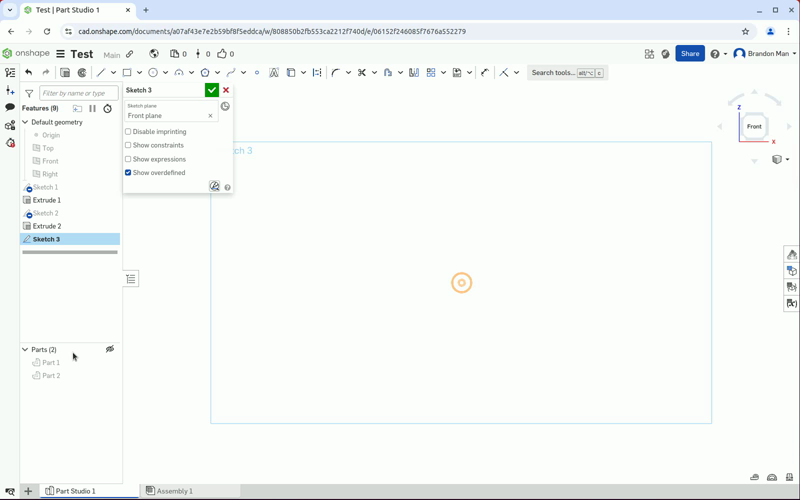
key(c)
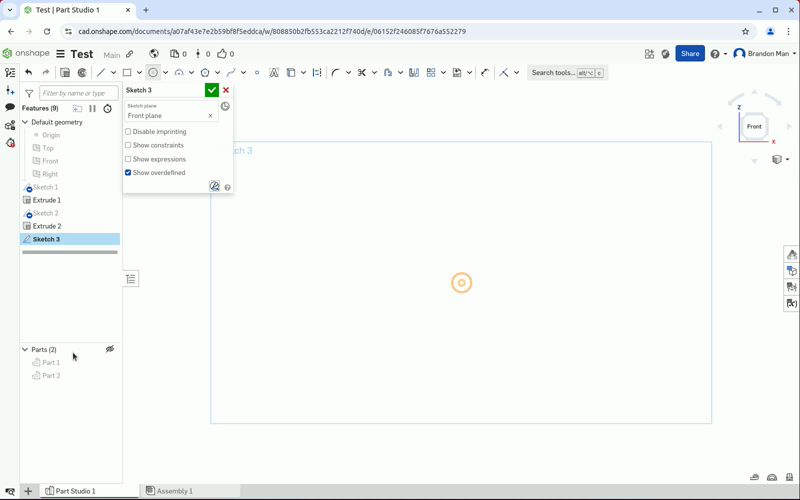
key_down(shift)
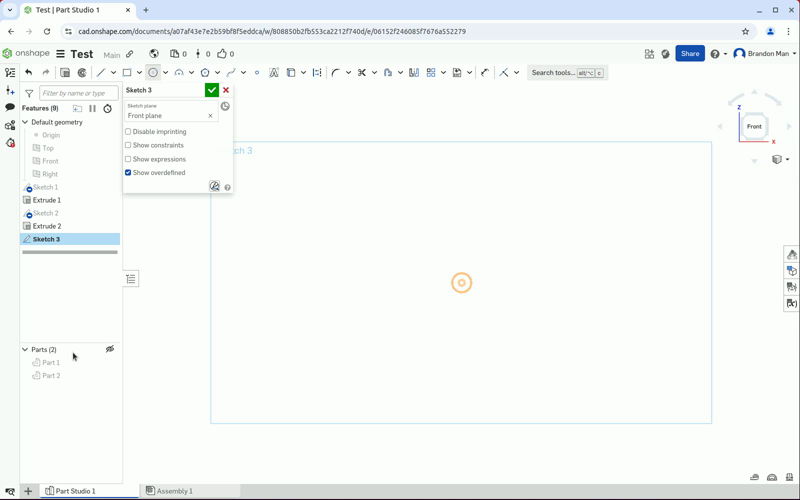
mouse_move(501, 282)
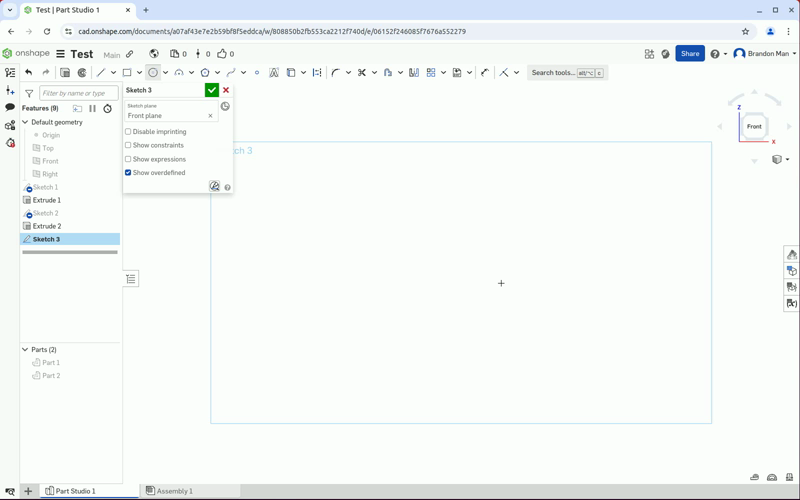
click(501, 282)
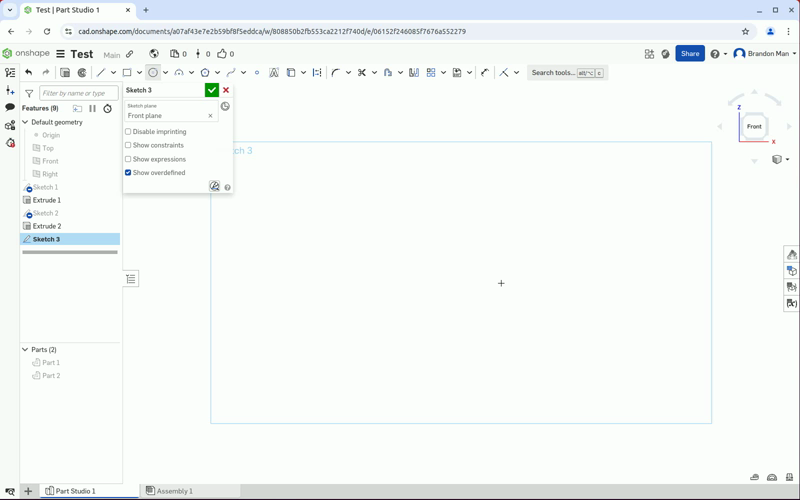
key_up(shift)
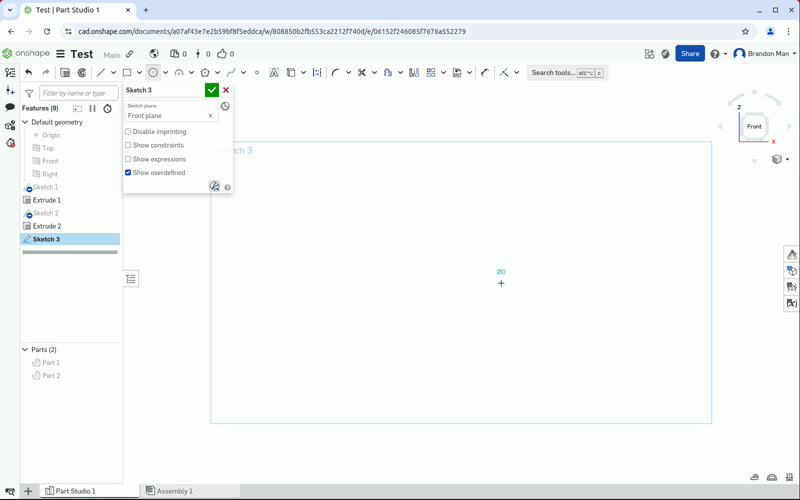
mouse_move(508, 282)
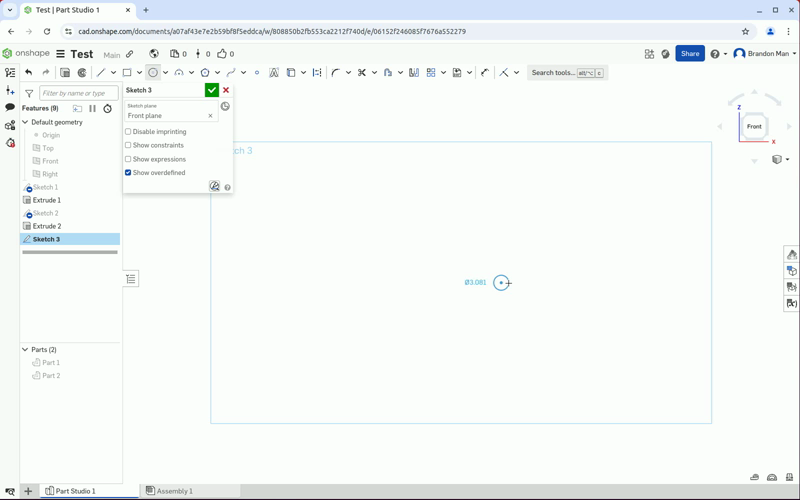
click(508, 282)
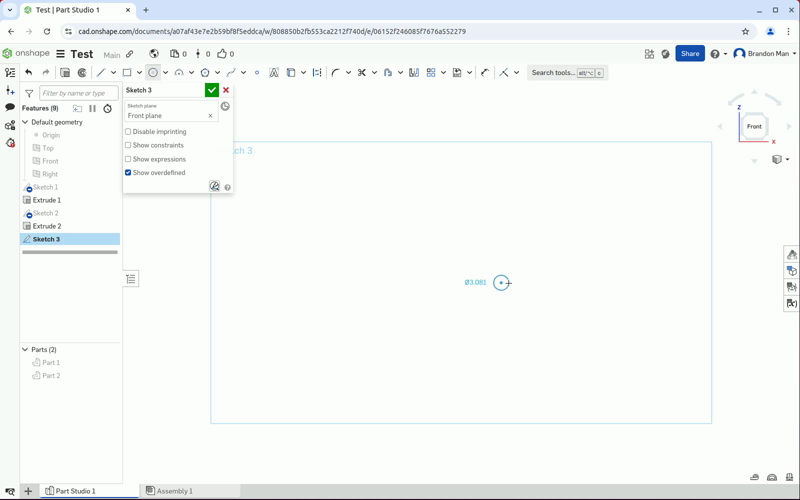
key(esc)
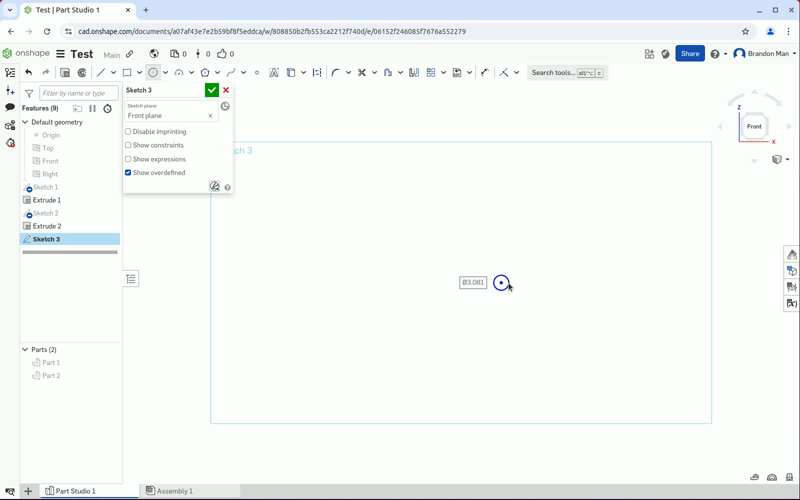
key(c)
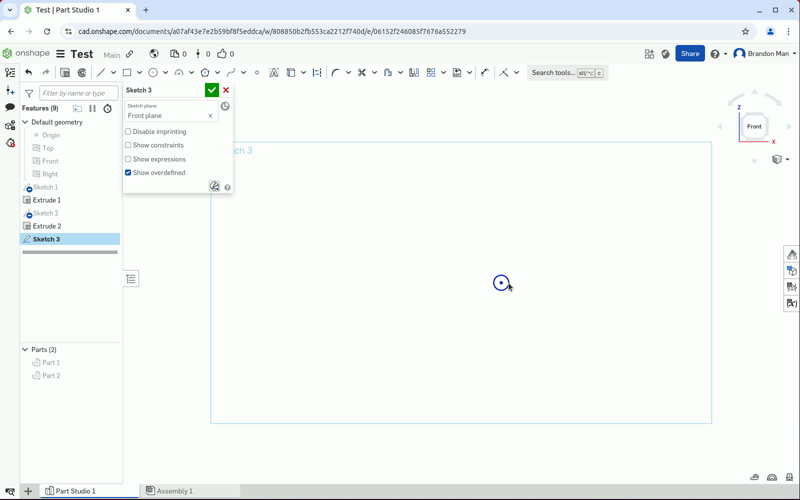
key_down(shift)
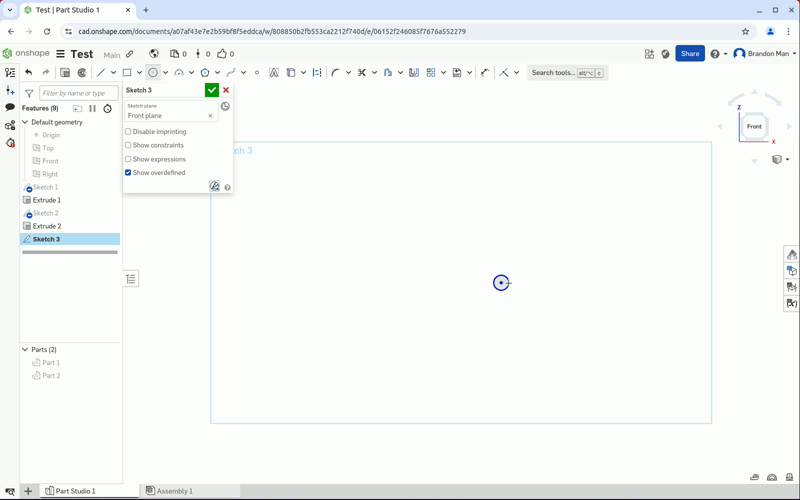
mouse_move(501, 282)
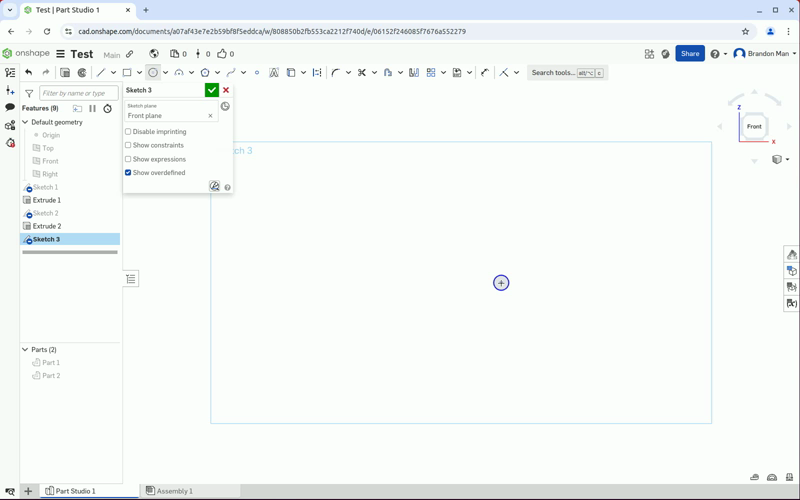
click(501, 282)
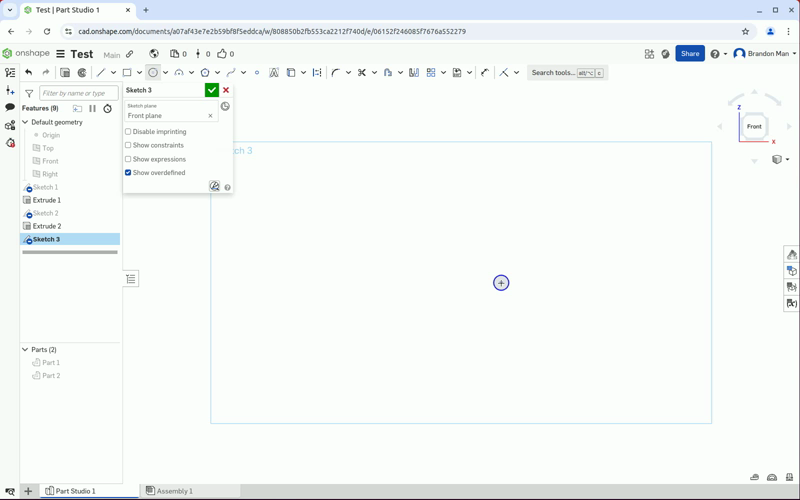
key_up(shift)
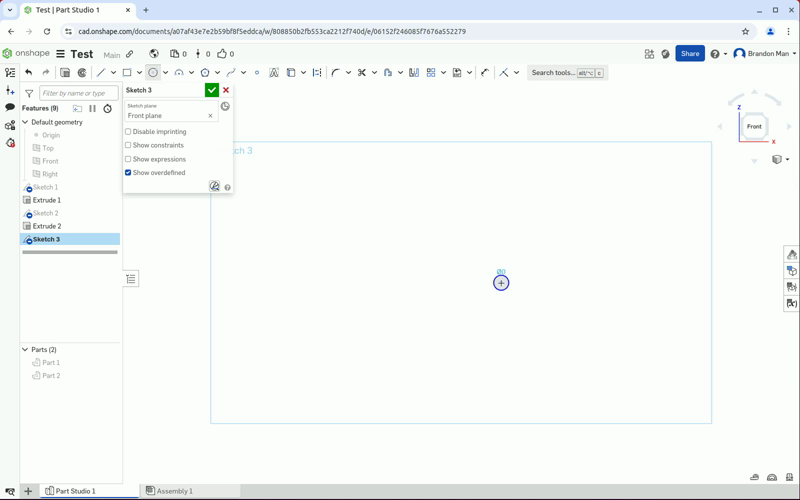
mouse_move(504, 282)
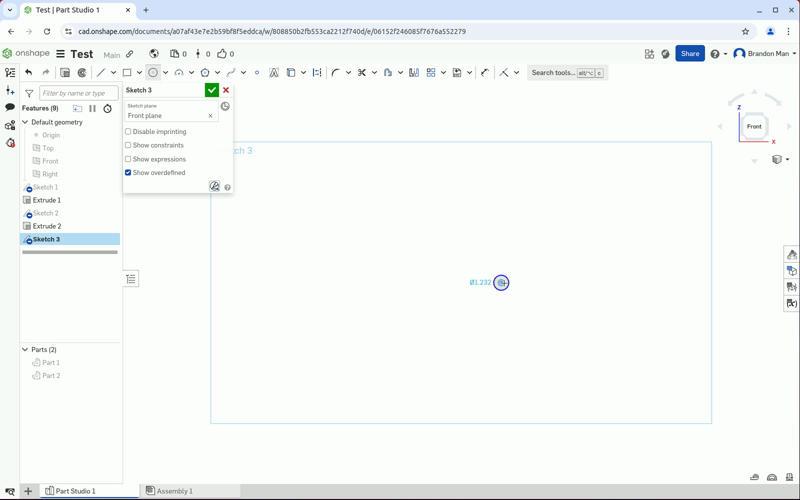
scroll(6)
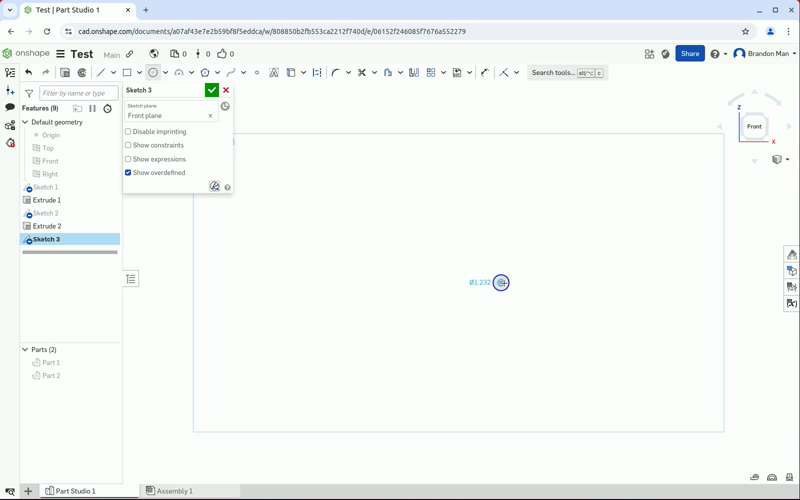
scroll(6)
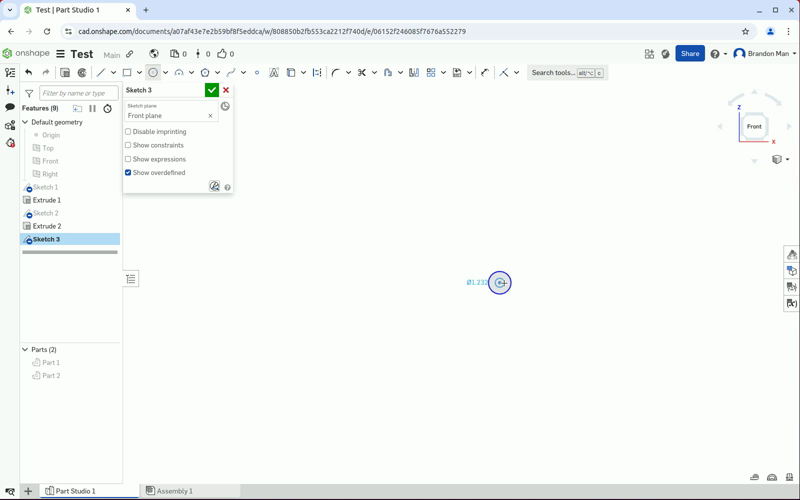
scroll(6)
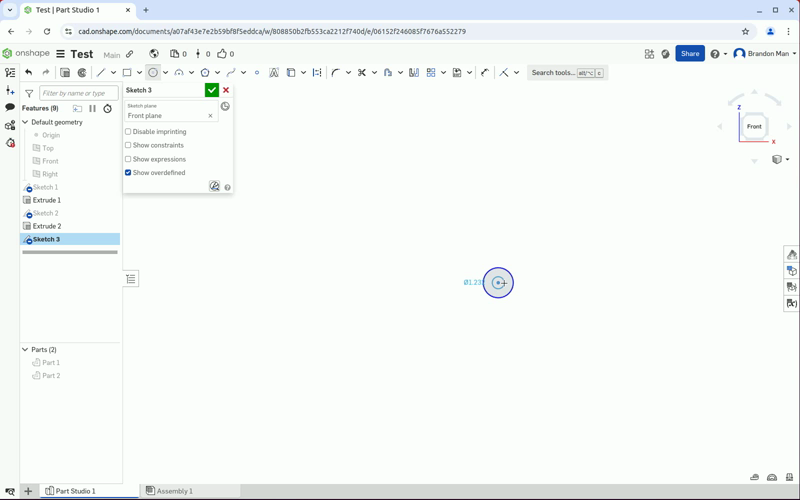
scroll(6)
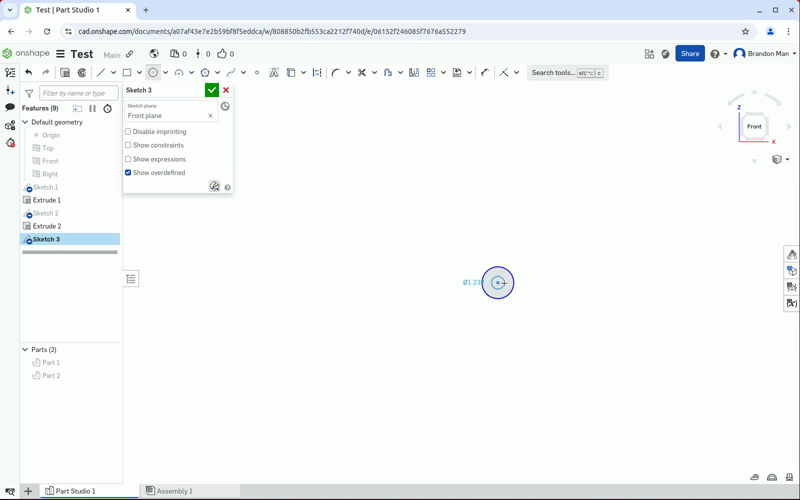
scroll(6)
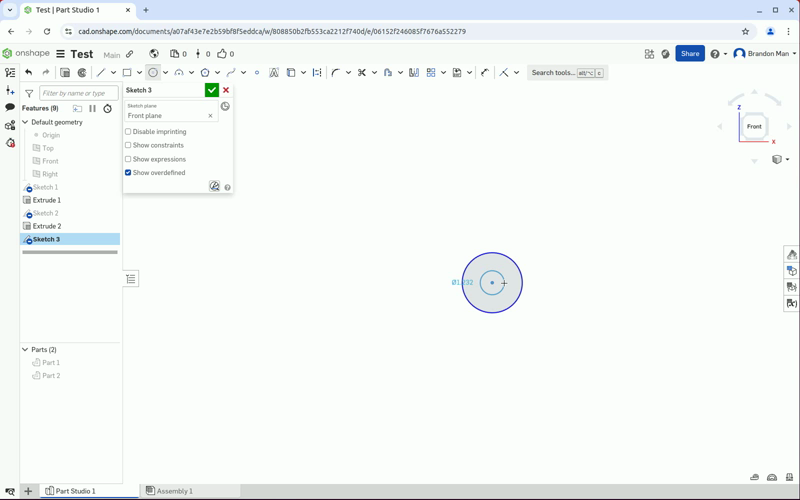
scroll(6)
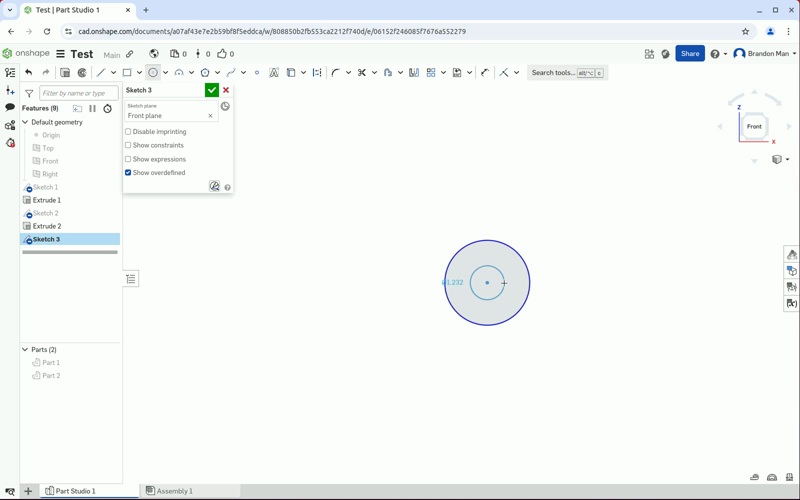
scroll(6)
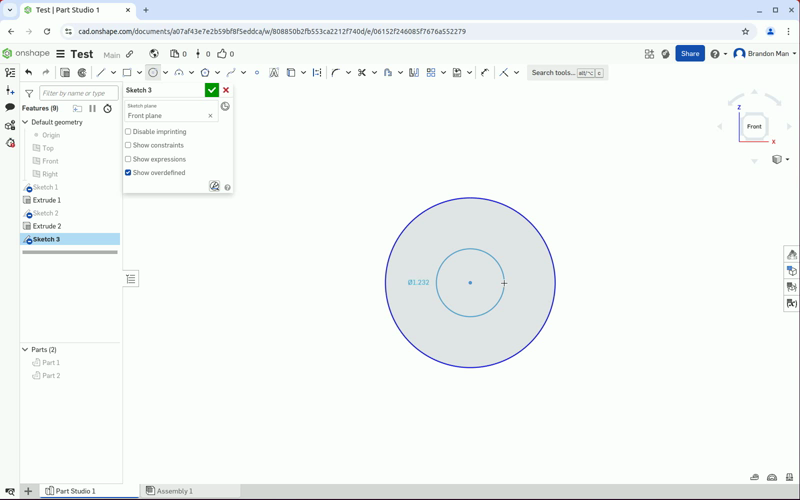
click(504, 282)
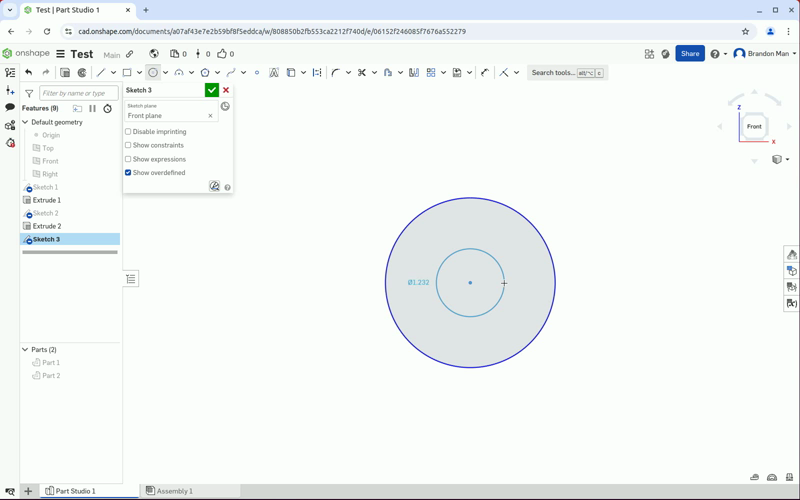
scroll(-6)
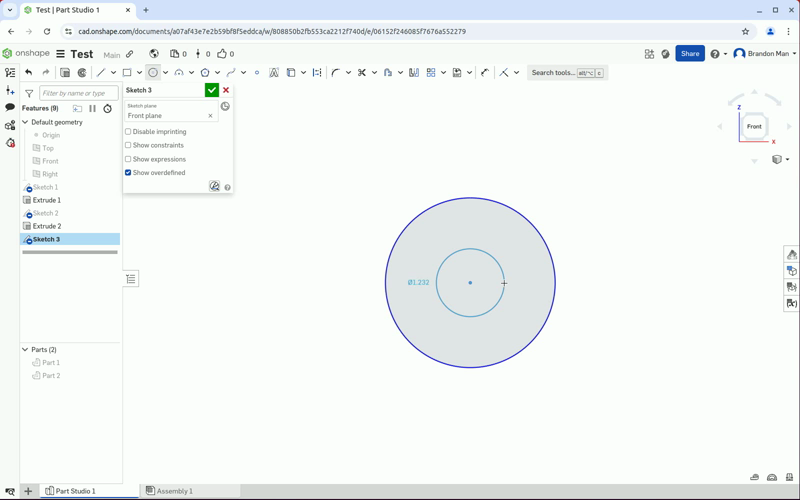
scroll(-6)
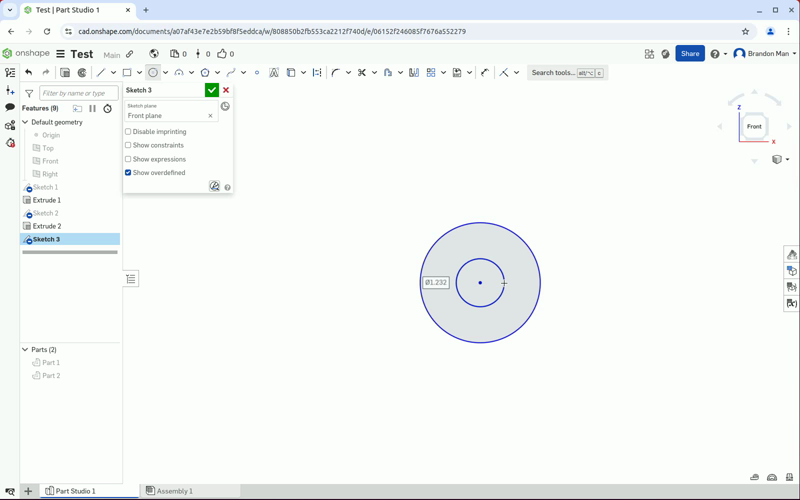
scroll(-6)
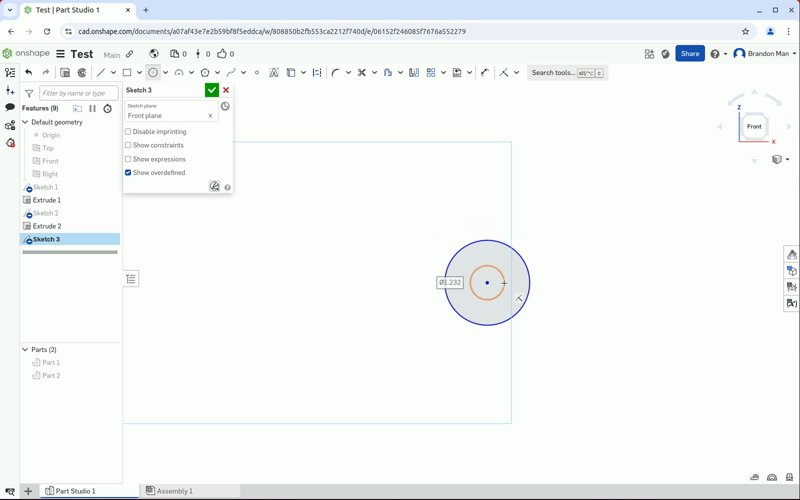
scroll(-6)
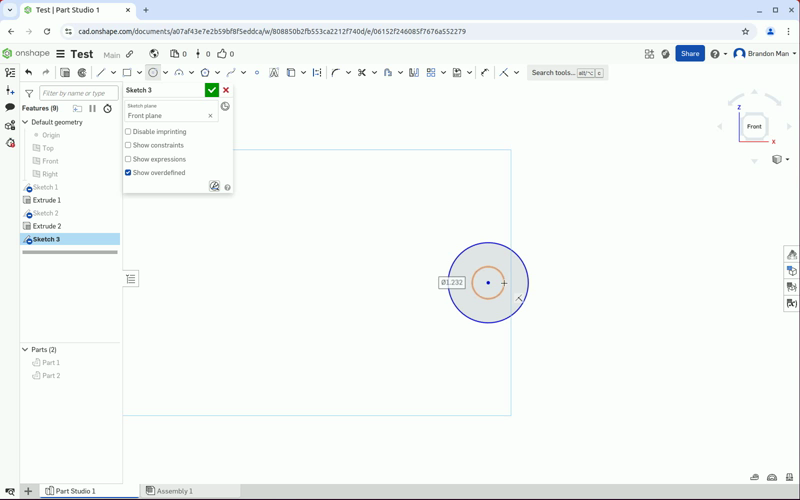
scroll(-6)
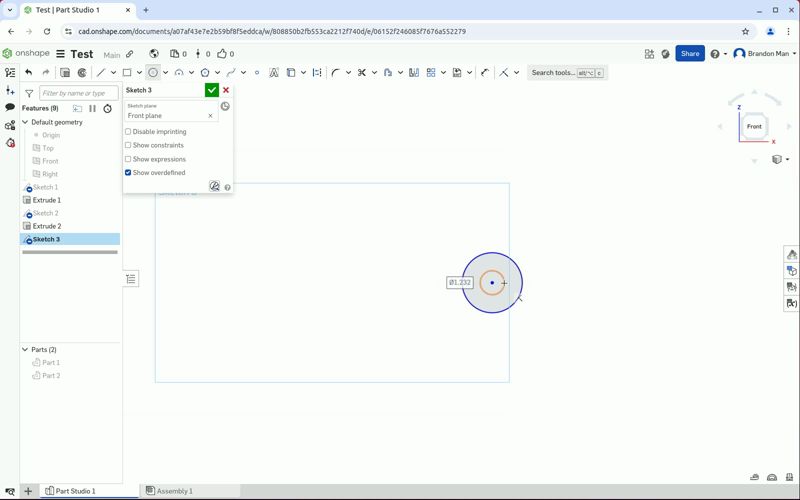
scroll(-6)
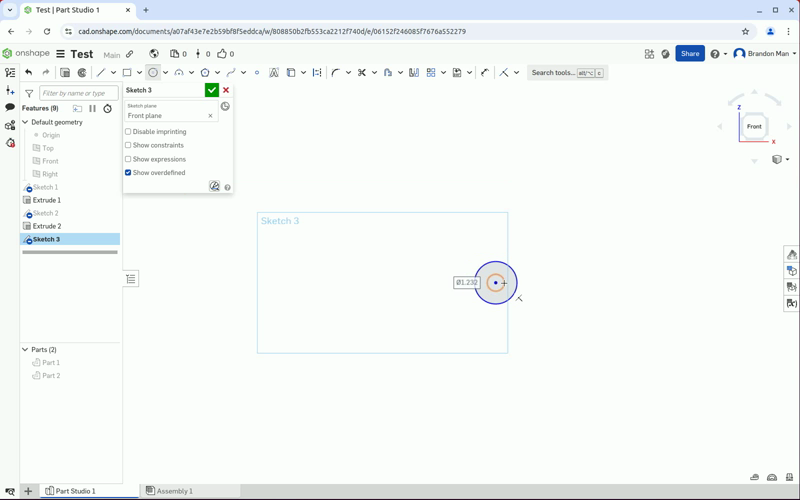
scroll(-6)
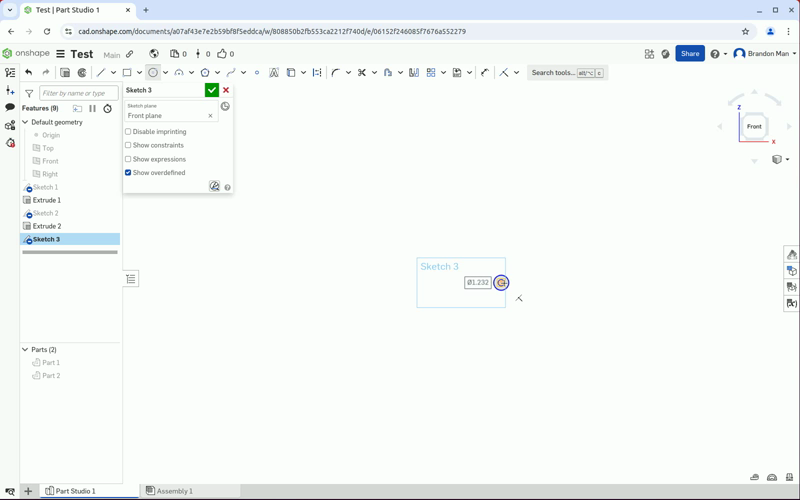
key(esc)
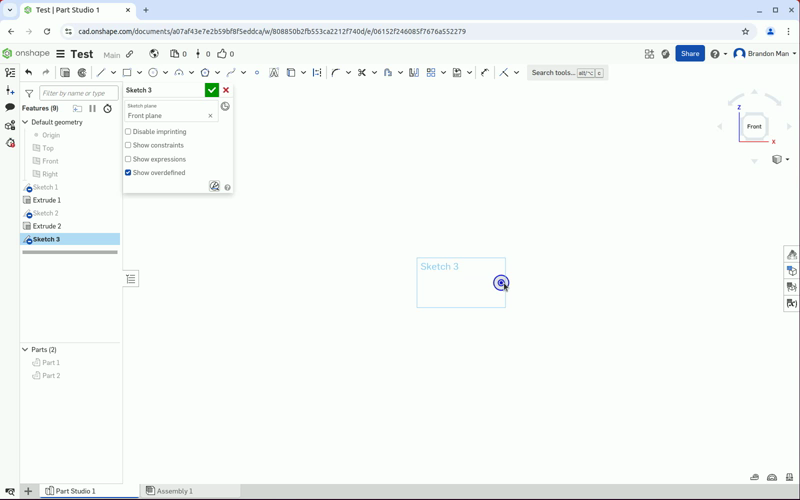
mouse_move(502, 288)
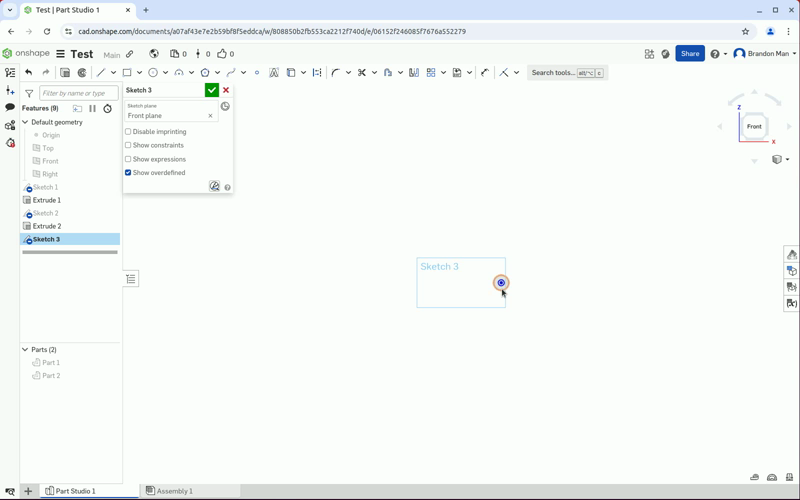
scroll(6)
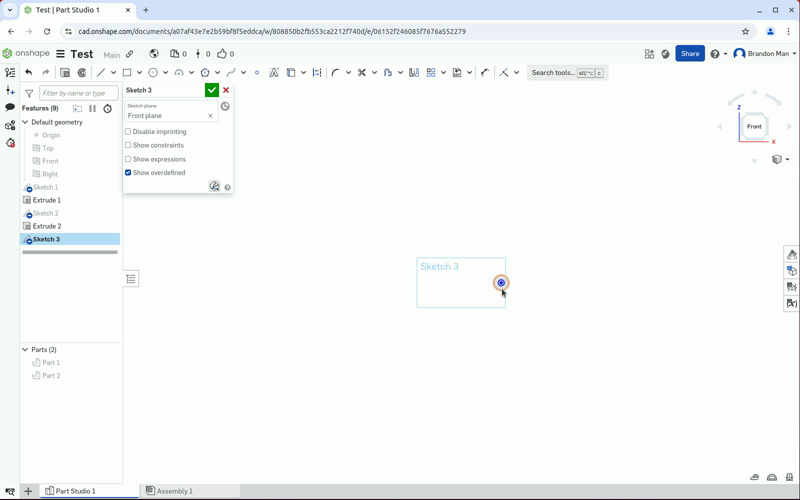
scroll(6)
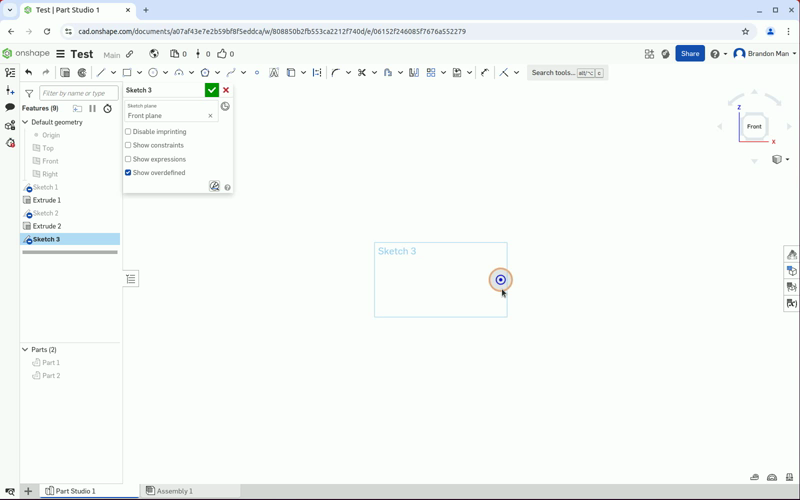
scroll(6)
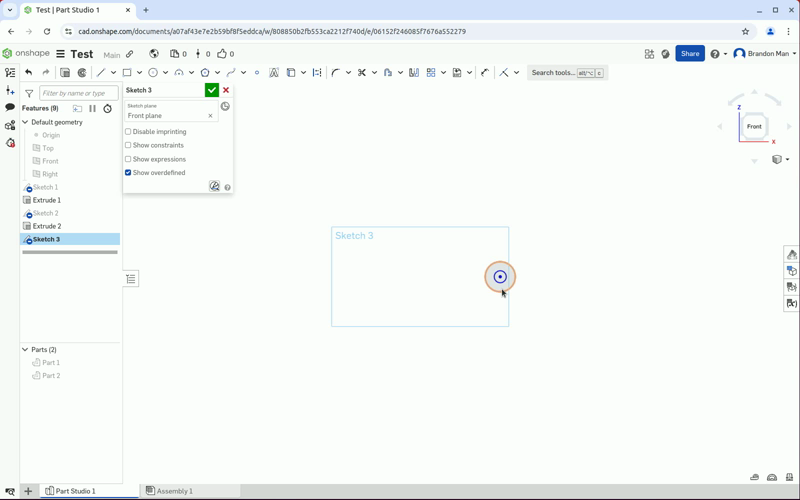
scroll(6)
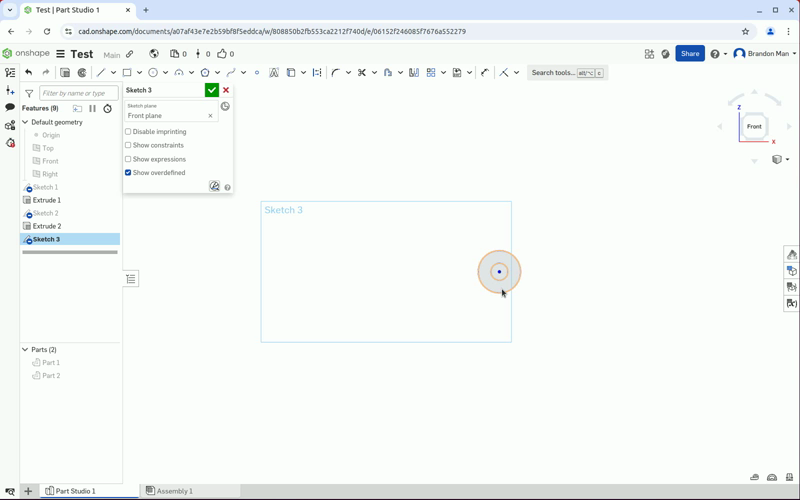
scroll(6)
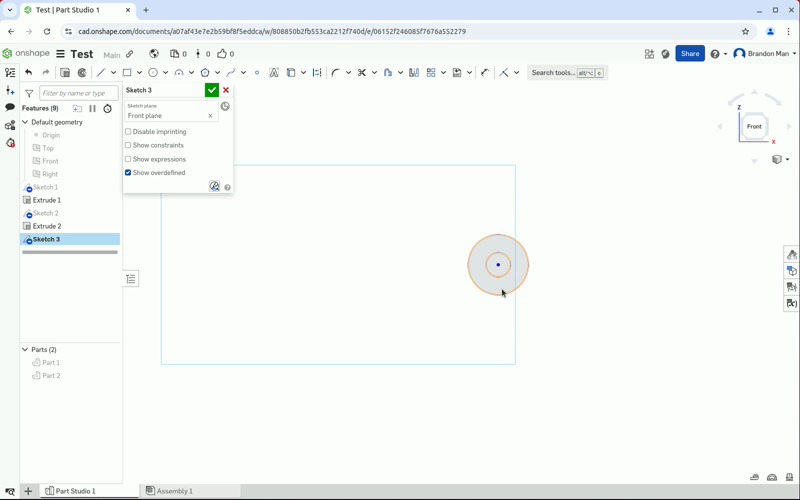
scroll(6)
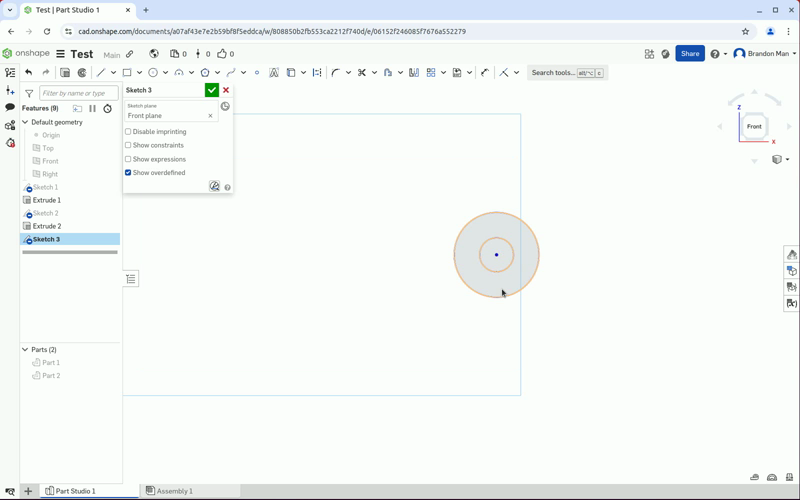
scroll(6)
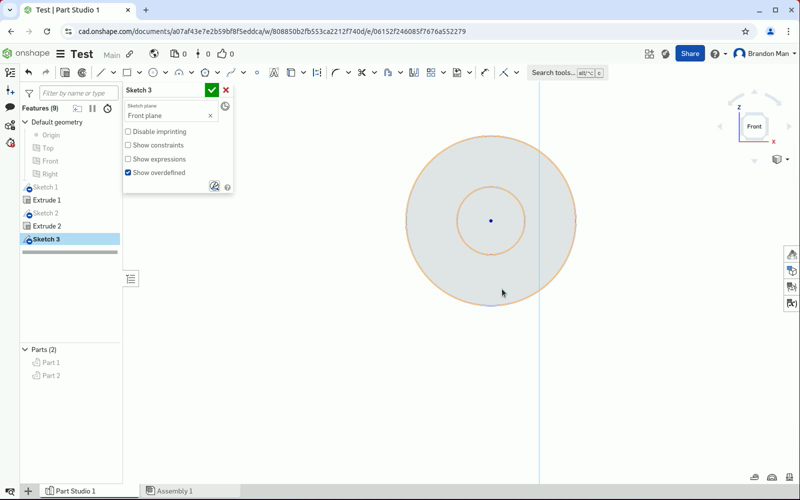
click(502, 288)
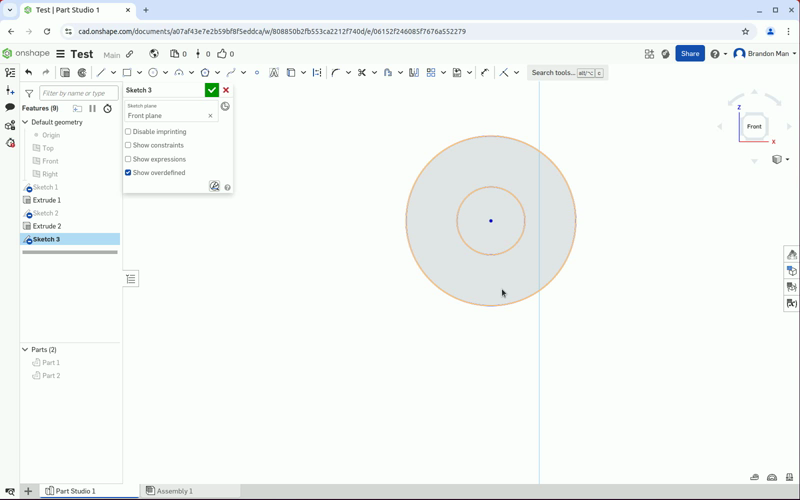
scroll(-6)
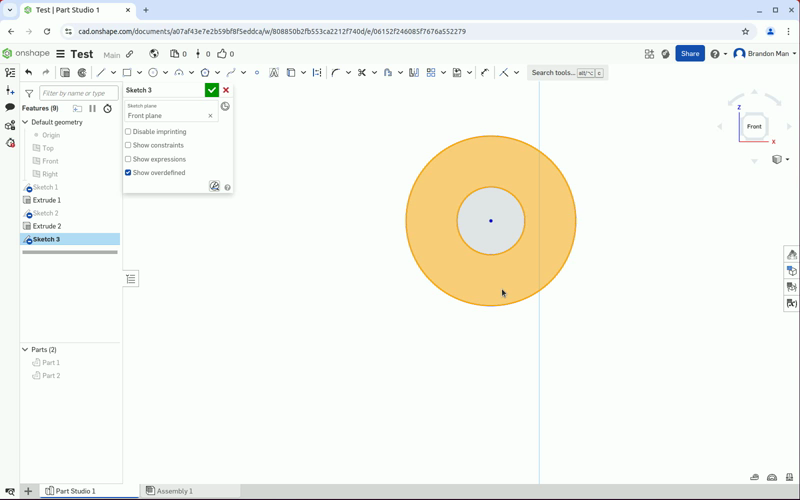
scroll(-6)
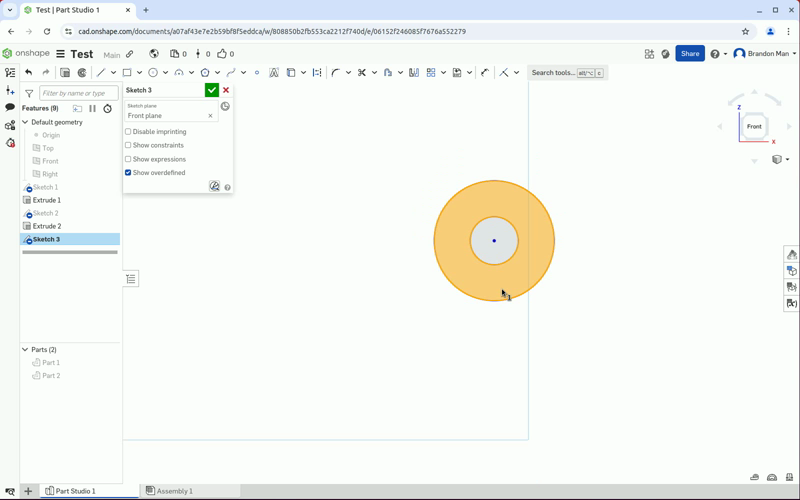
scroll(-6)
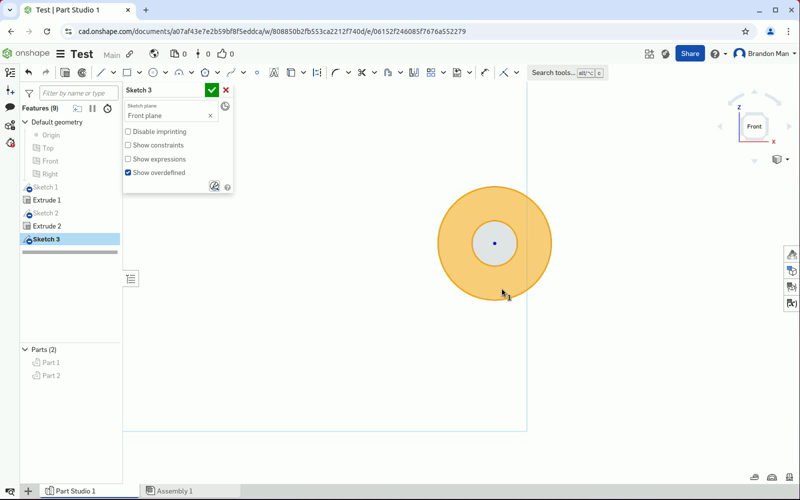
scroll(-6)
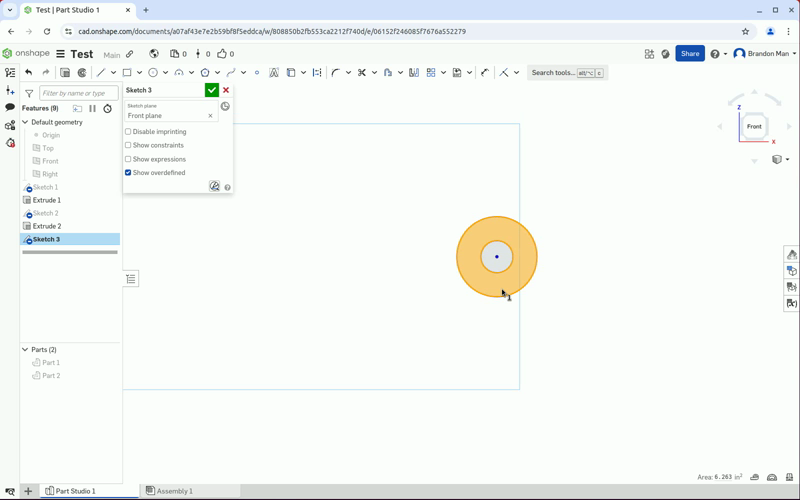
scroll(-6)
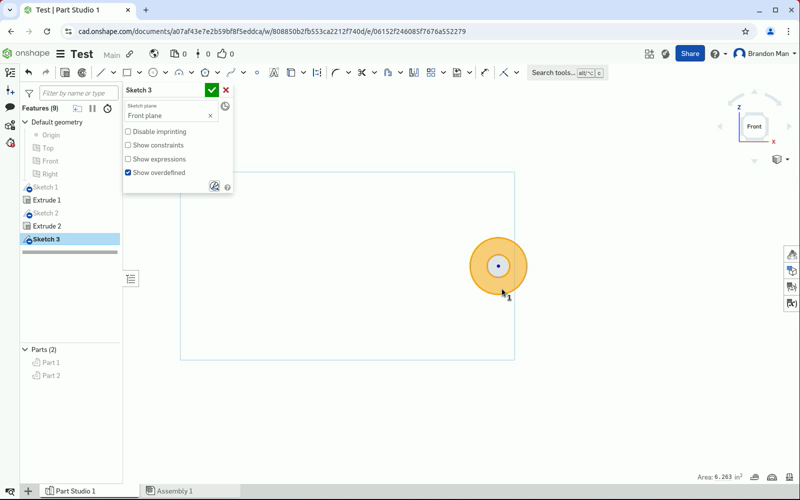
scroll(-6)
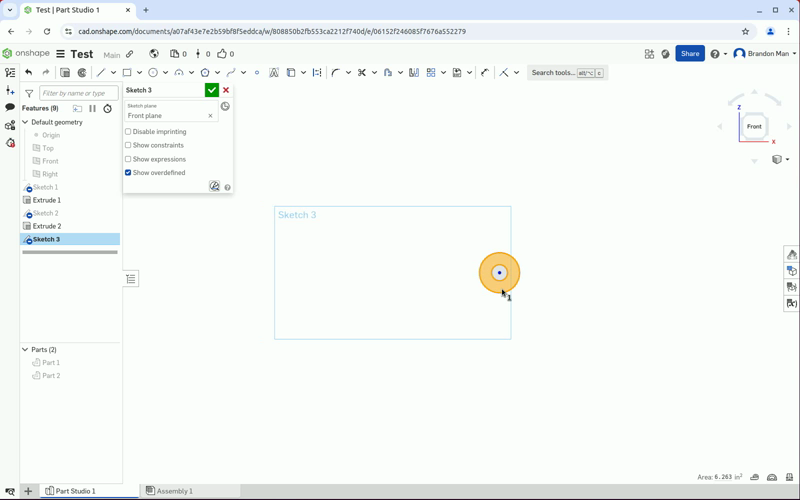
scroll(-6)
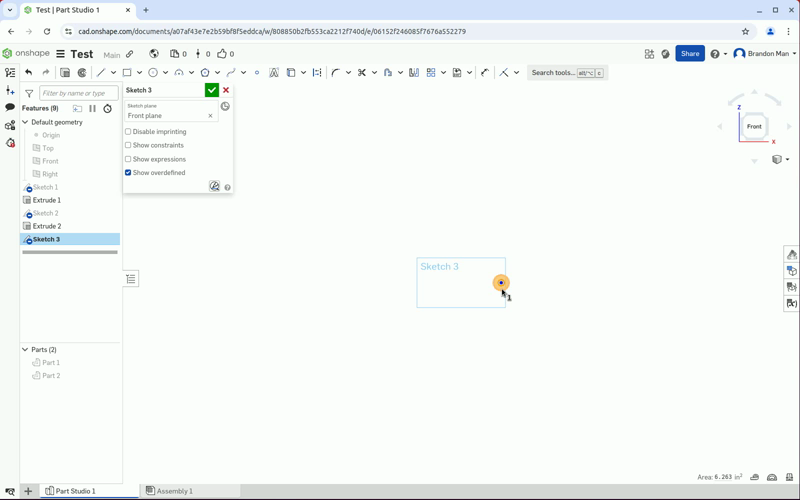
mouse_move(73, 352)
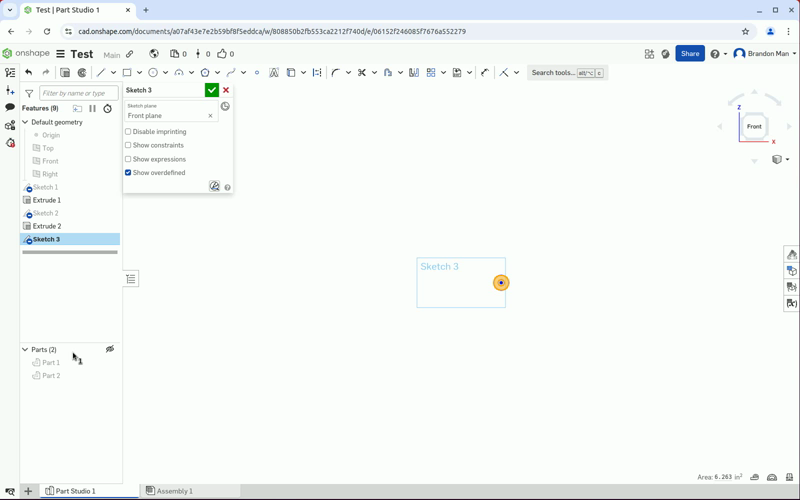
key(shift+y)
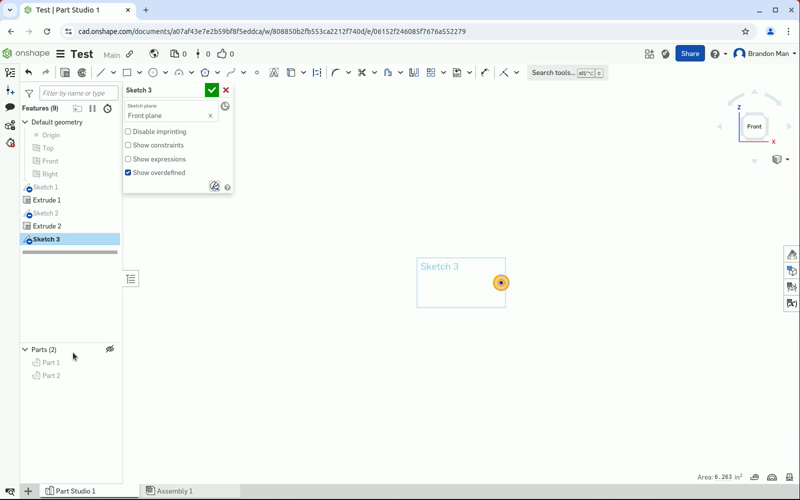
key(shift+e)
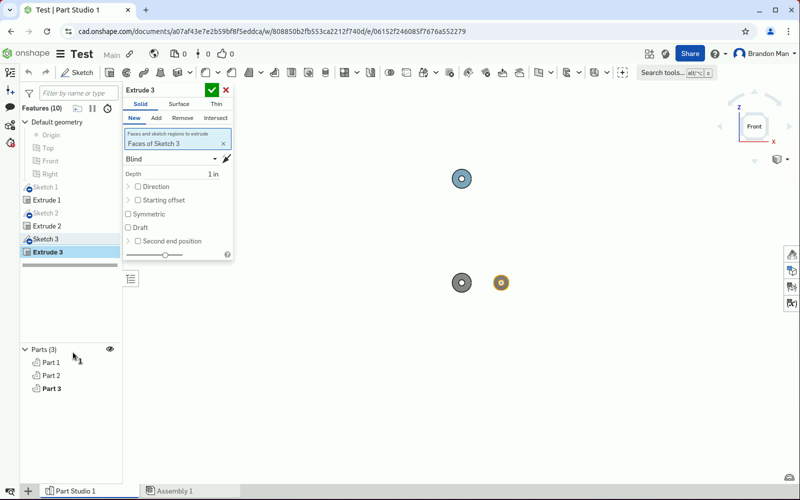
mouse_move(143, 106)
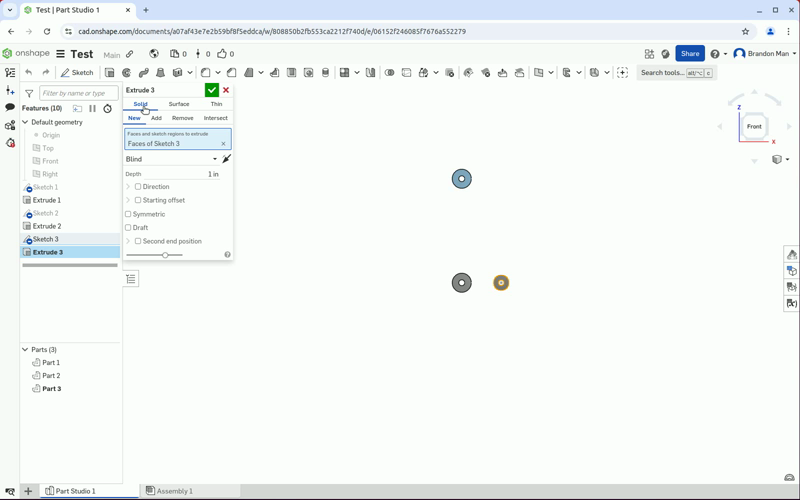
click(143, 106)
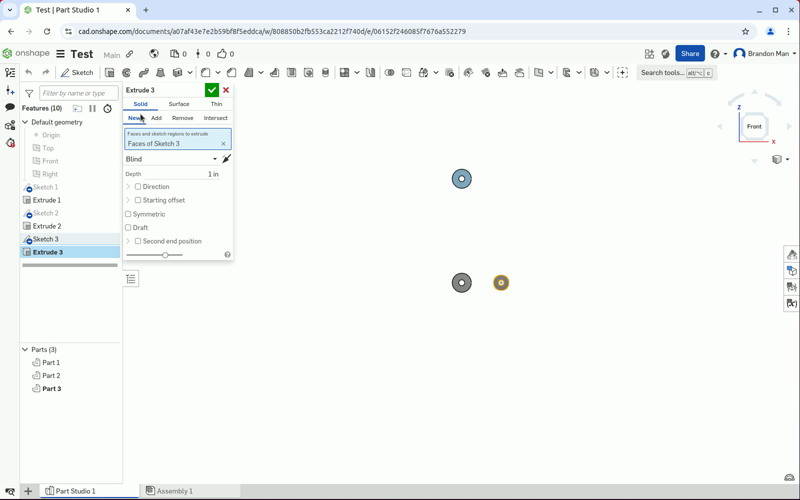
mouse_move(137, 120)
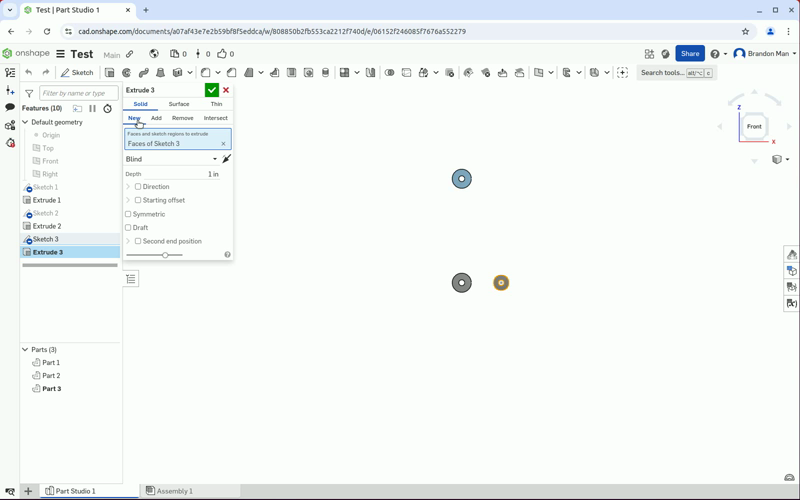
click(137, 120)
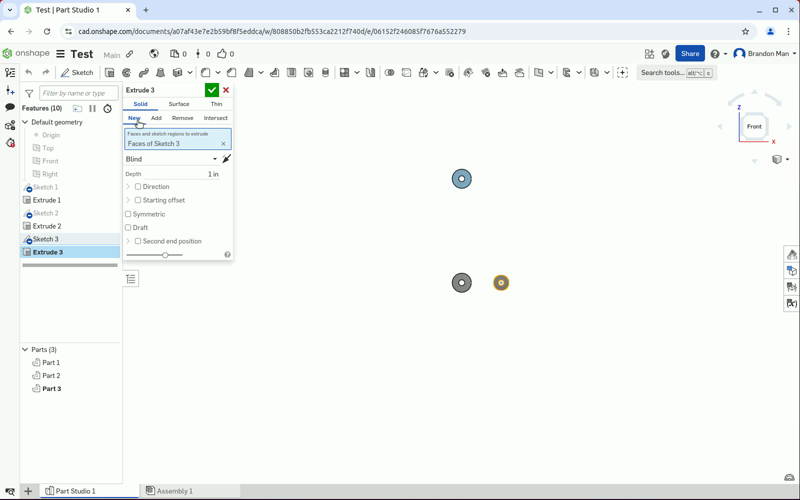
key(tab, 4)
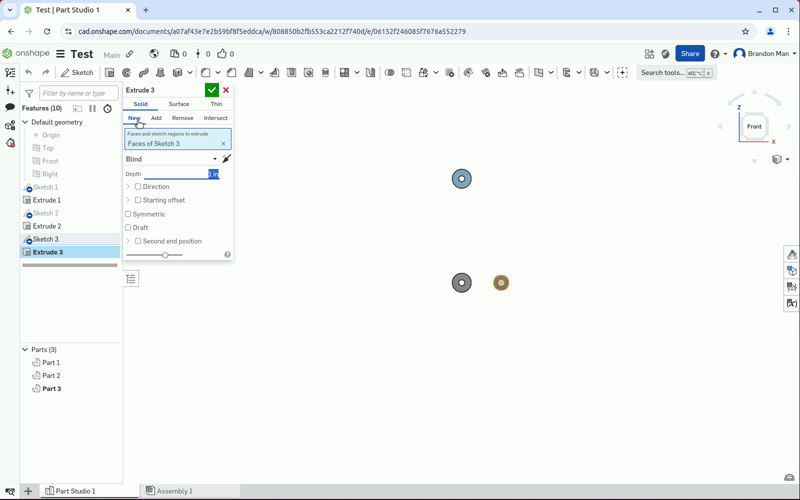
text(4.814)
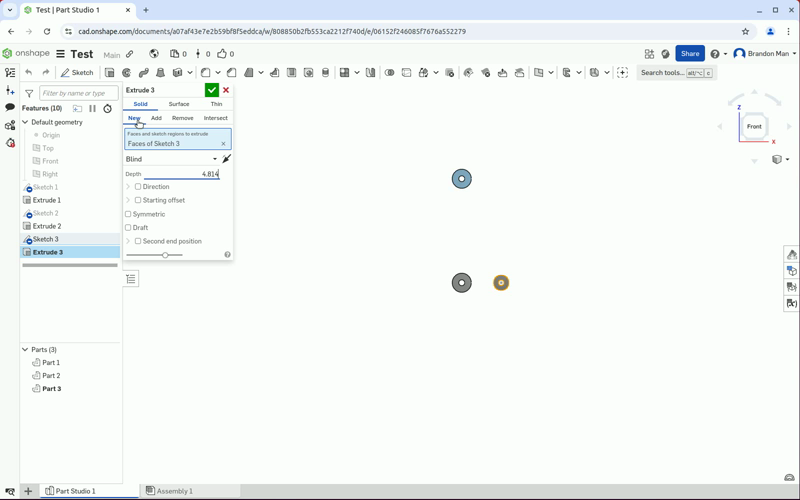
key(enter)
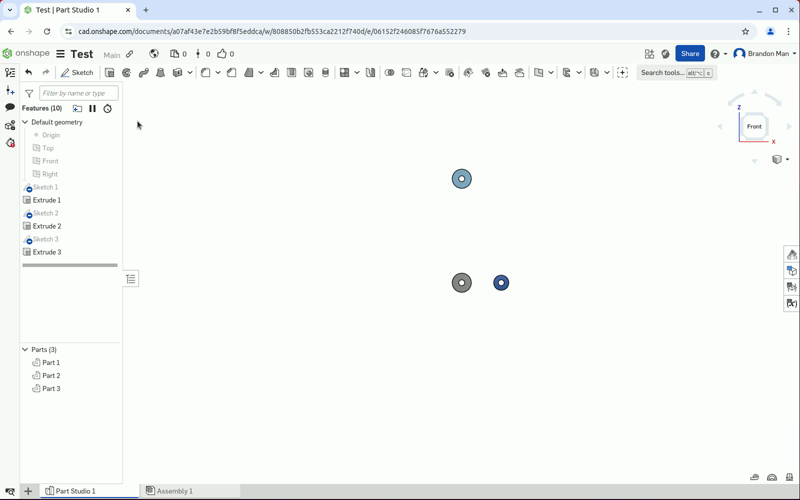
key(shift+h)
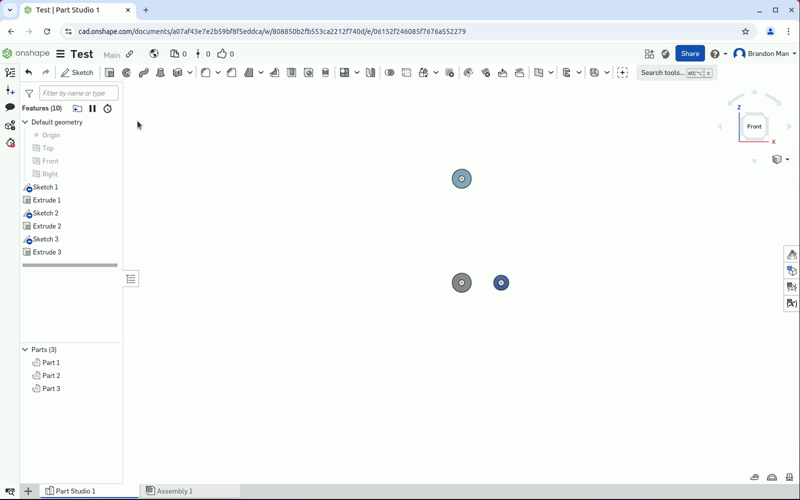
key(shift+h)
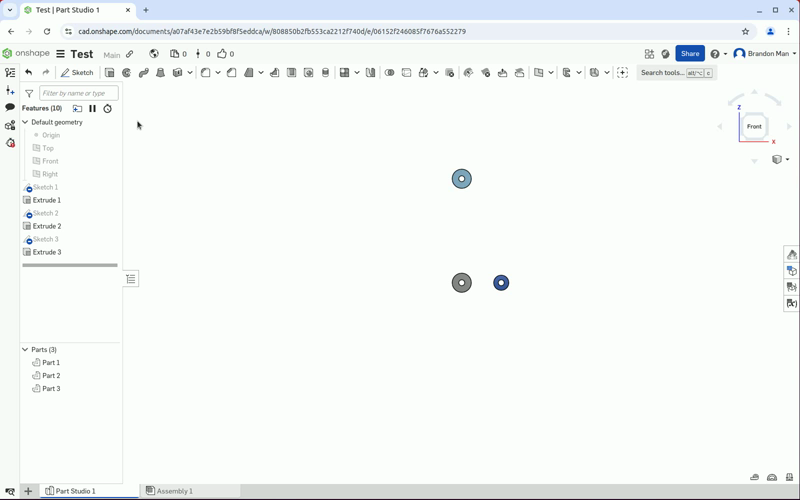
mouse_move(73, 189)
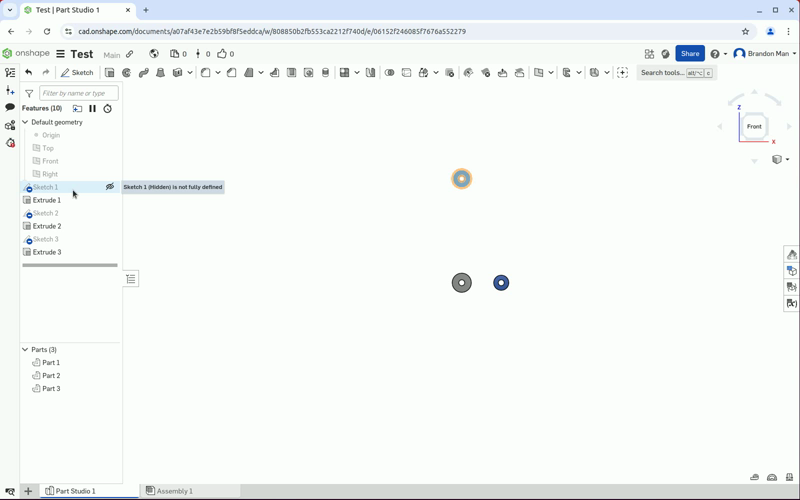
click(73, 189)
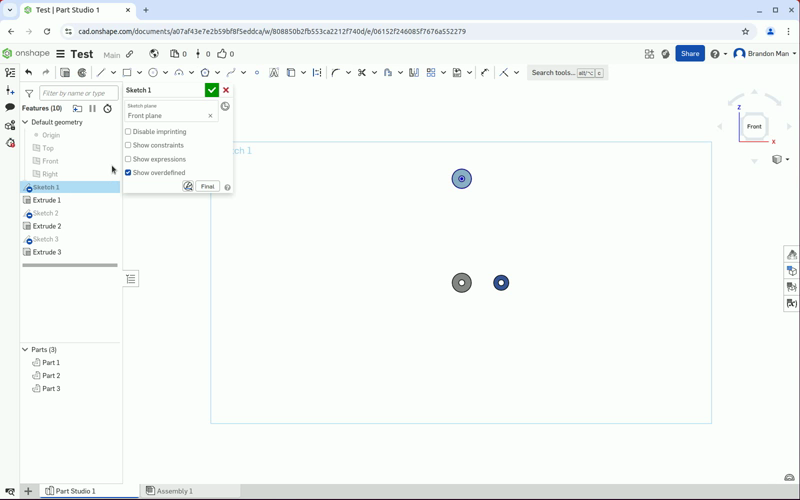
mouse_move(229, 92)
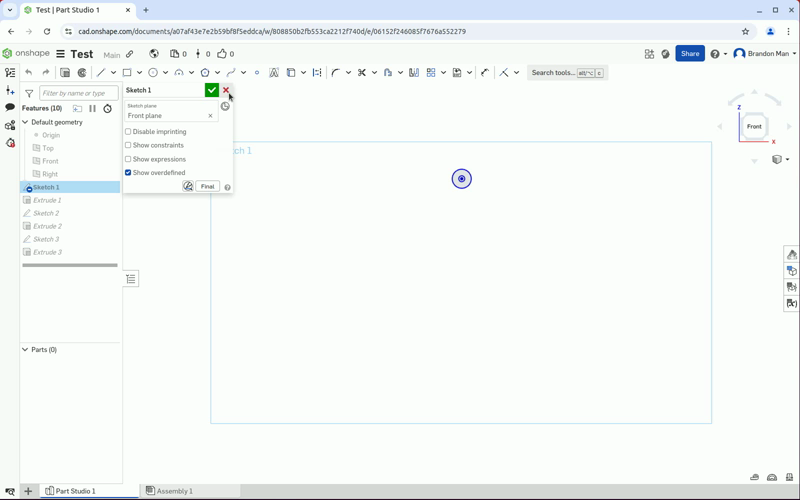
click(229, 92)
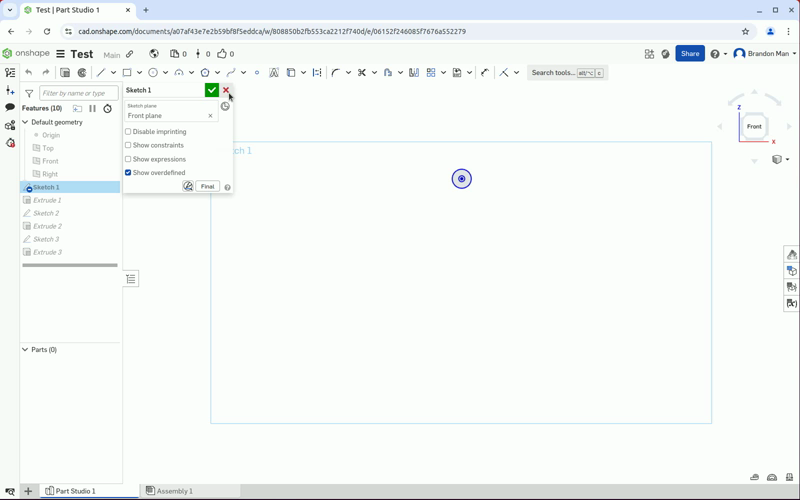
key(shift+s)
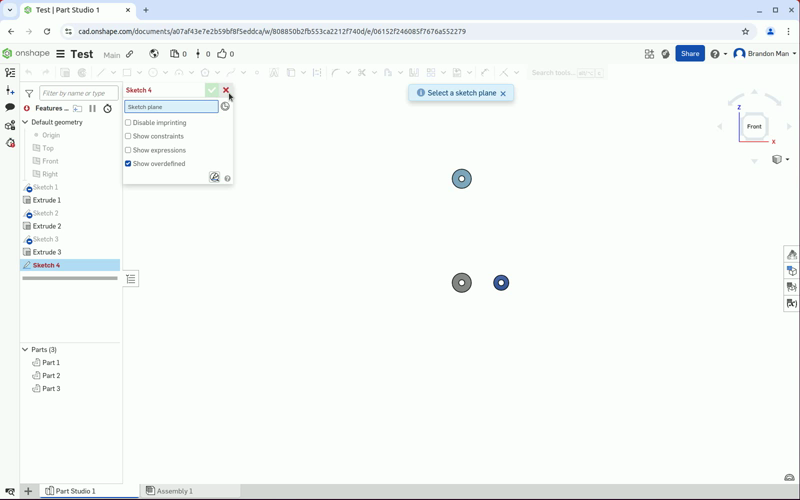
mouse_move(73, 163)
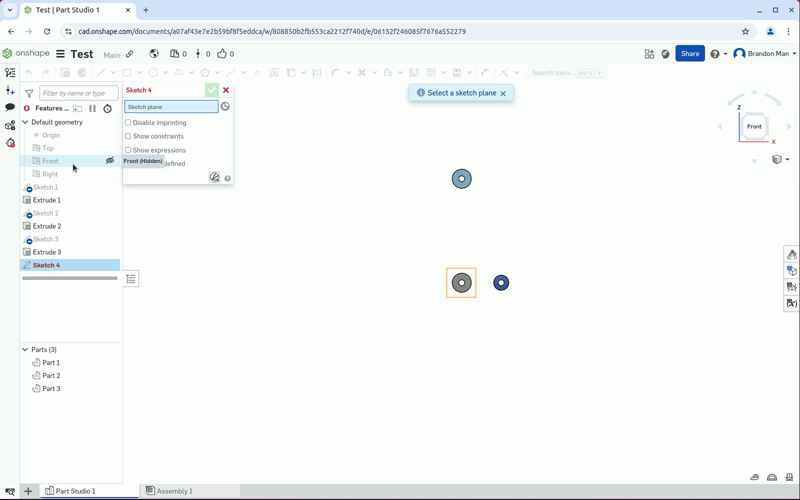
click(73, 163)
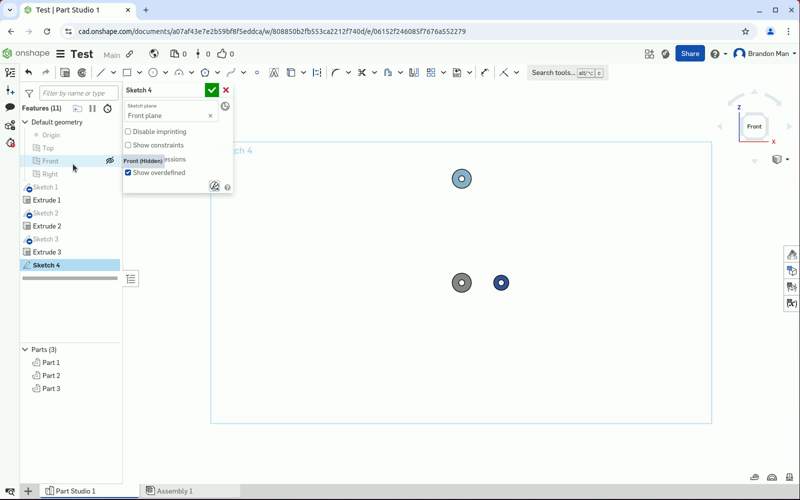
mouse_move(73, 352)
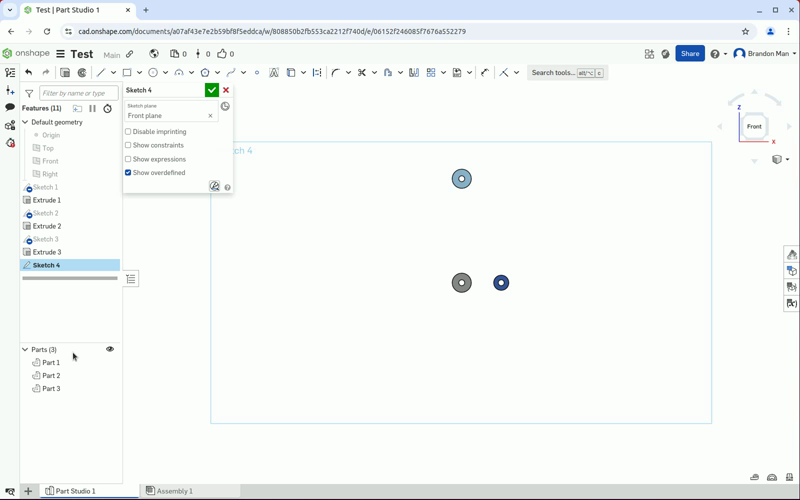
key(y)
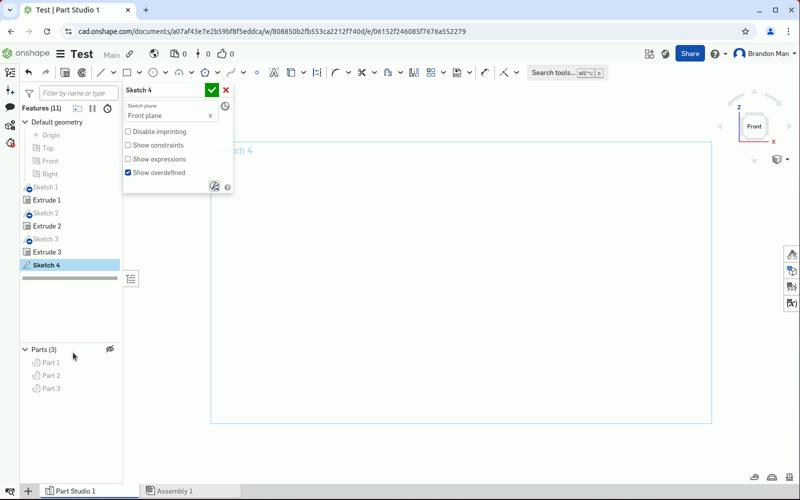
key(a)
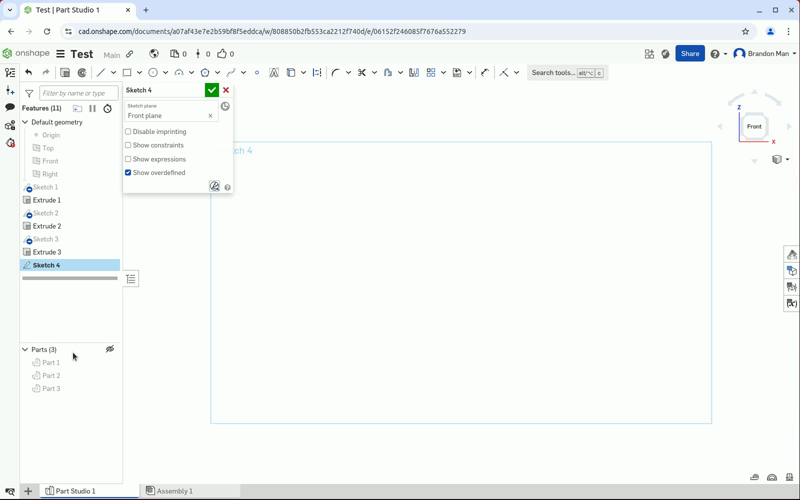
key_down(shift)
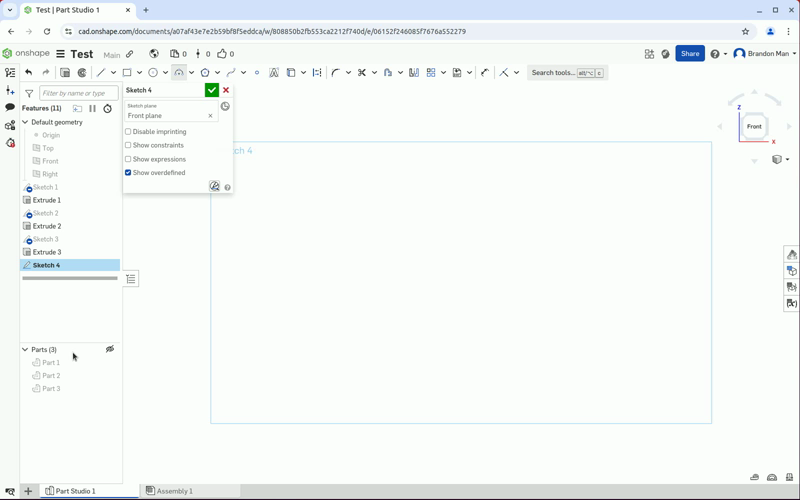
mouse_move(446, 223)
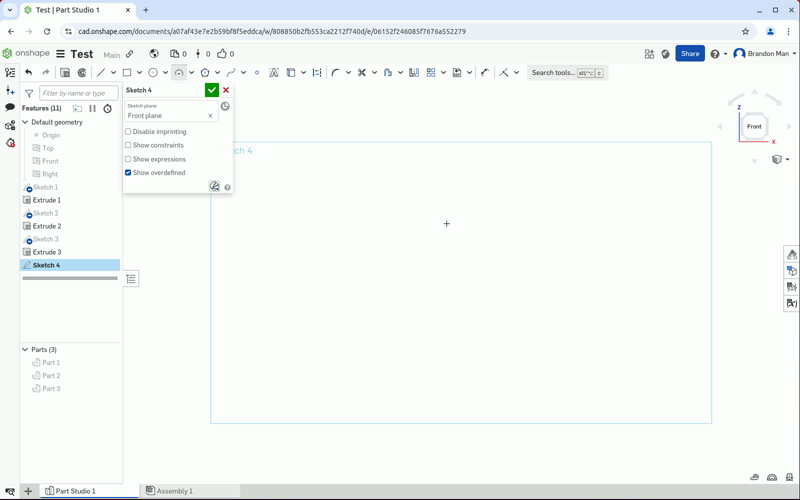
click(446, 223)
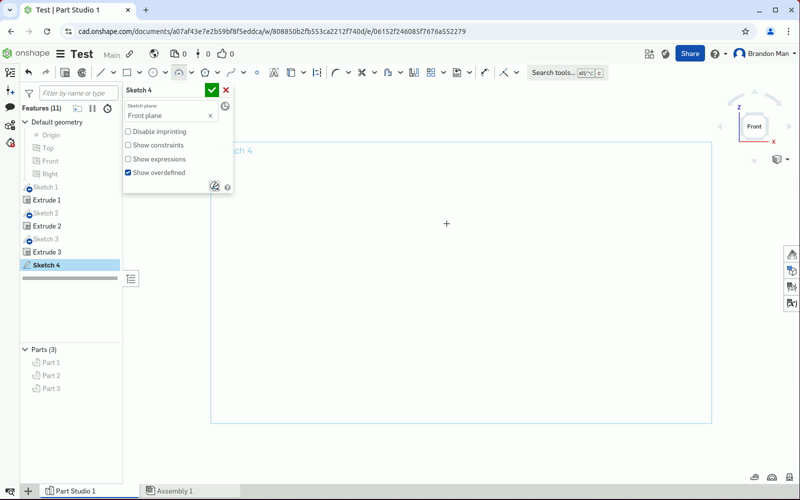
key_up(shift)
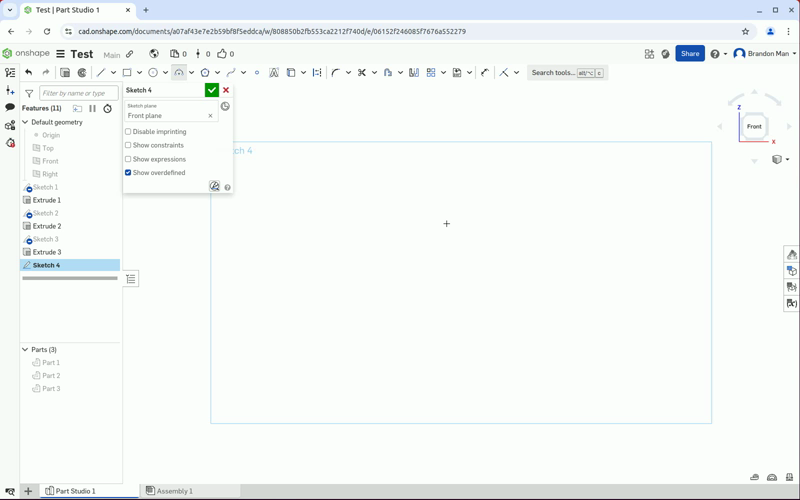
key_down(shift)
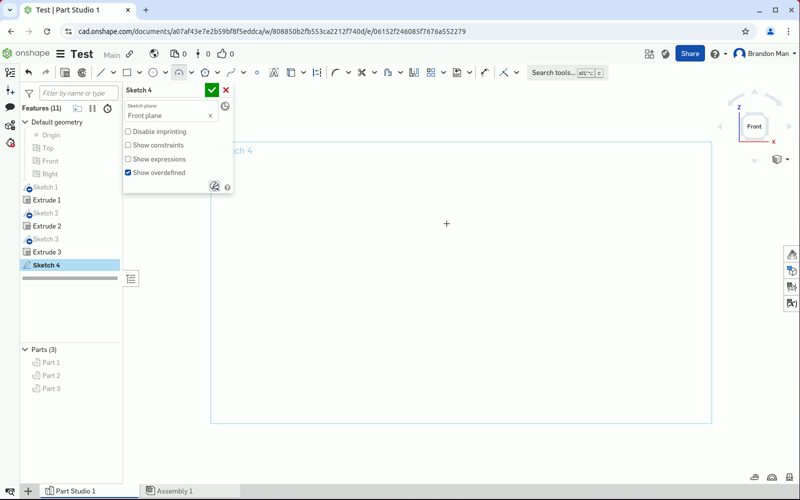
mouse_move(476, 223)
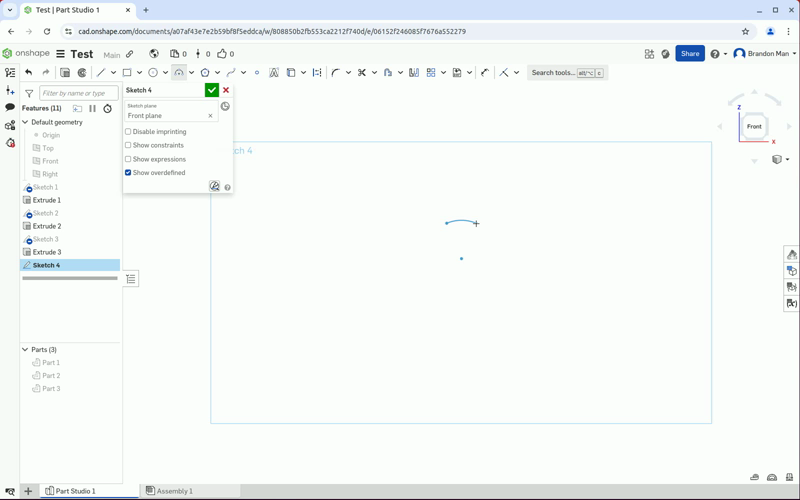
click(476, 223)
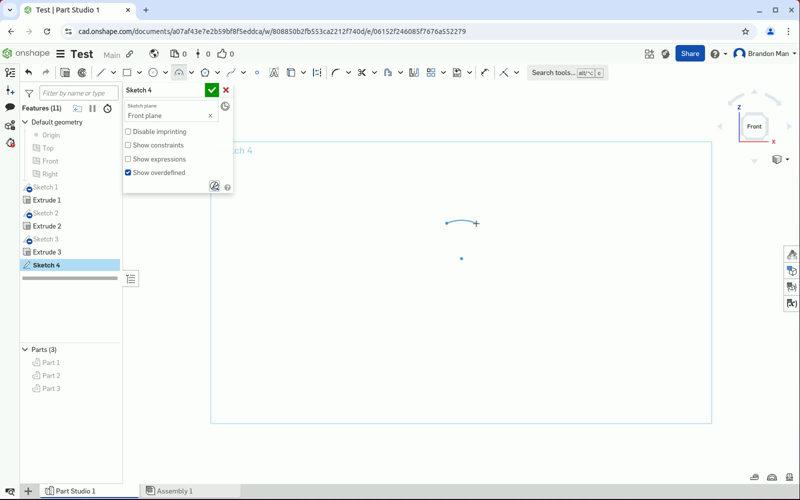
mouse_move(461, 210)
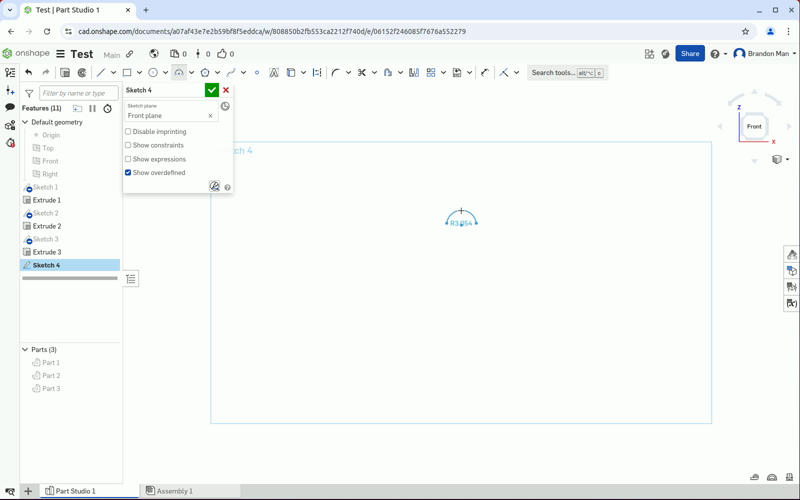
click(461, 210)
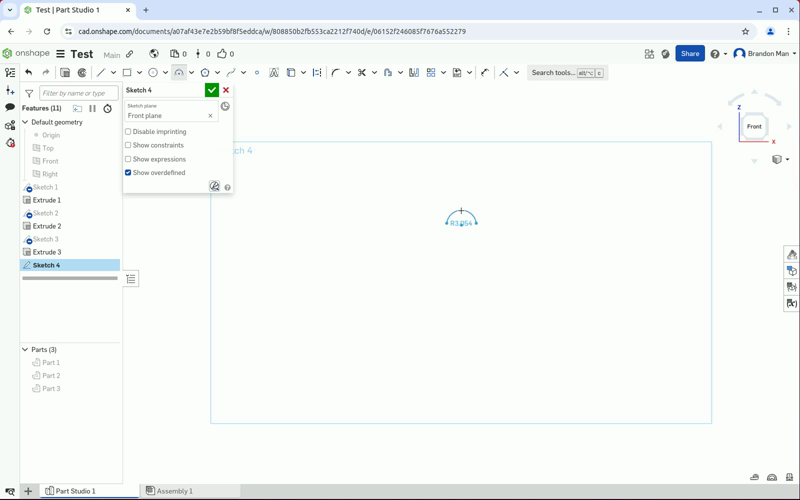
key_up(shift)
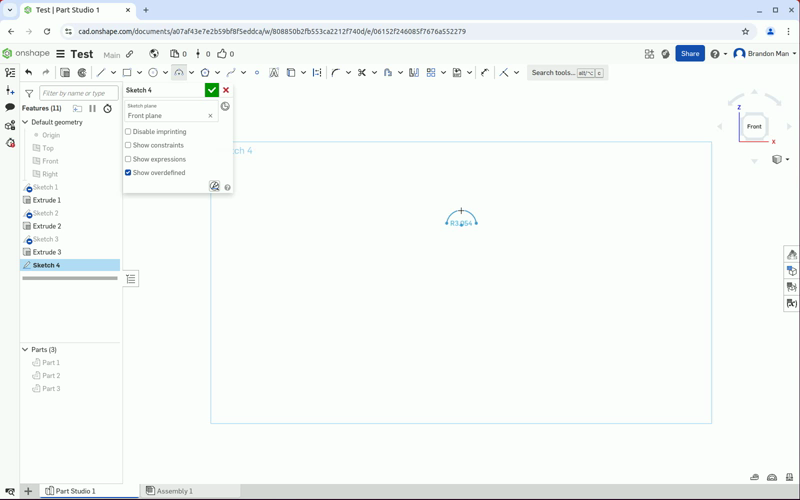
key(esc)
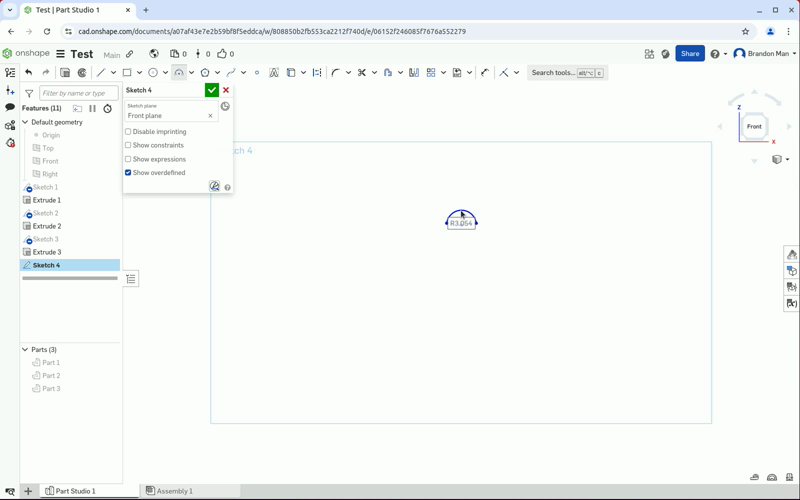
key(l)
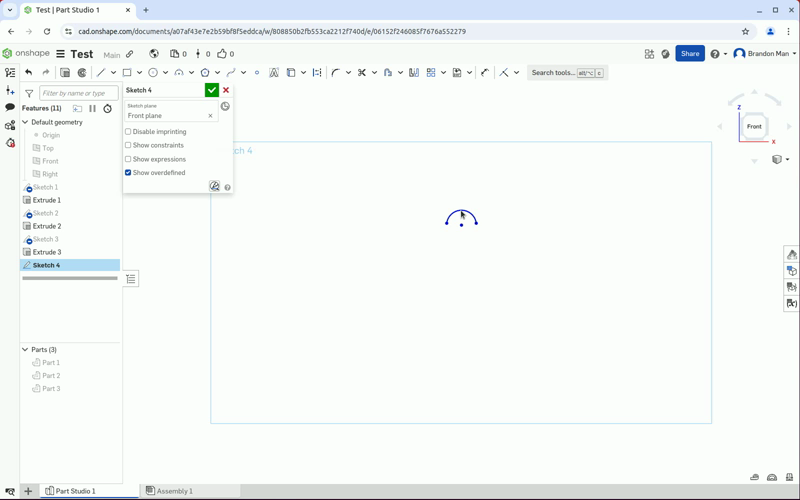
mouse_move(476, 223)
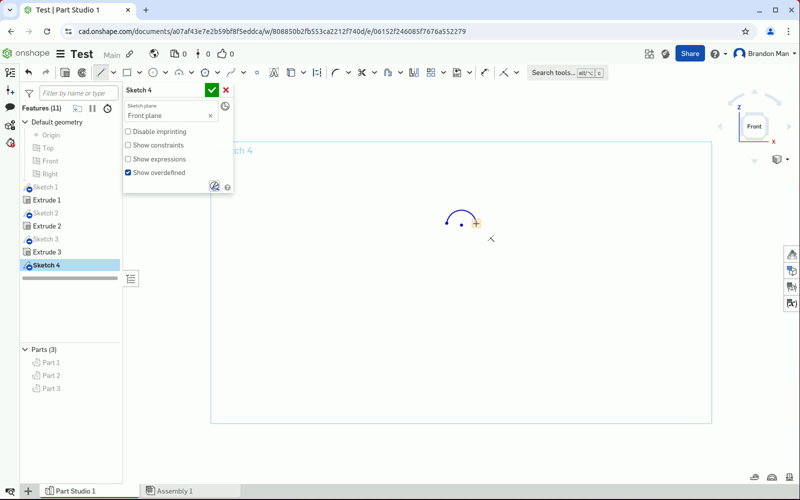
click(476, 223)
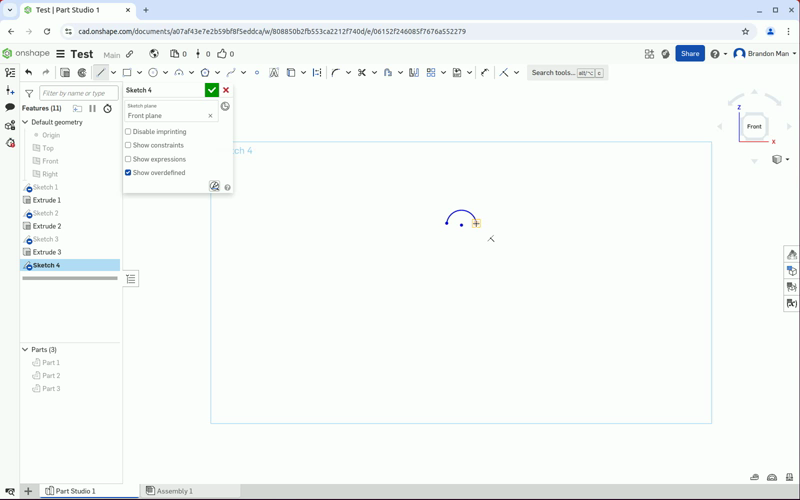
key_down(shift)
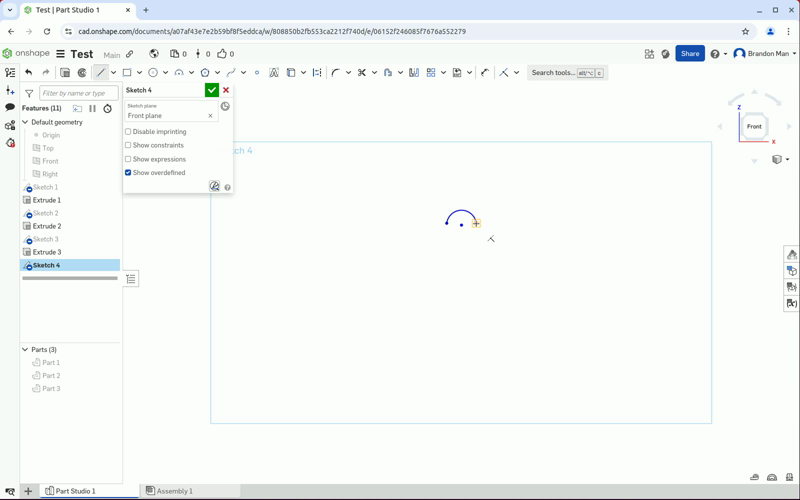
mouse_move(506, 223)
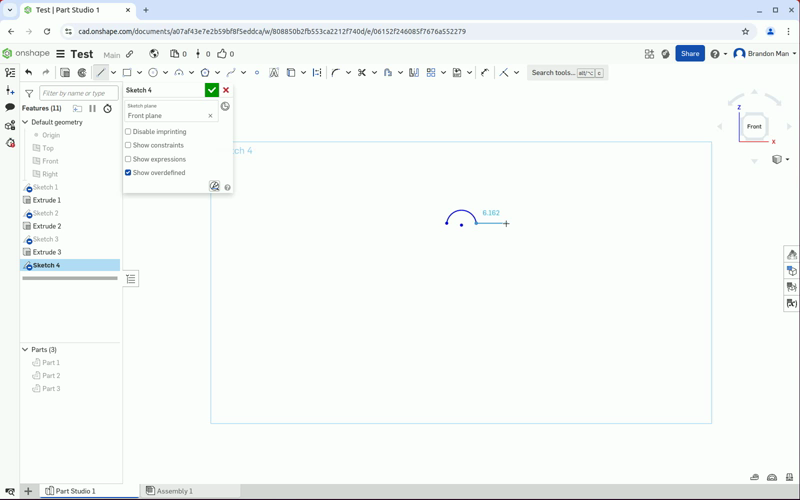
mouse_move(470, 176)
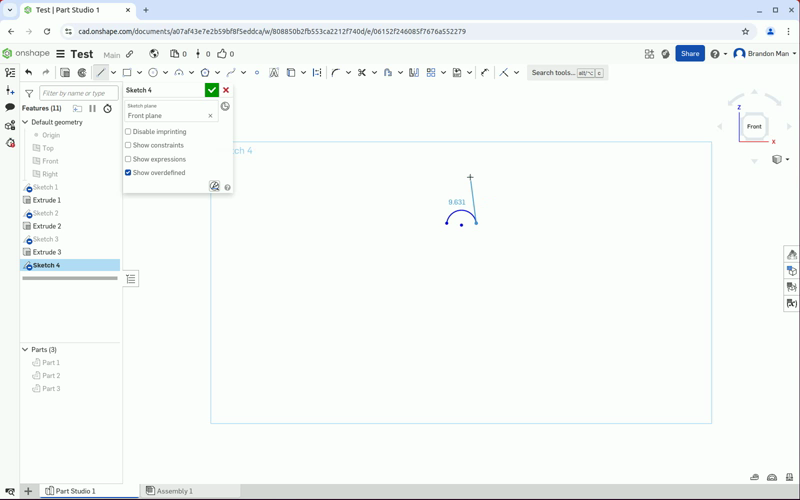
click(470, 176)
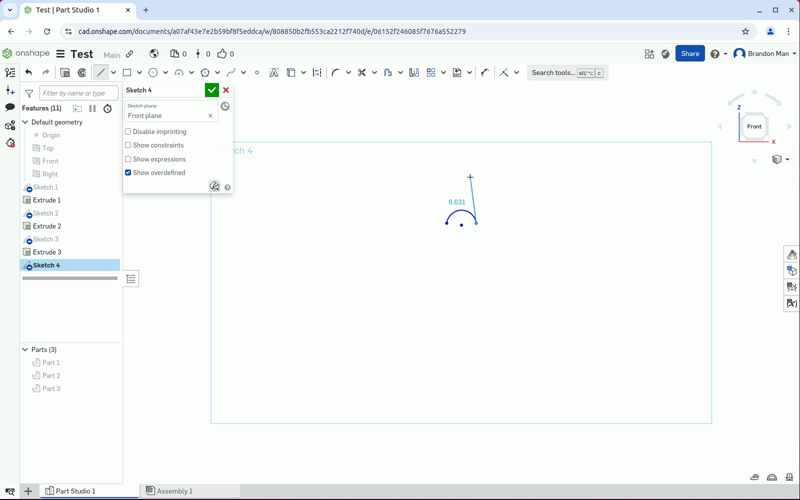
key_up(shift)
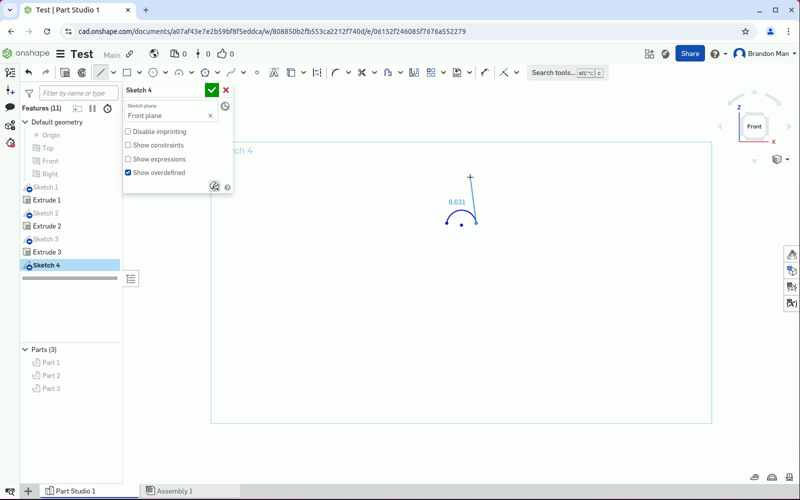
key(esc)
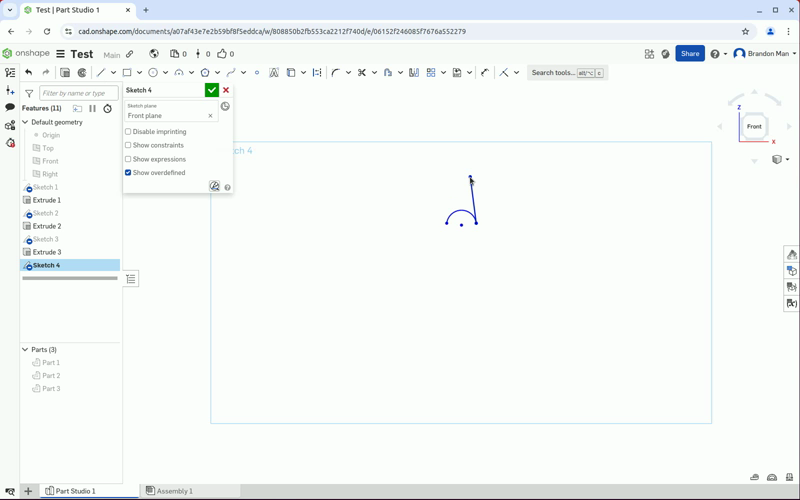
key(a)
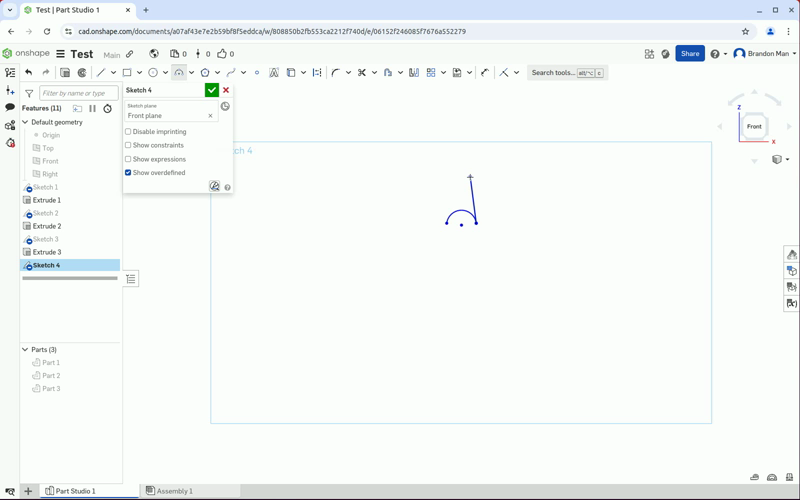
mouse_move(470, 176)
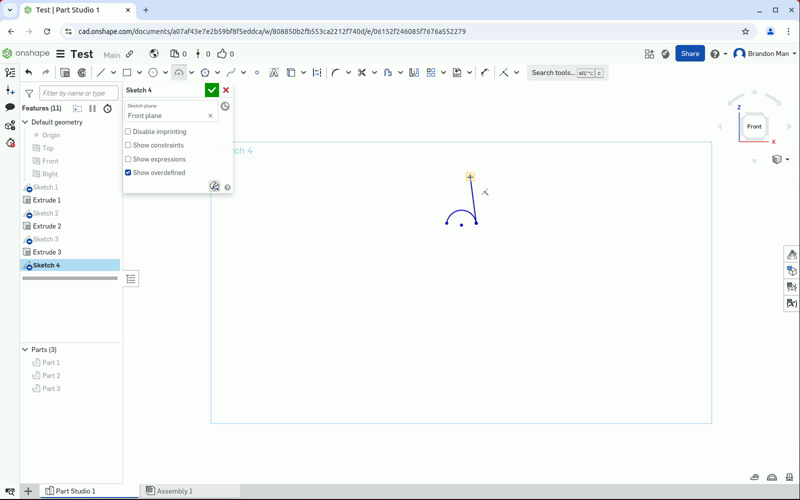
click(470, 176)
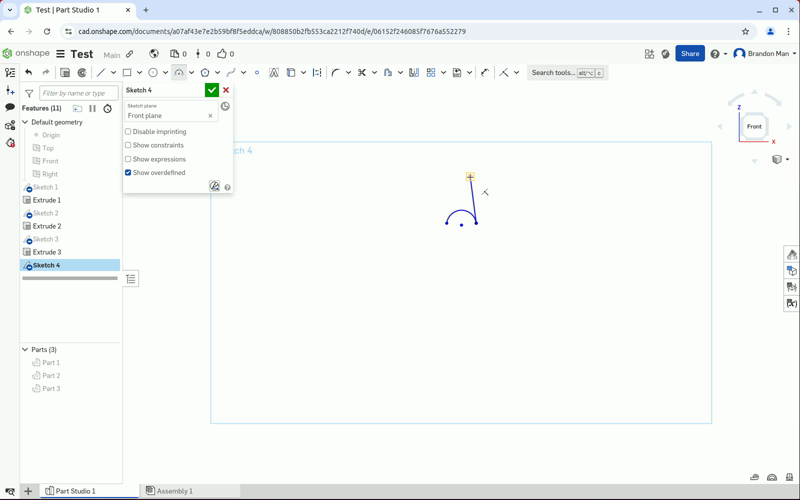
key_down(shift)
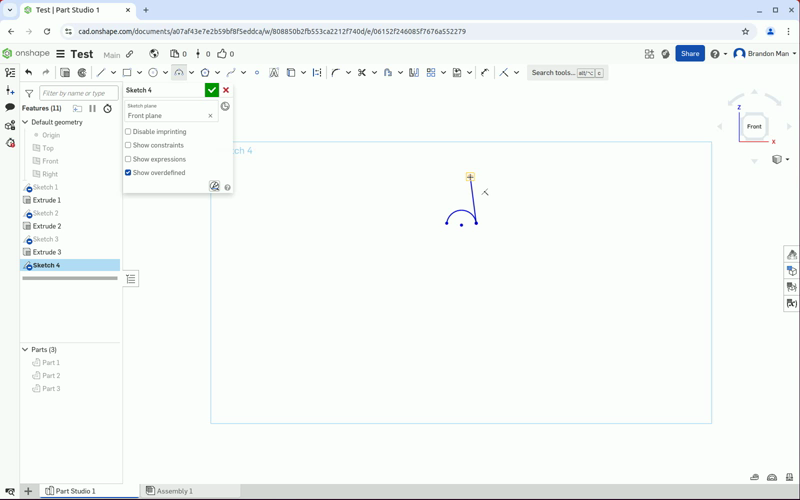
mouse_move(452, 176)
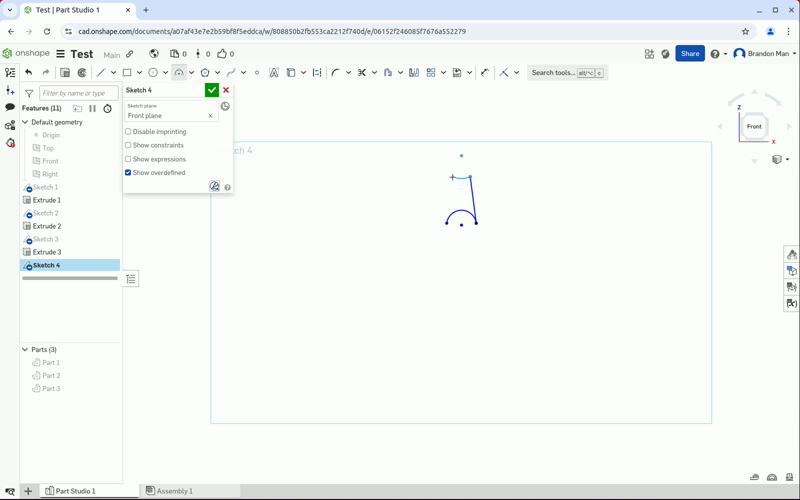
click(452, 176)
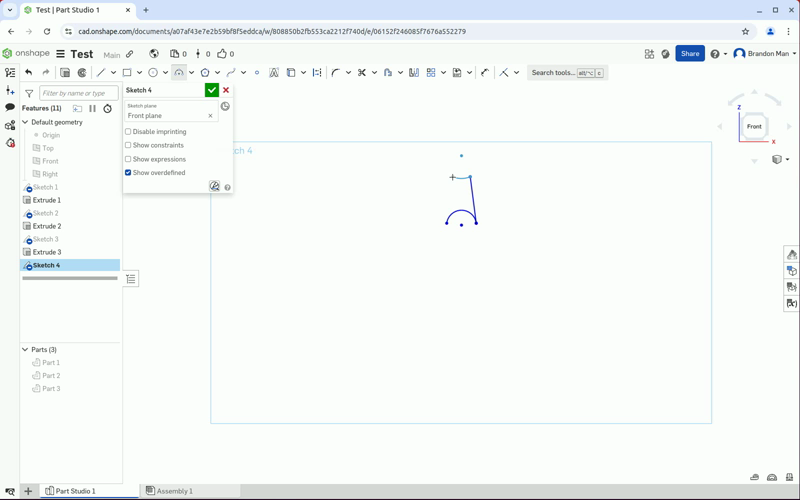
mouse_move(461, 186)
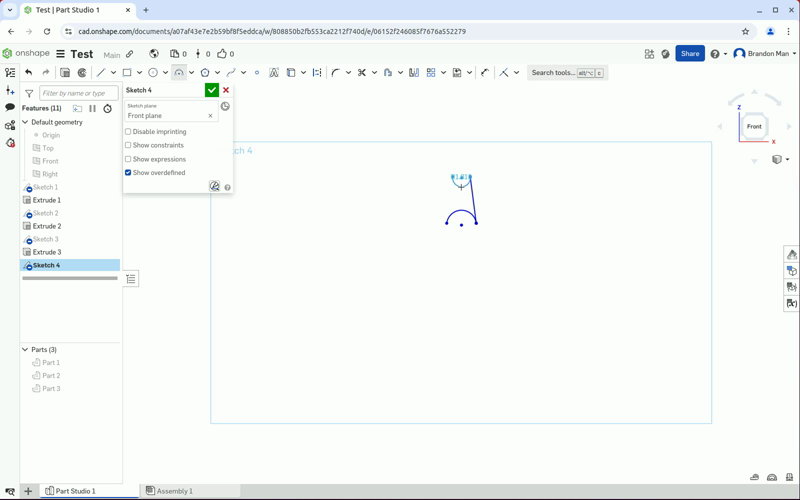
click(461, 186)
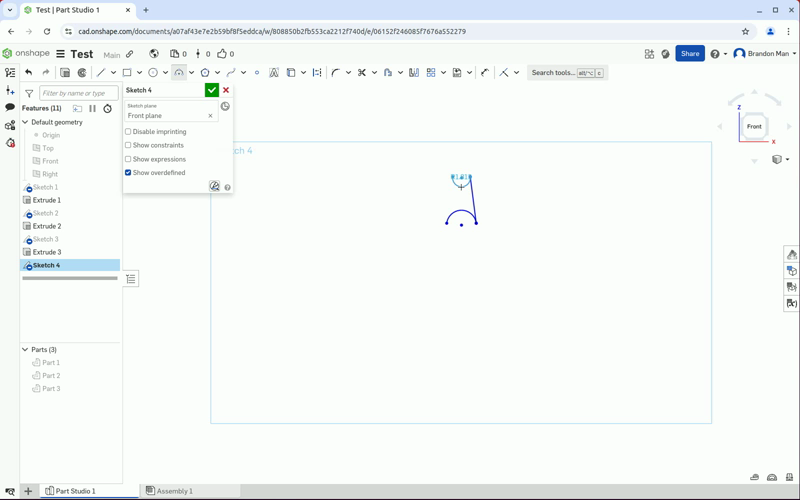
key_up(shift)
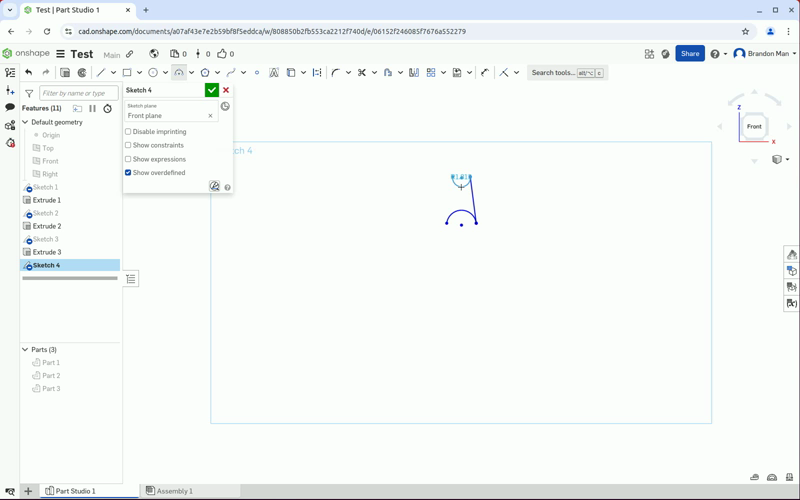
key(esc)
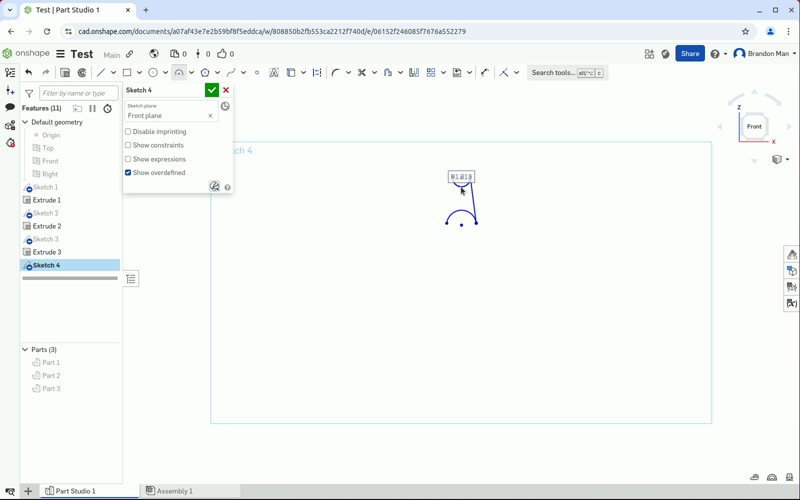
key(l)
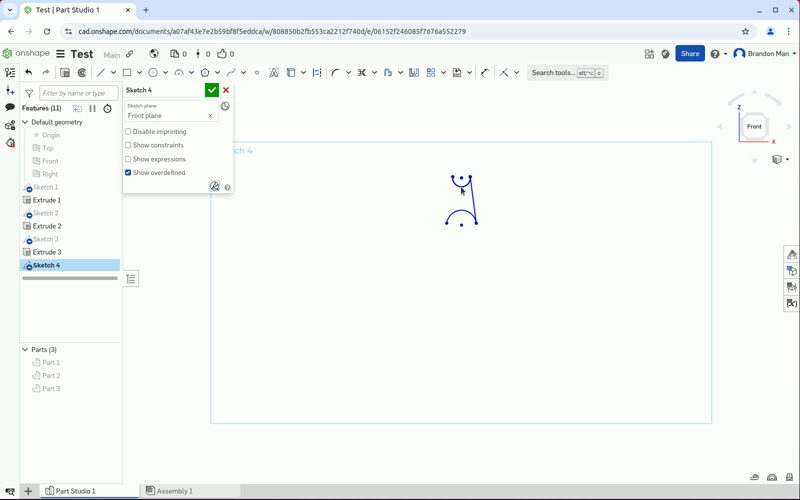
mouse_move(452, 176)
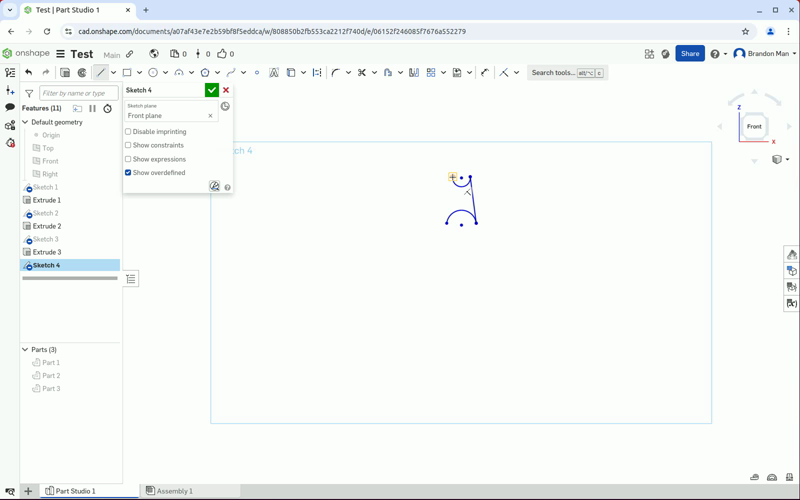
click(452, 176)
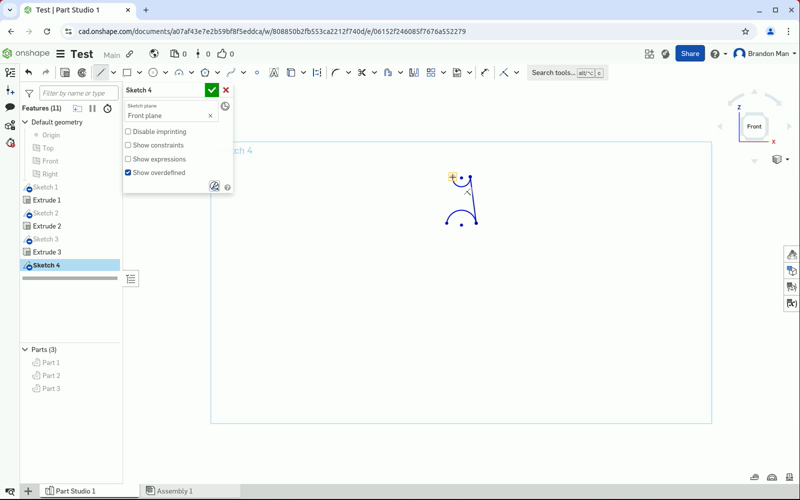
mouse_move(482, 176)
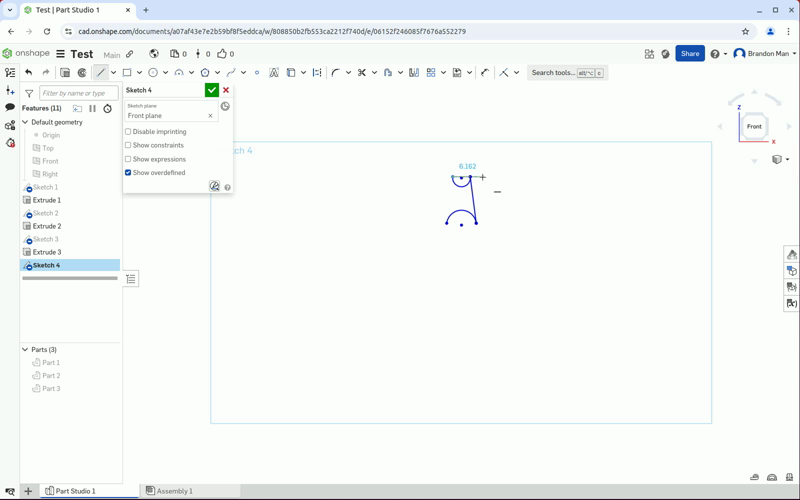
key_down(shift)
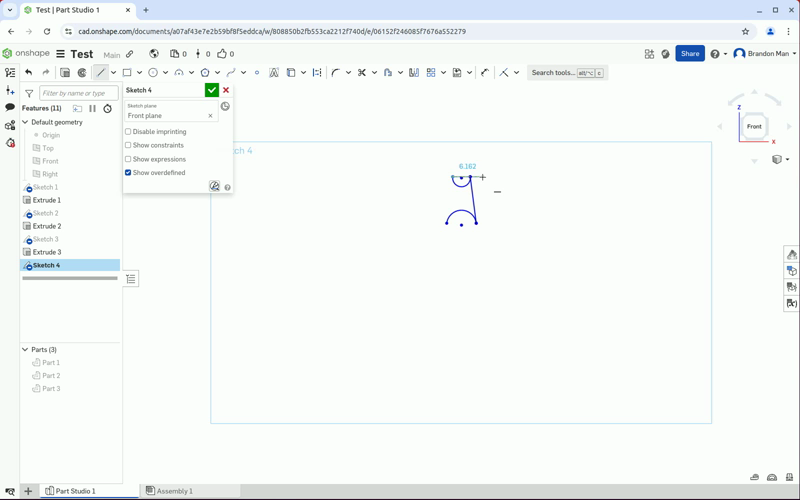
mouse_move(446, 223)
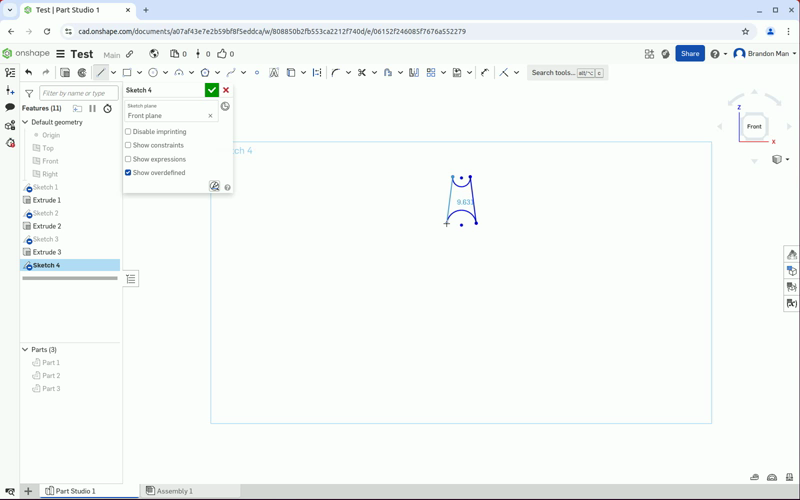
key_up(shift)
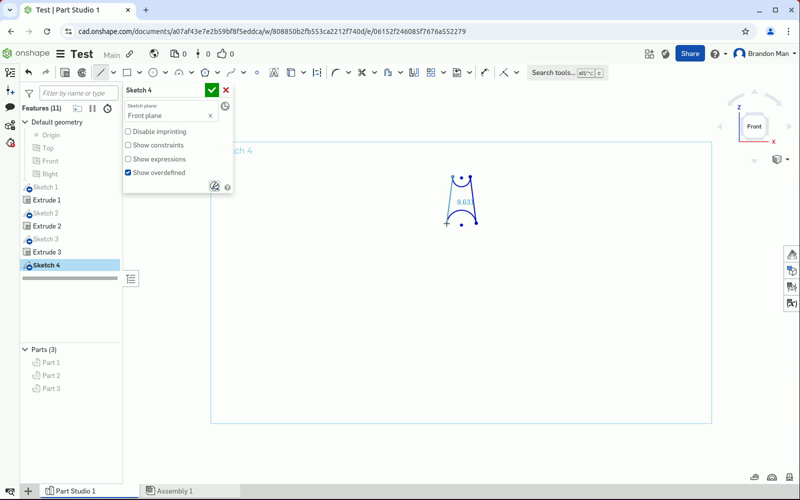
click(446, 223)
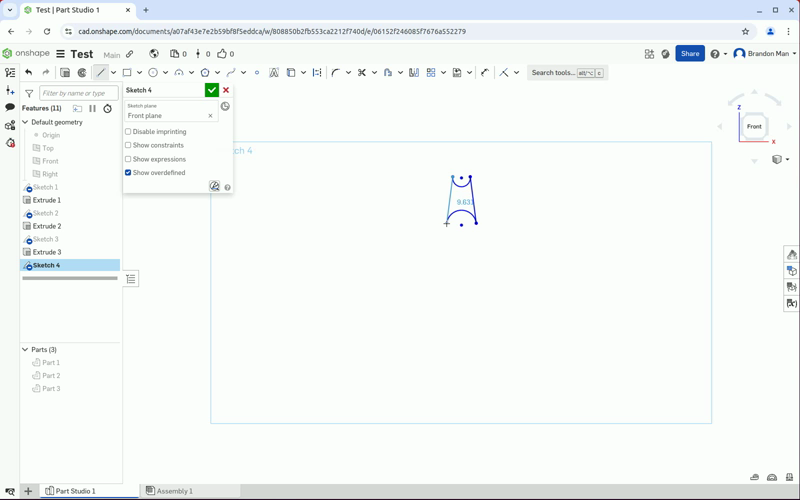
key(esc)
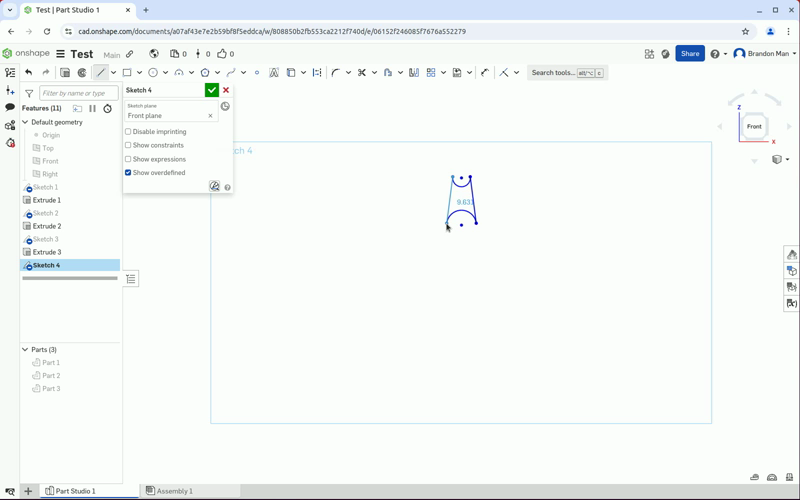
key(c)
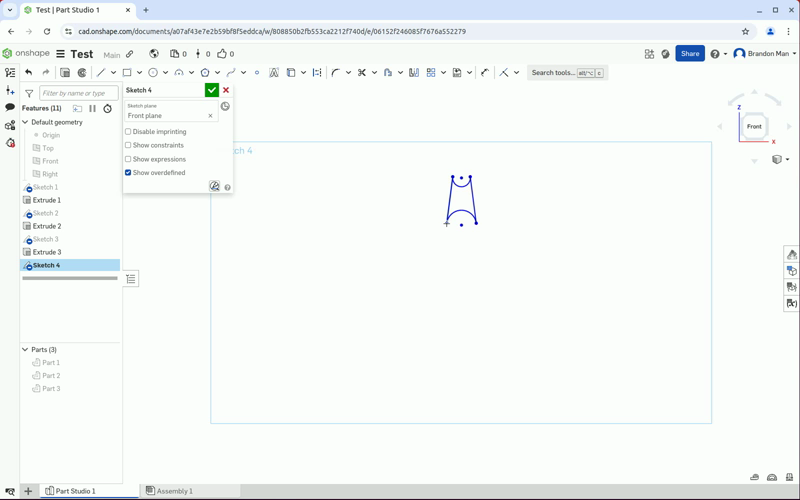
key_down(shift)
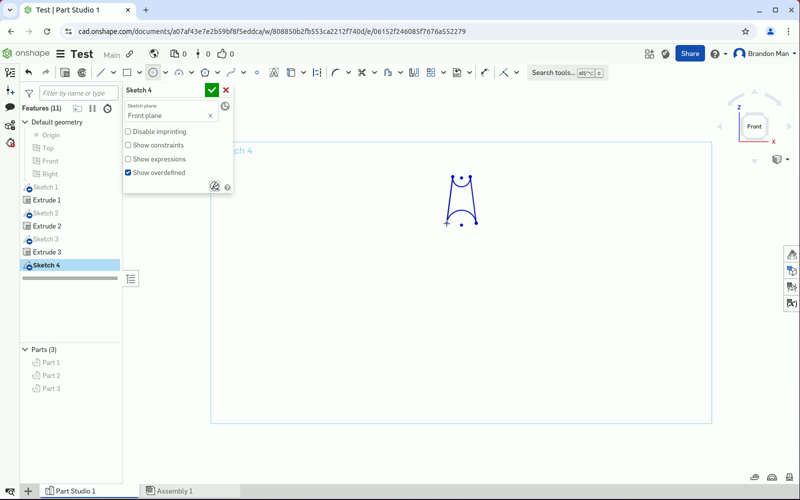
mouse_move(458, 191)
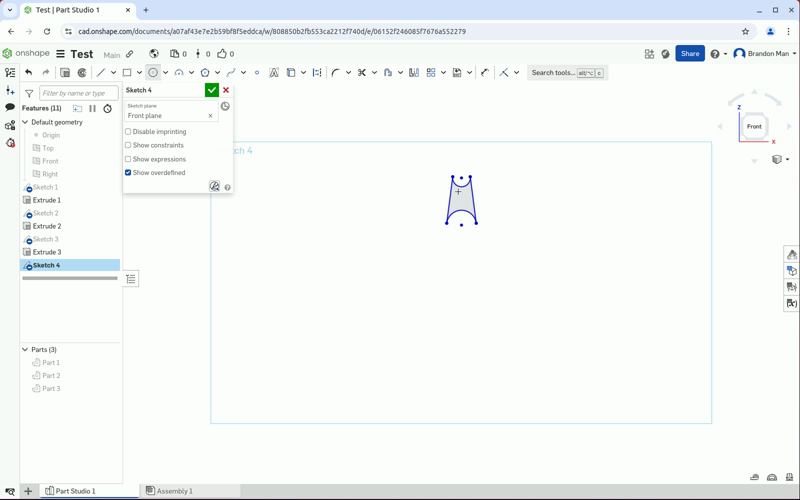
click(458, 191)
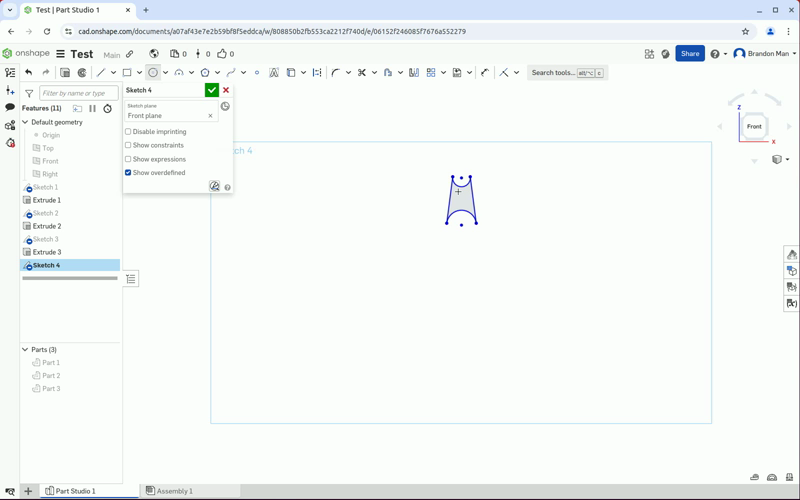
key_up(shift)
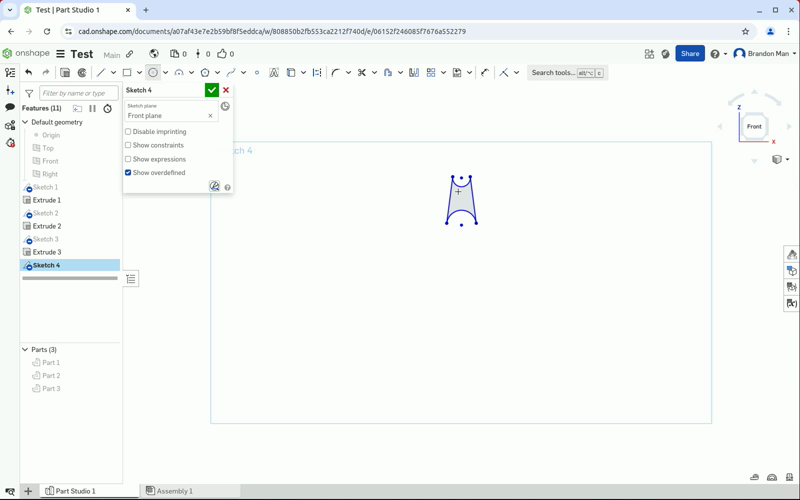
mouse_move(459, 191)
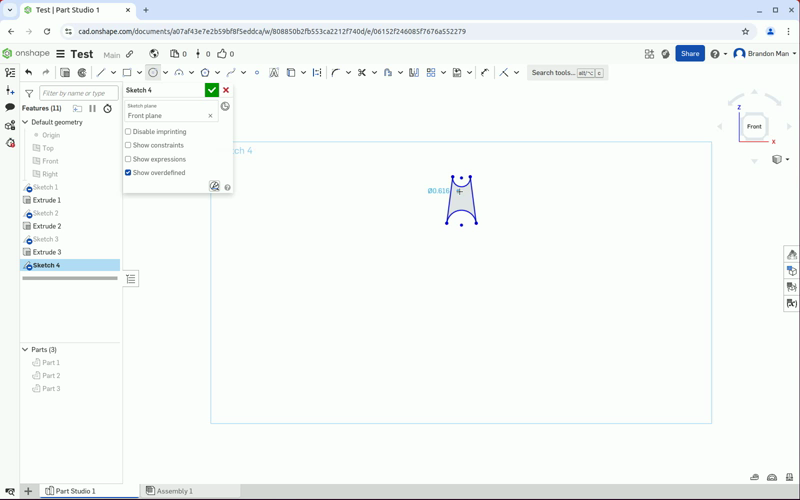
scroll(6)
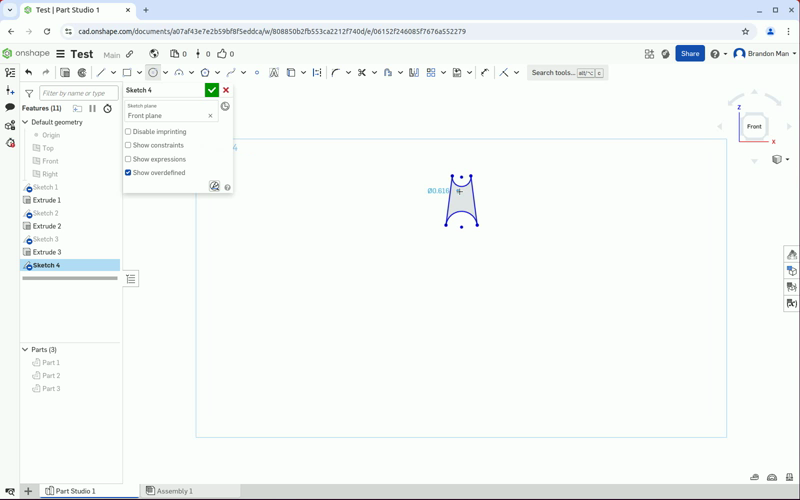
scroll(6)
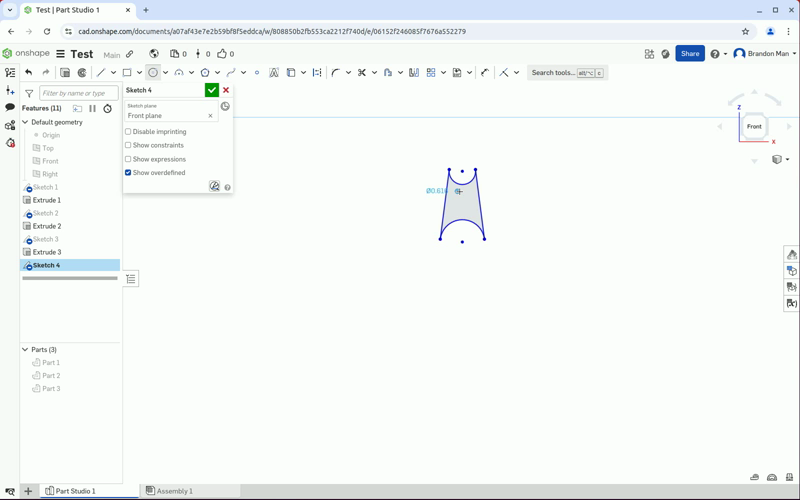
scroll(6)
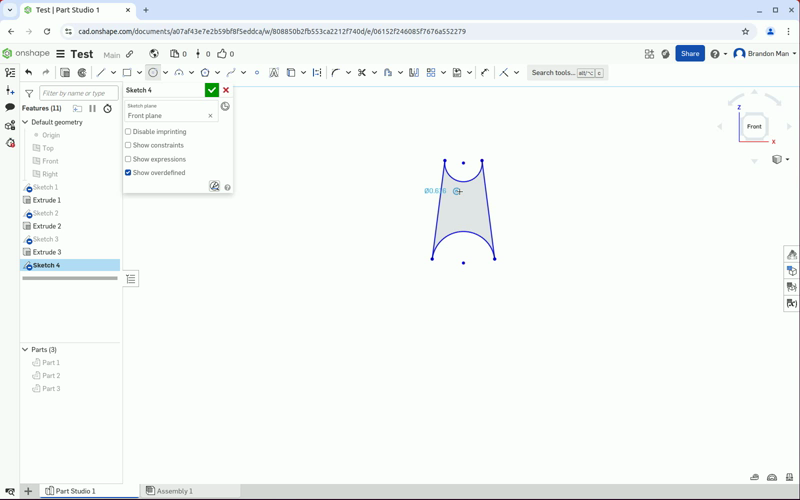
scroll(6)
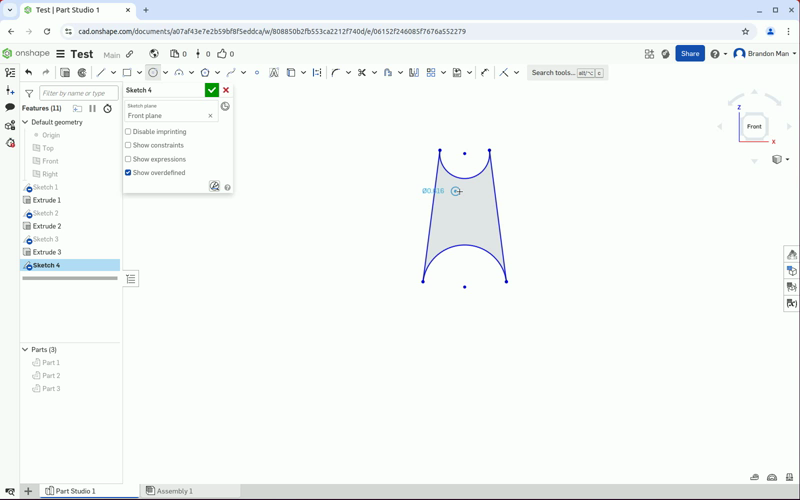
scroll(6)
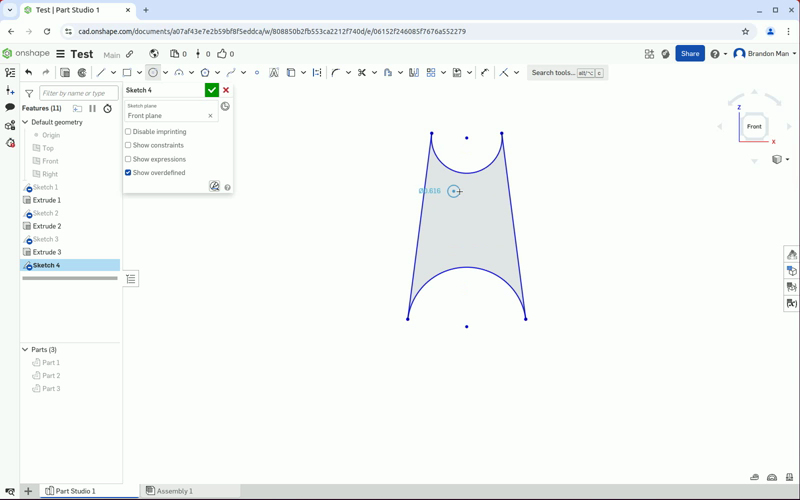
scroll(6)
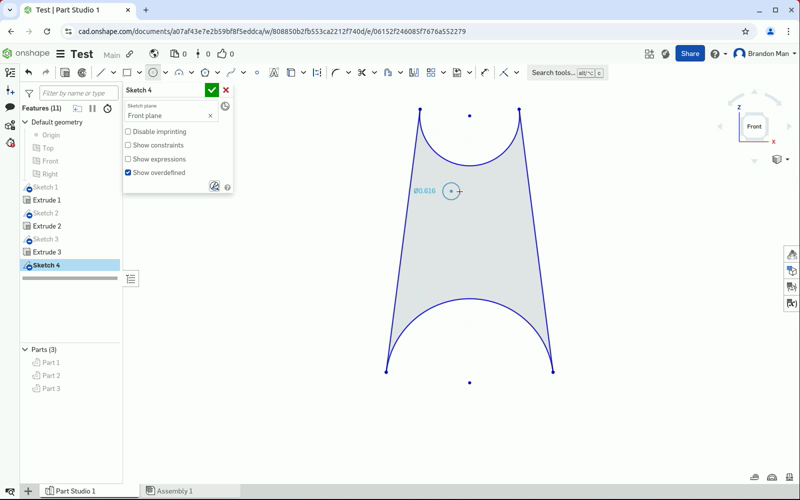
scroll(6)
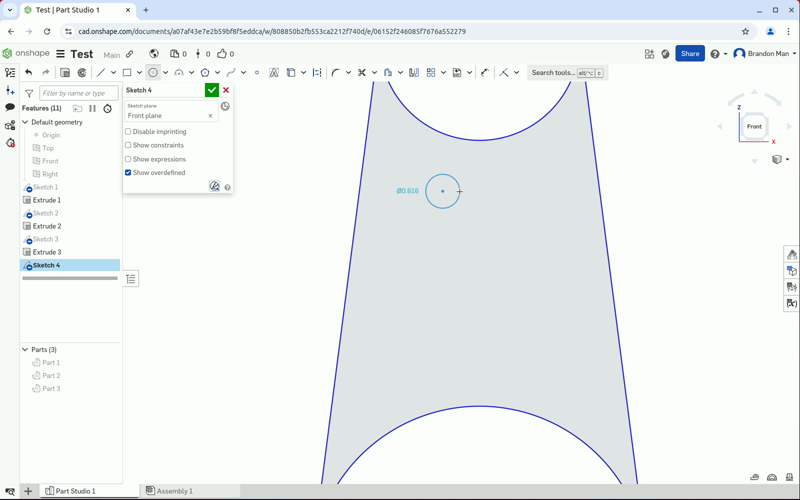
click(459, 191)
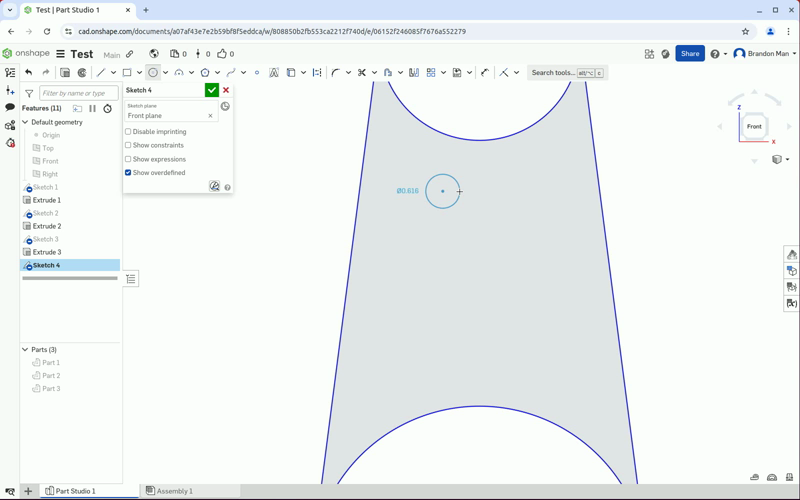
scroll(-6)
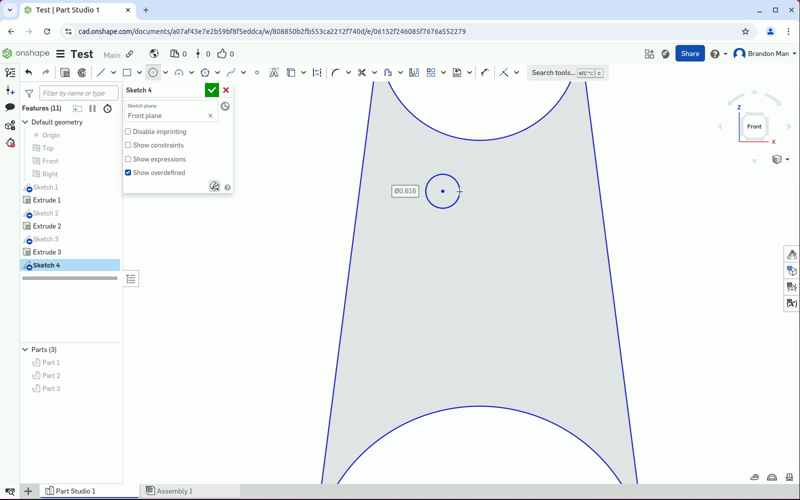
scroll(-6)
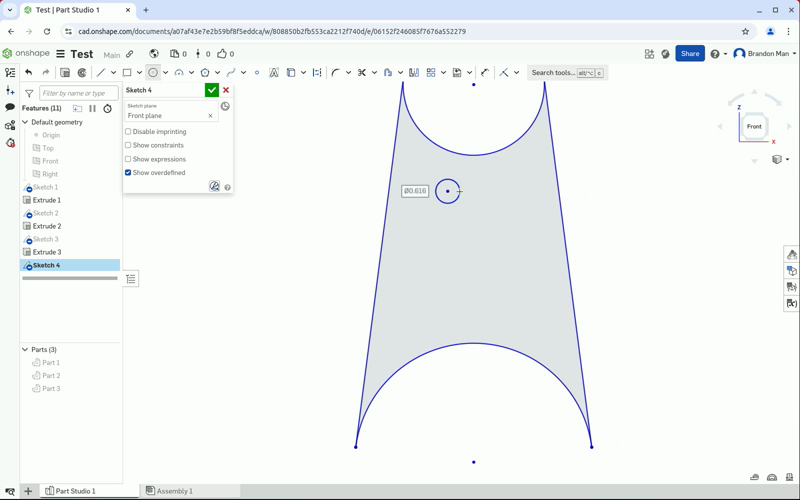
scroll(-6)
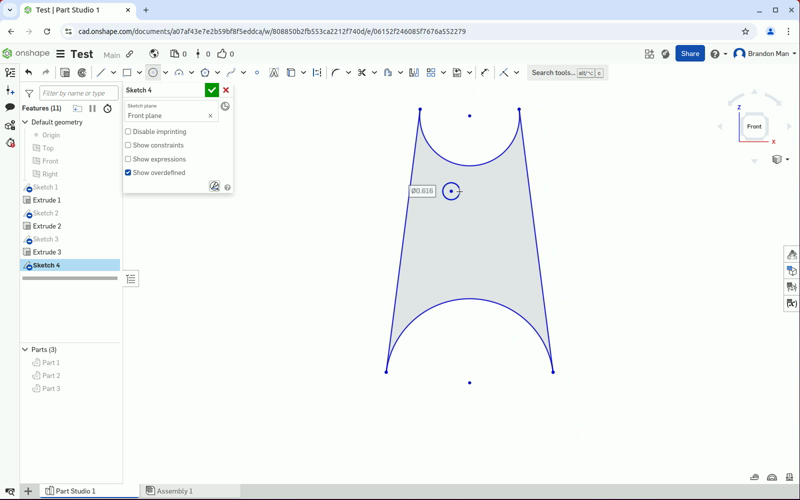
scroll(-6)
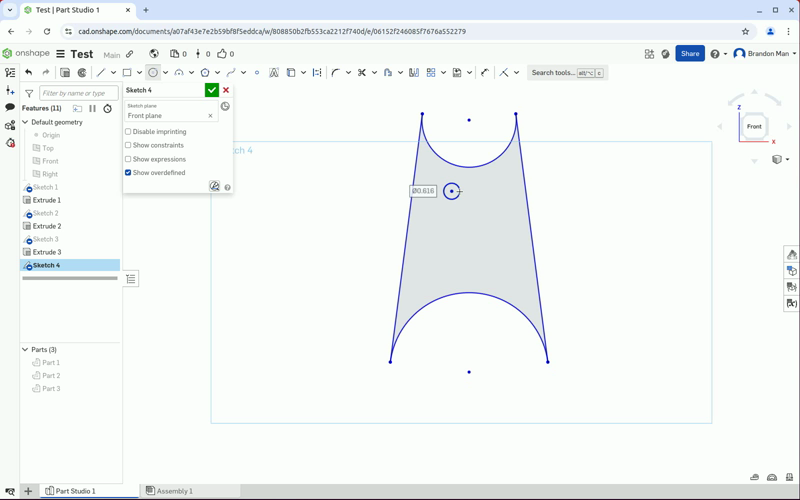
scroll(-6)
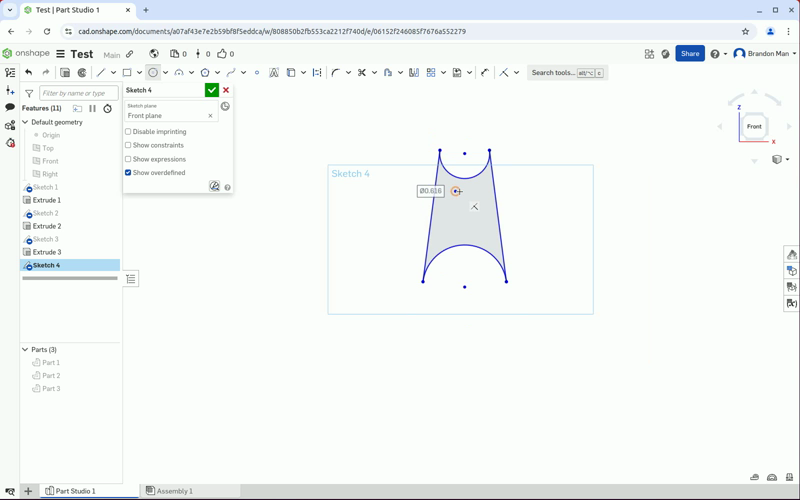
scroll(-6)
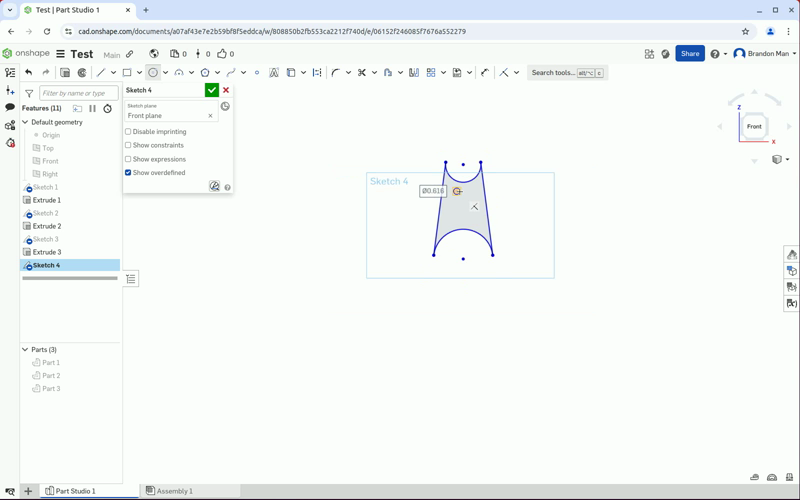
scroll(-6)
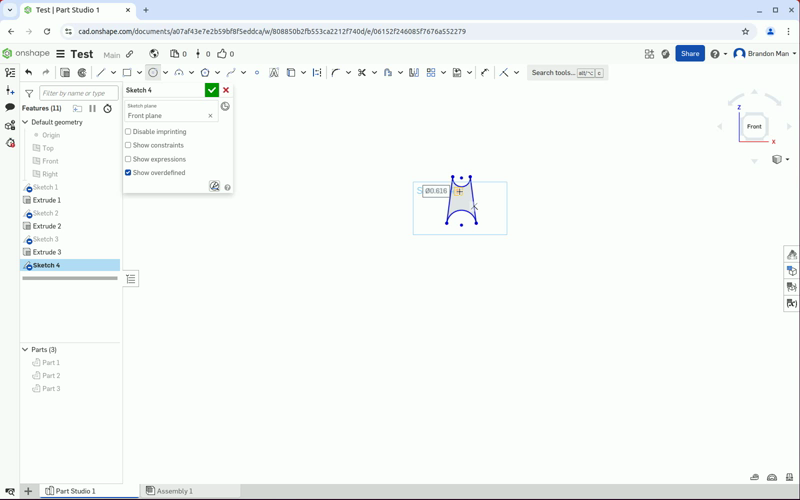
key(esc)
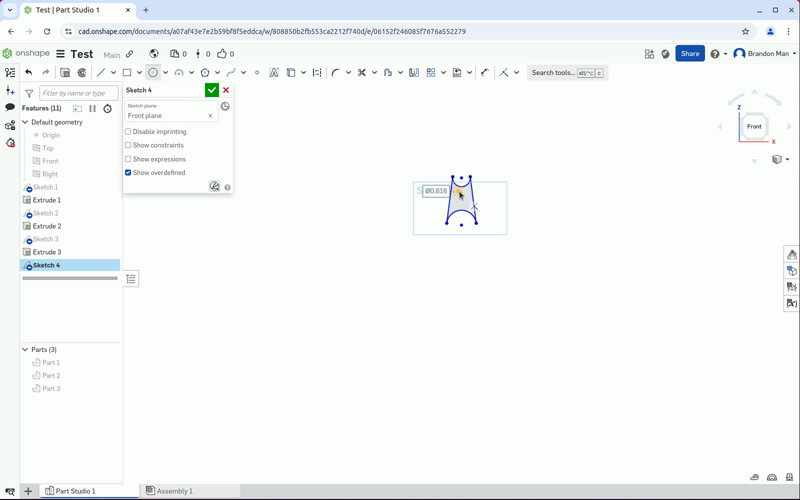
mouse_move(460, 192)
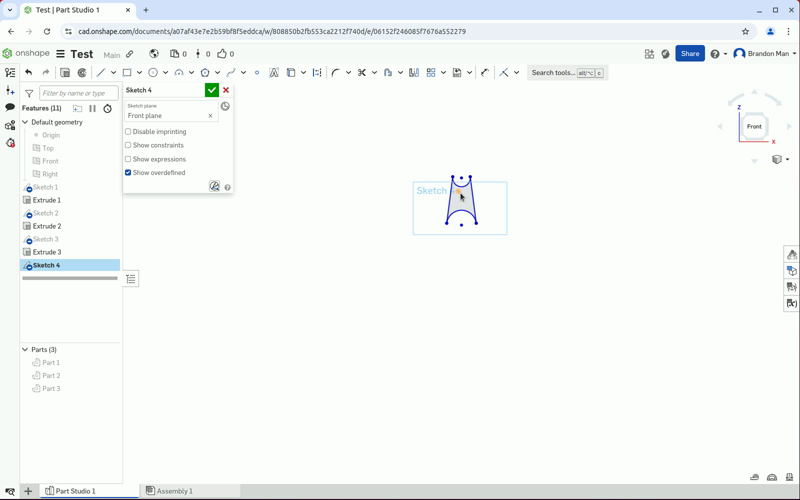
scroll(6)
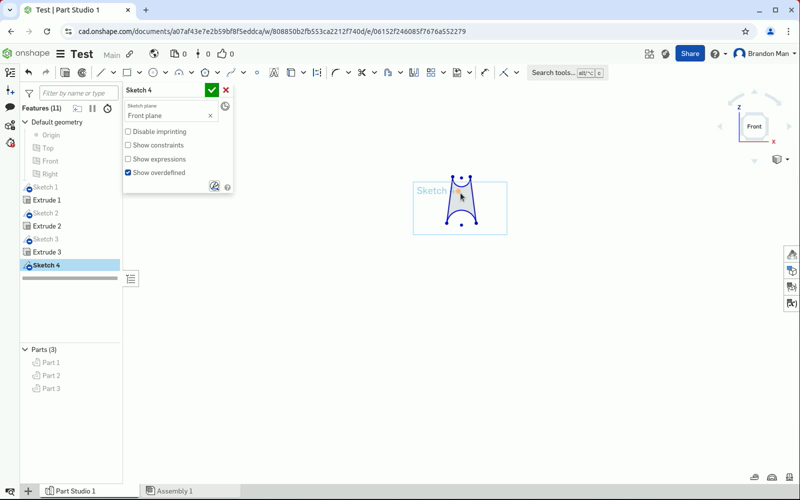
scroll(6)
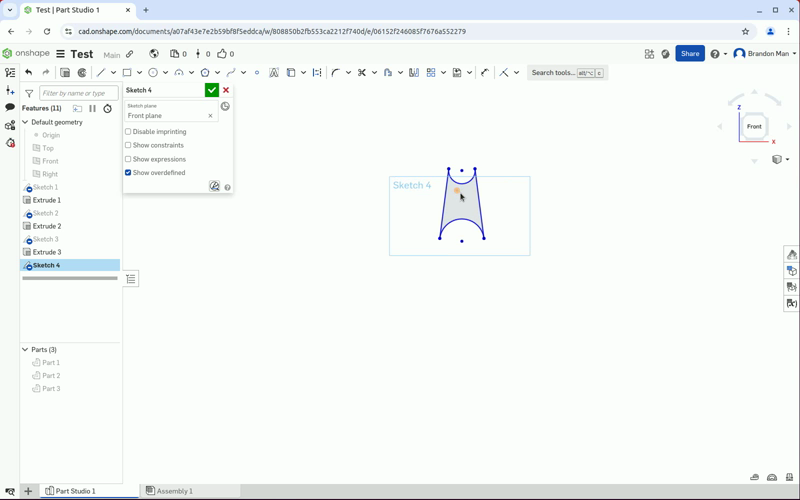
scroll(6)
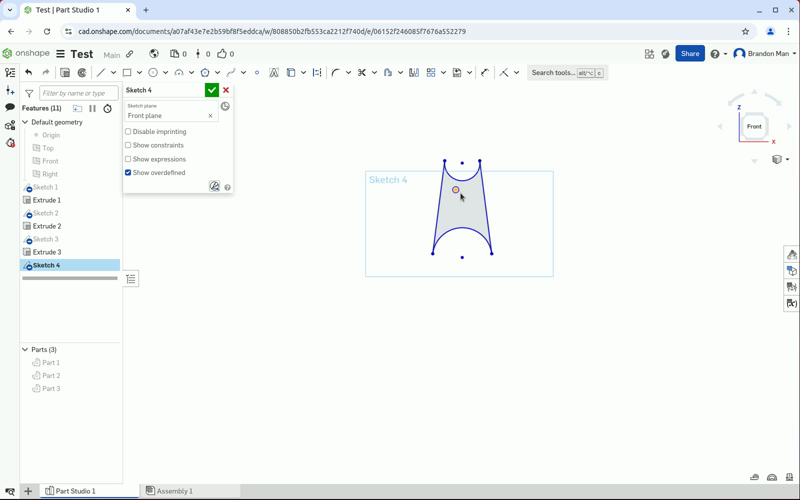
scroll(6)
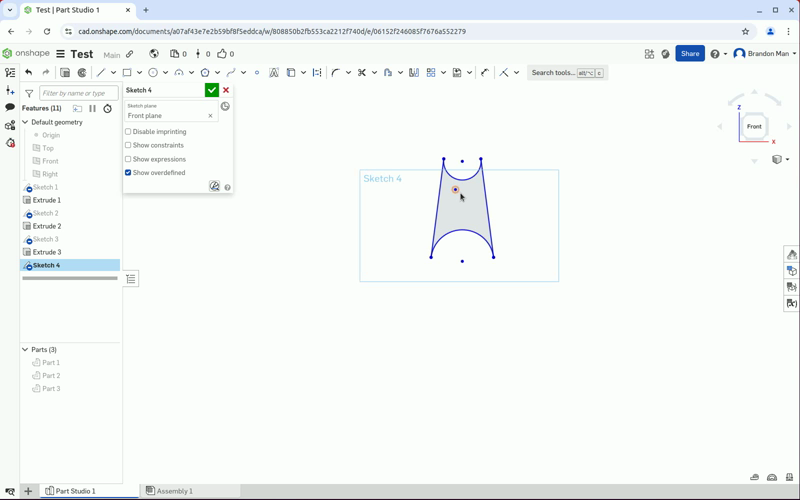
scroll(6)
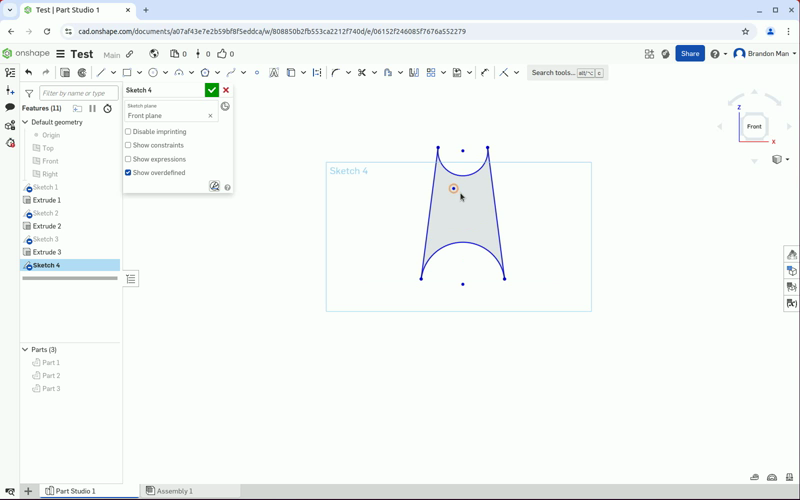
scroll(6)
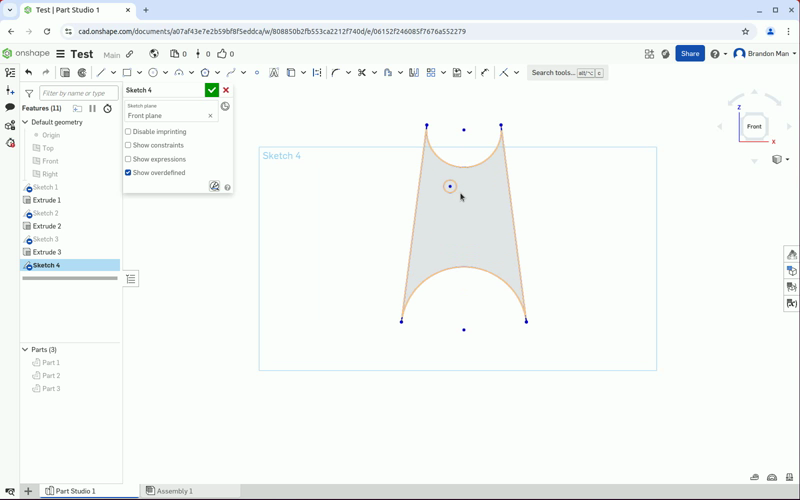
scroll(6)
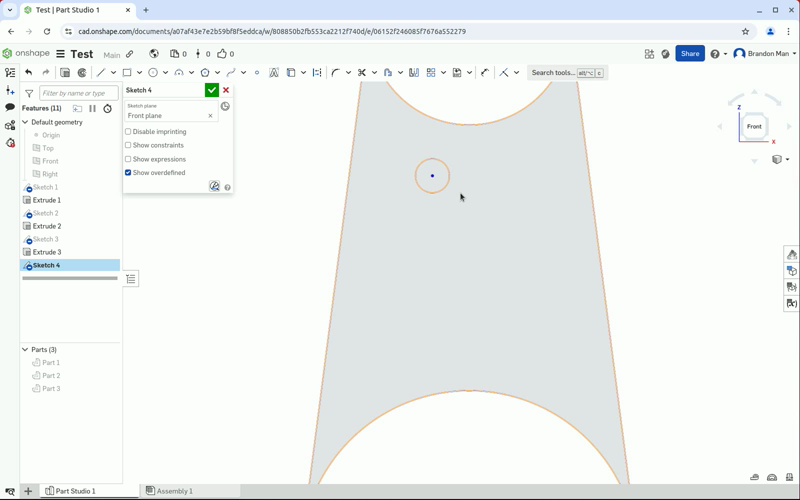
click(460, 192)
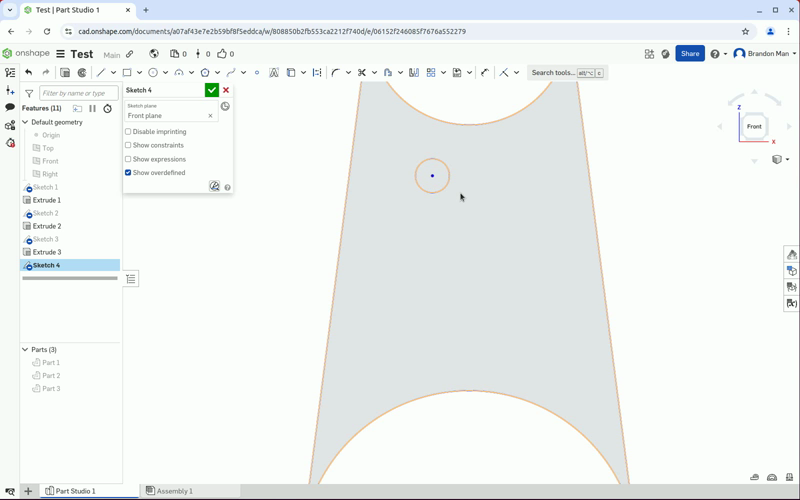
scroll(-6)
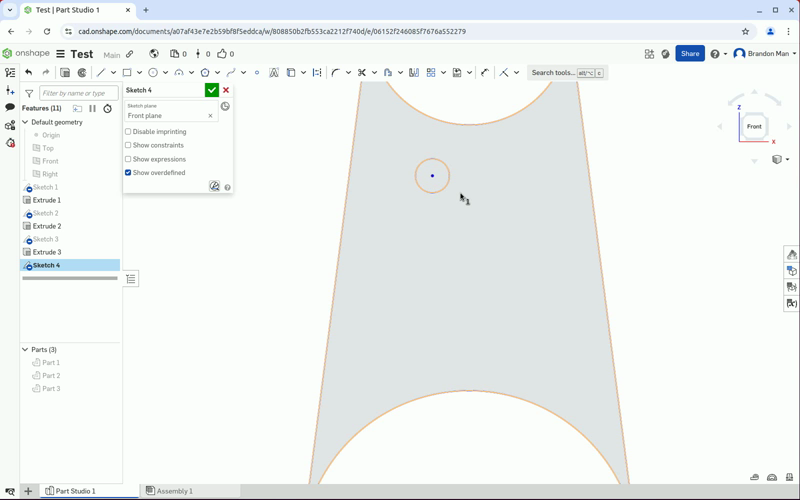
scroll(-6)
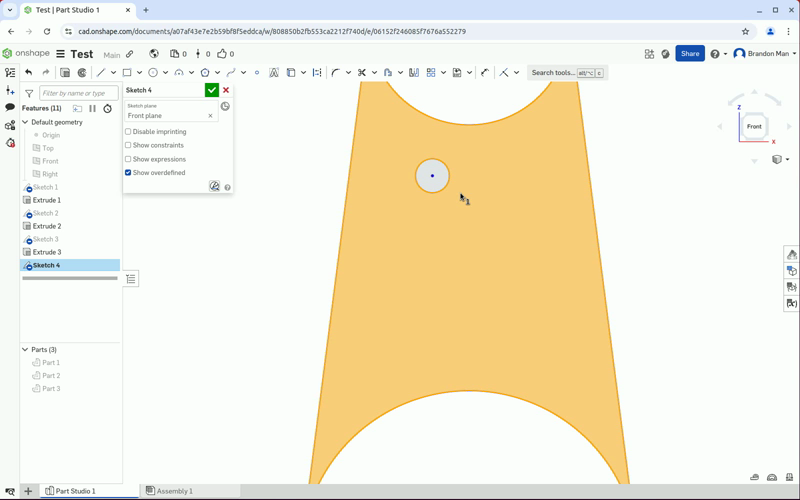
scroll(-6)
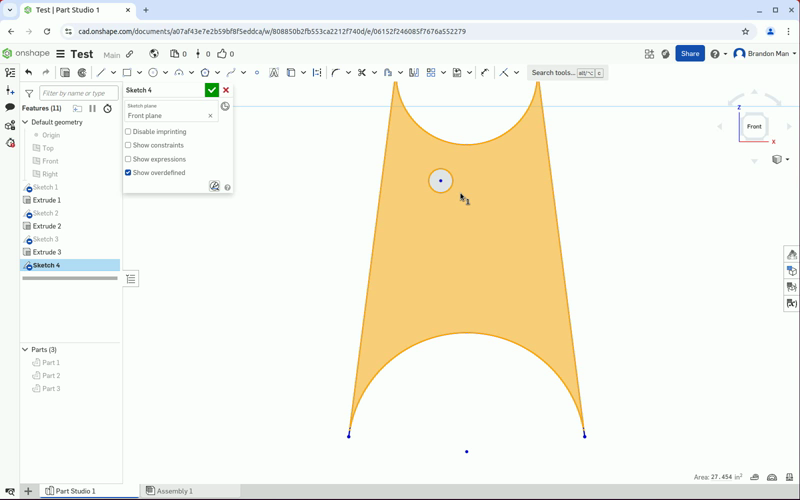
scroll(-6)
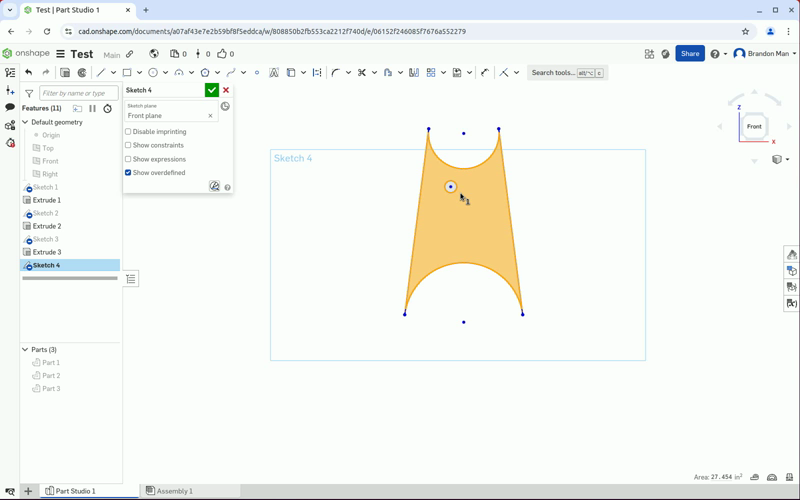
scroll(-6)
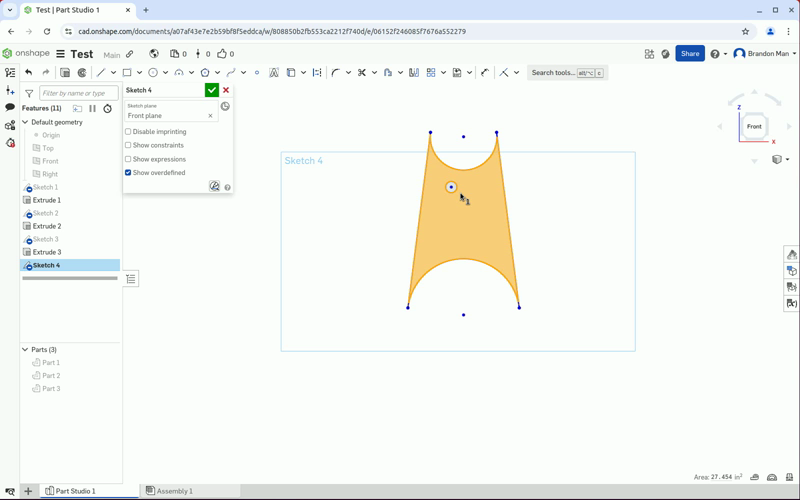
scroll(-6)
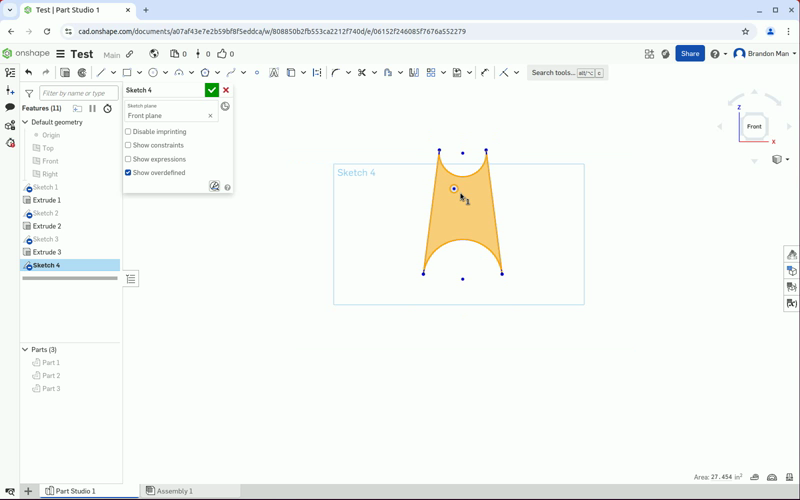
scroll(-6)
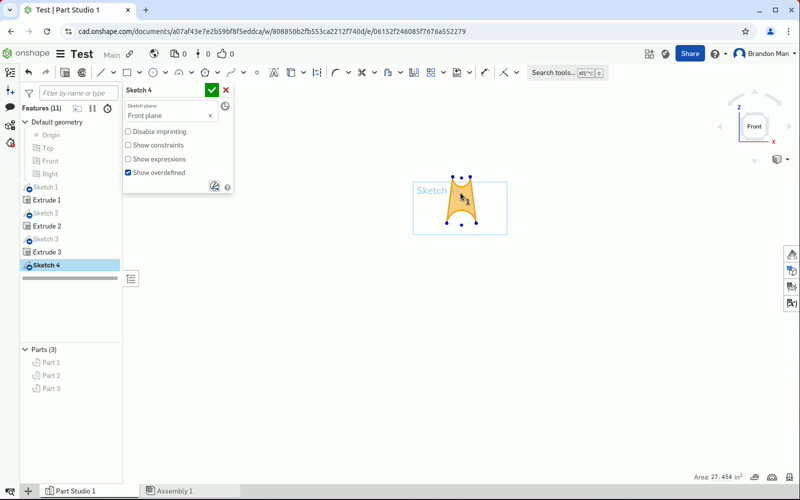
mouse_move(73, 352)
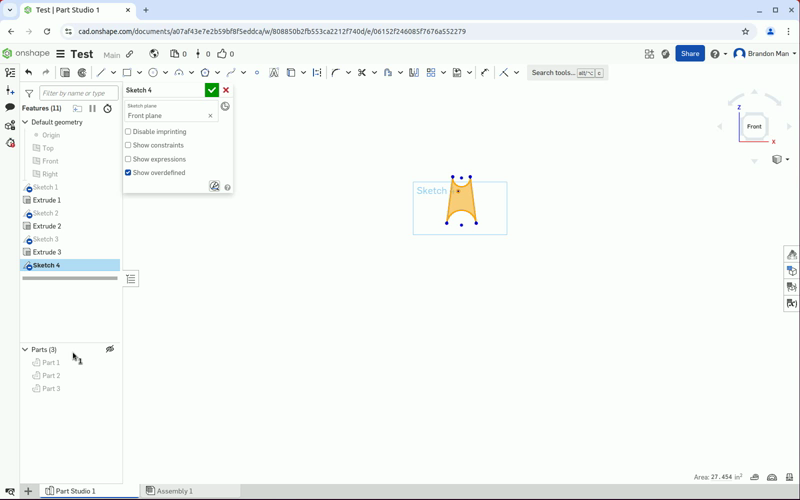
key(shift+y)
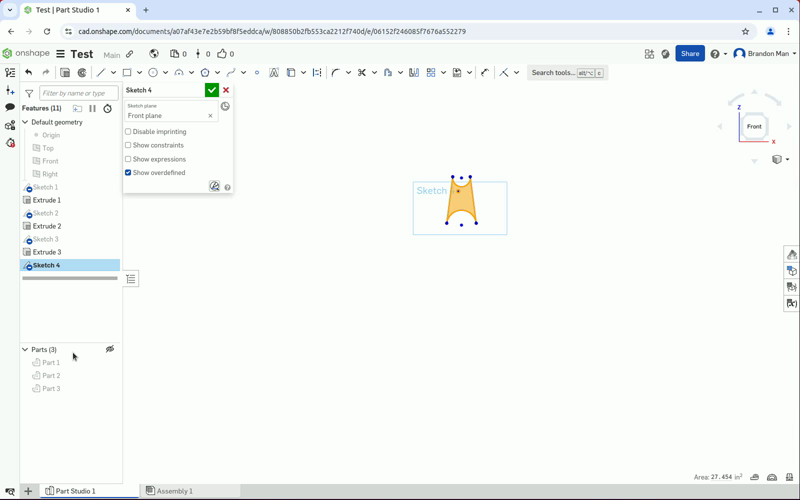
key(shift+e)
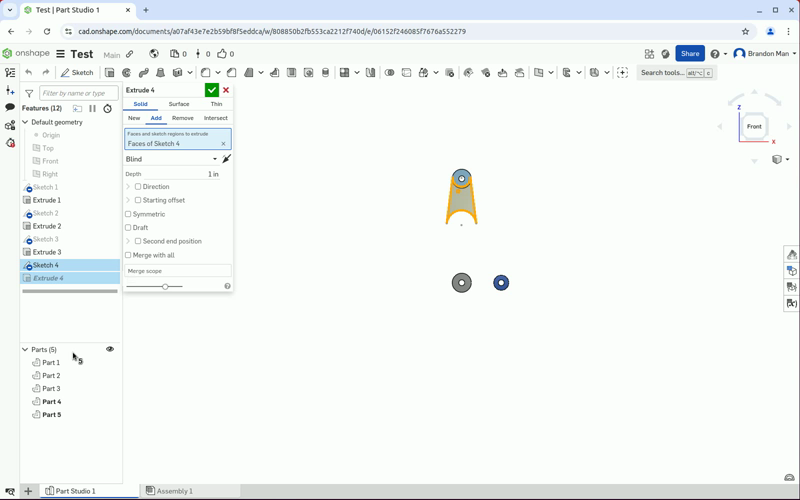
mouse_move(143, 106)
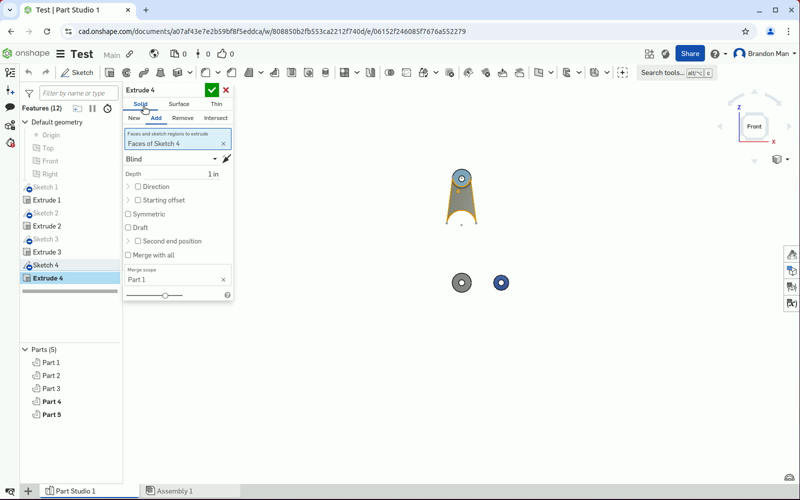
click(143, 106)
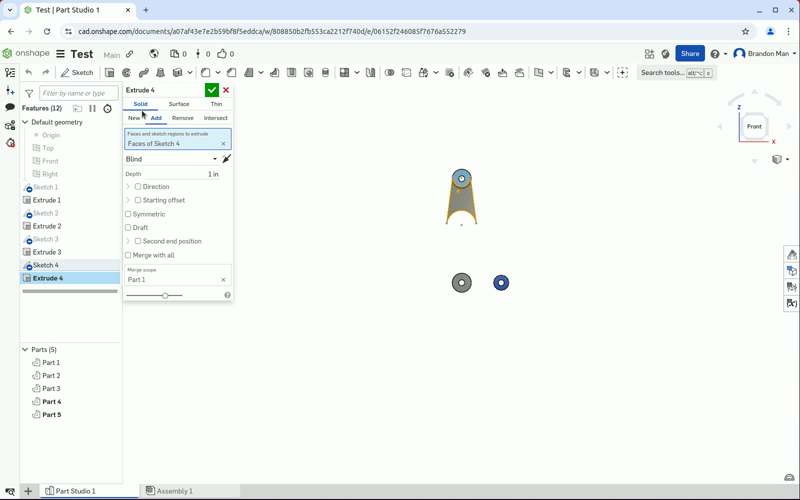
mouse_move(137, 120)
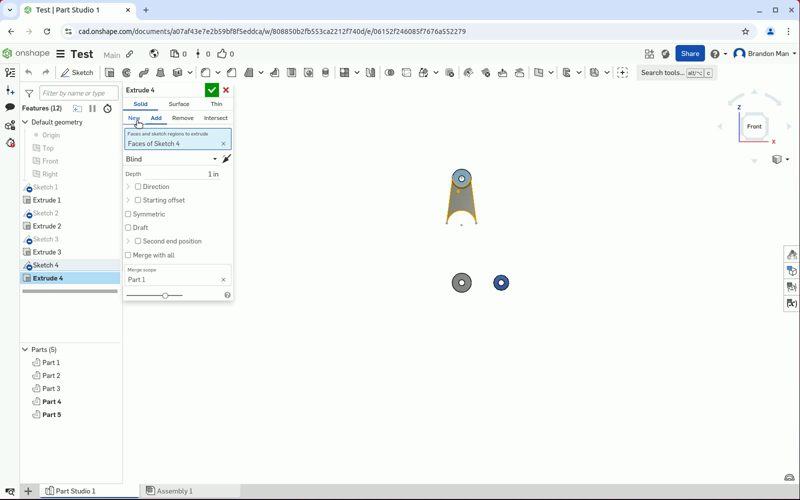
click(137, 120)
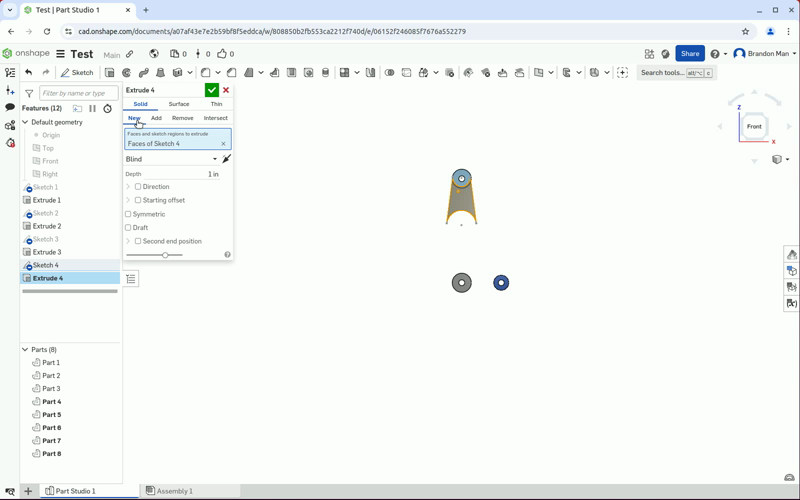
key(tab, 4)
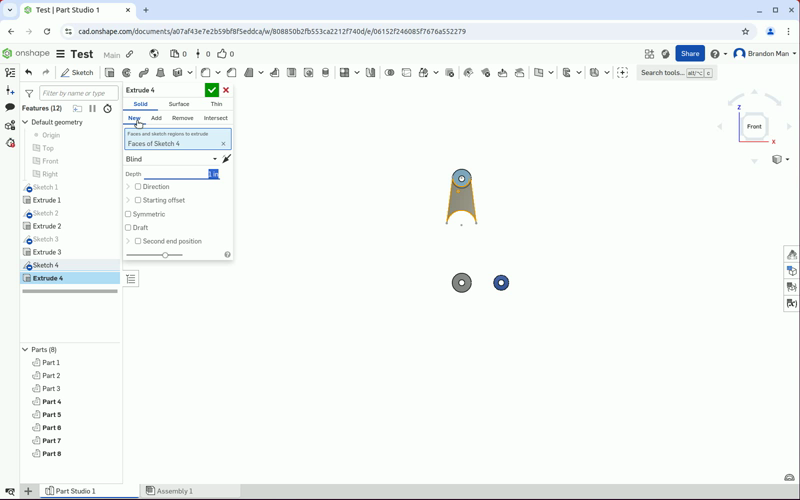
text(4.814)
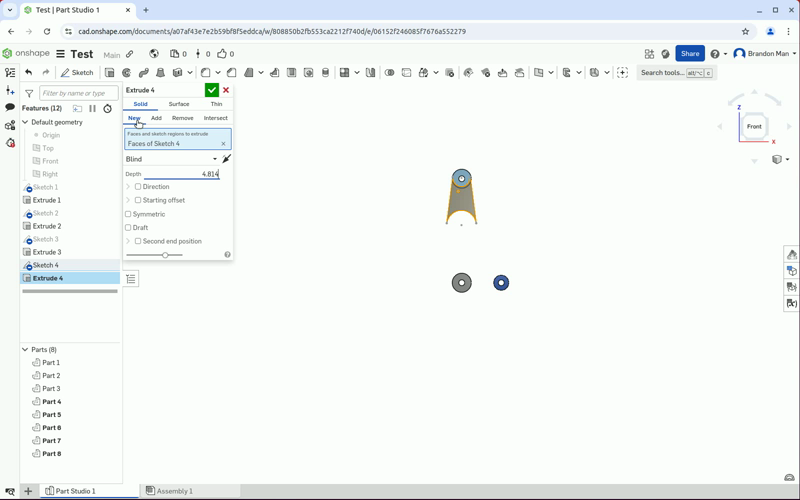
key(enter)
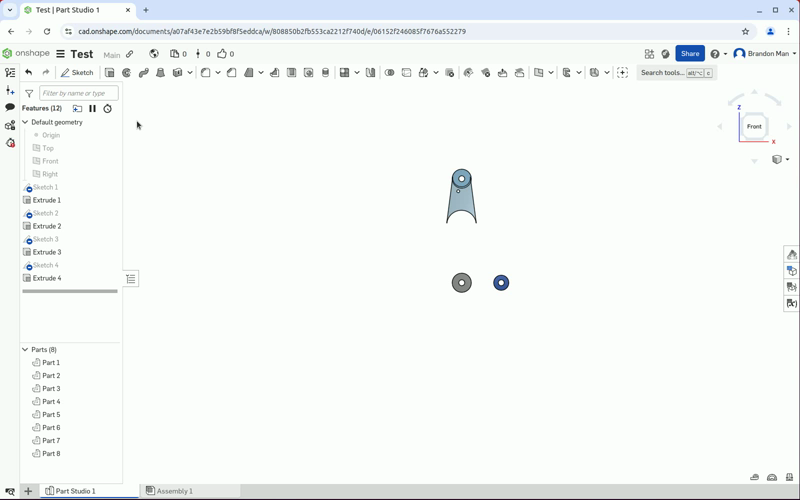
key(shift+h)
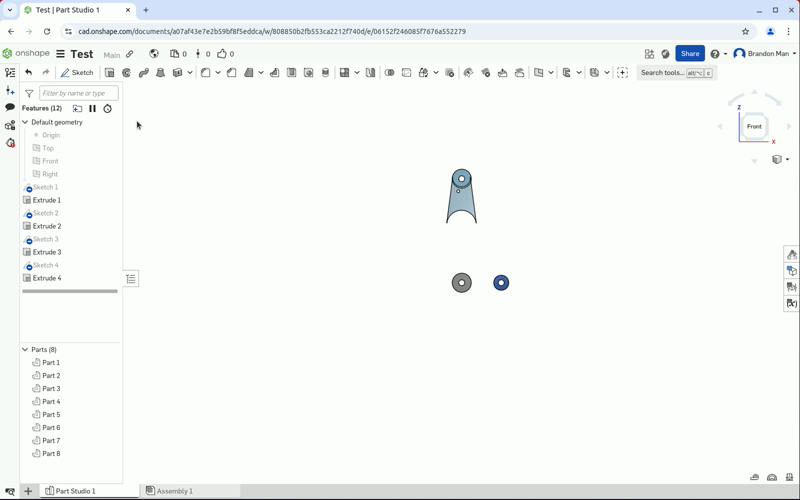
key(shift+h)
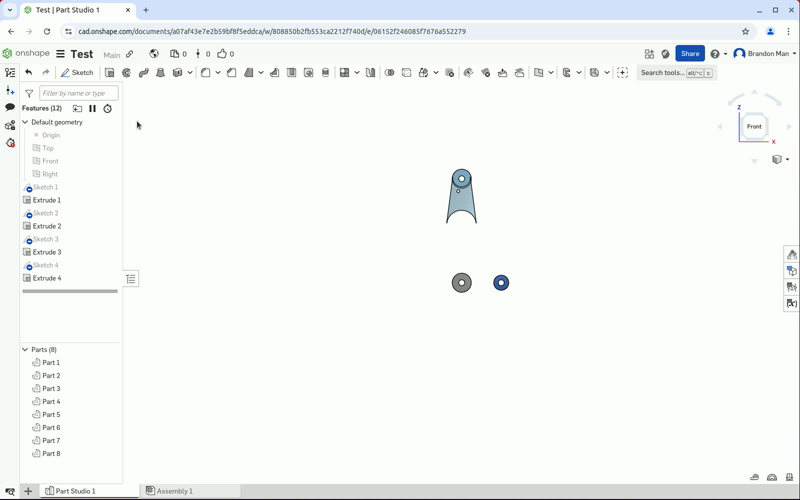
mouse_move(73, 189)
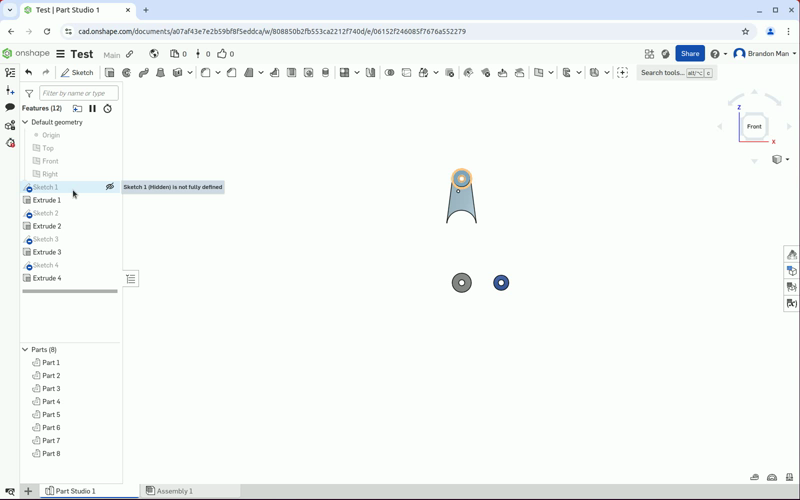
click(73, 189)
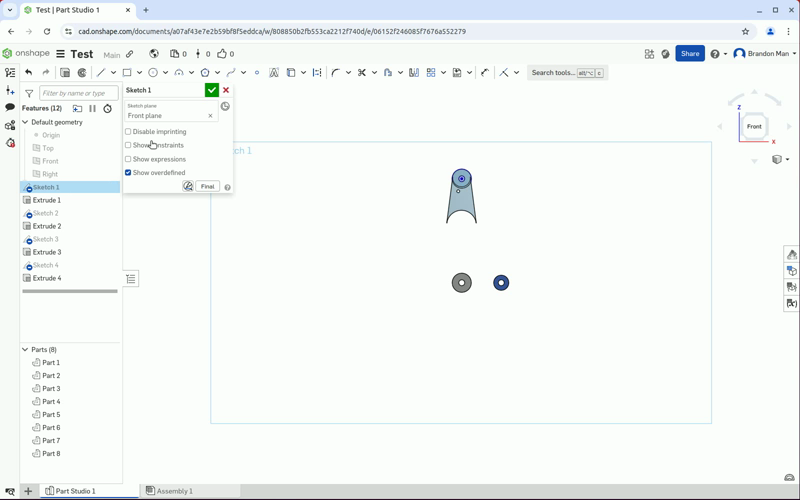
mouse_move(229, 92)
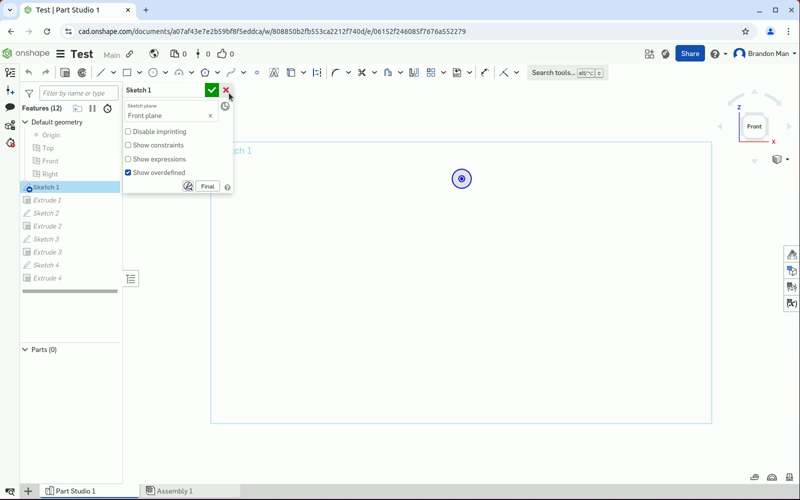
click(229, 92)
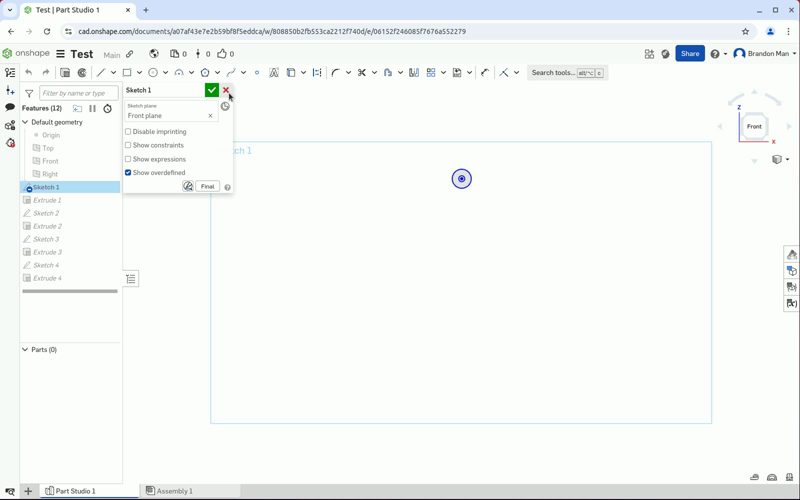
key(shift+s)
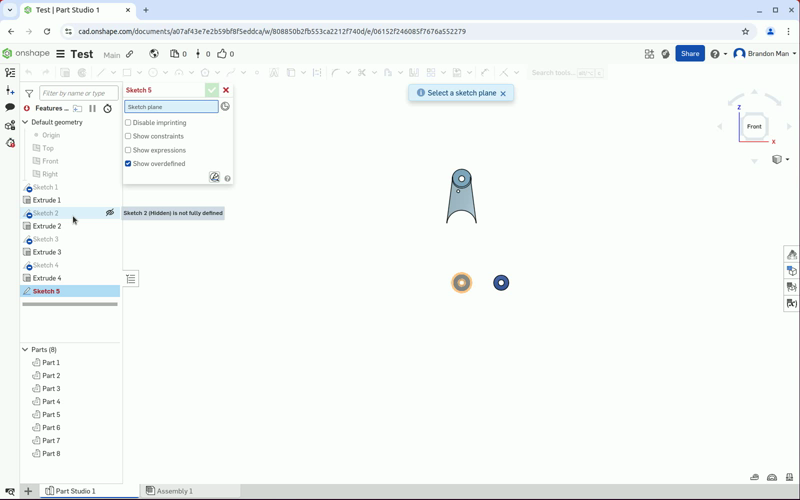
scroll(3)
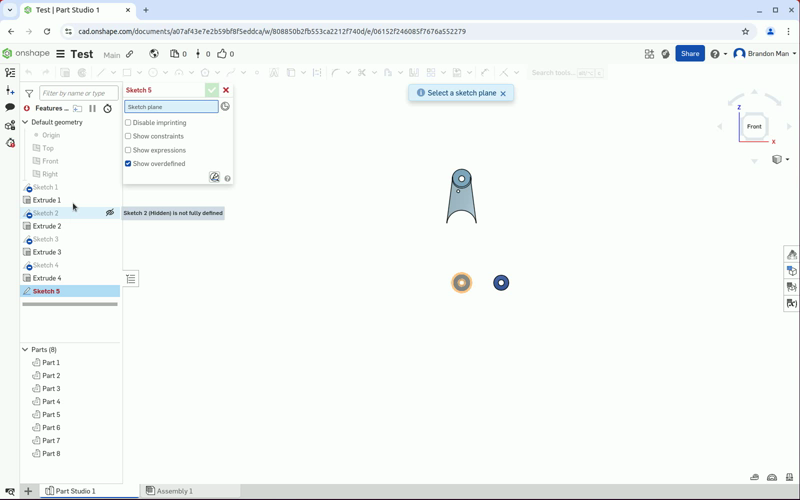
mouse_move(73, 163)
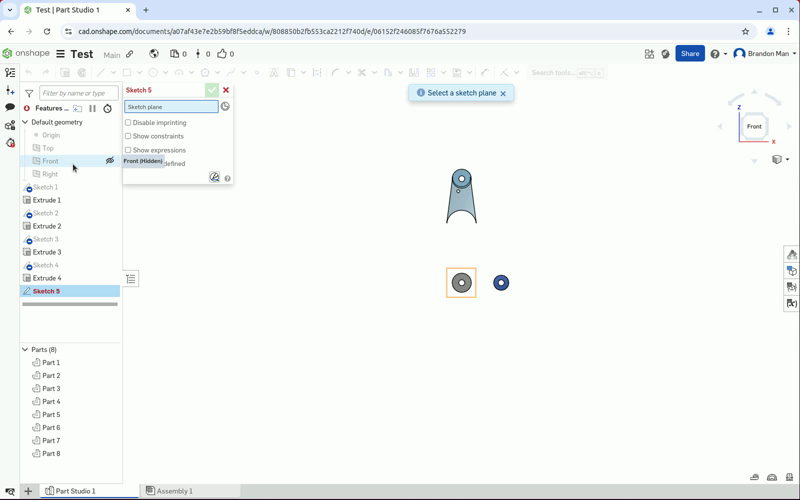
click(73, 163)
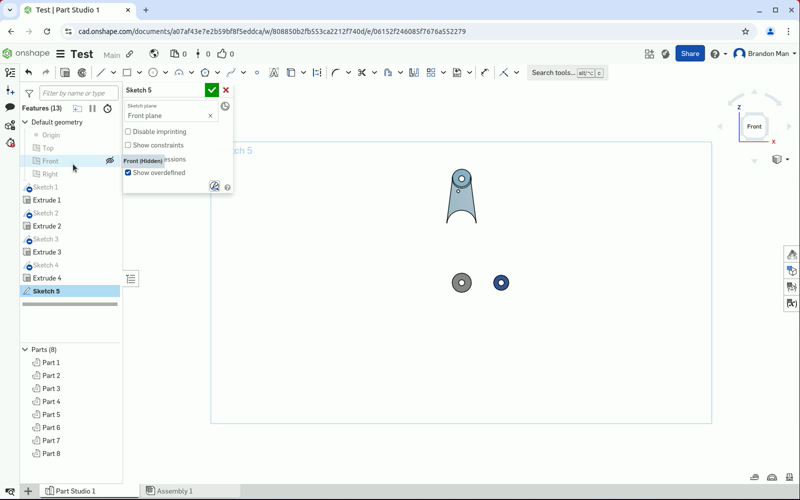
mouse_move(73, 352)
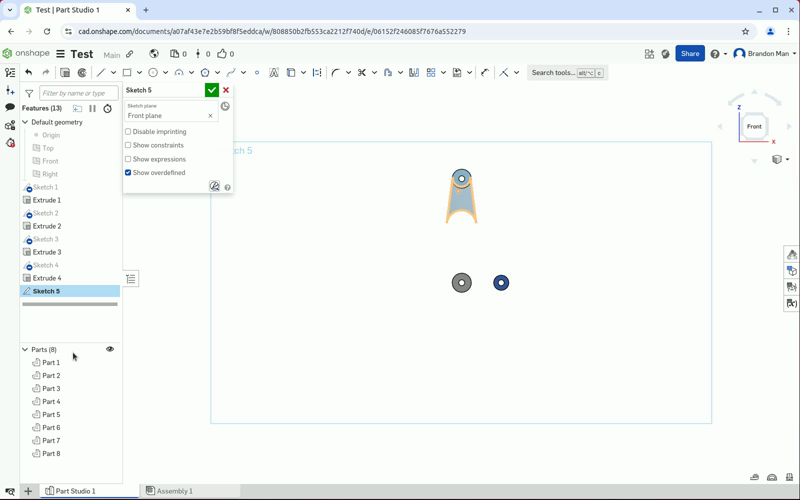
key(y)
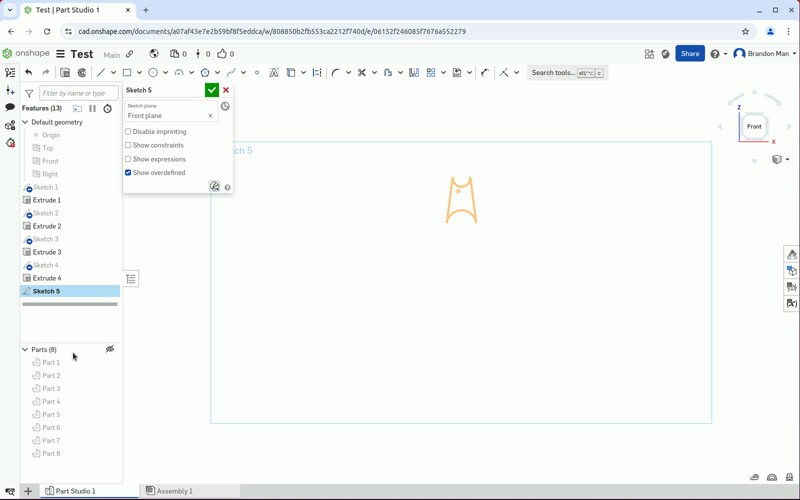
key(c)
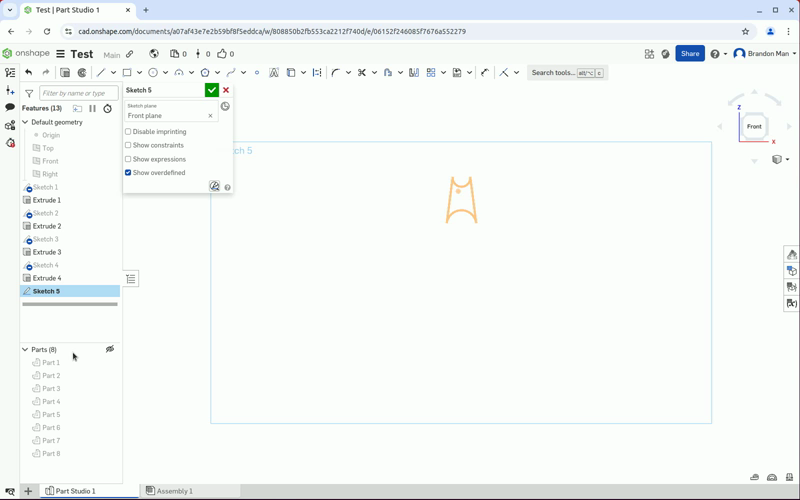
key_down(shift)
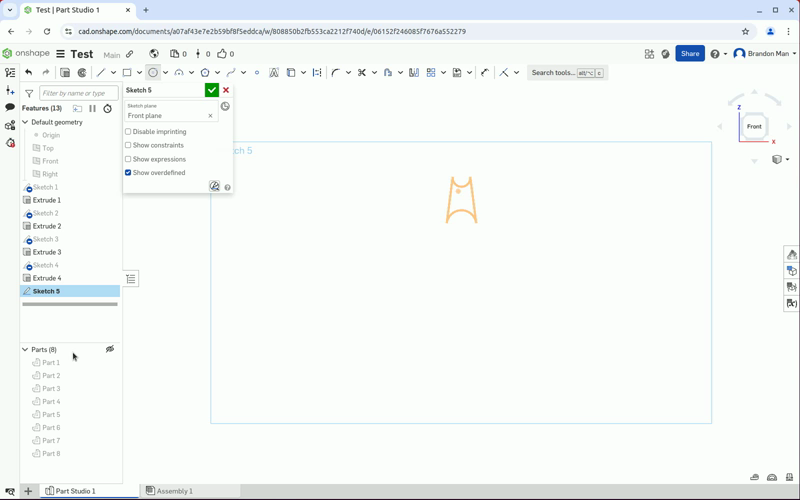
mouse_move(461, 225)
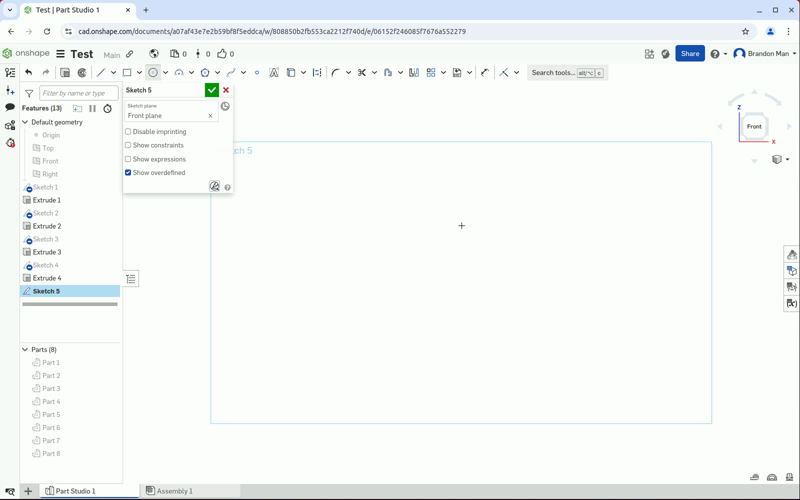
click(461, 225)
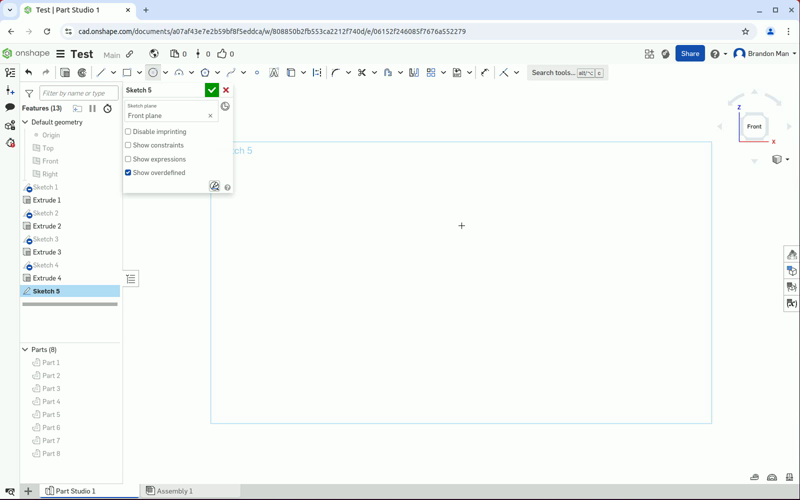
key_up(shift)
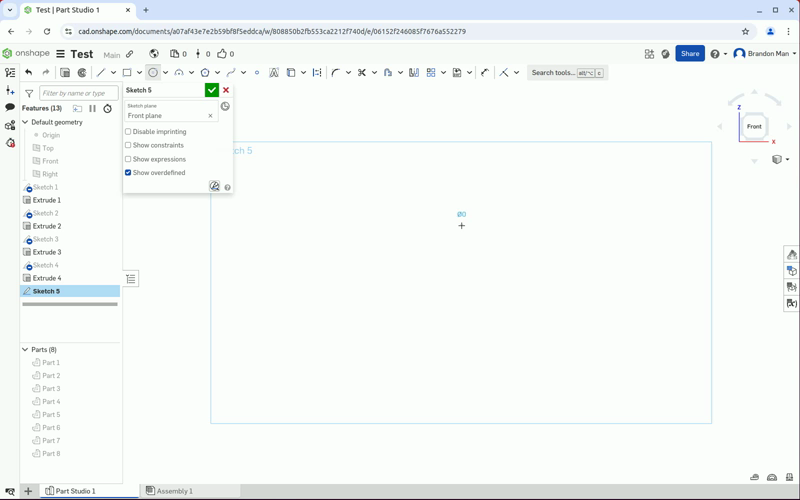
mouse_move(477, 225)
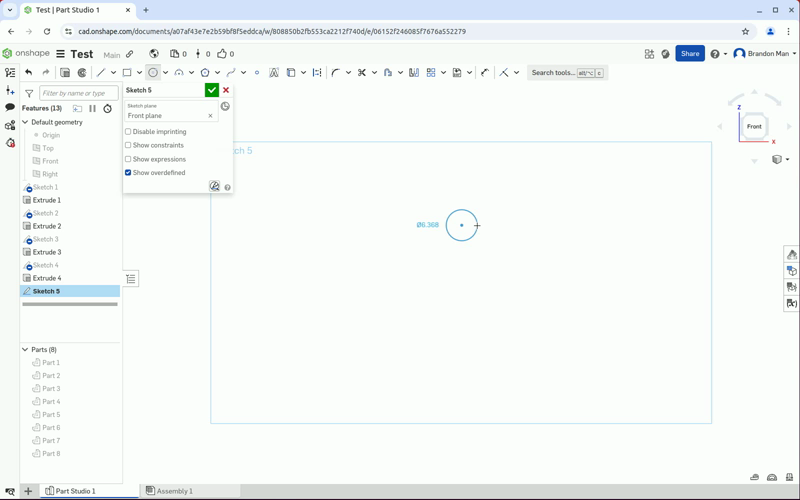
click(477, 225)
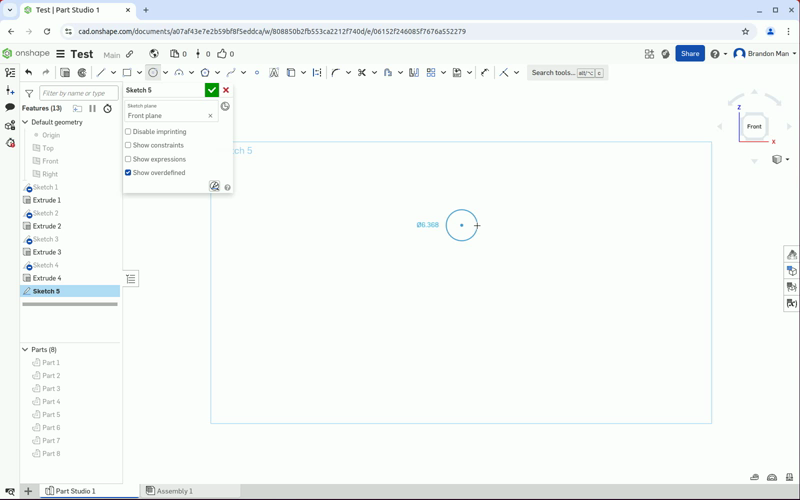
key(esc)
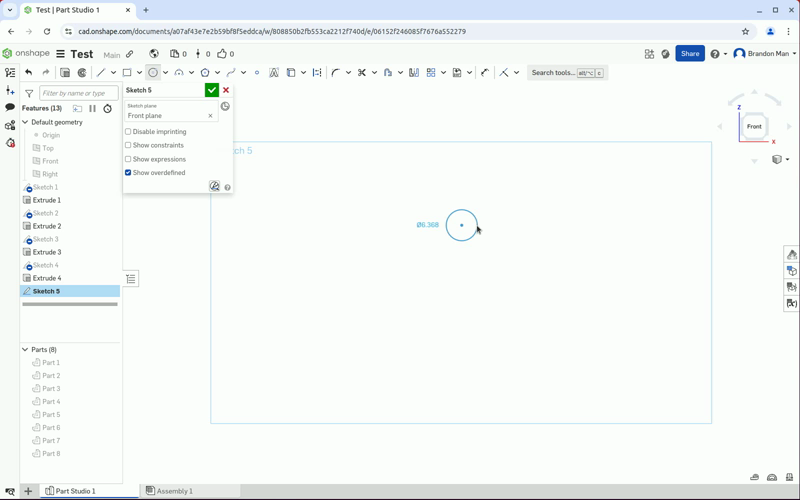
key(c)
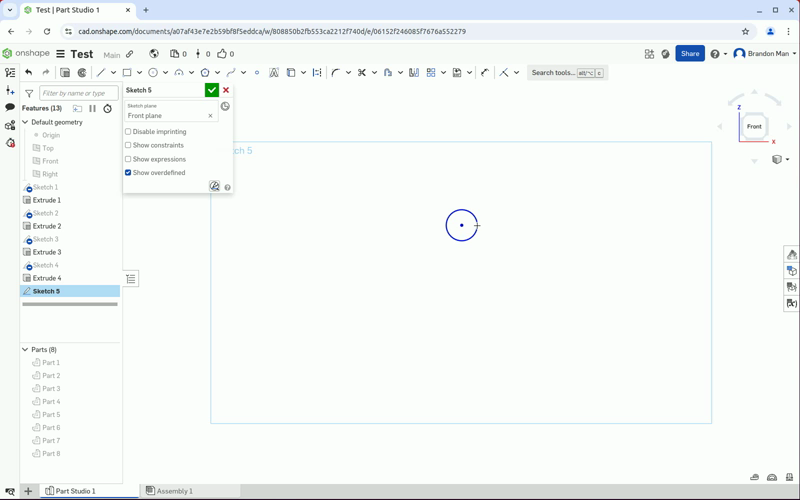
key_down(shift)
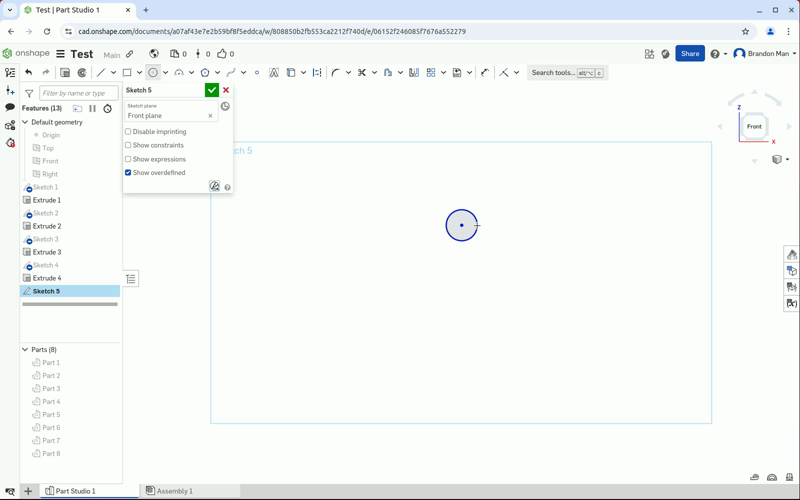
mouse_move(461, 225)
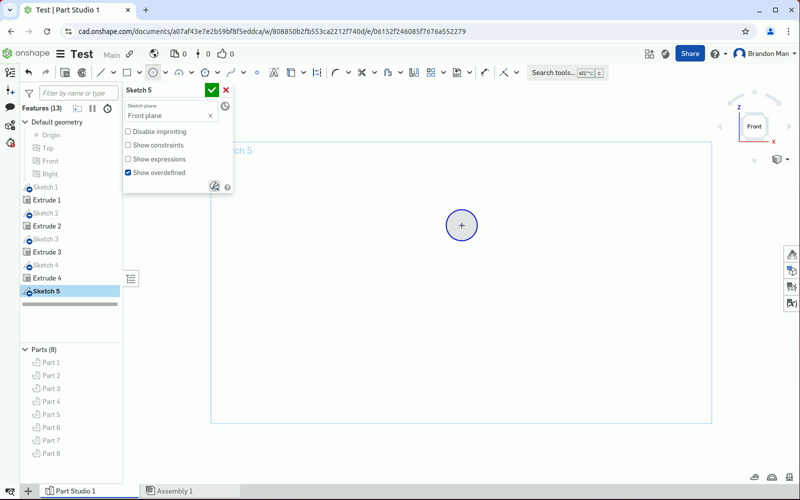
click(461, 225)
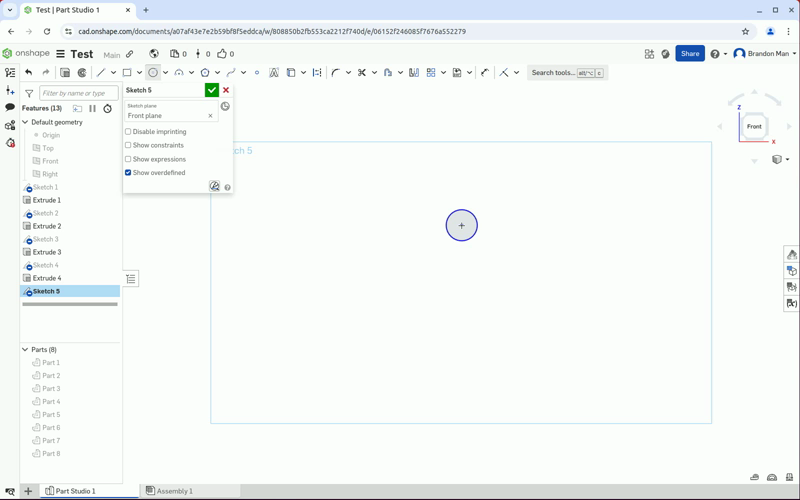
key_up(shift)
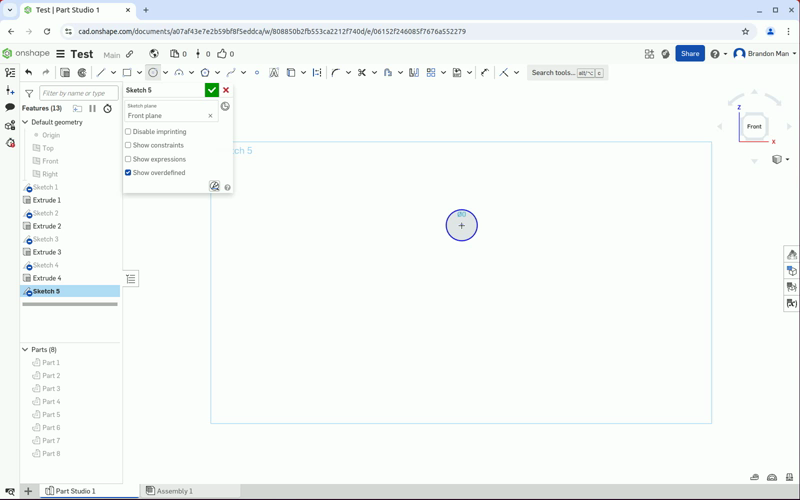
mouse_move(465, 225)
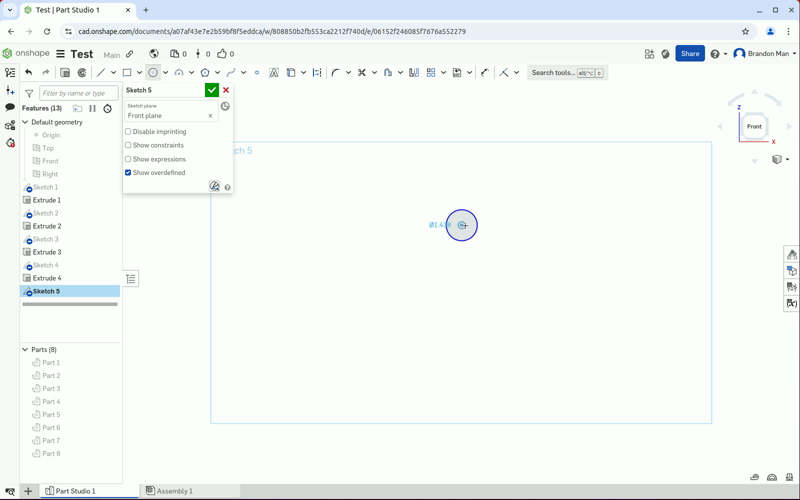
scroll(6)
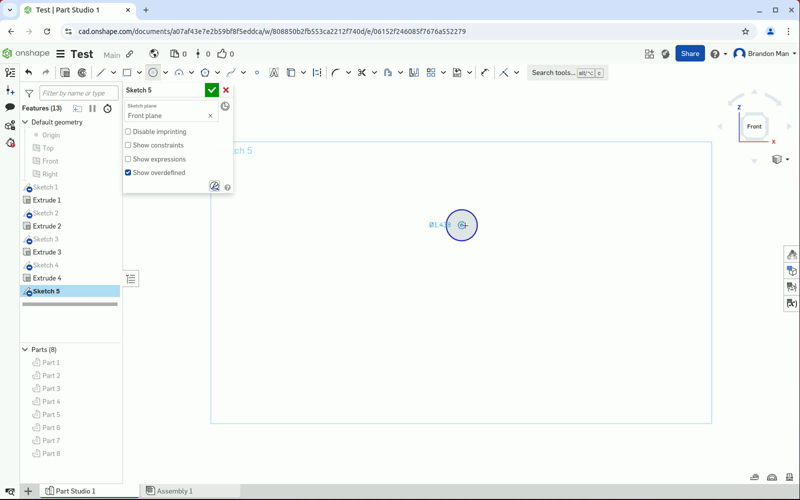
scroll(6)
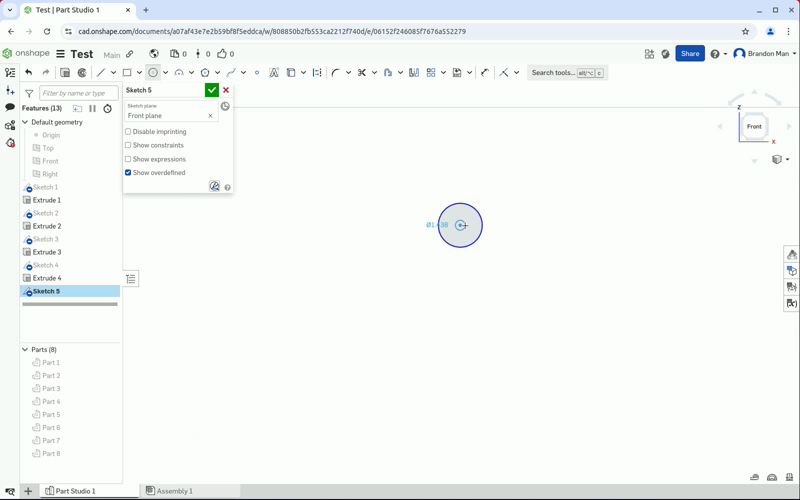
scroll(6)
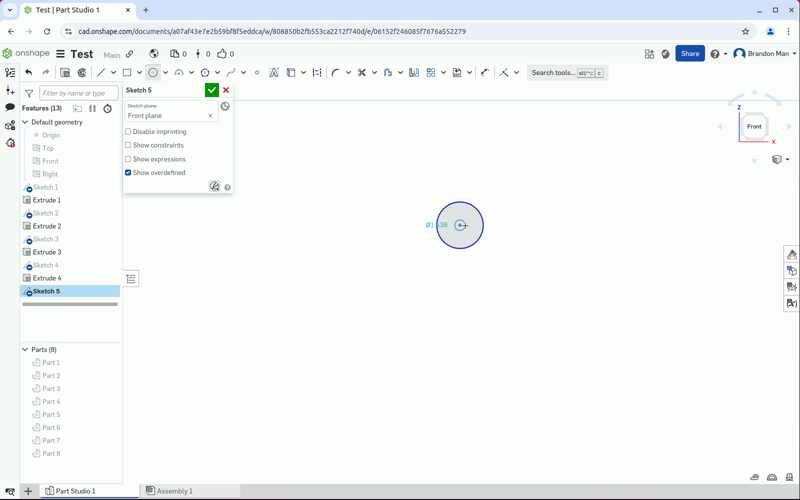
scroll(6)
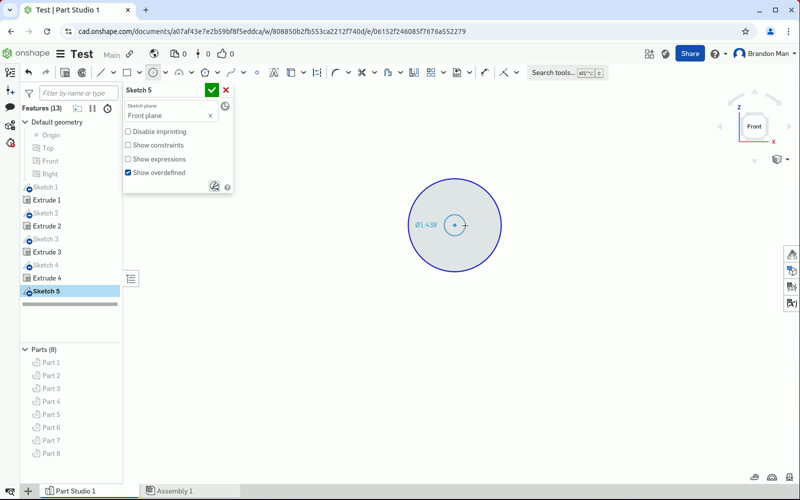
scroll(6)
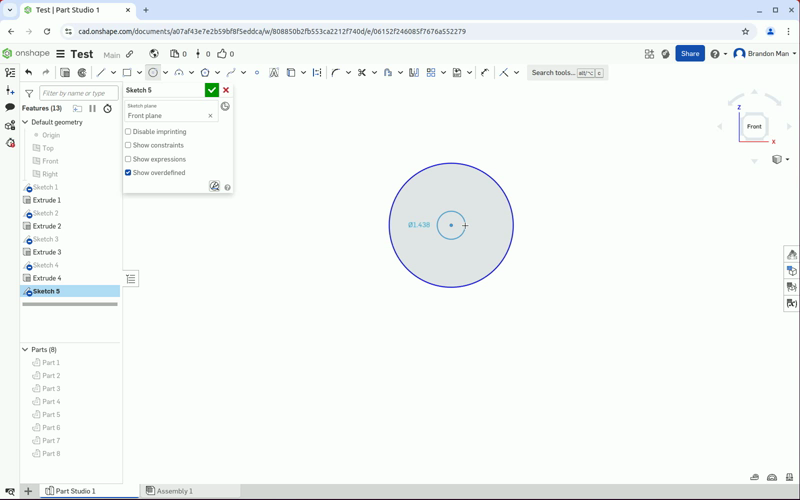
scroll(6)
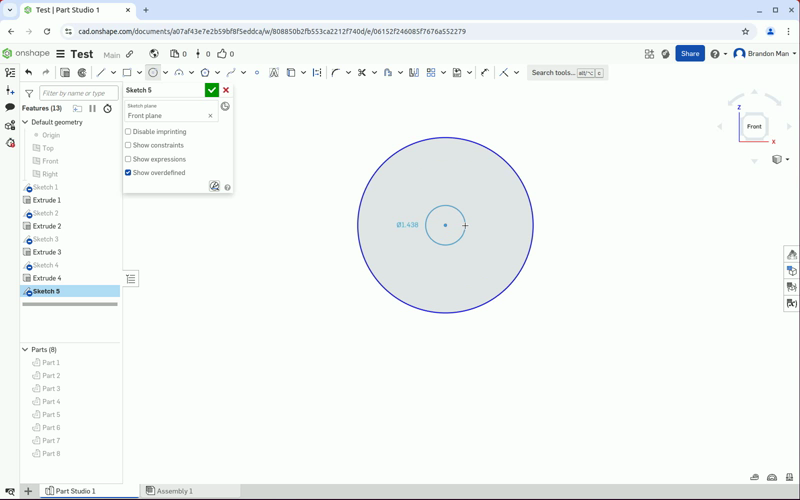
scroll(6)
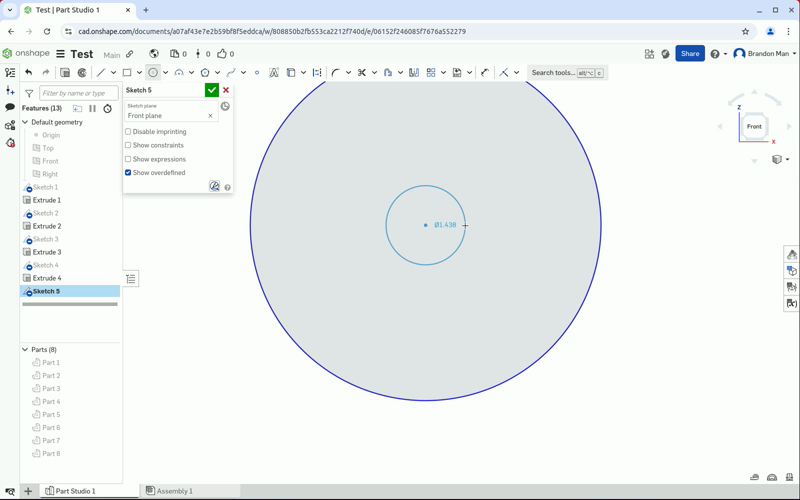
click(465, 225)
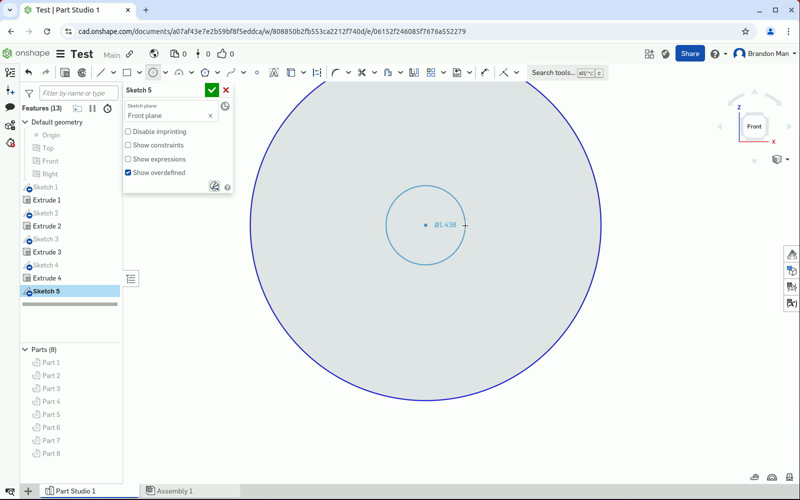
scroll(-6)
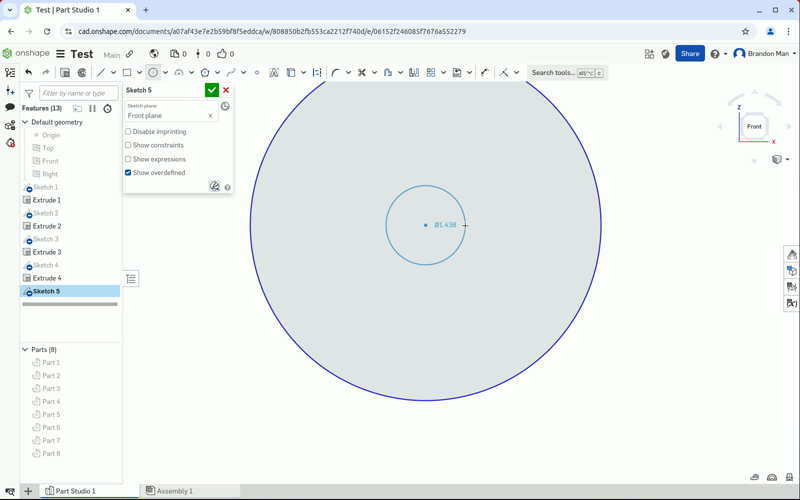
scroll(-6)
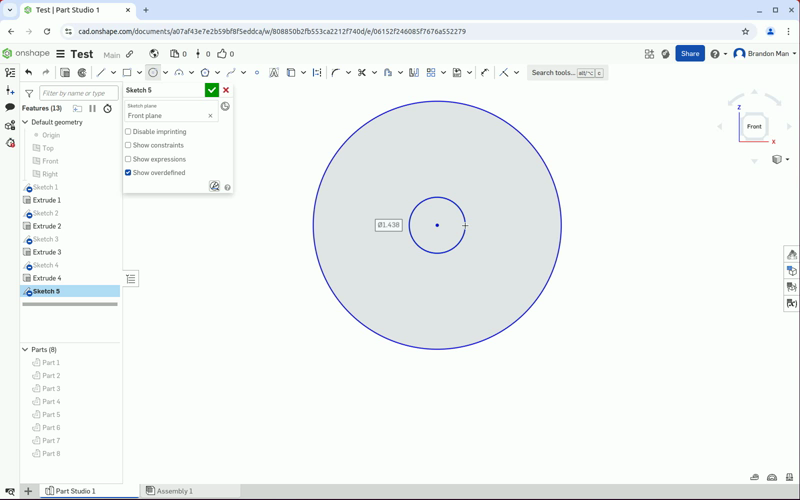
scroll(-6)
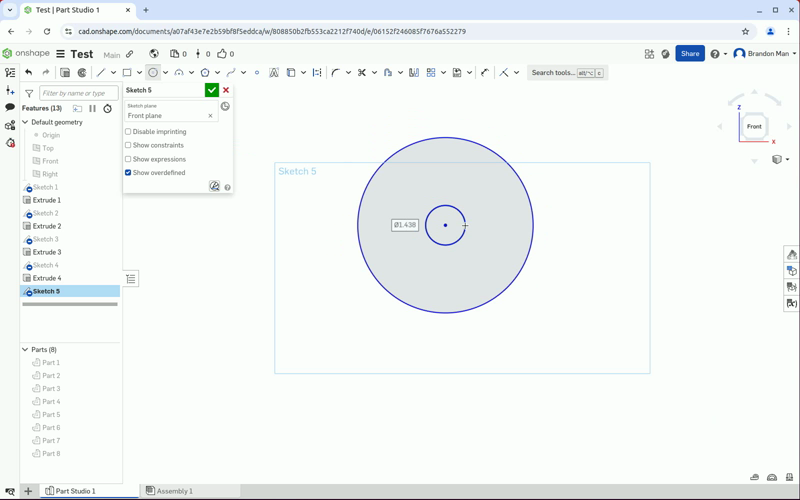
scroll(-6)
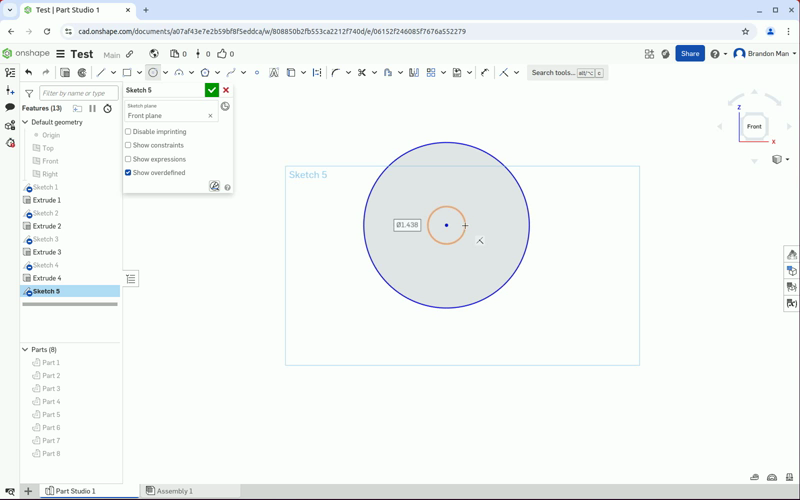
scroll(-6)
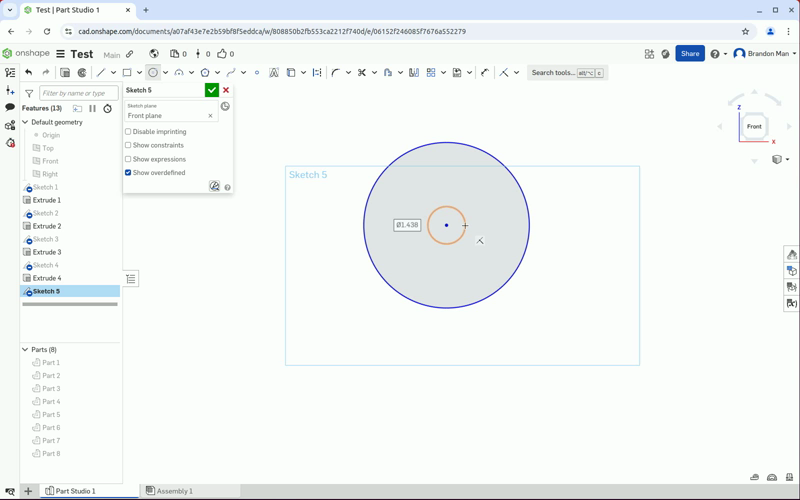
scroll(-6)
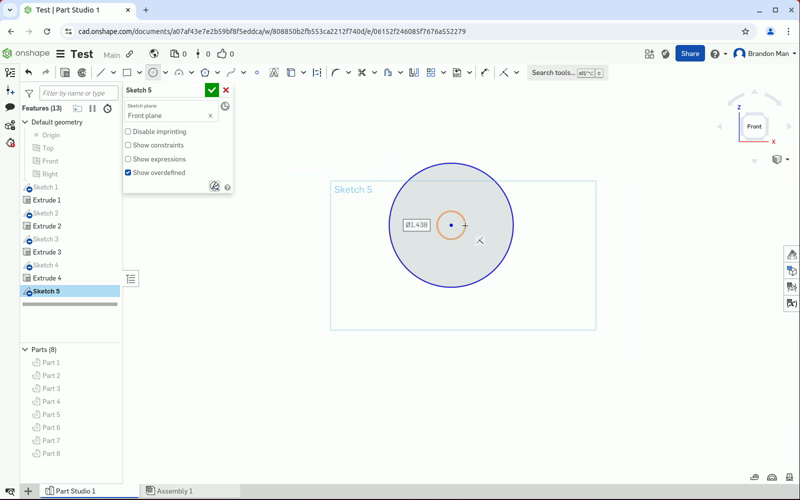
scroll(-6)
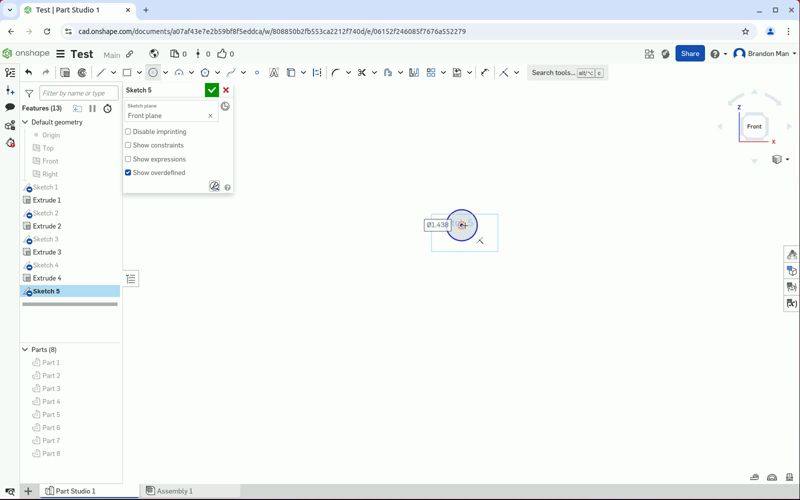
key(esc)
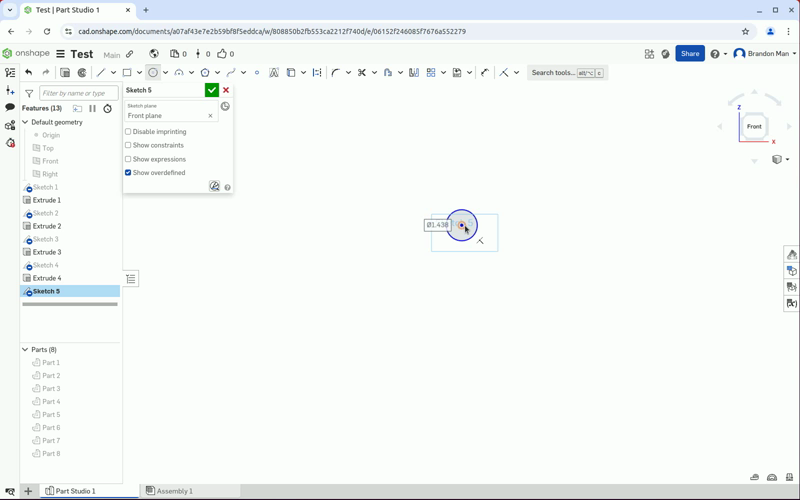
mouse_move(470, 219)
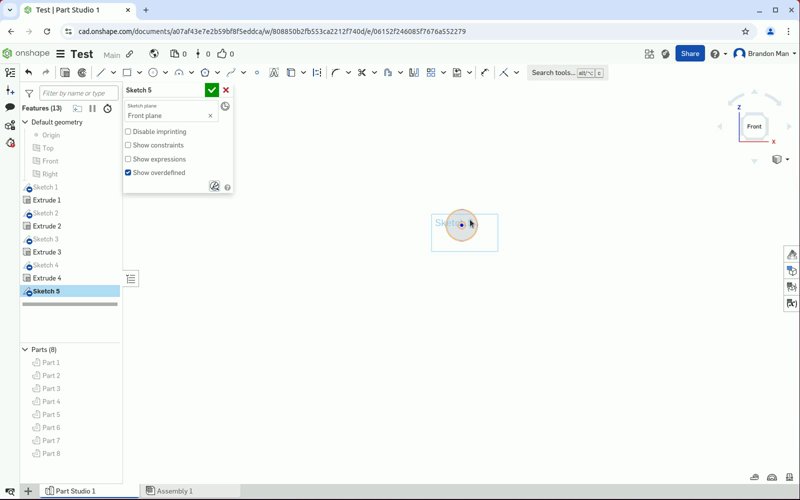
scroll(6)
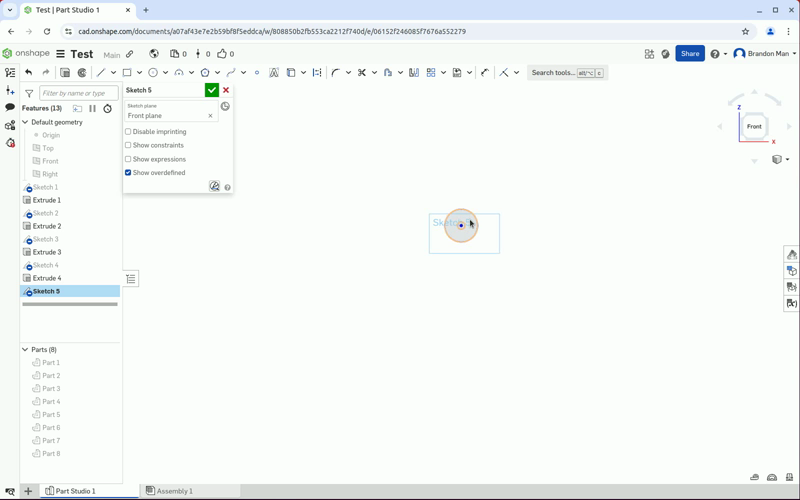
scroll(6)
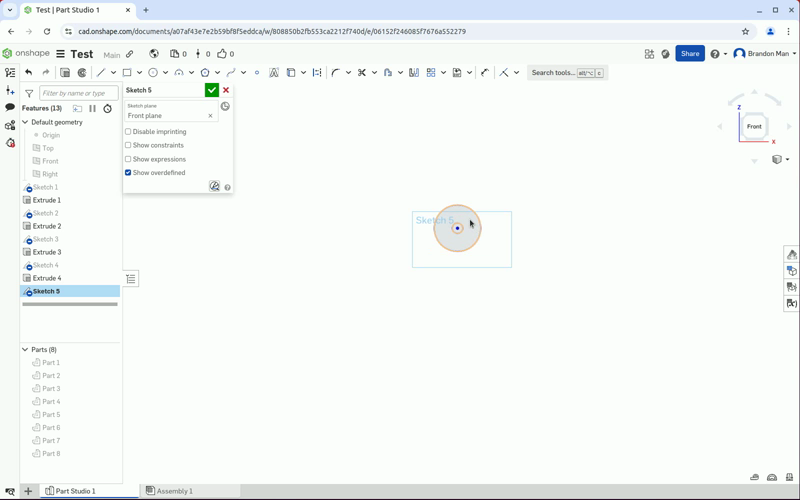
scroll(6)
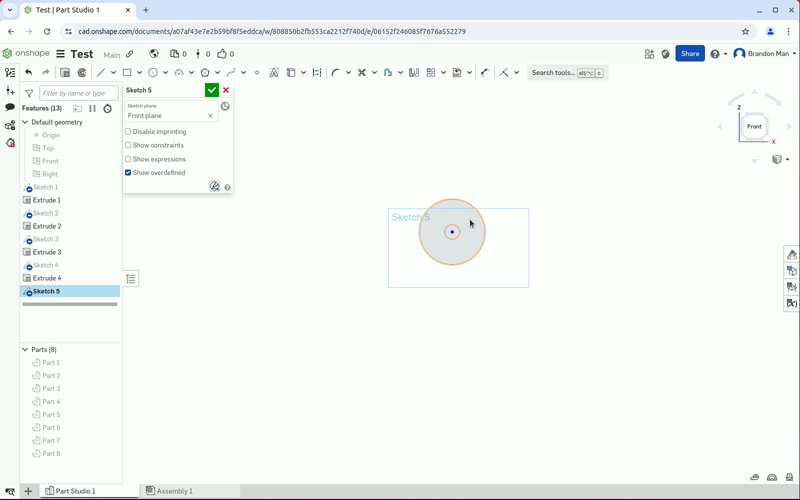
scroll(6)
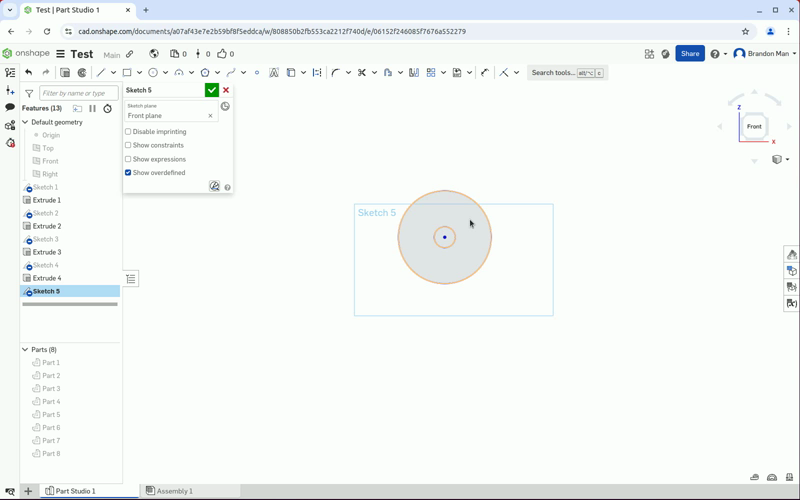
scroll(6)
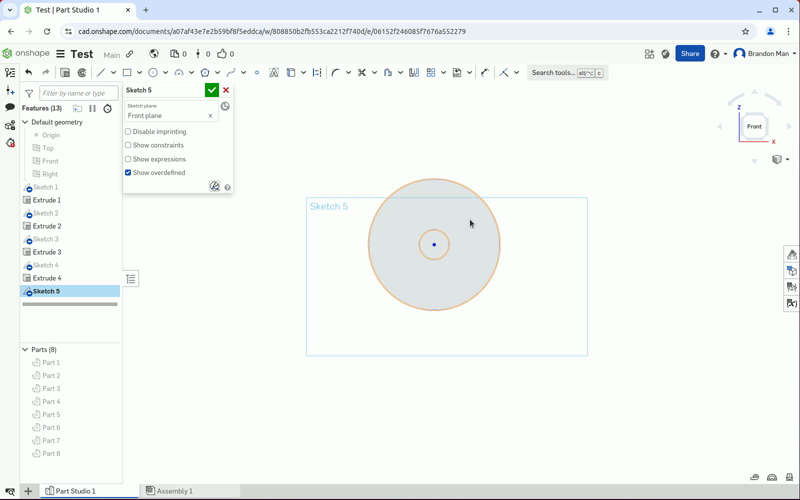
scroll(6)
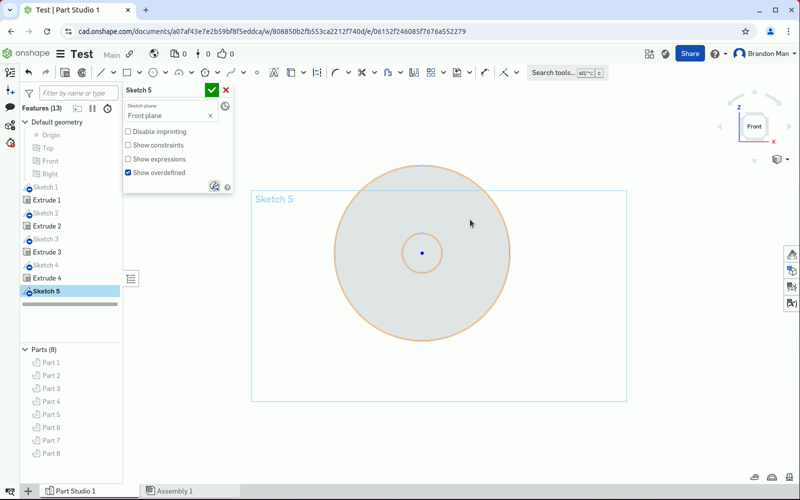
scroll(6)
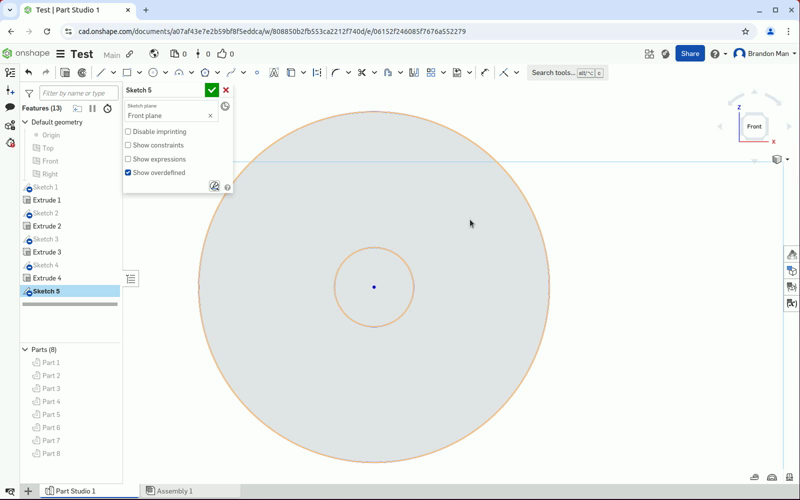
click(470, 219)
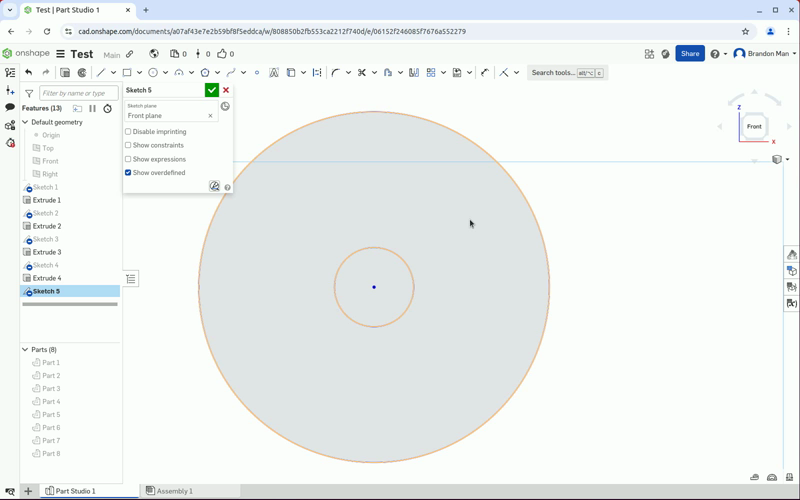
scroll(-6)
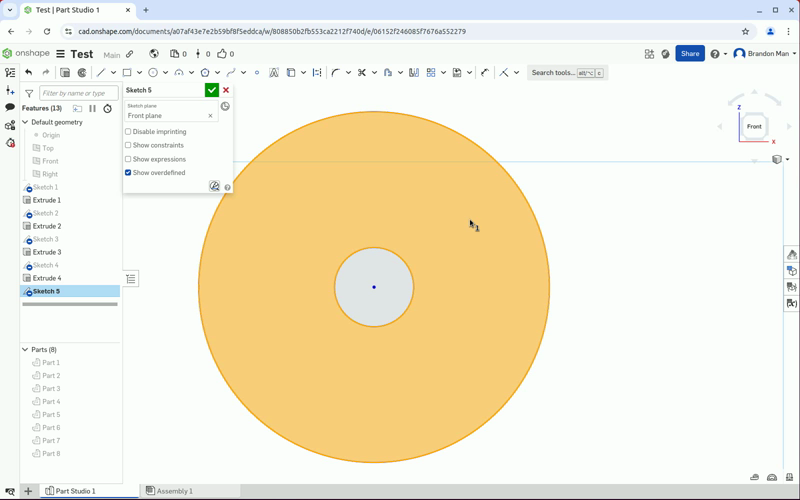
scroll(-6)
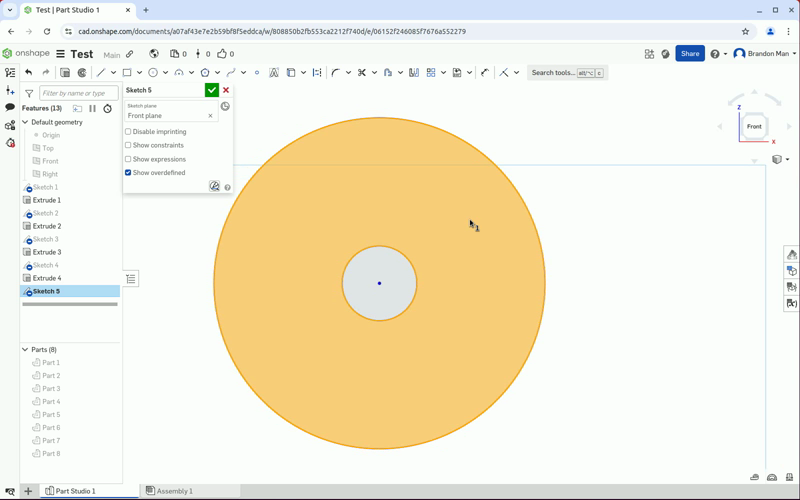
scroll(-6)
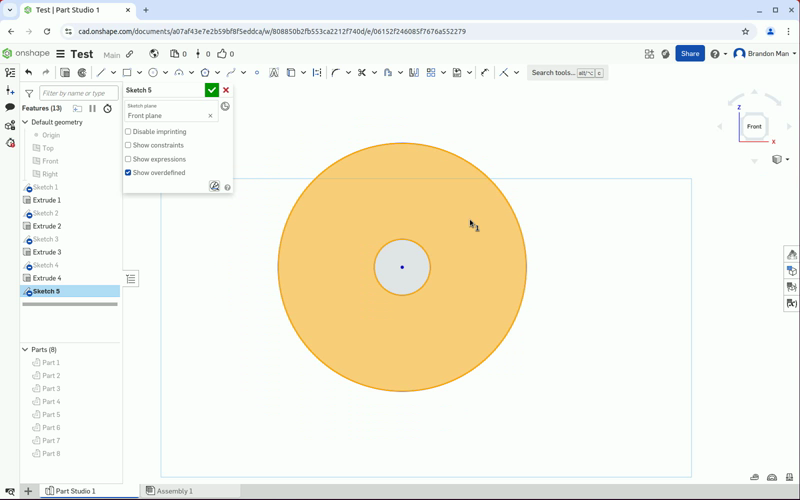
scroll(-6)
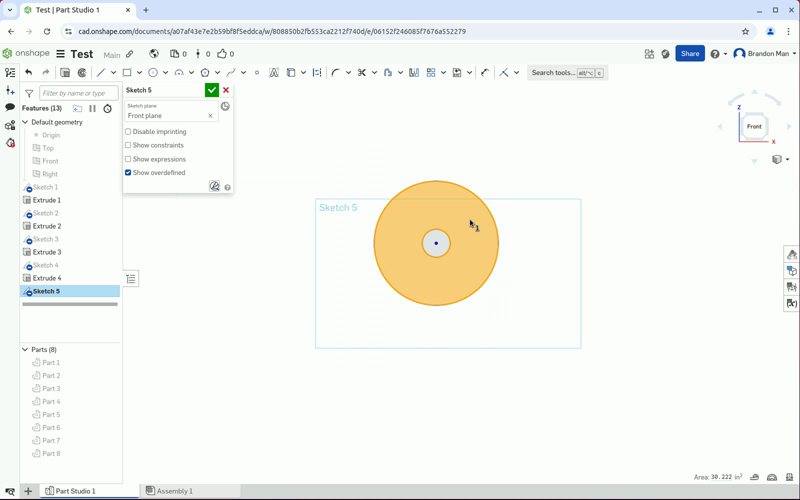
scroll(-6)
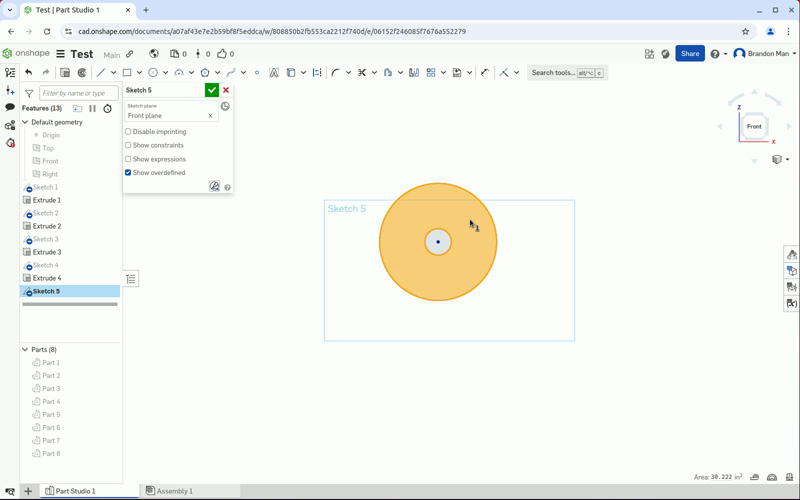
scroll(-6)
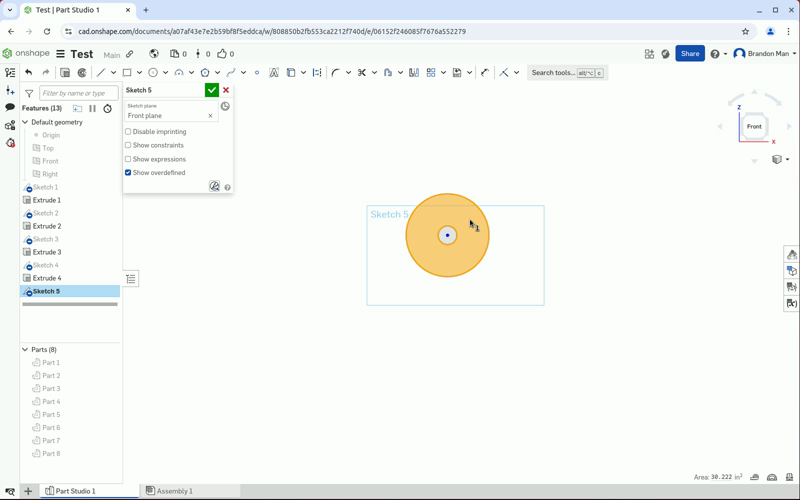
scroll(-6)
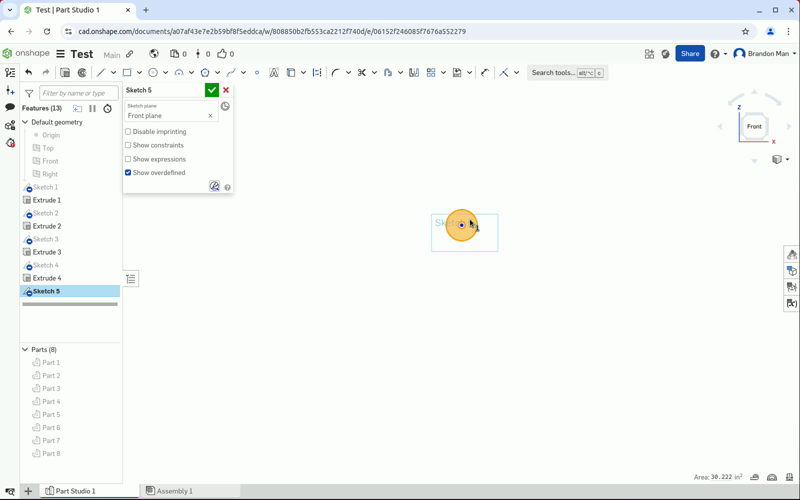
mouse_move(73, 352)
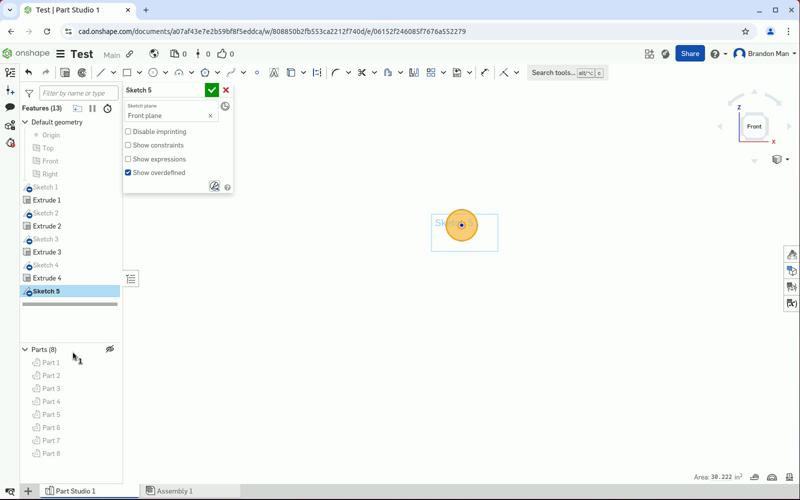
key(shift+y)
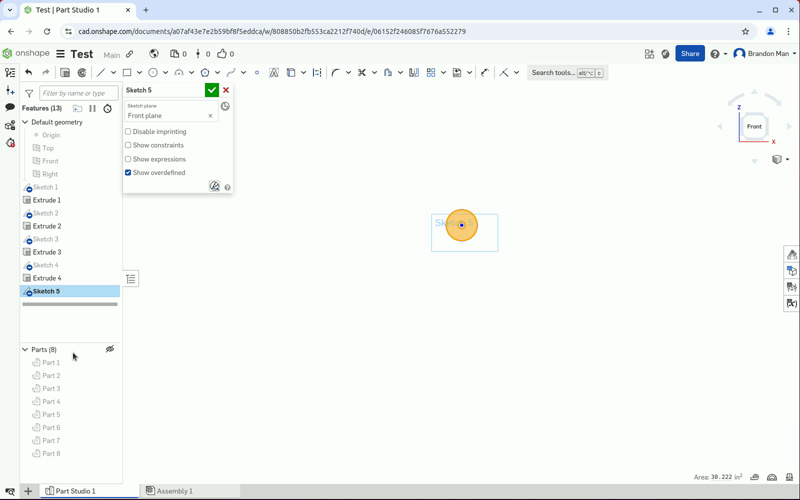
key(shift+e)
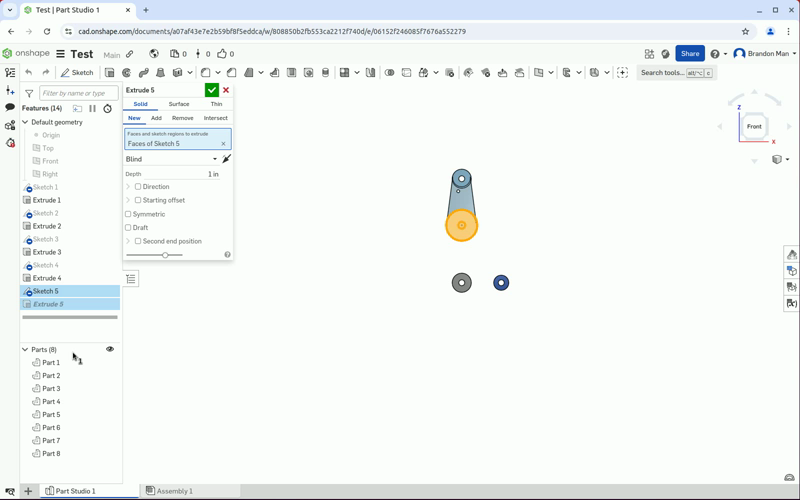
mouse_move(143, 106)
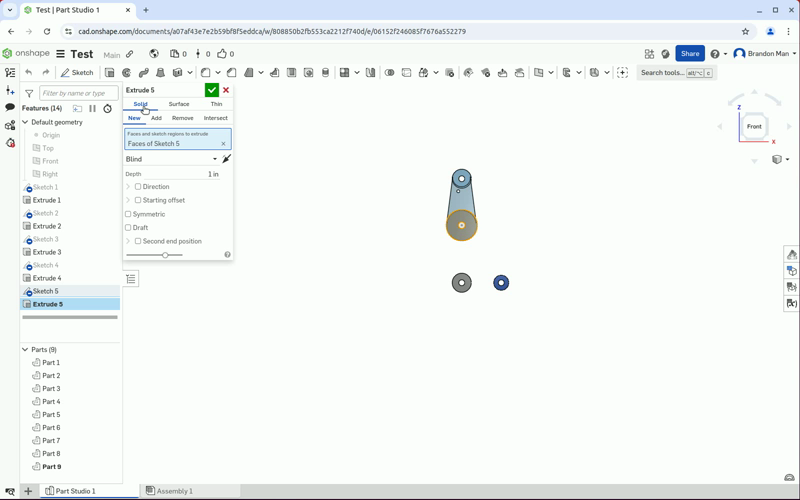
click(143, 106)
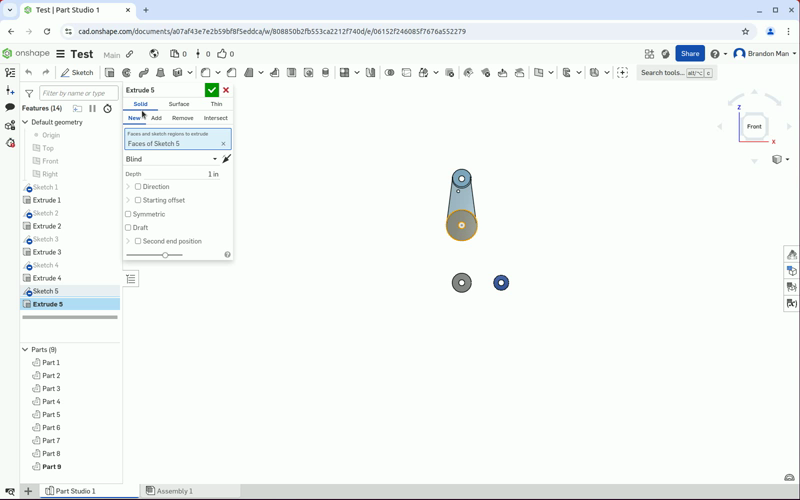
mouse_move(137, 120)
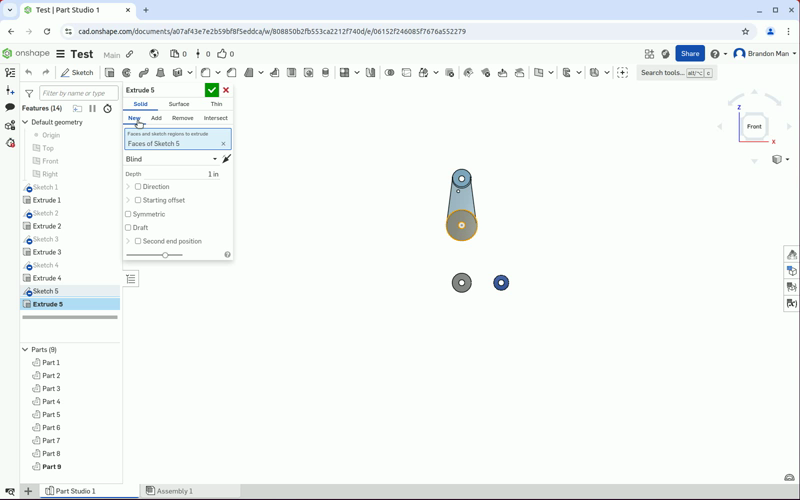
click(137, 120)
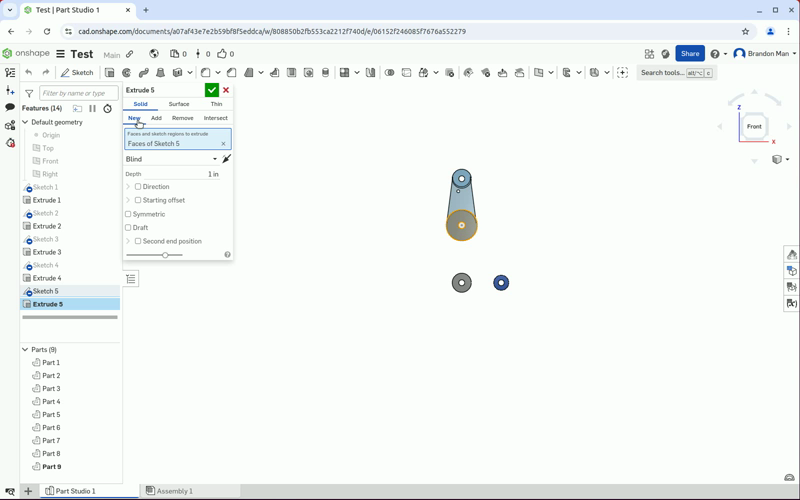
key(tab, 4)
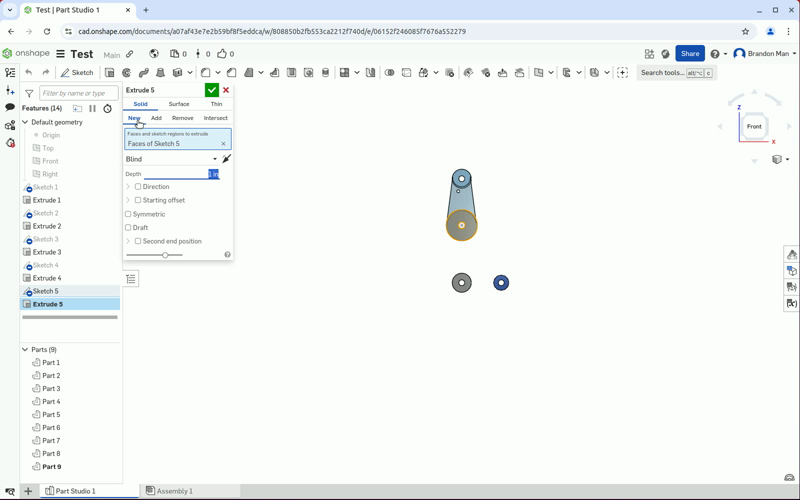
text(4.814)
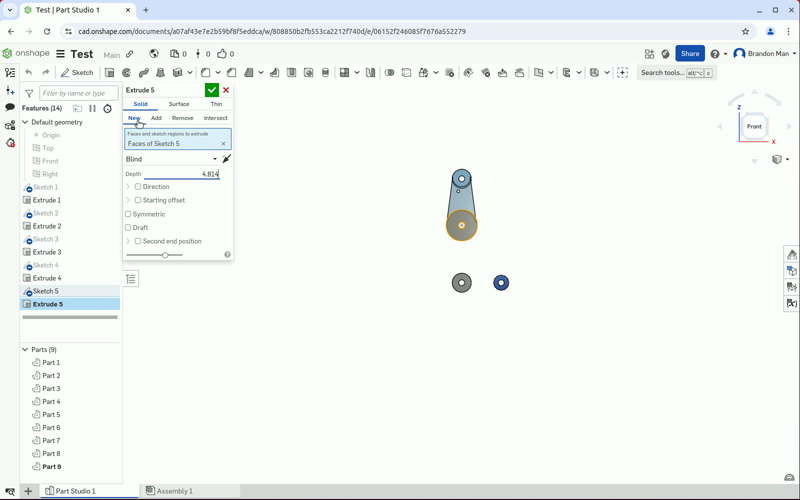
key(enter)
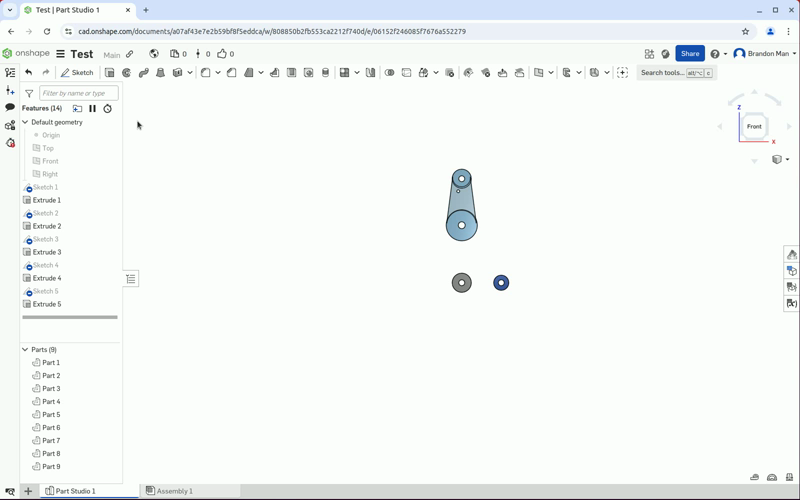
key(shift+h)
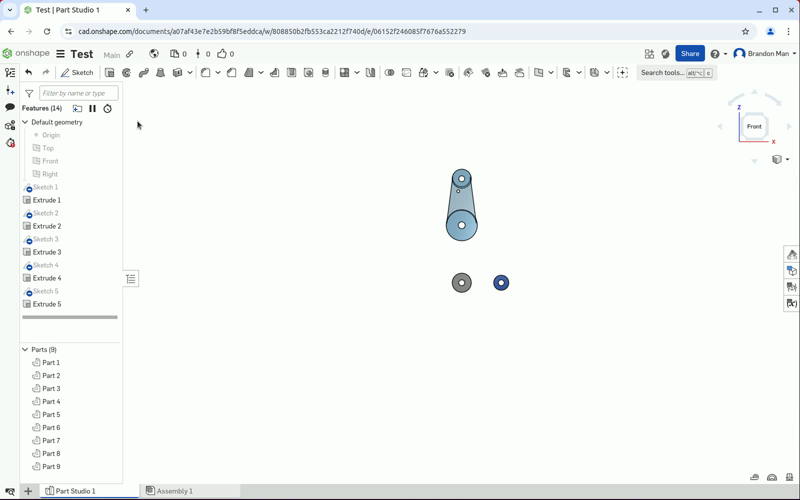
key(shift+h)
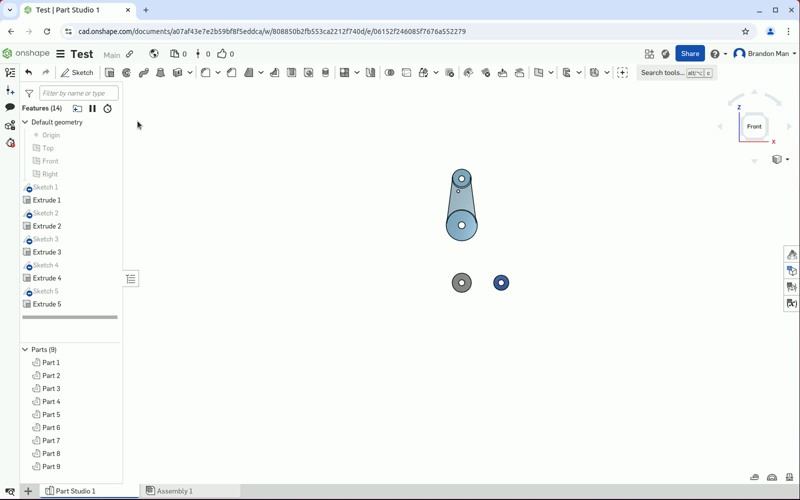
mouse_move(73, 189)
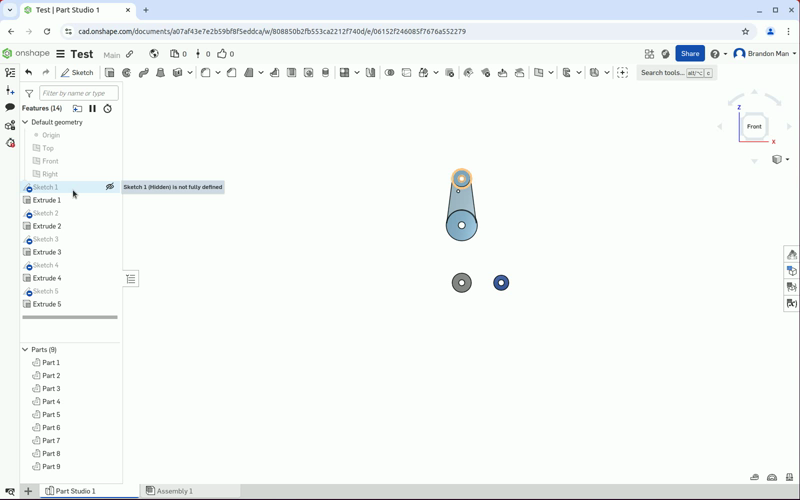
click(73, 189)
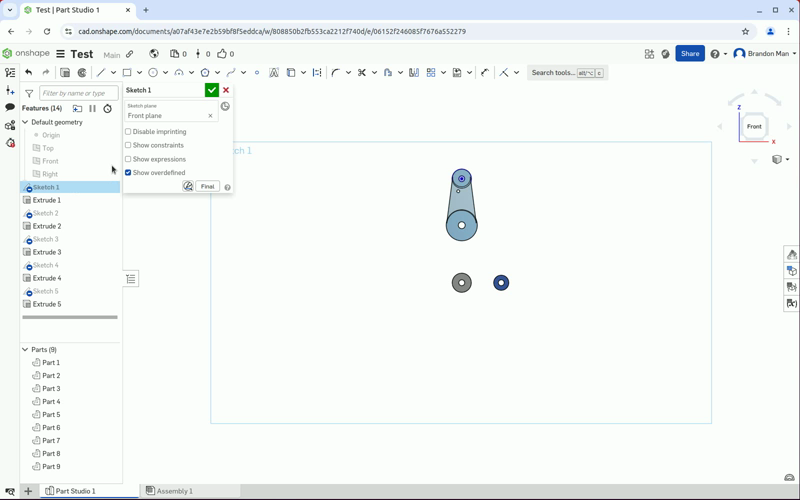
mouse_move(229, 92)
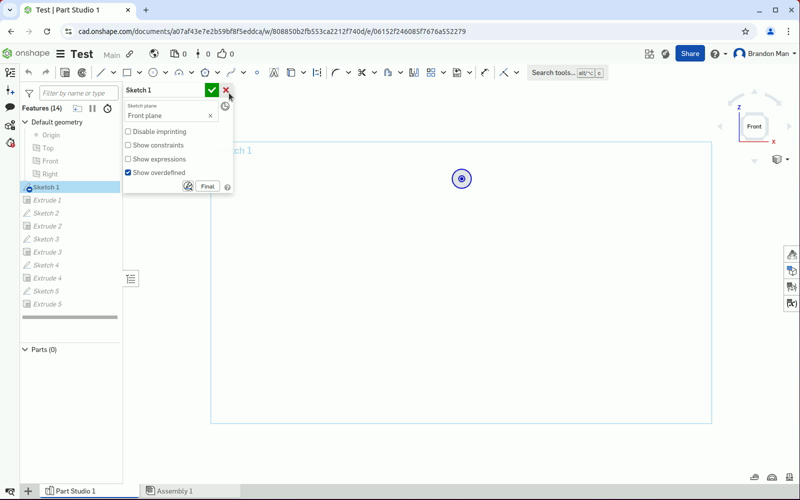
click(229, 92)
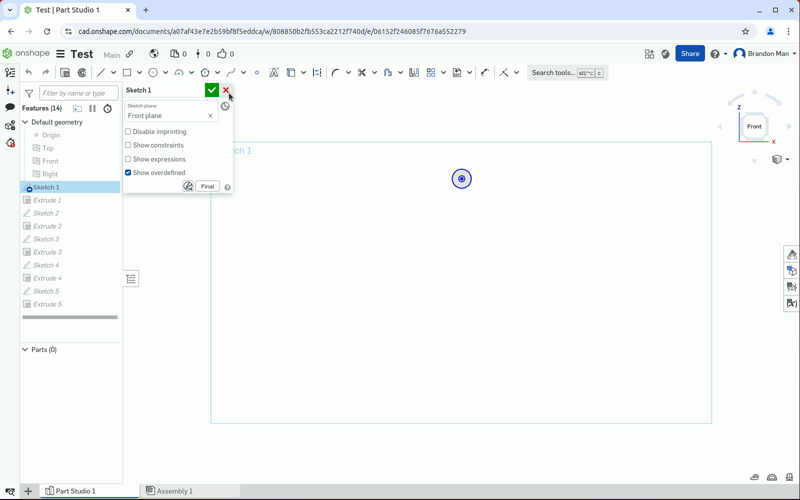
key(shift+s)
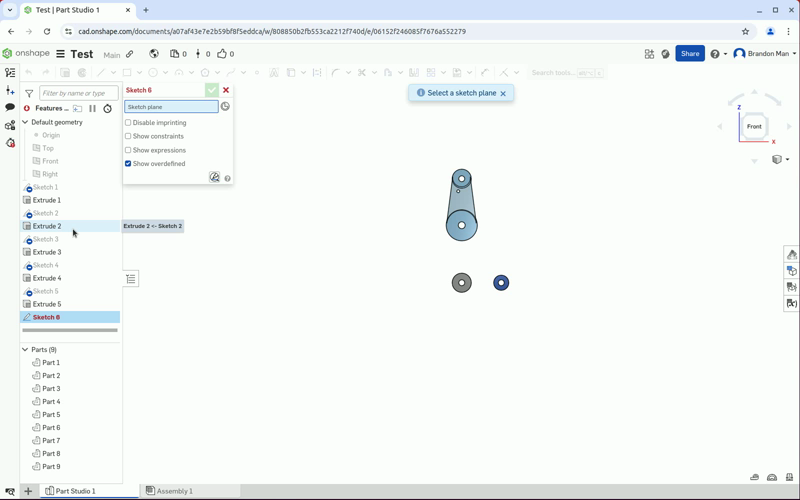
scroll(3)
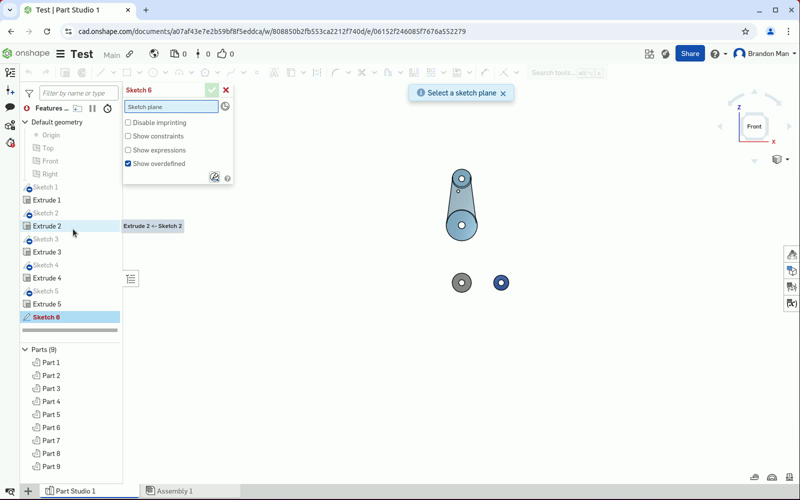
mouse_move(73, 163)
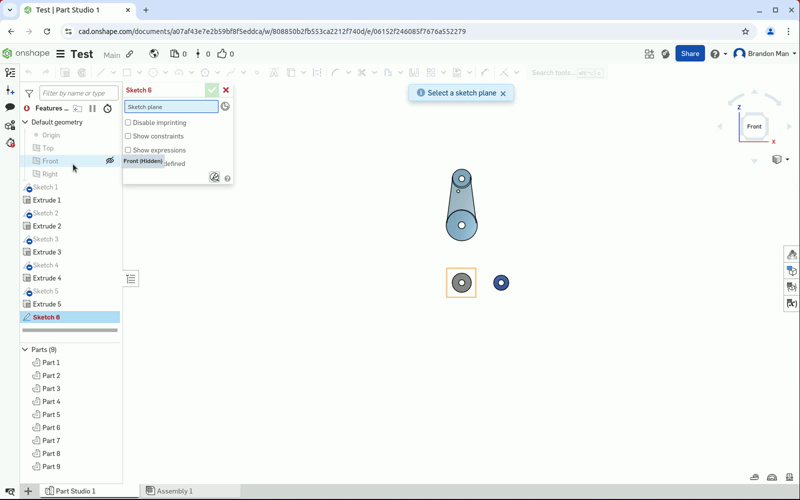
click(73, 163)
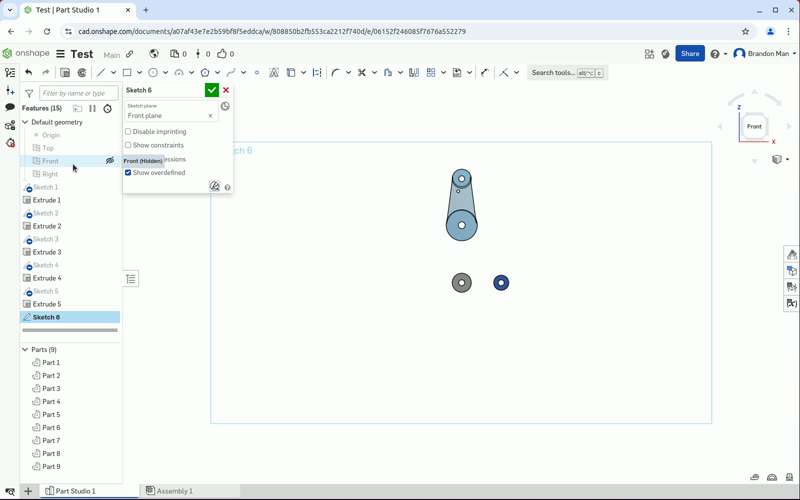
mouse_move(73, 352)
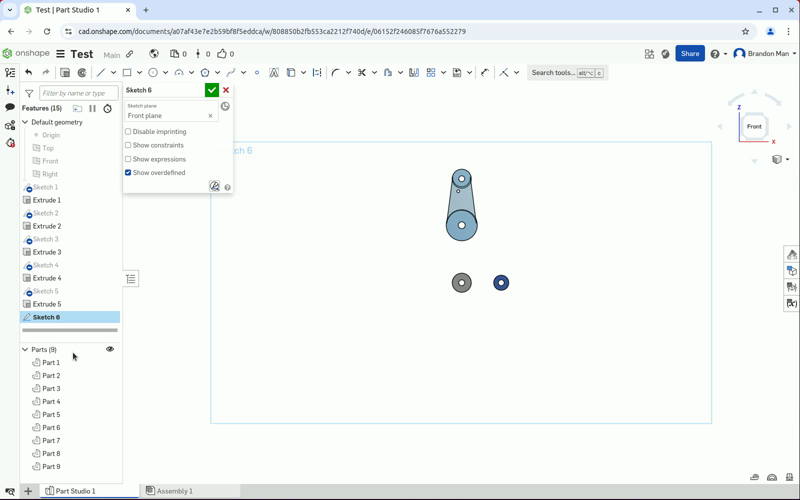
key(y)
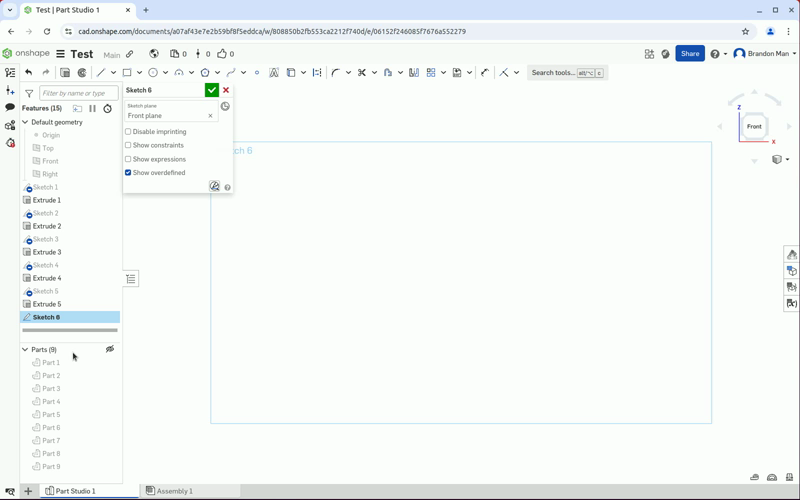
key(l)
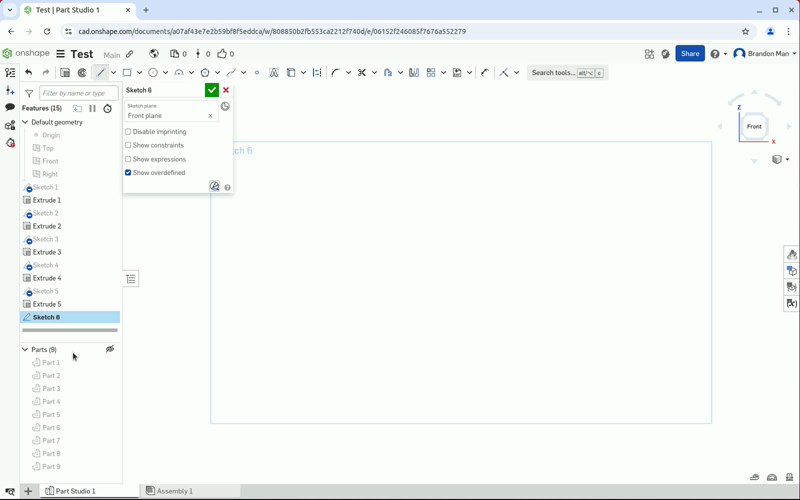
key_down(shift)
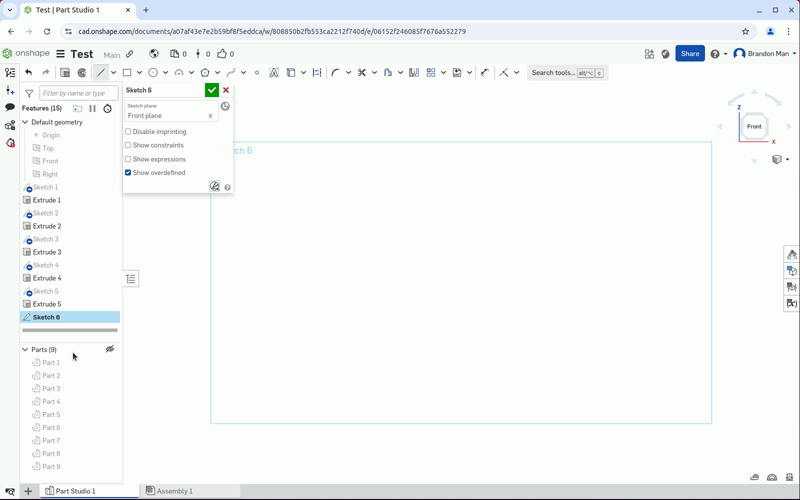
mouse_move(446, 226)
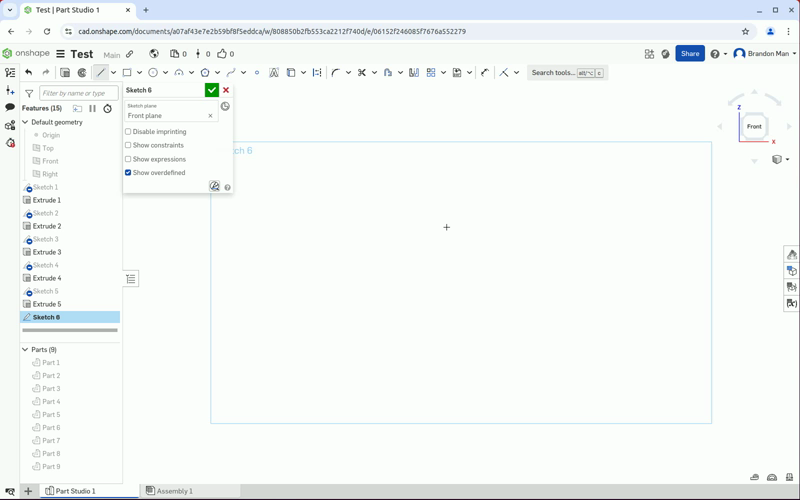
click(446, 226)
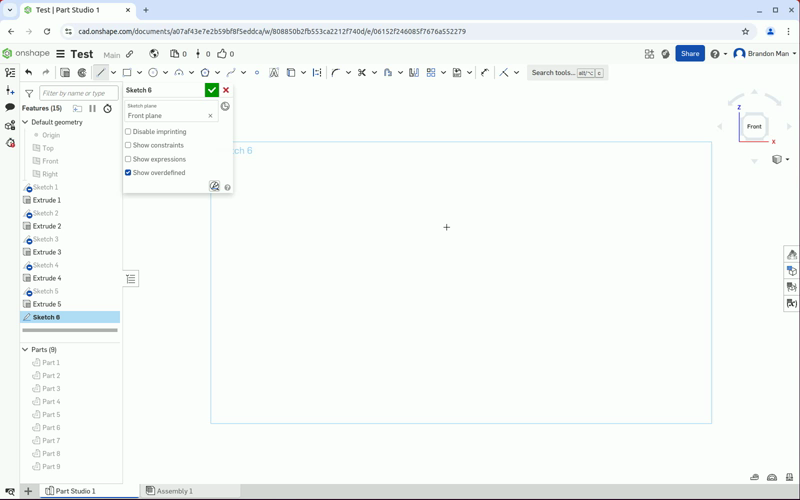
key_up(shift)
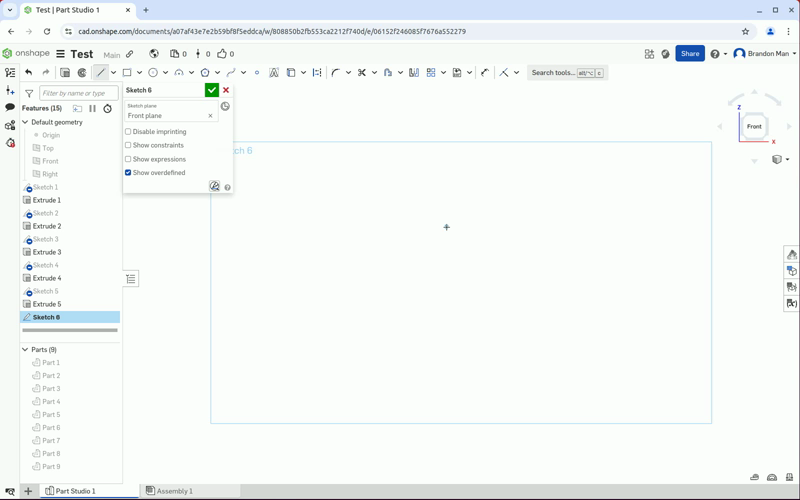
key_down(shift)
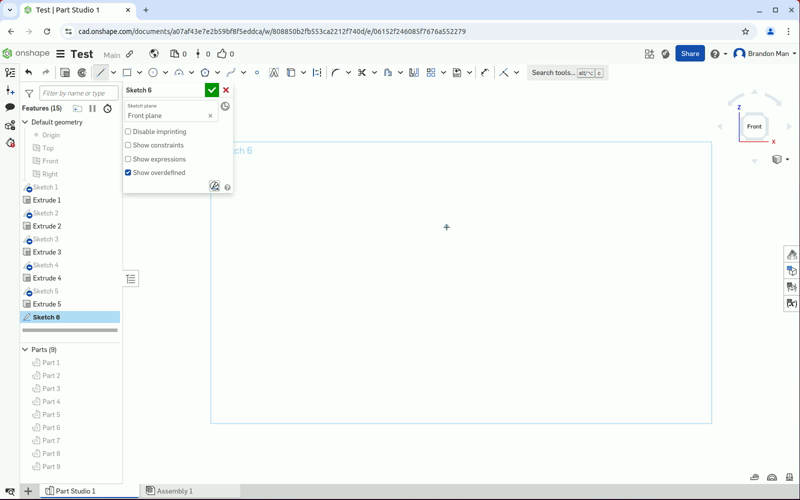
mouse_move(476, 226)
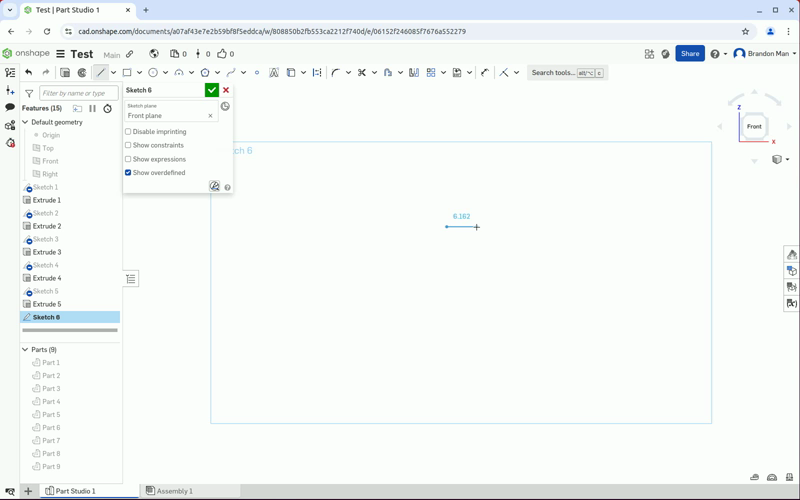
mouse_move(452, 284)
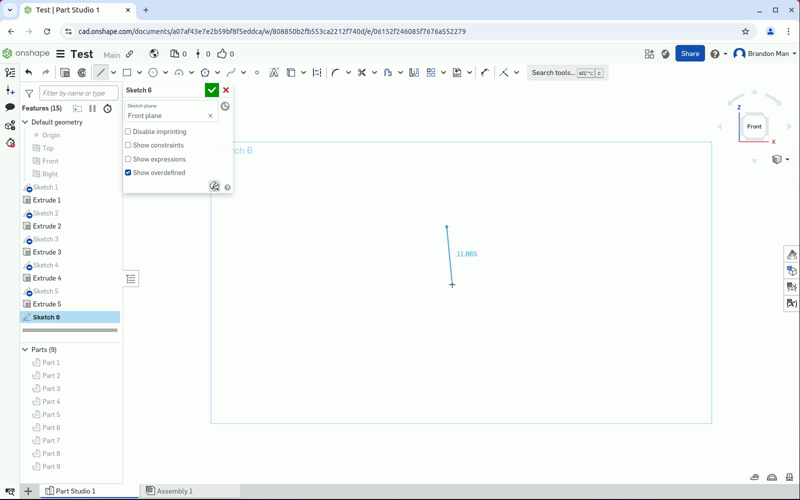
click(452, 284)
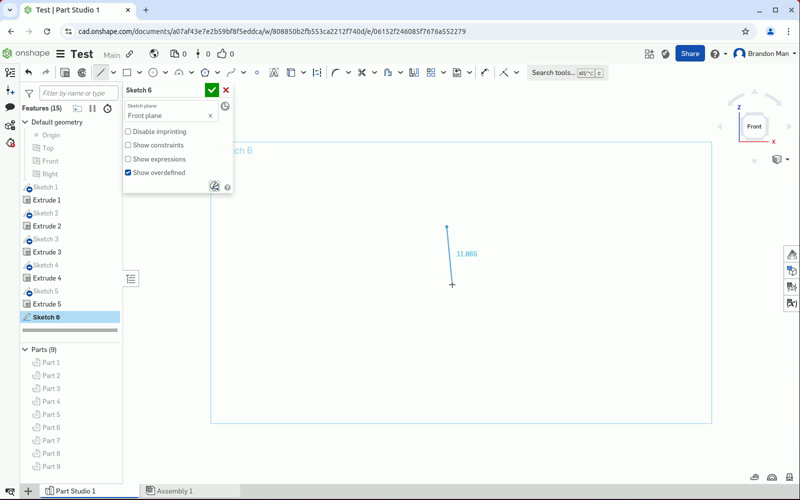
key_up(shift)
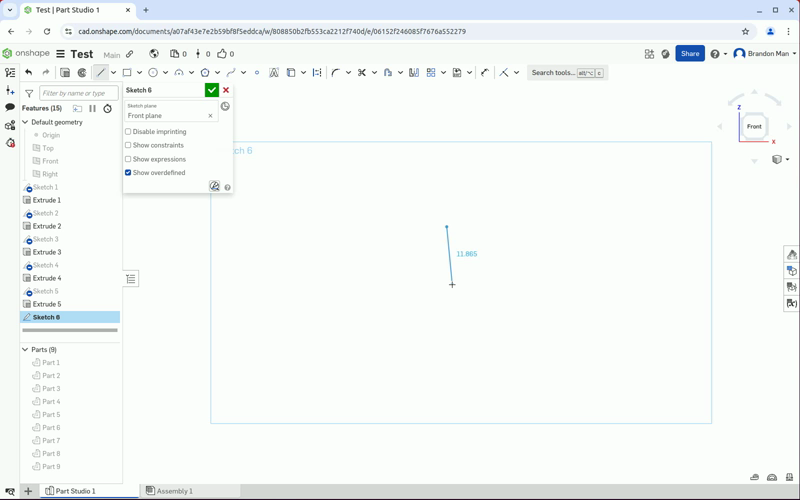
key(esc)
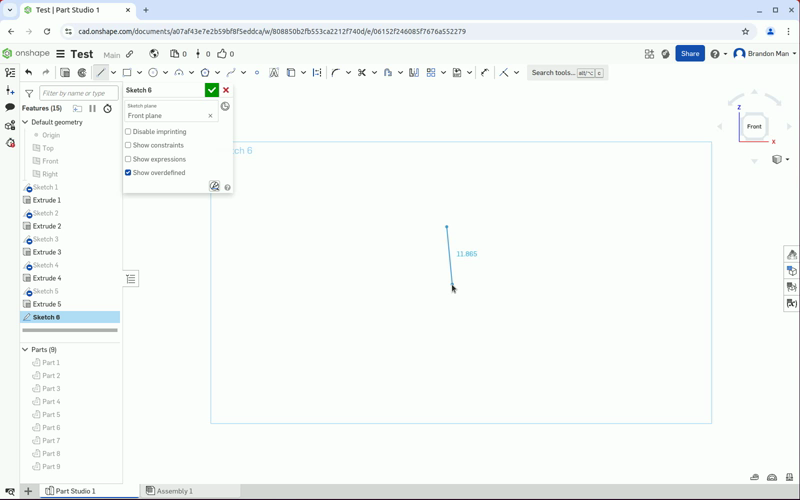
key(a)
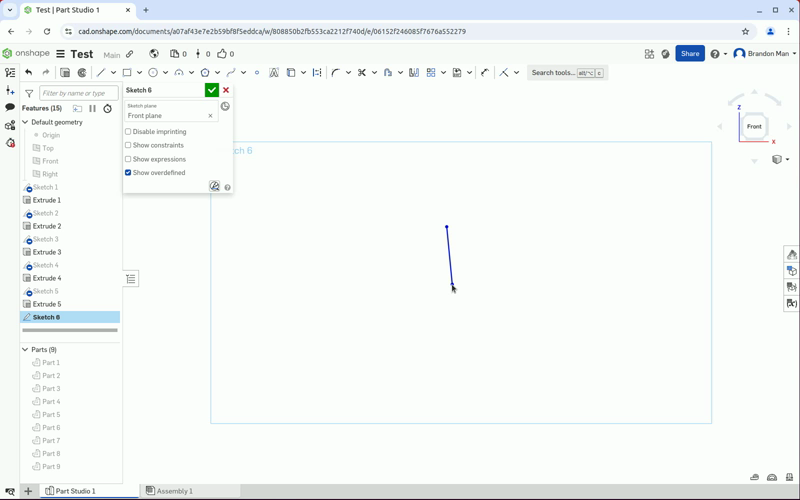
mouse_move(452, 284)
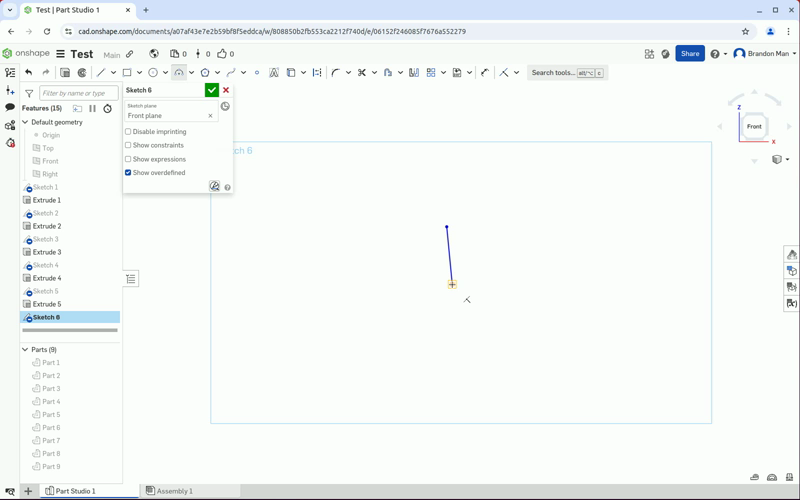
click(452, 284)
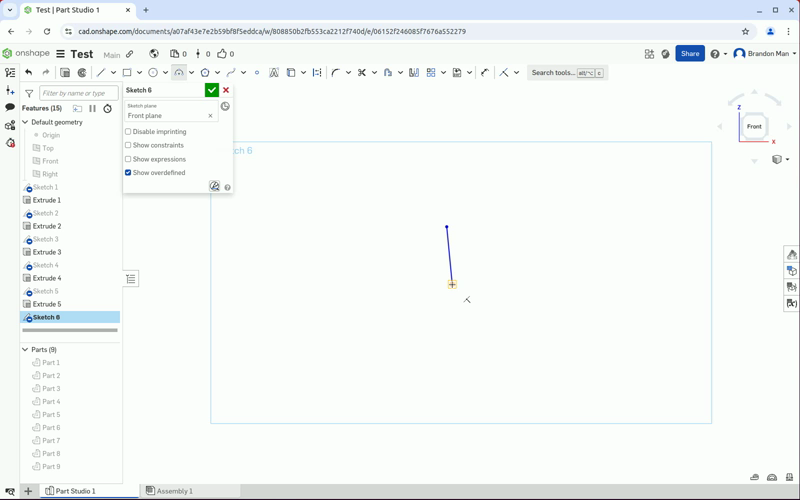
key_down(shift)
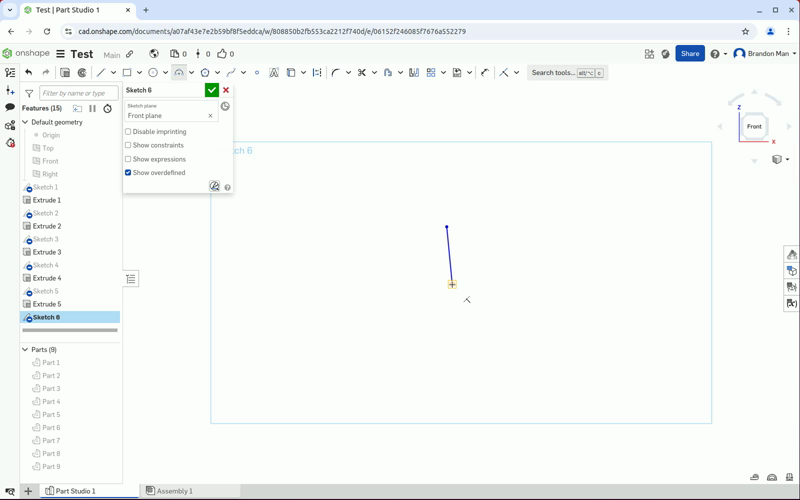
mouse_move(461, 291)
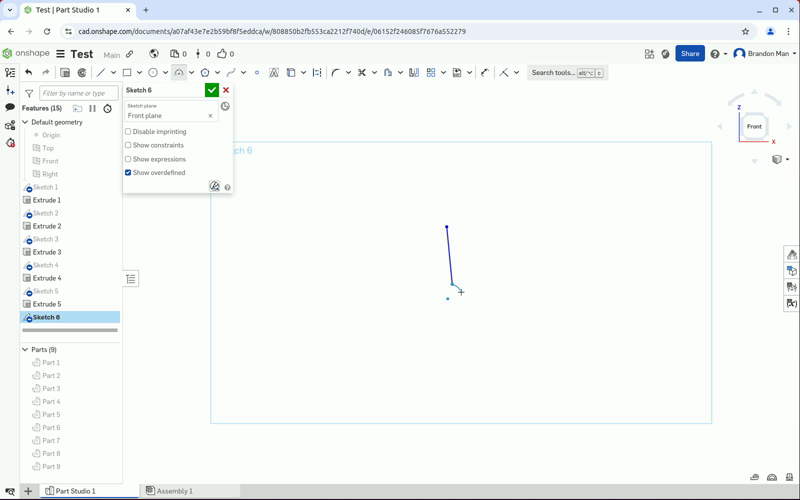
click(461, 291)
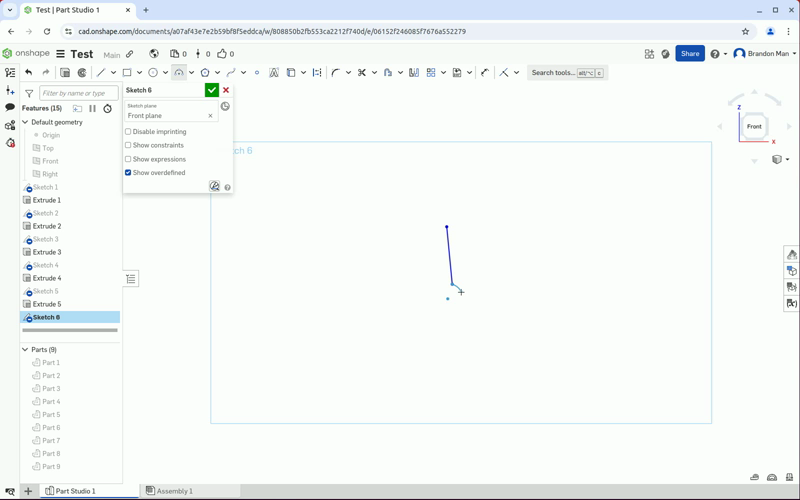
mouse_move(466, 276)
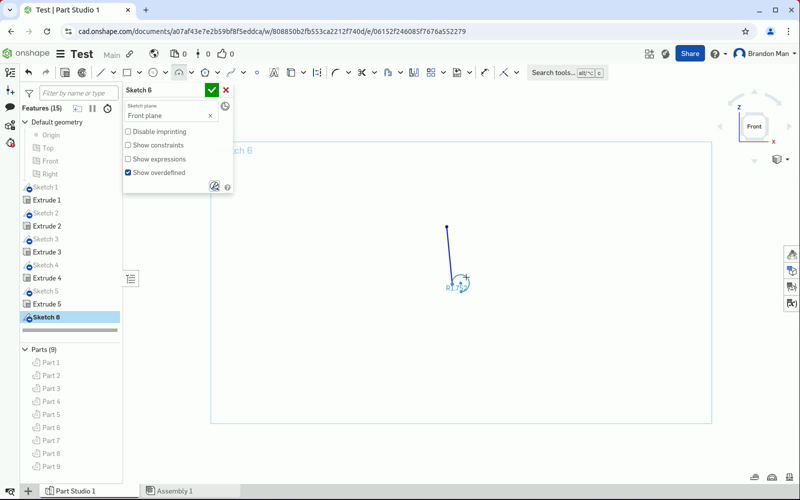
click(466, 276)
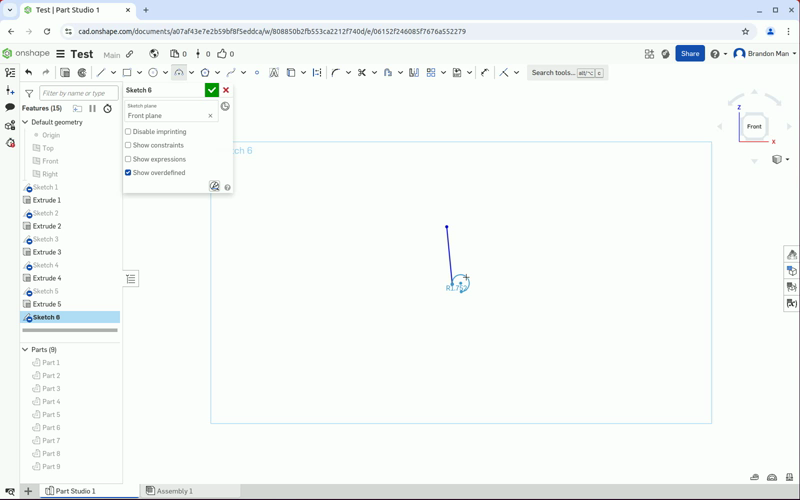
key_up(shift)
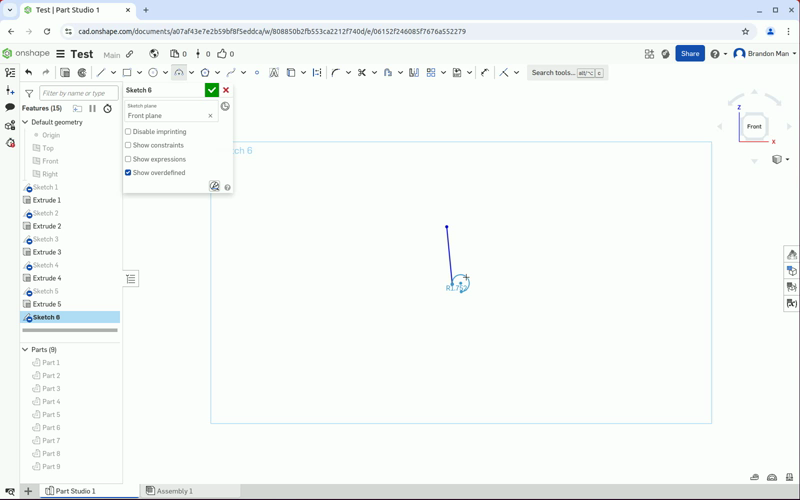
key(esc)
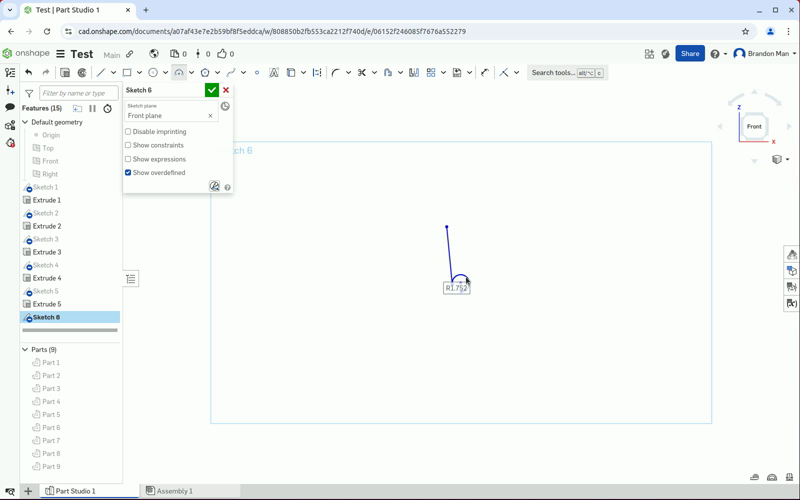
key(l)
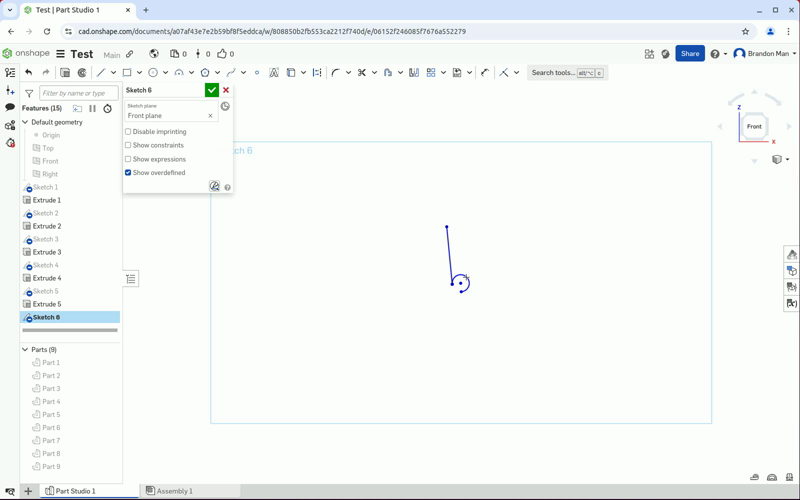
mouse_move(461, 291)
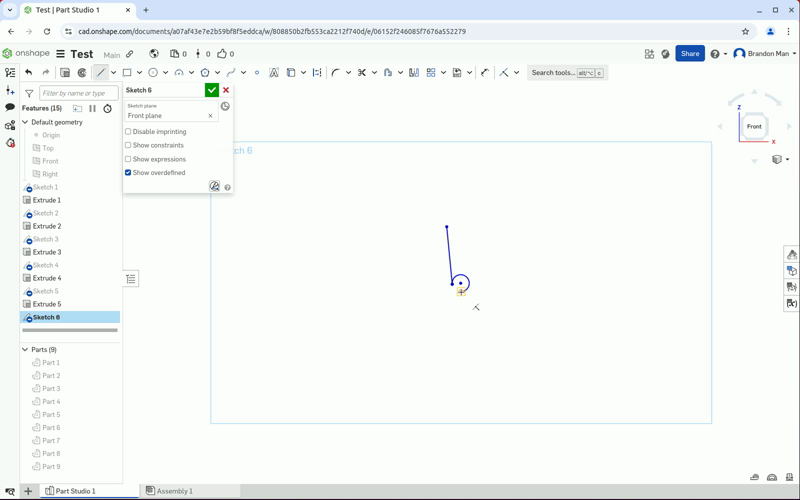
click(461, 291)
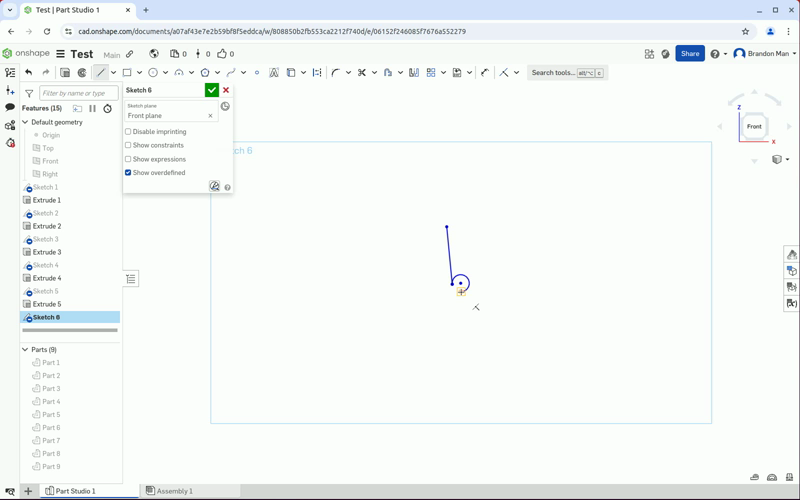
key_down(shift)
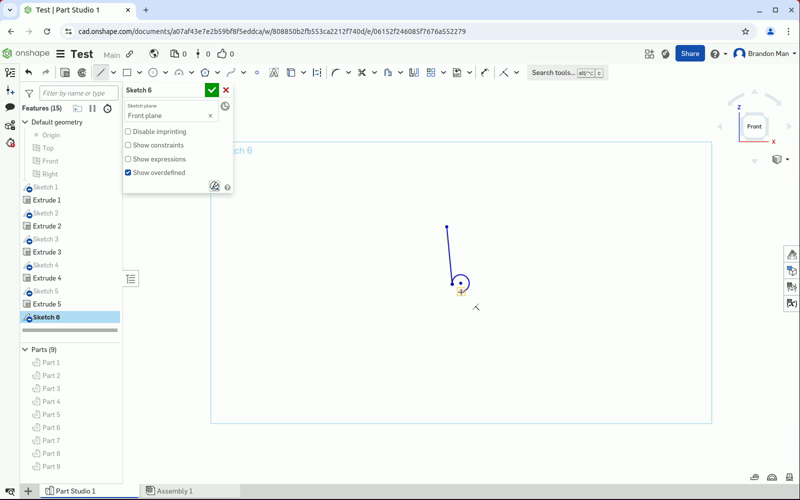
mouse_move(491, 291)
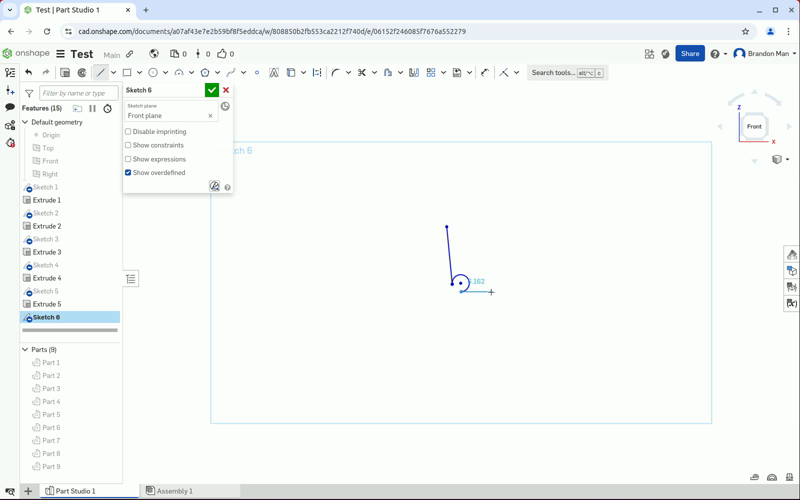
mouse_move(502, 290)
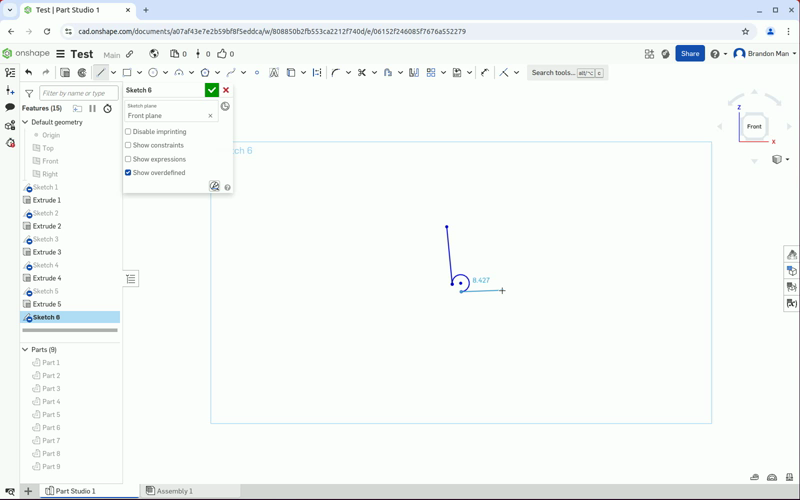
click(502, 290)
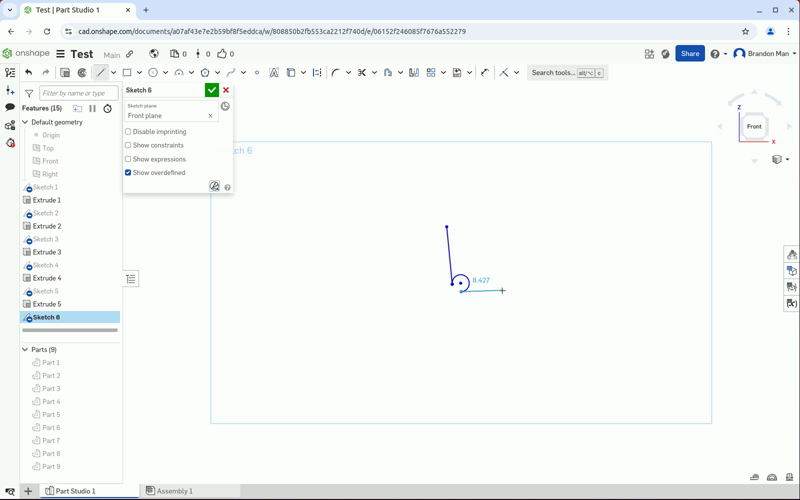
key_up(shift)
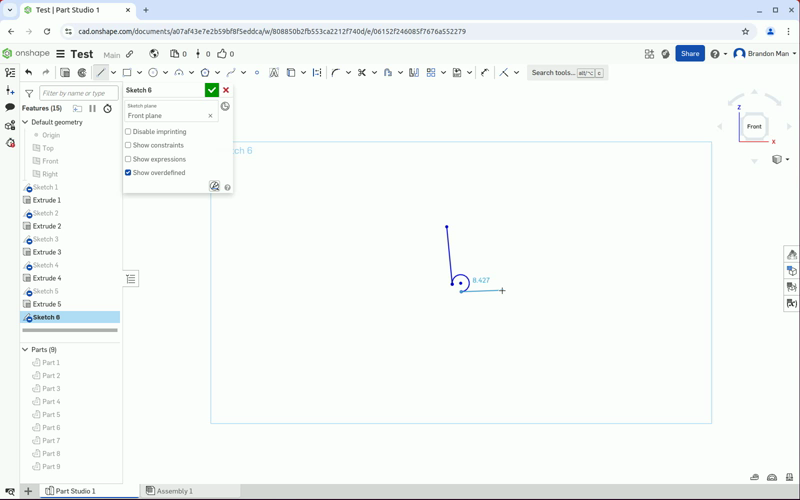
key(esc)
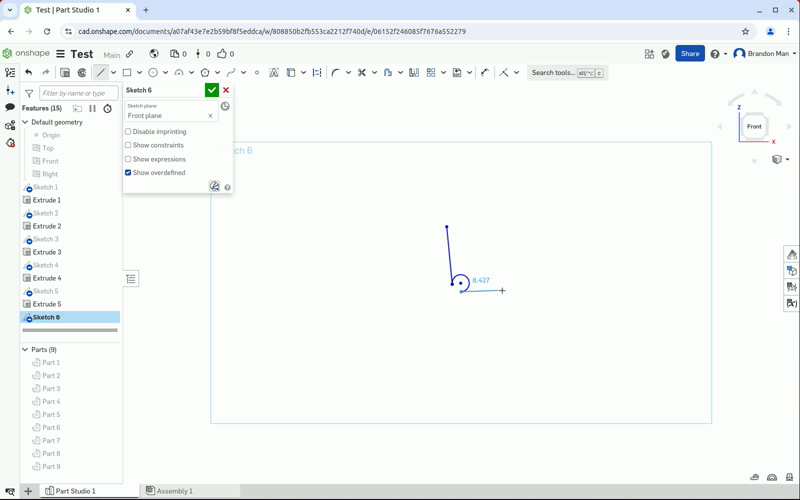
key(a)
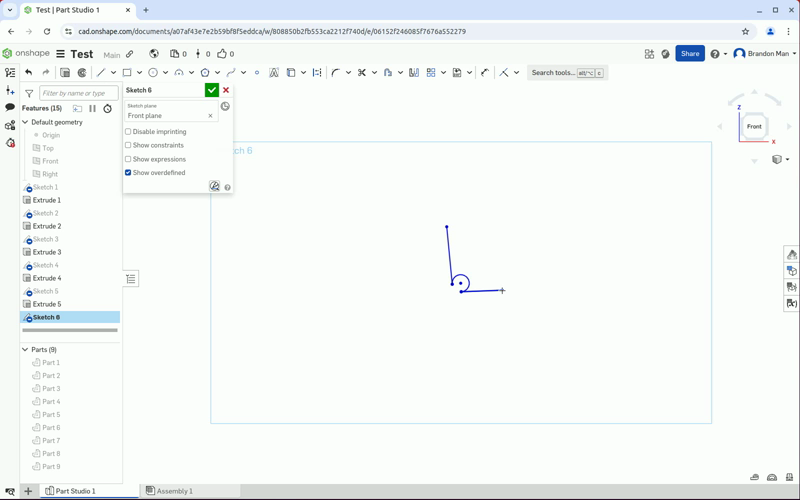
mouse_move(502, 290)
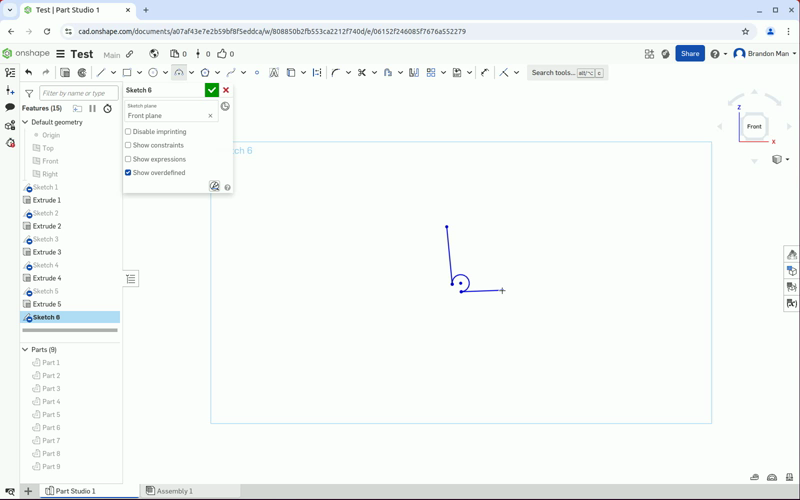
click(502, 290)
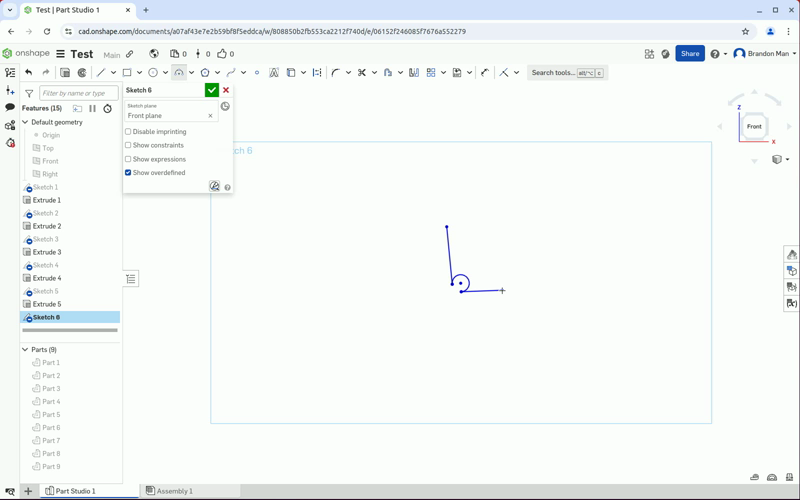
key_down(shift)
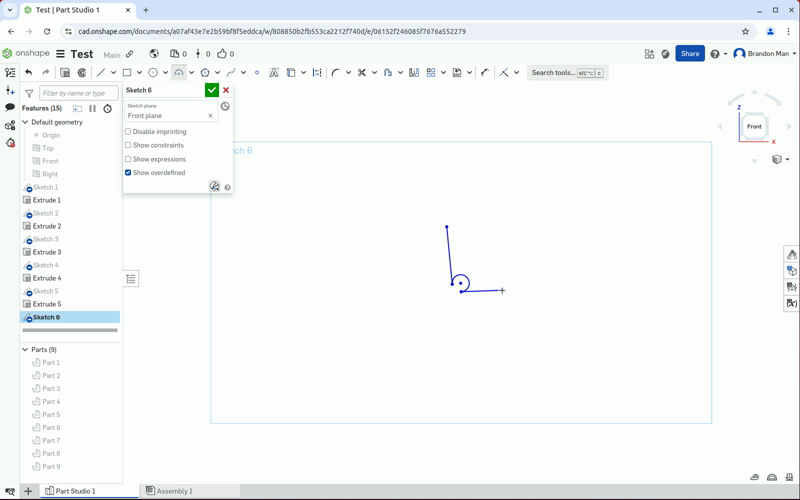
mouse_move(502, 276)
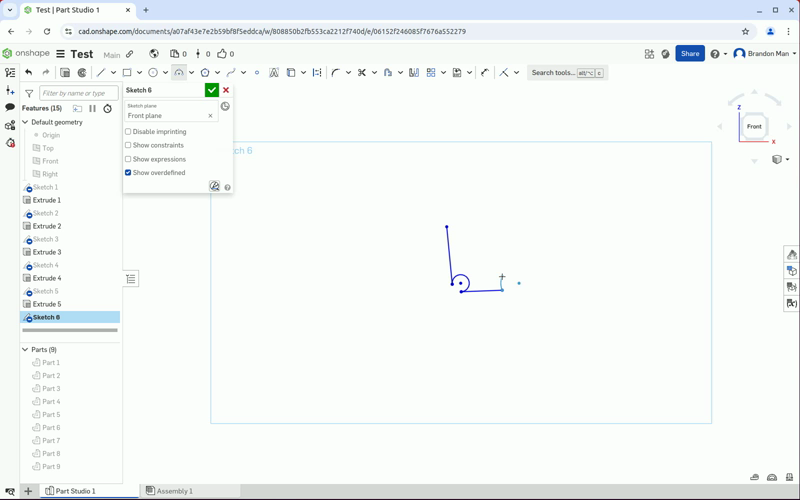
click(502, 276)
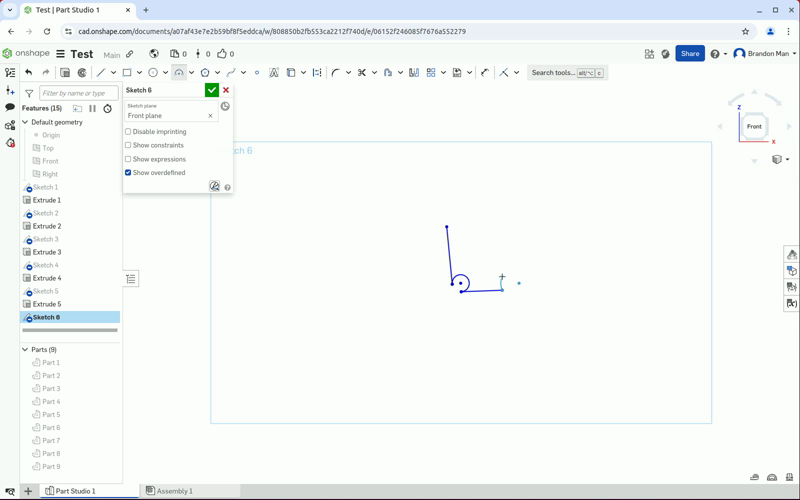
mouse_move(494, 282)
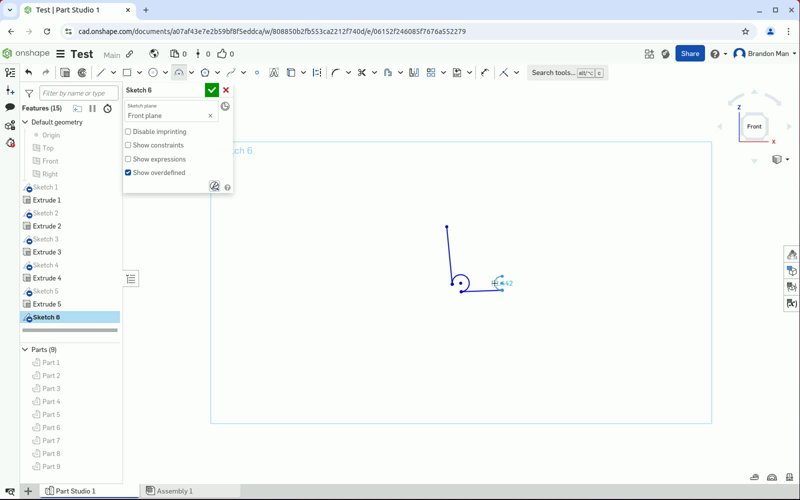
click(494, 282)
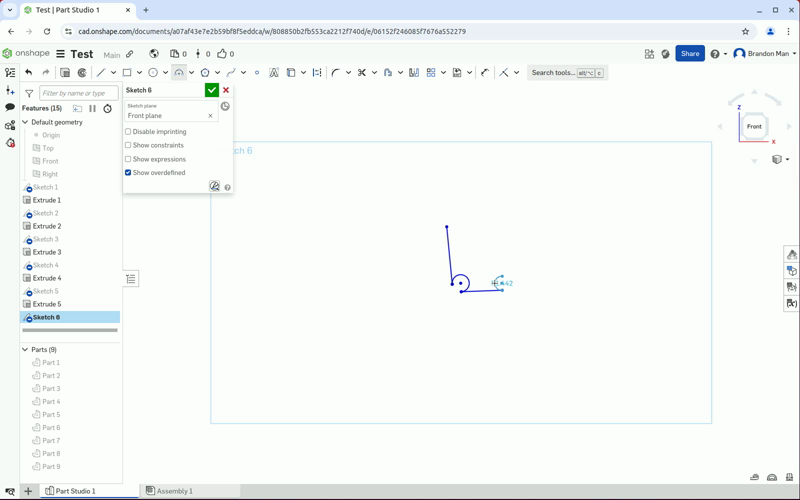
key_up(shift)
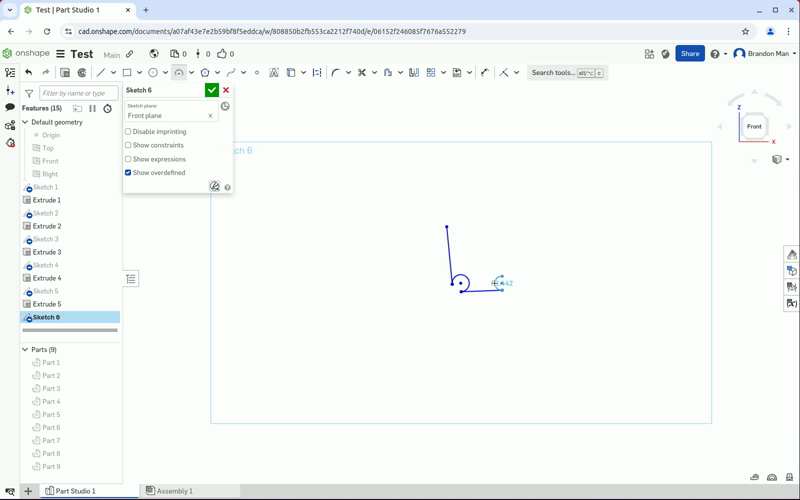
key(esc)
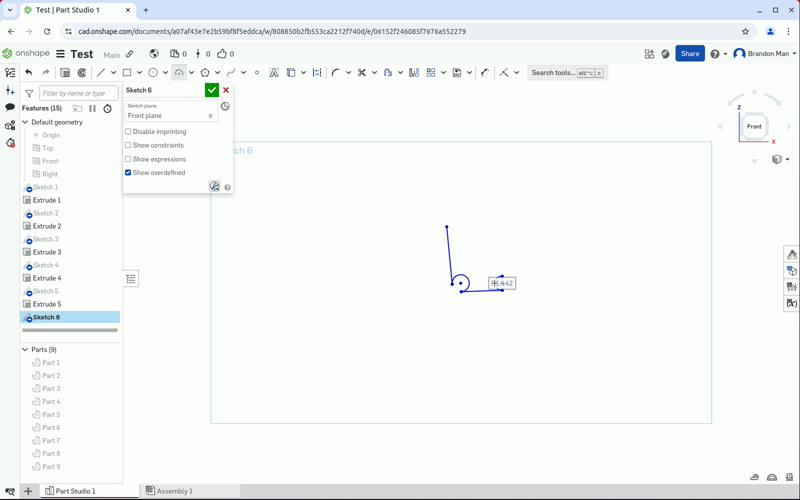
key(l)
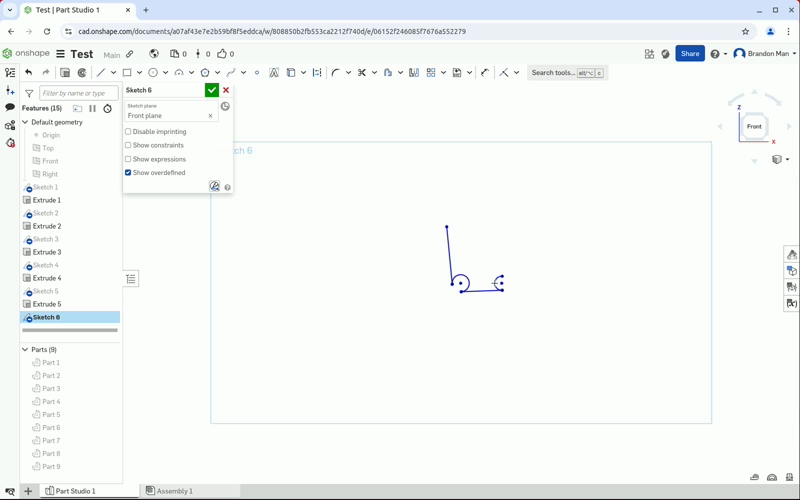
mouse_move(502, 276)
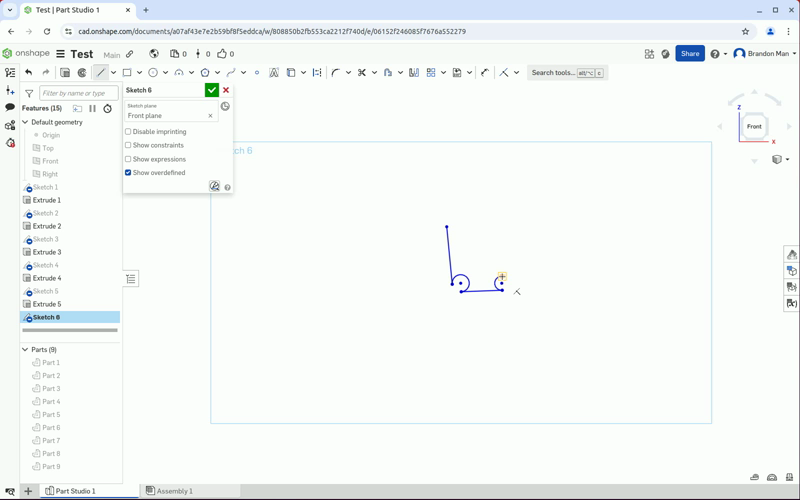
click(502, 276)
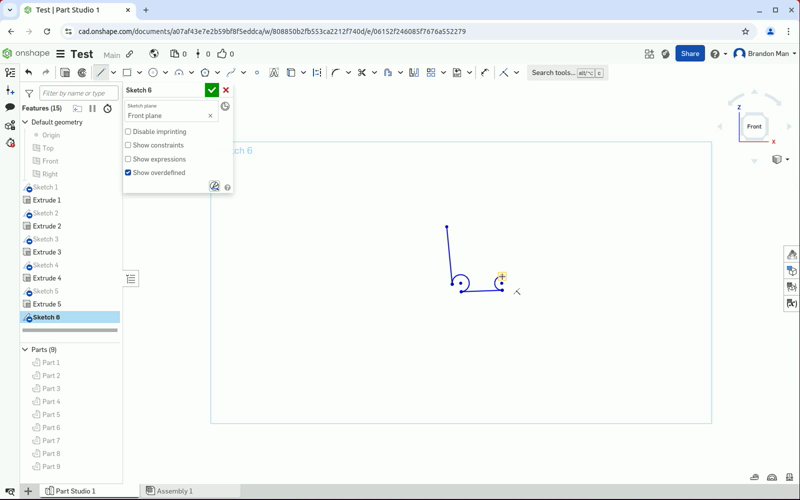
key_down(shift)
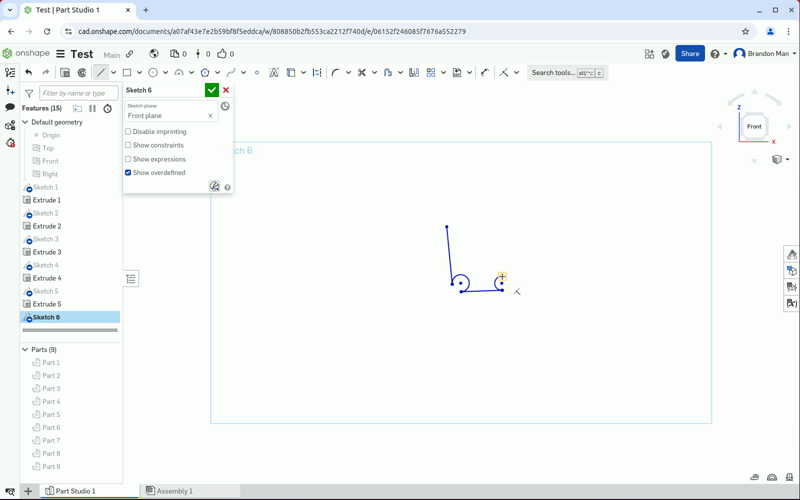
mouse_move(532, 276)
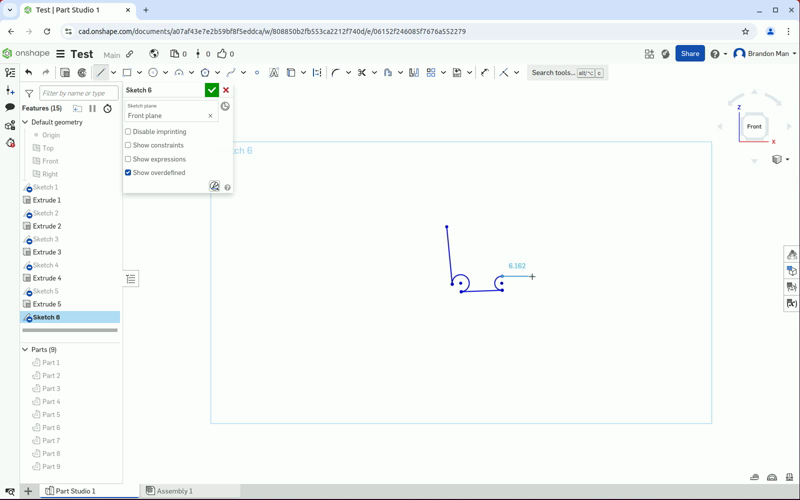
mouse_move(478, 275)
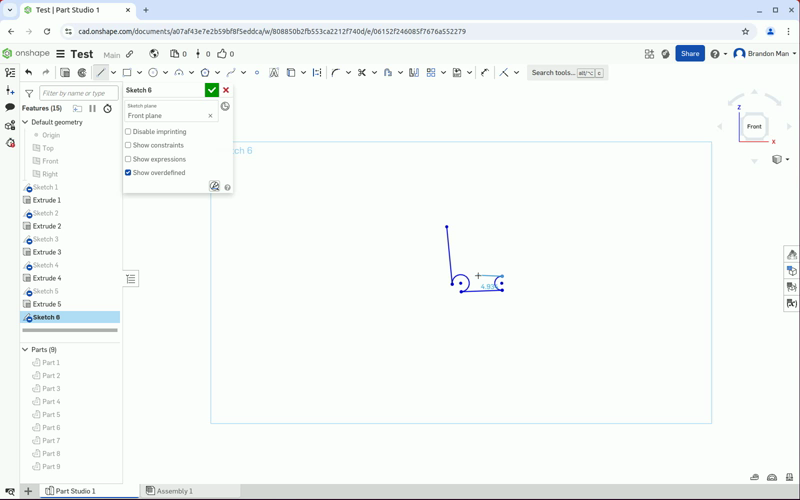
click(478, 275)
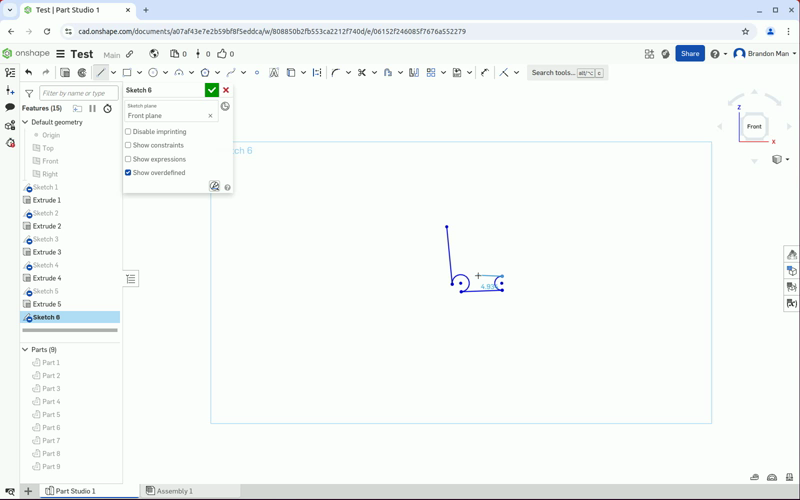
key_up(shift)
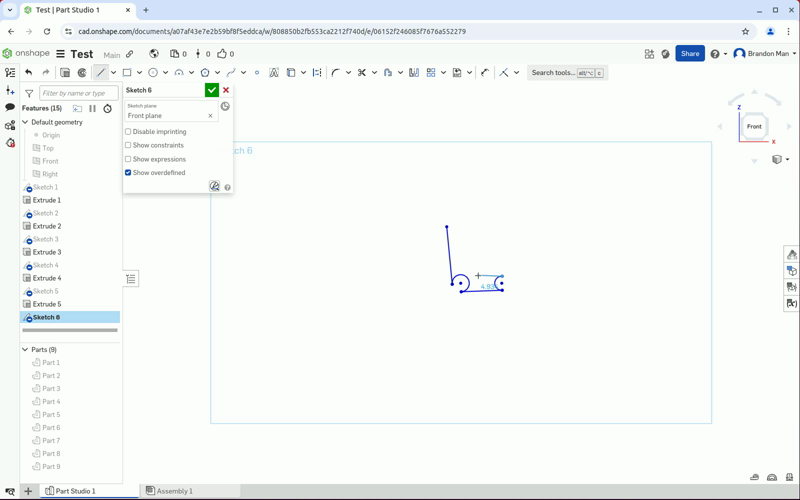
key(esc)
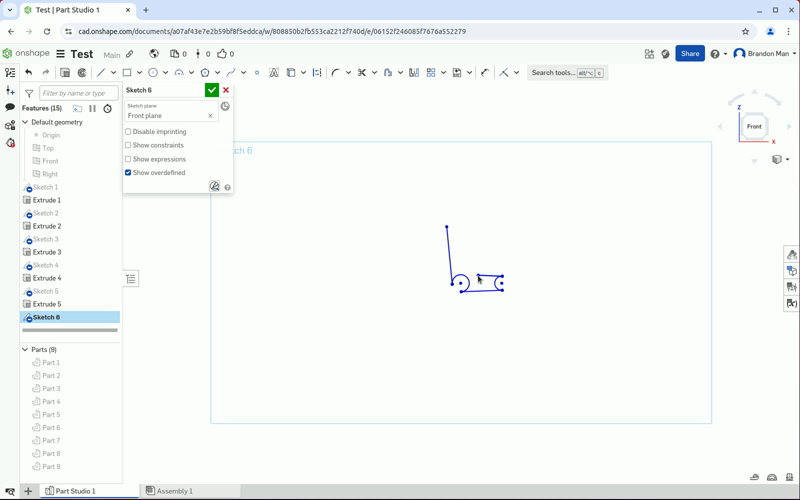
key(a)
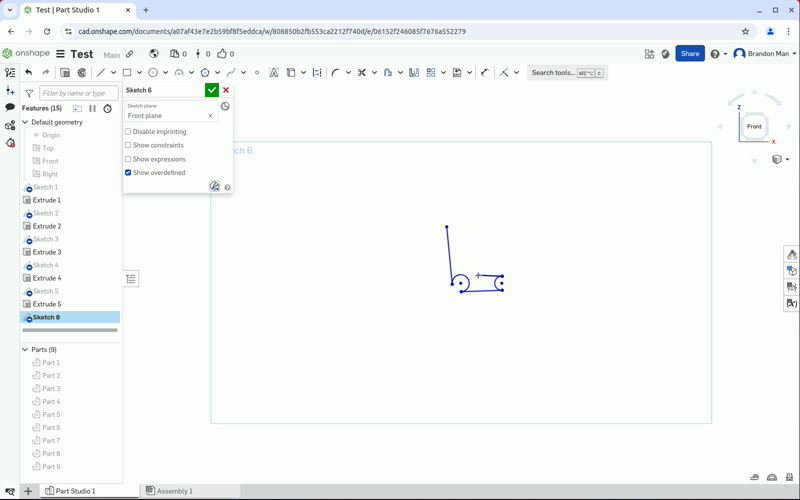
mouse_move(478, 275)
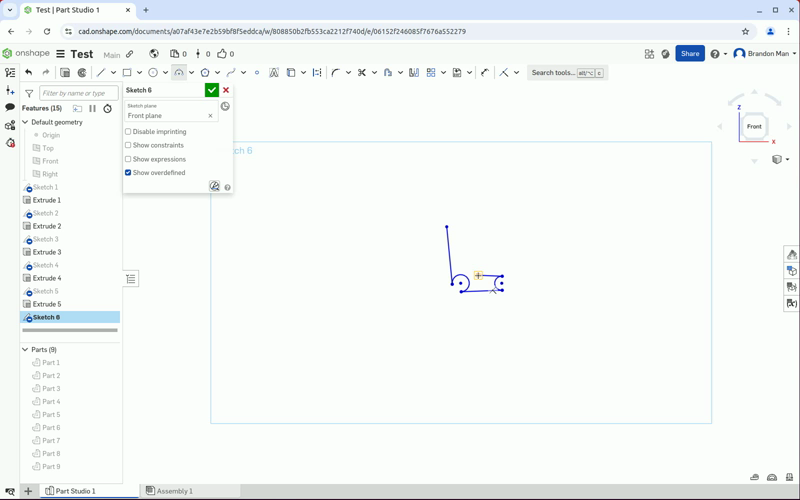
click(478, 275)
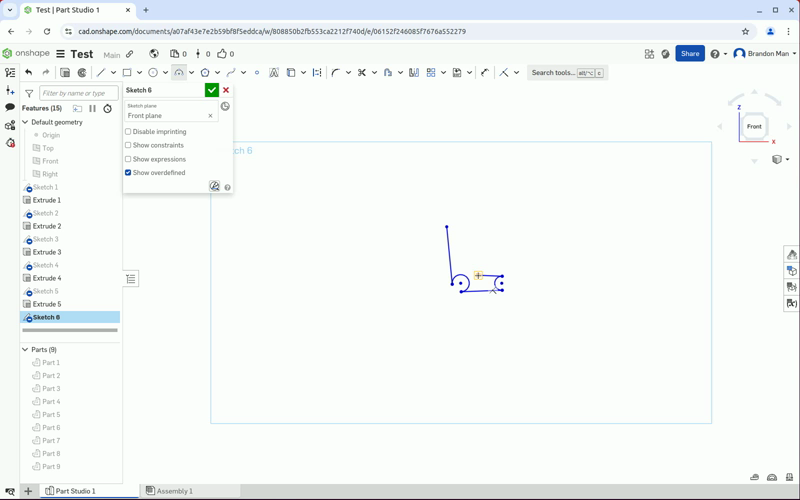
key_down(shift)
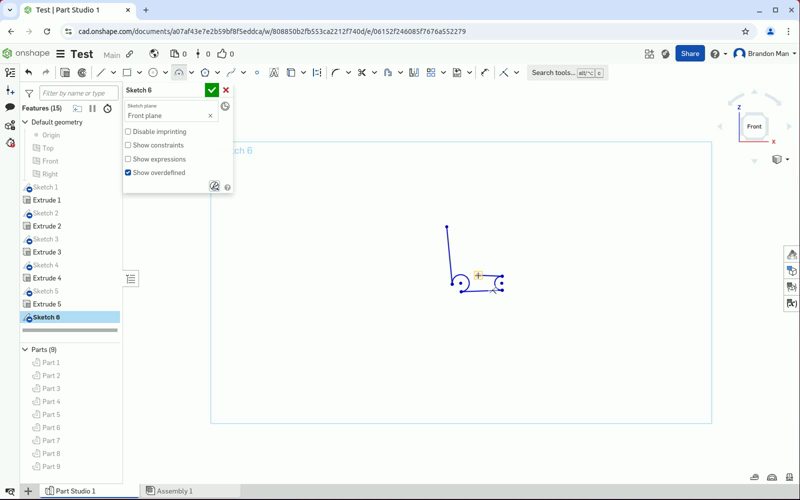
mouse_move(471, 267)
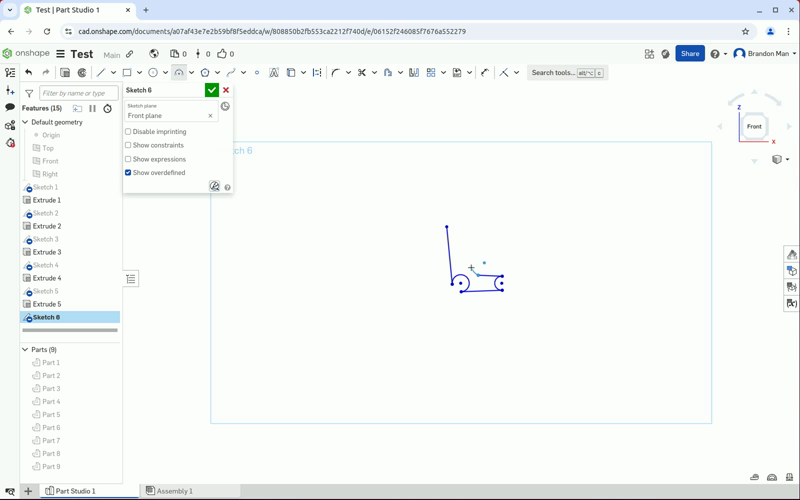
click(471, 267)
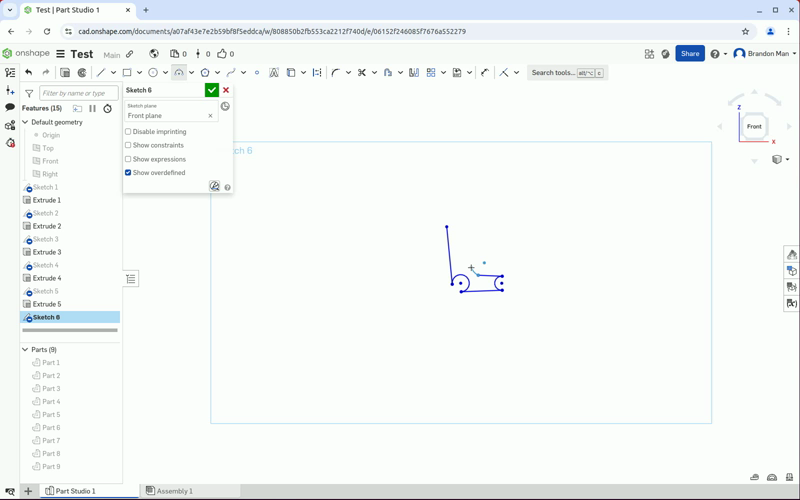
mouse_move(472, 272)
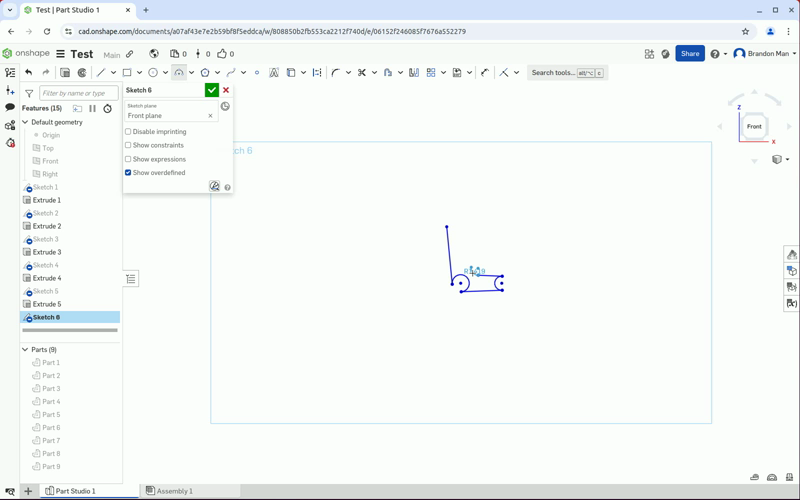
click(472, 272)
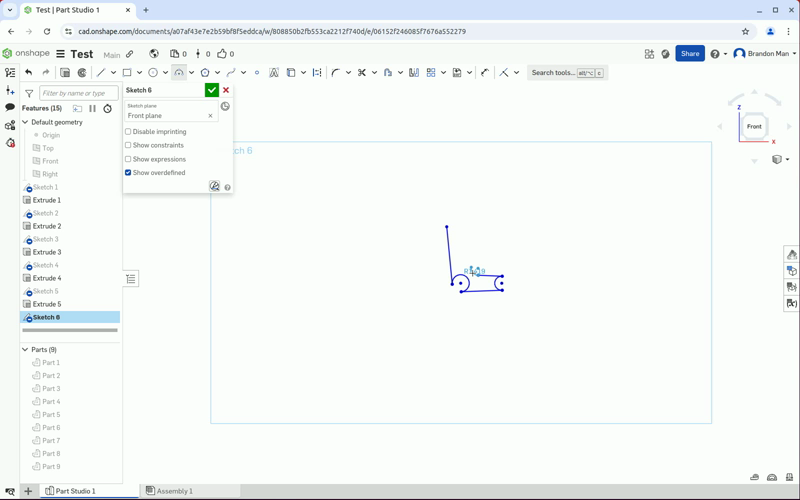
key_up(shift)
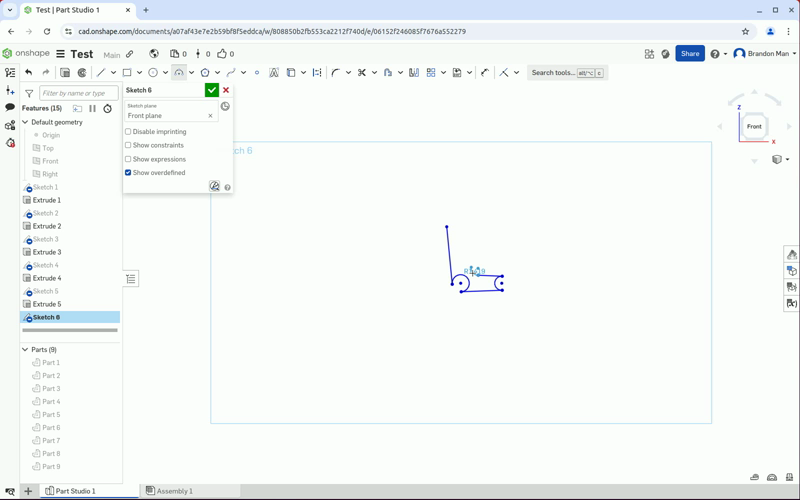
key(esc)
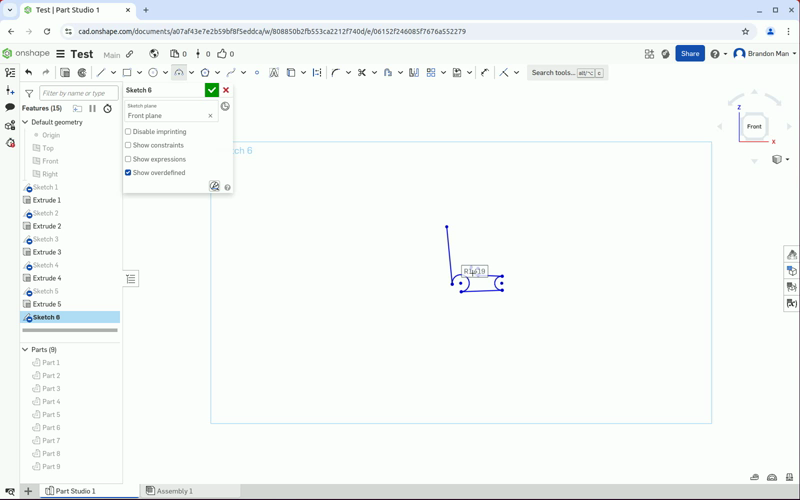
key(l)
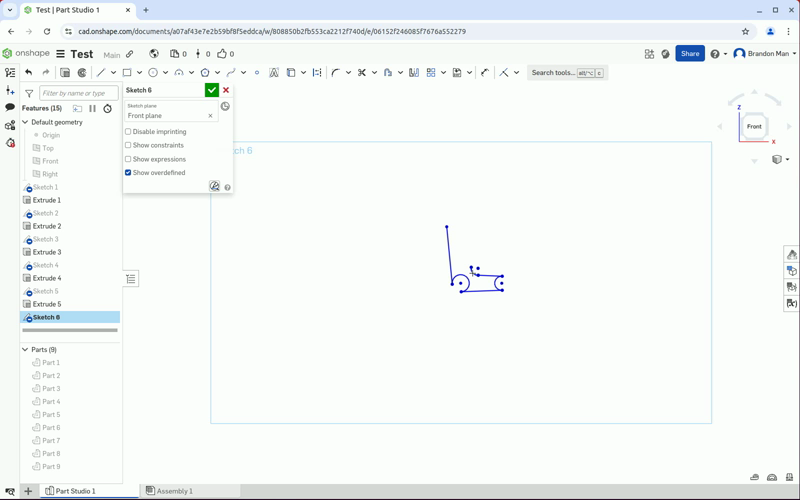
mouse_move(471, 267)
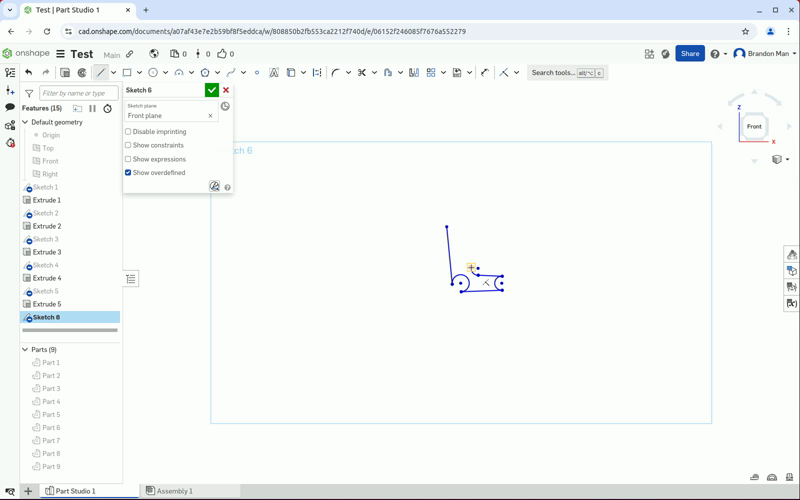
click(471, 267)
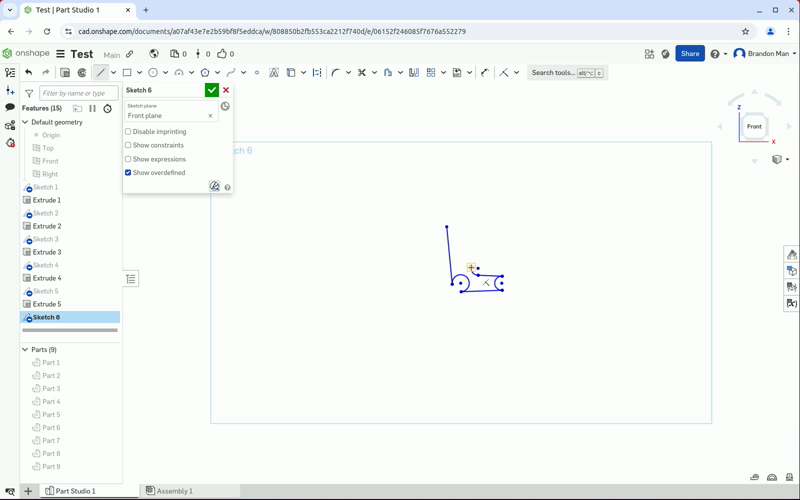
key_down(shift)
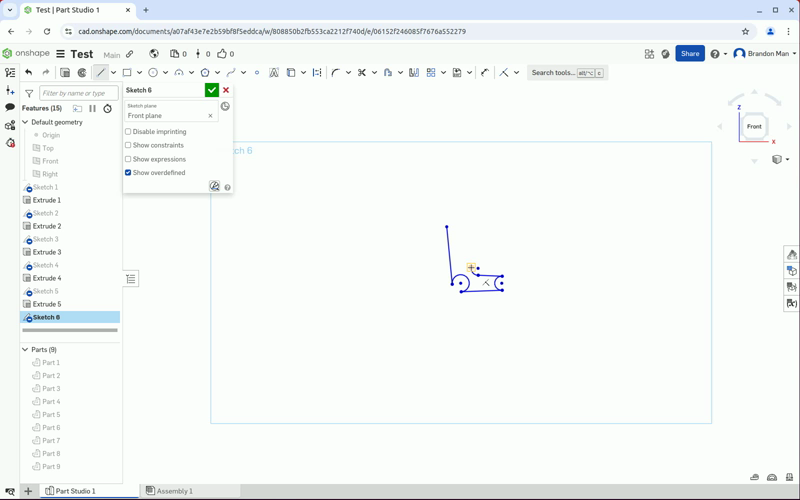
mouse_move(501, 267)
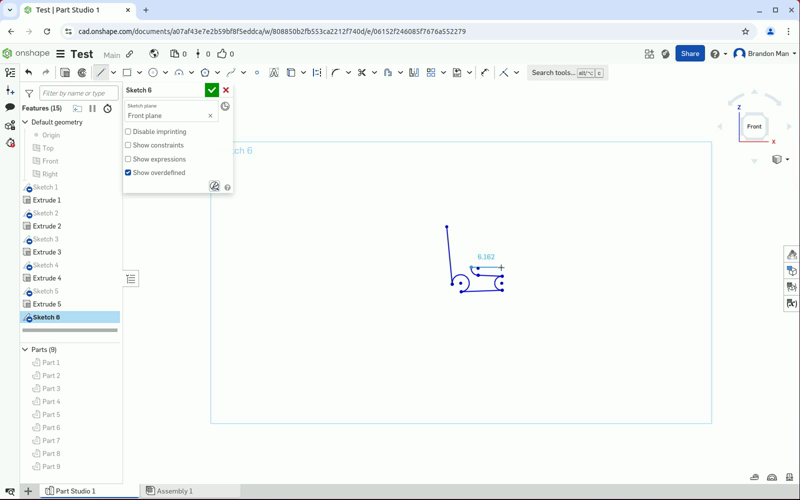
mouse_move(475, 226)
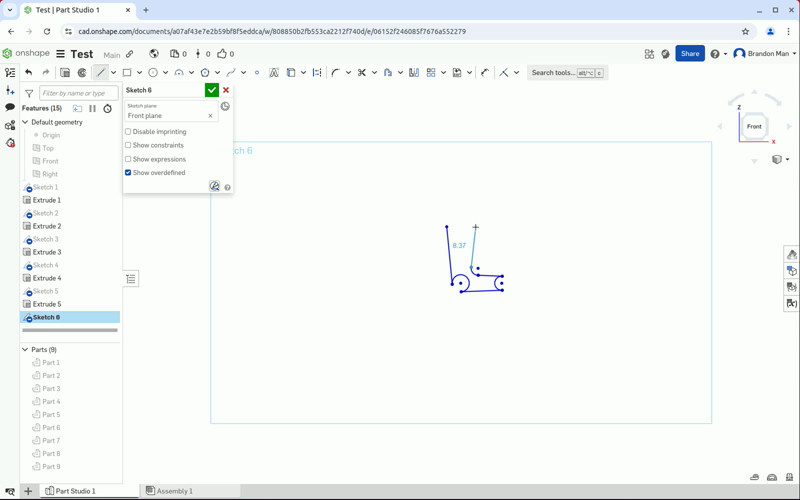
click(475, 226)
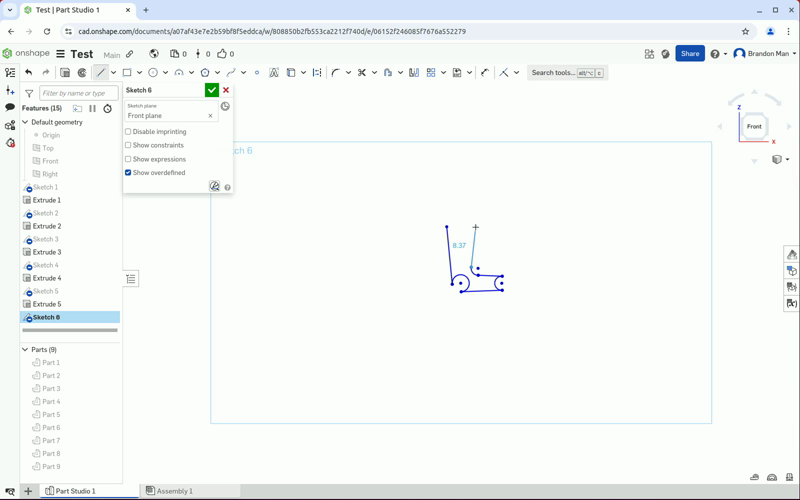
key_up(shift)
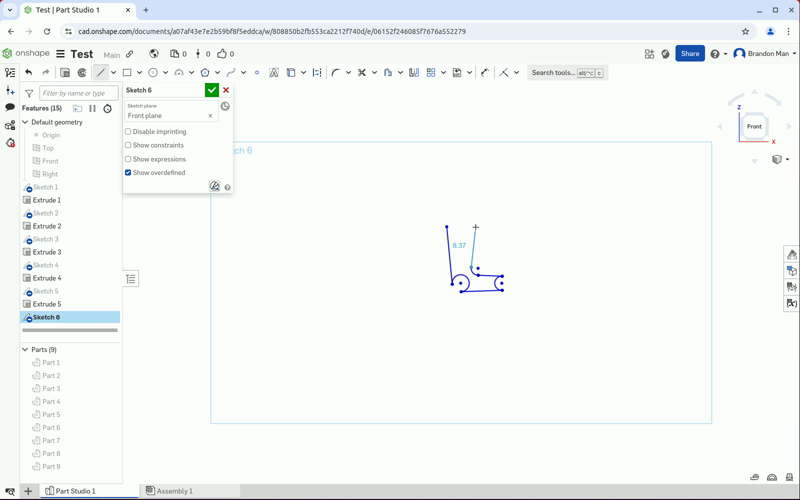
key(esc)
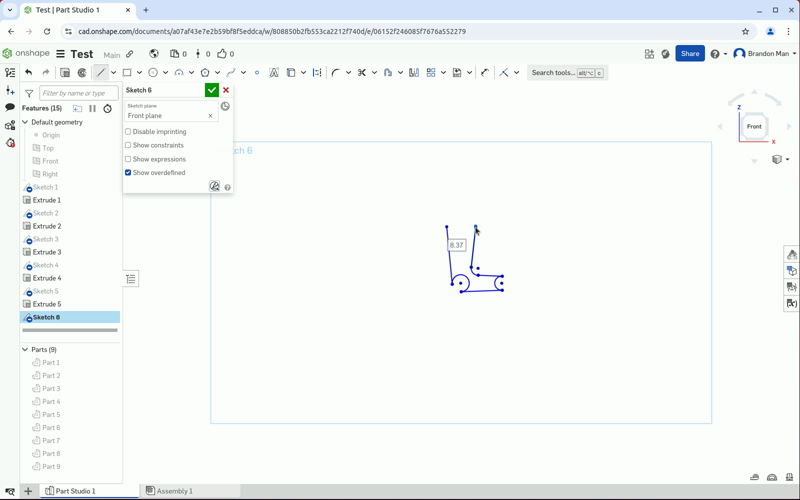
key(a)
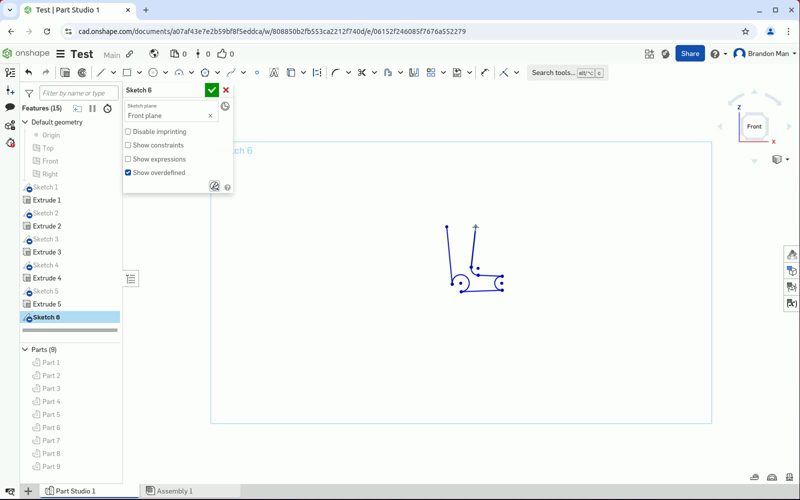
mouse_move(475, 226)
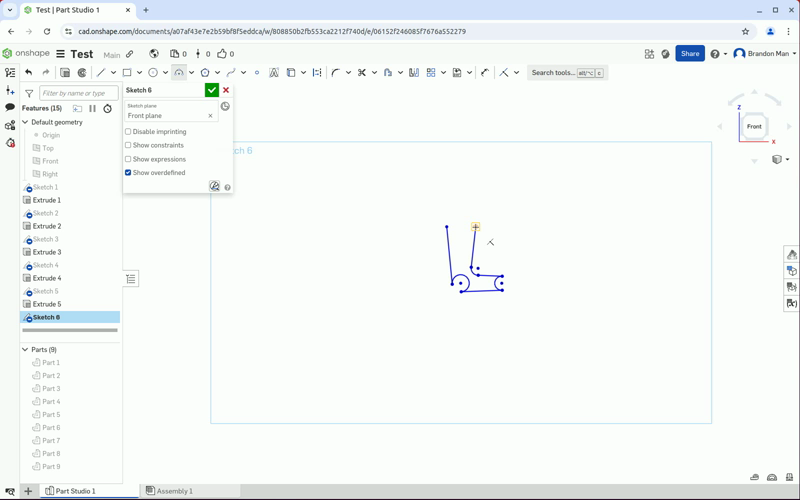
click(475, 226)
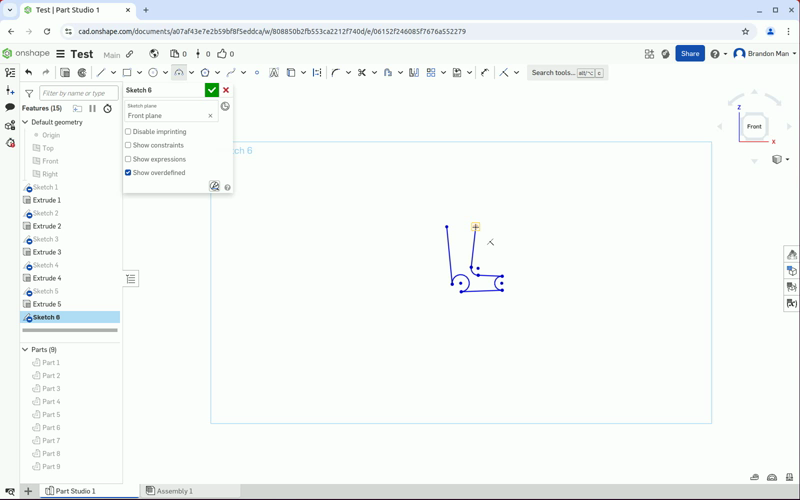
mouse_move(446, 226)
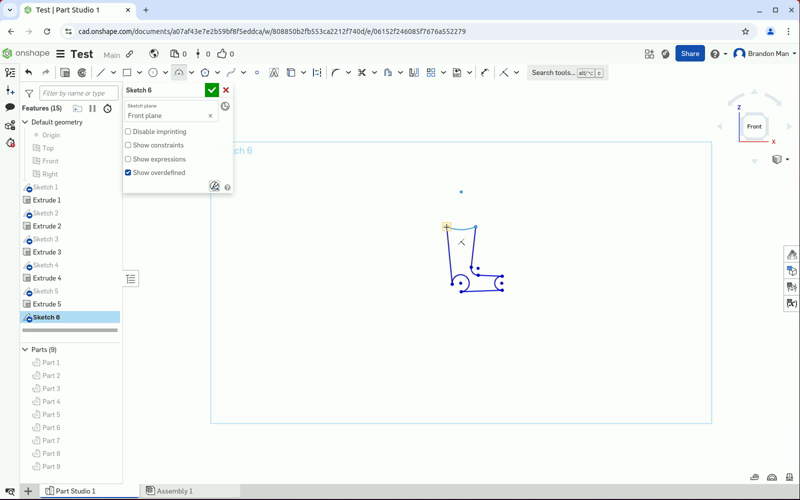
click(446, 226)
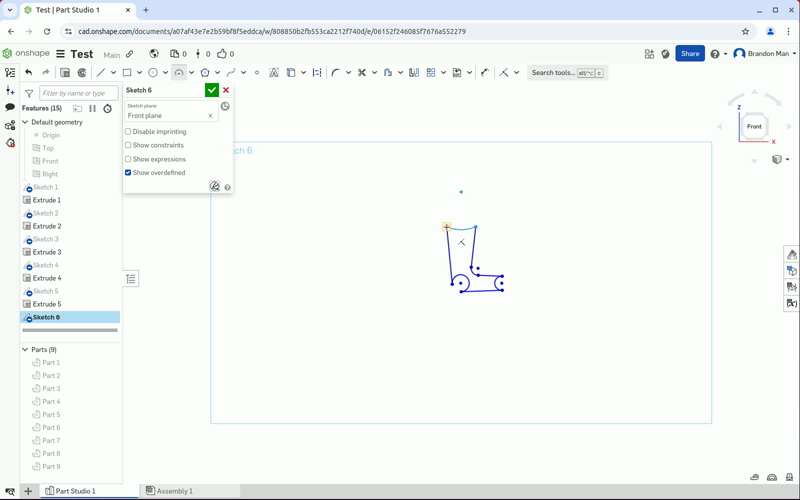
key_down(shift)
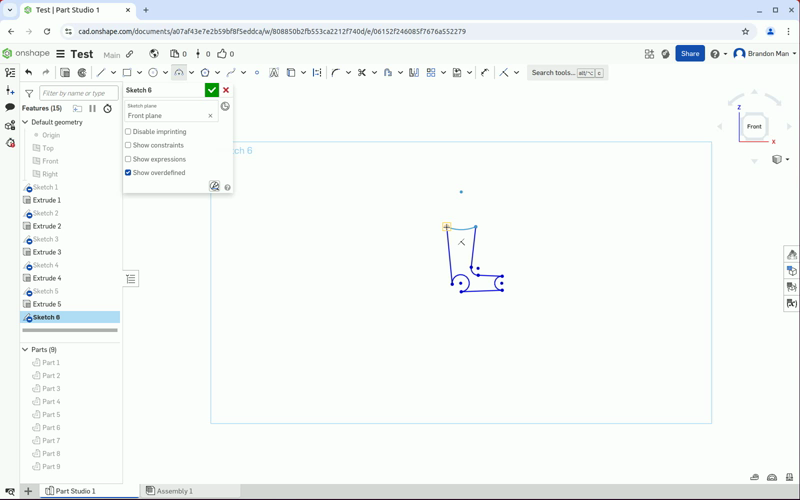
mouse_move(461, 239)
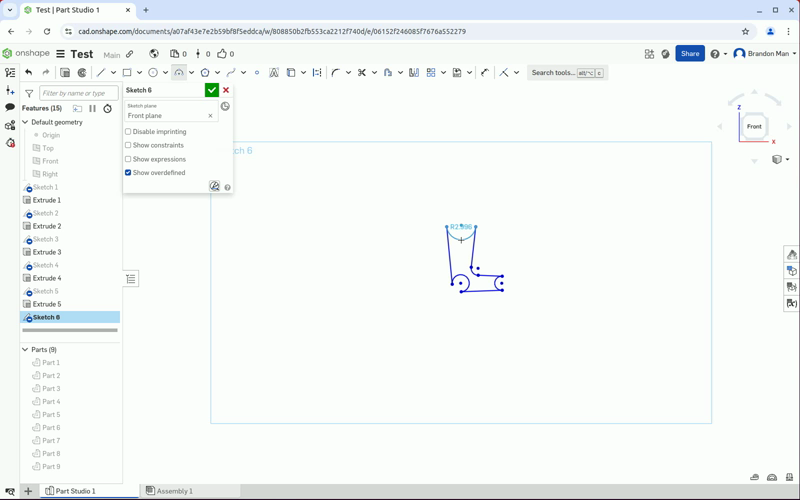
click(461, 239)
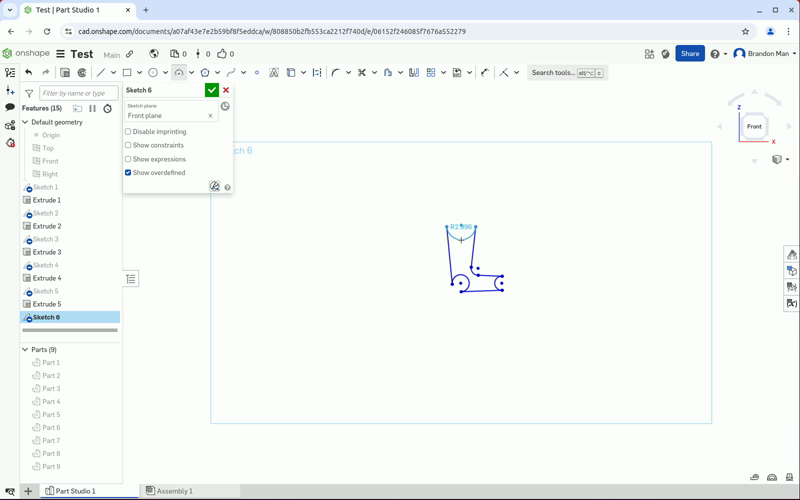
key_up(shift)
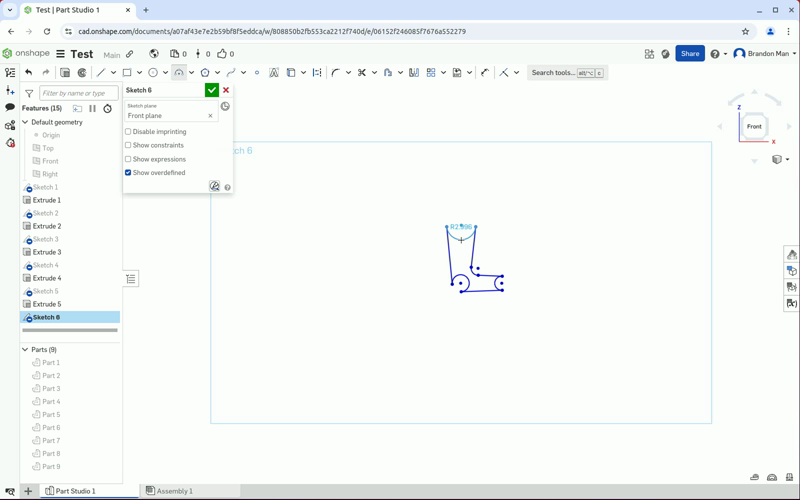
key(esc)
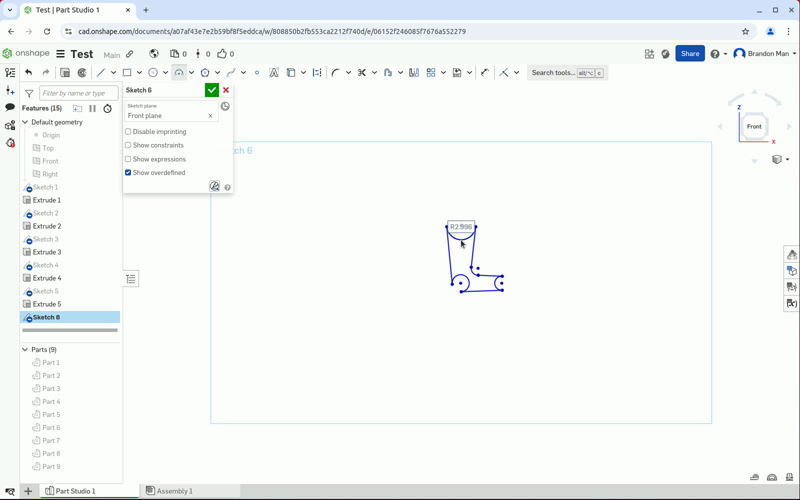
mouse_move(486, 277)
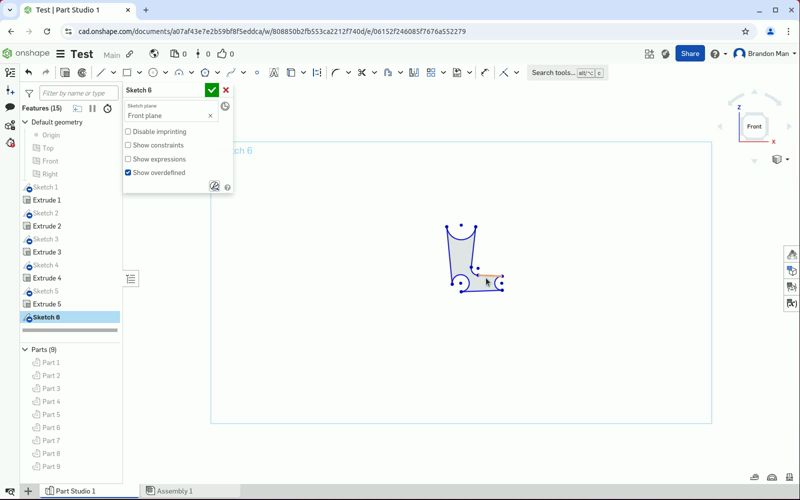
scroll(6)
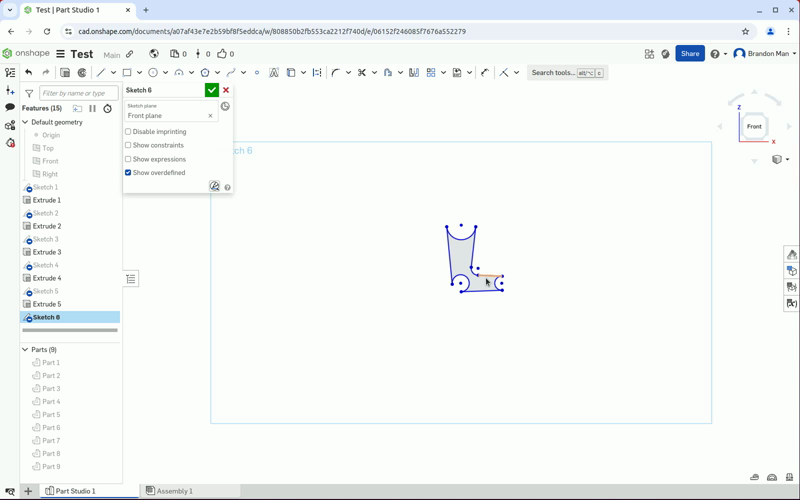
scroll(6)
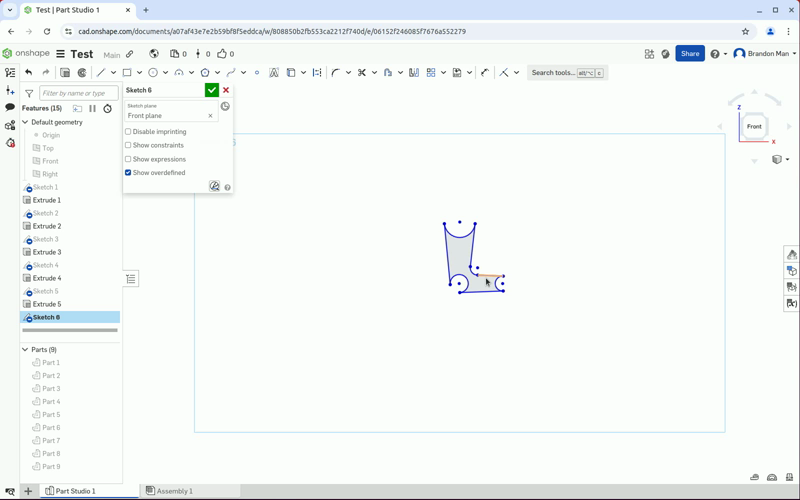
scroll(6)
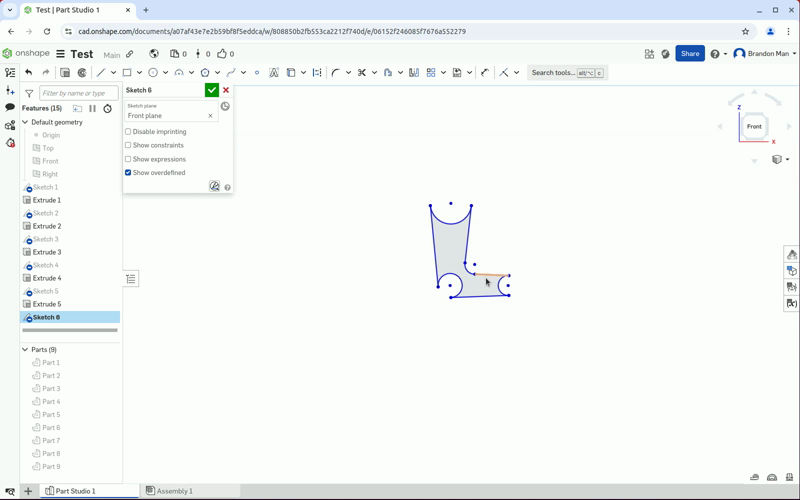
scroll(6)
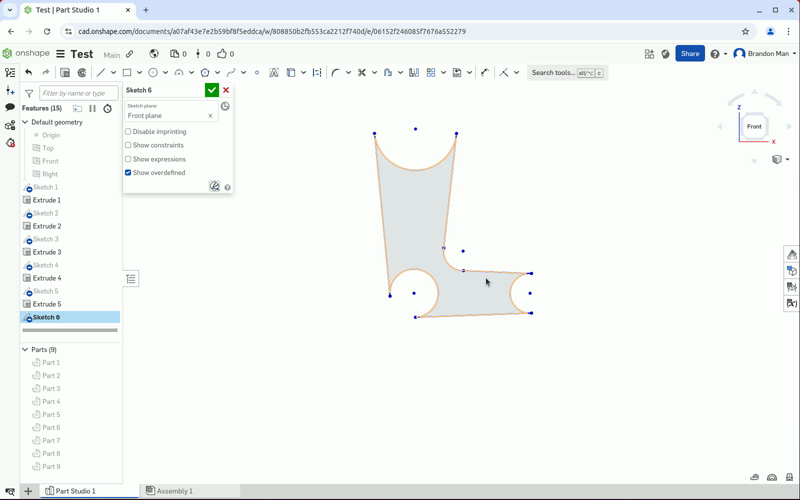
scroll(6)
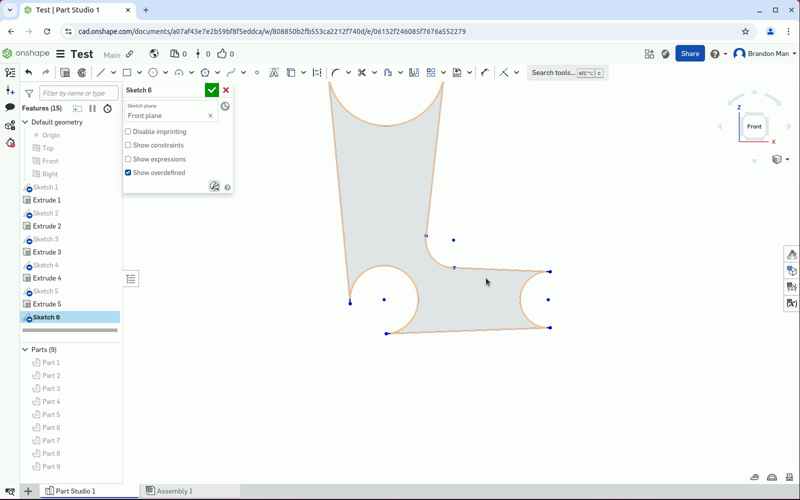
scroll(6)
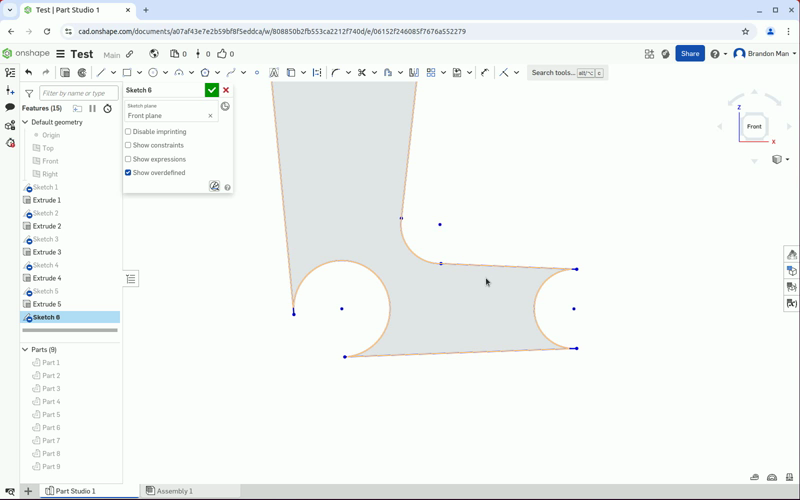
scroll(6)
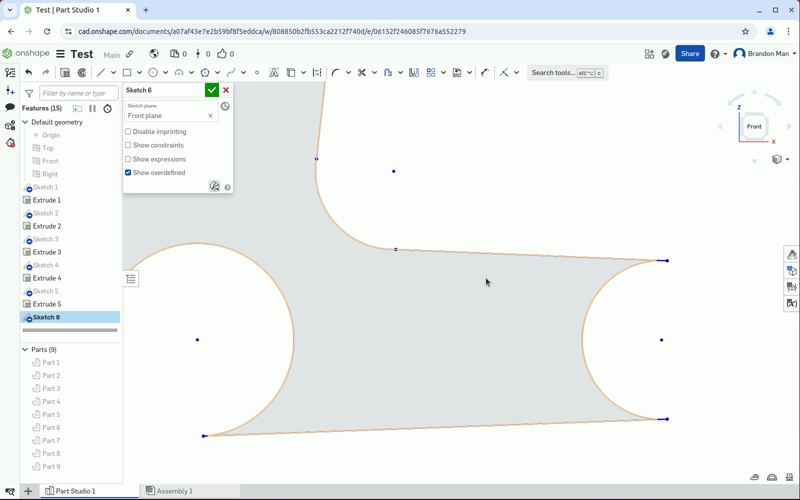
click(486, 277)
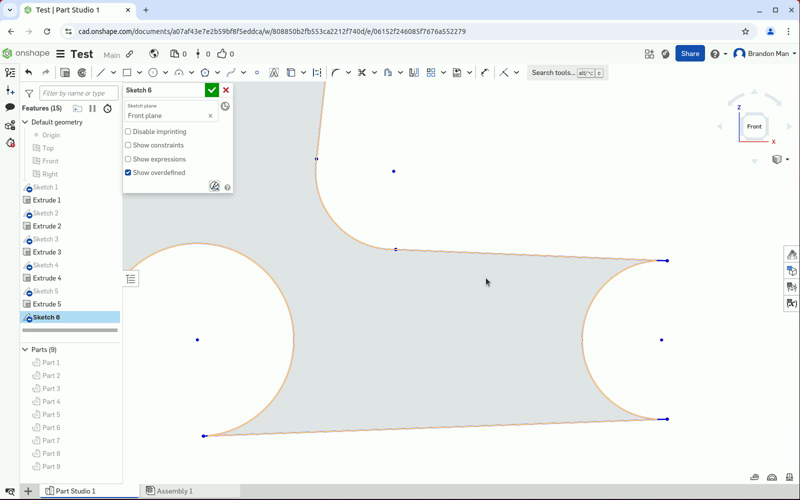
scroll(-6)
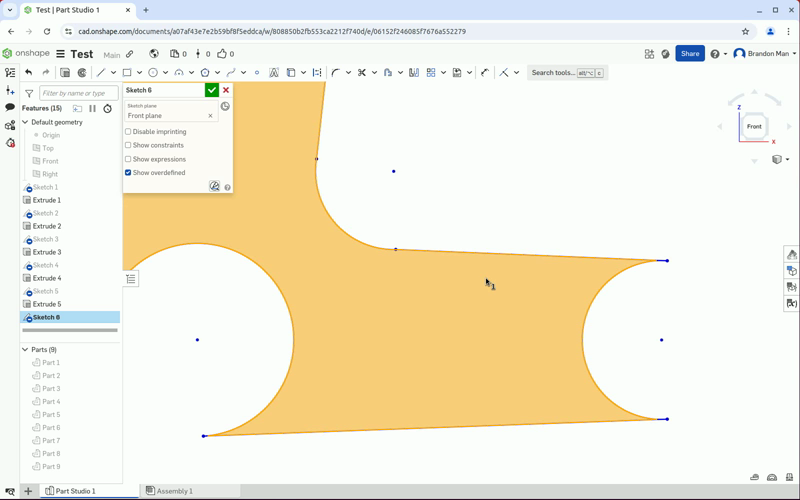
scroll(-6)
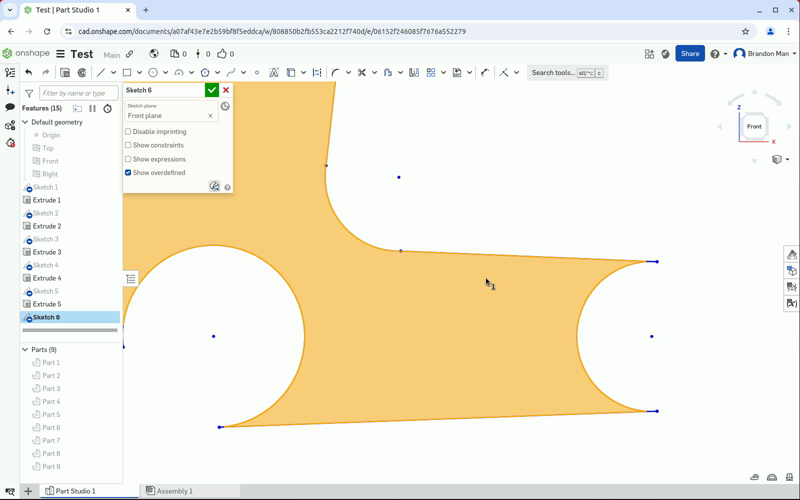
scroll(-6)
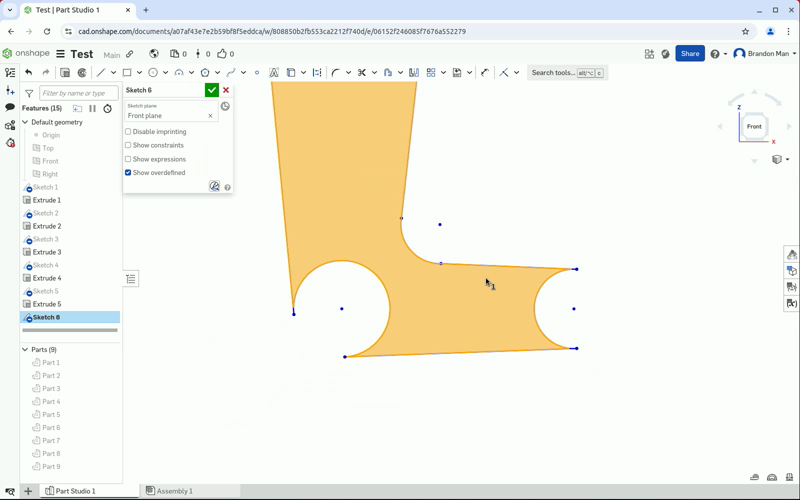
scroll(-6)
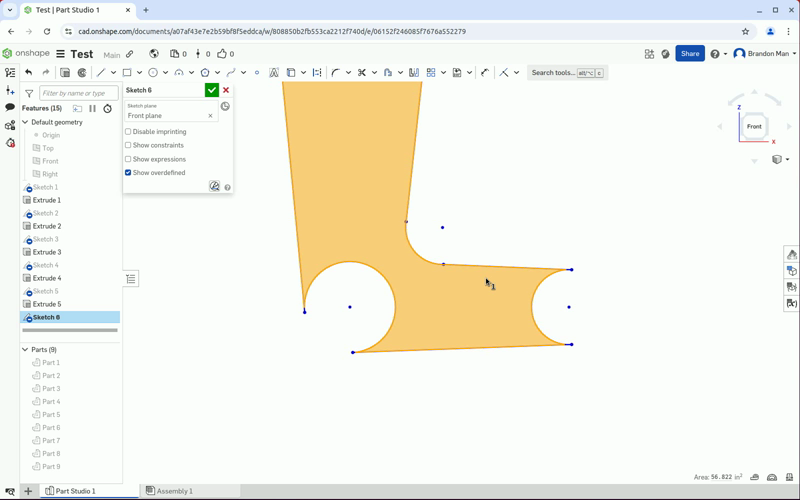
scroll(-6)
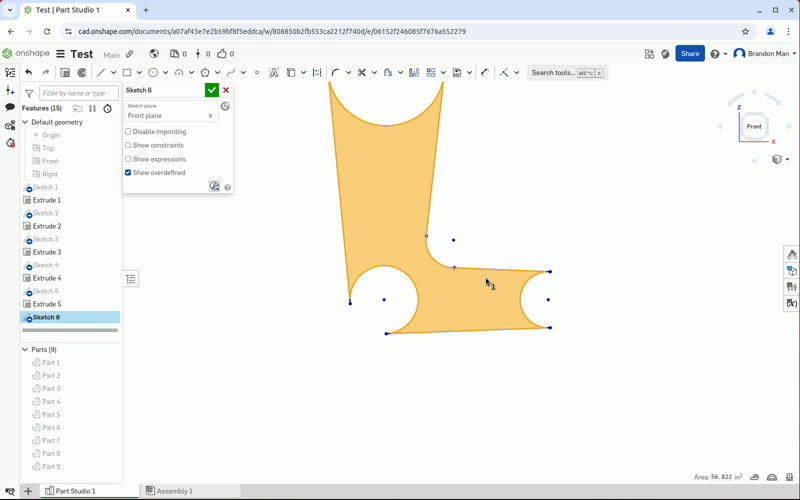
scroll(-6)
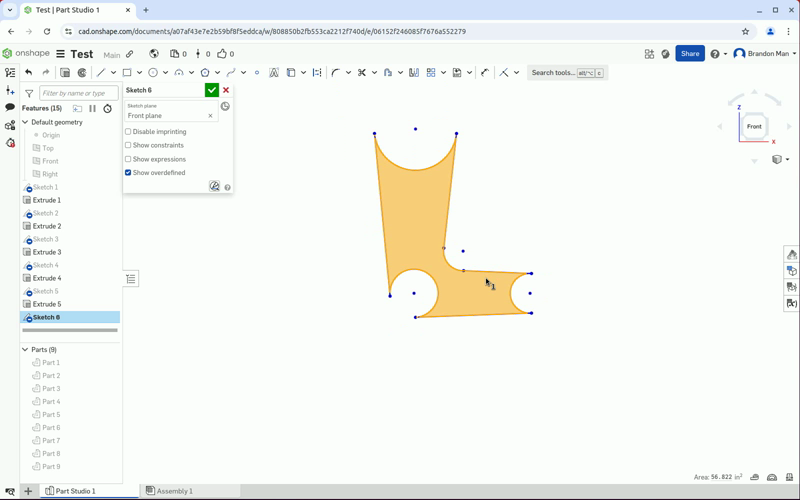
scroll(-6)
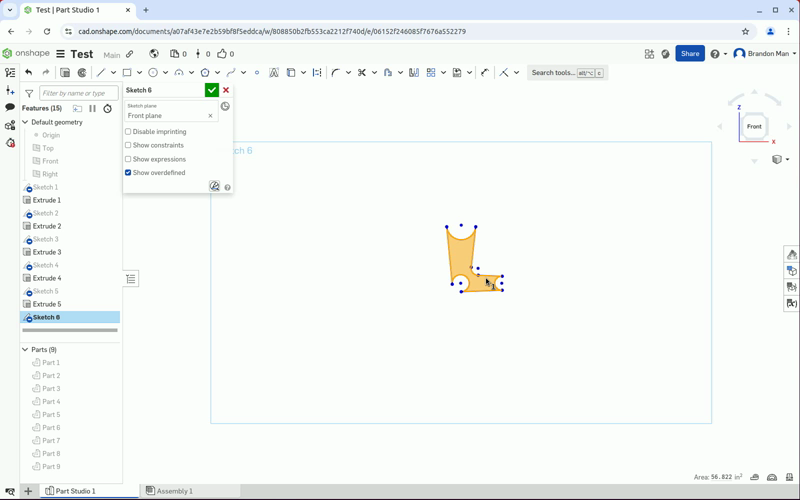
mouse_move(73, 352)
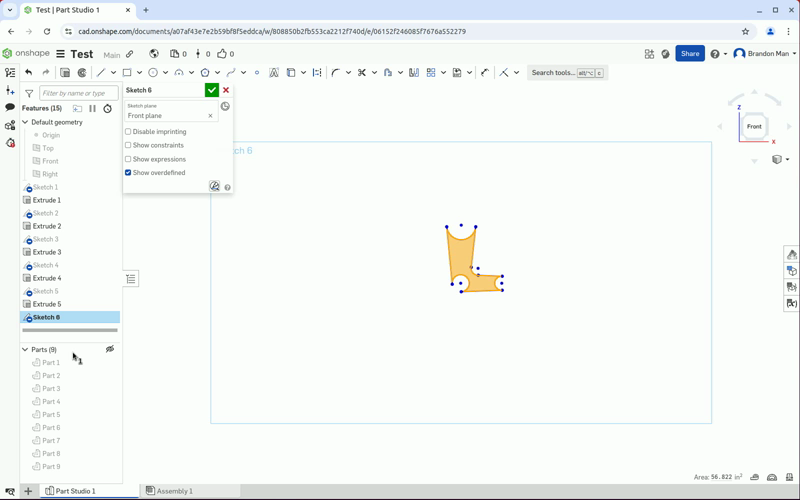
key(shift+y)
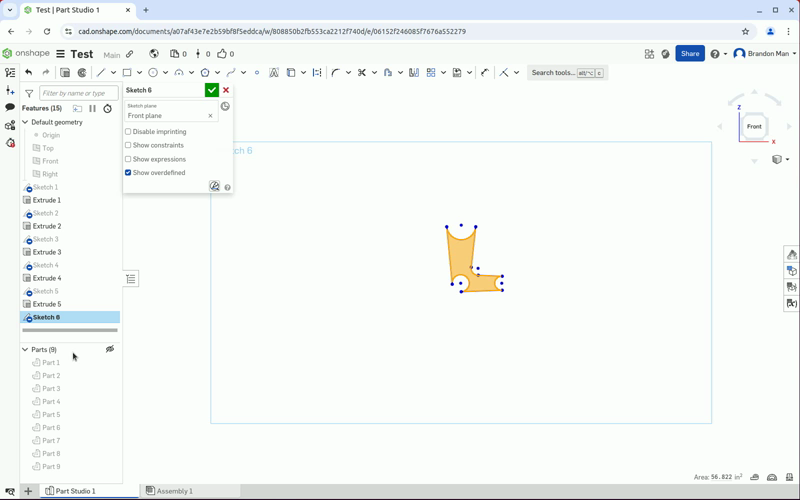
key(shift+e)
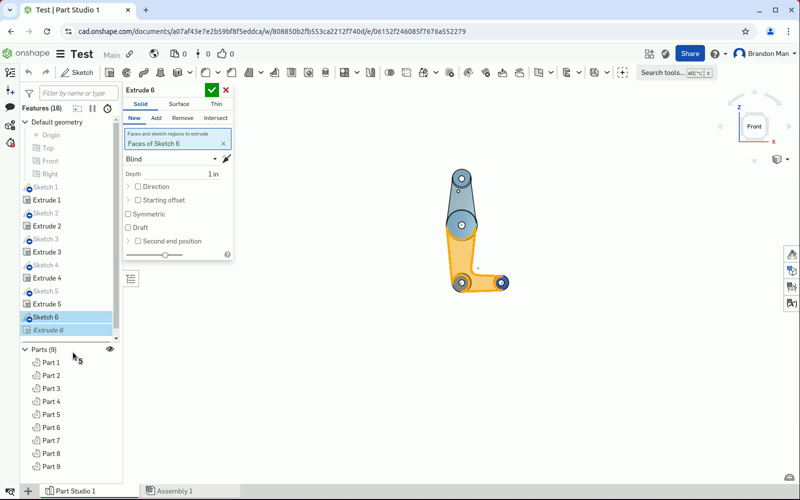
mouse_move(143, 106)
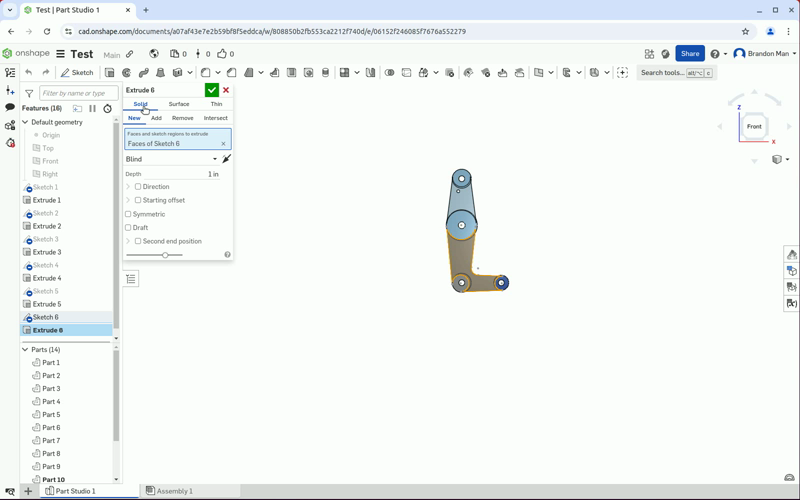
click(143, 106)
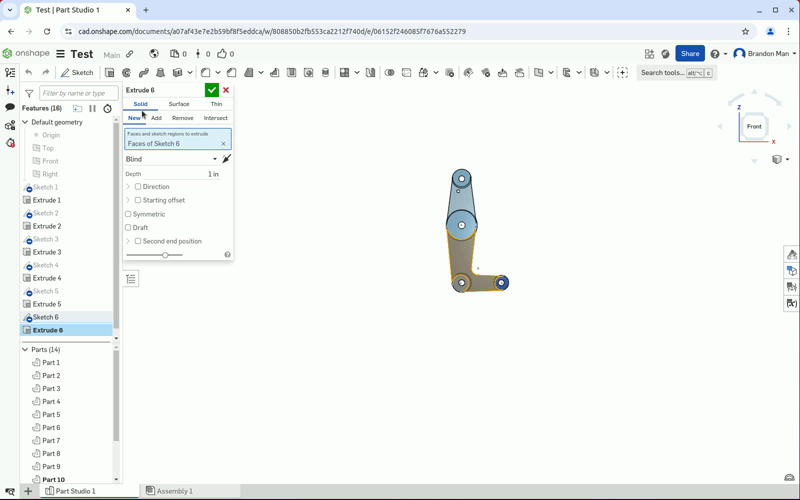
mouse_move(137, 120)
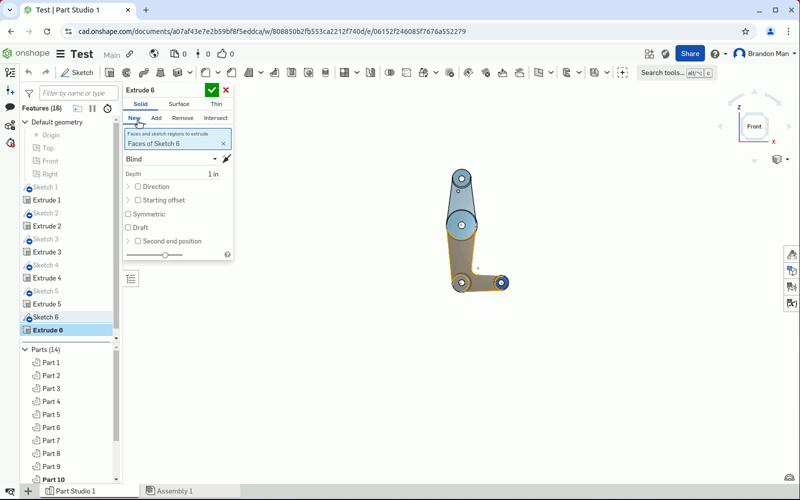
click(137, 120)
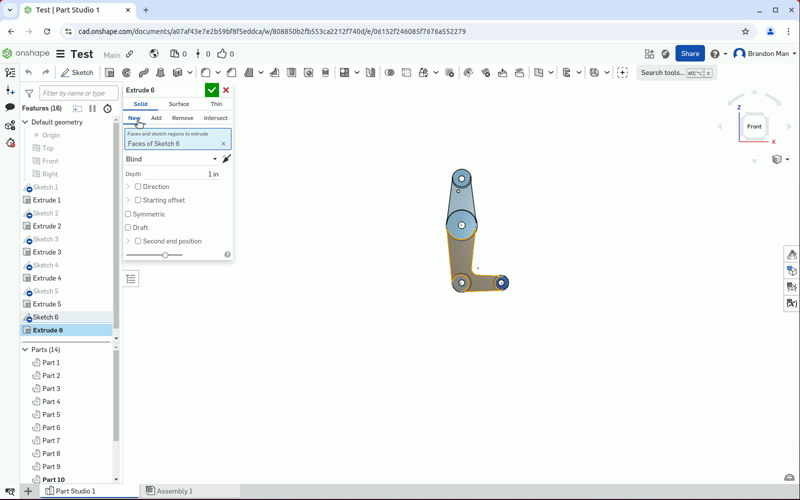
key(tab, 4)
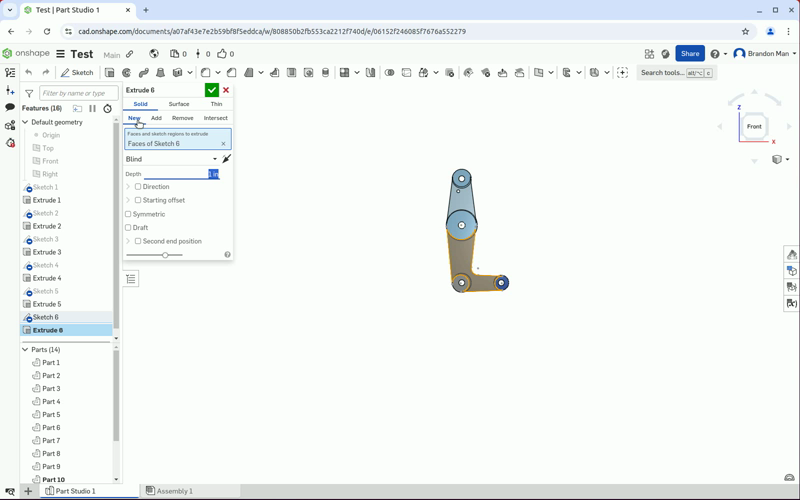
text(4.814)
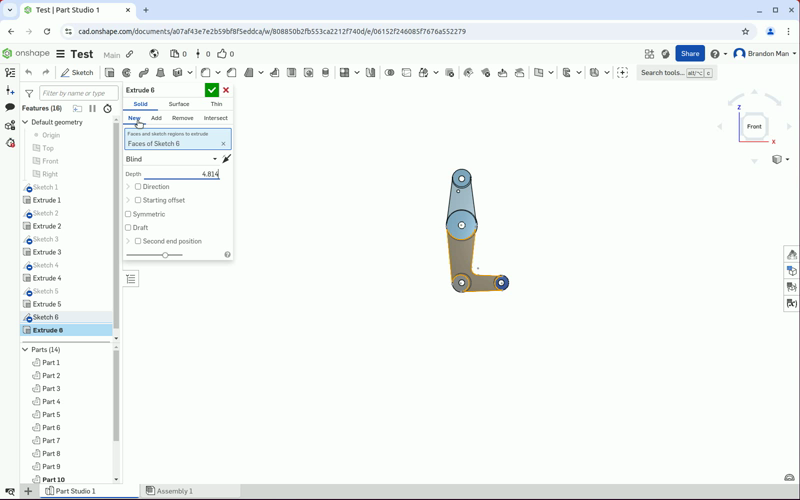
key(enter)
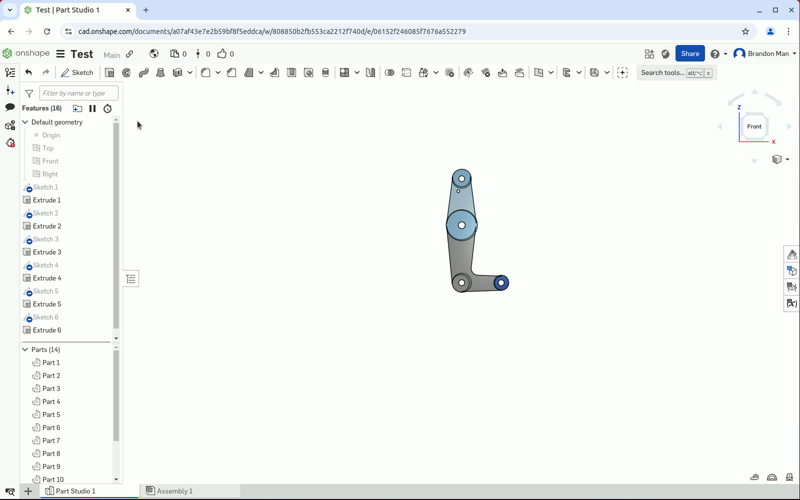
key(shift+h)
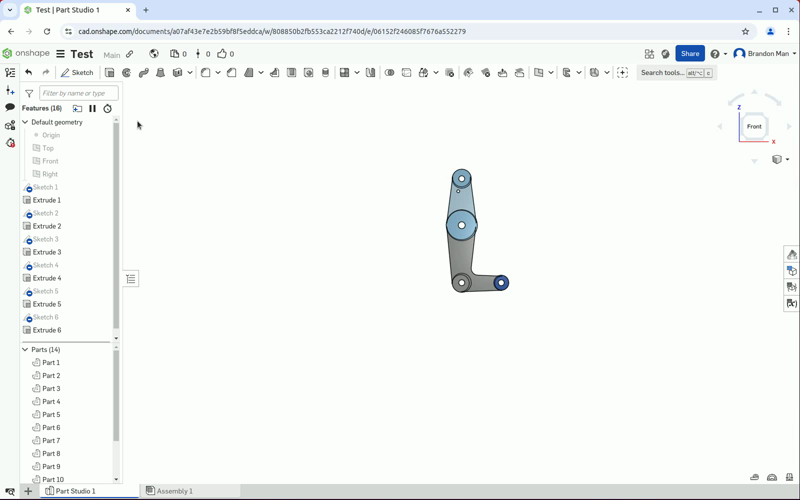
key(shift+h)
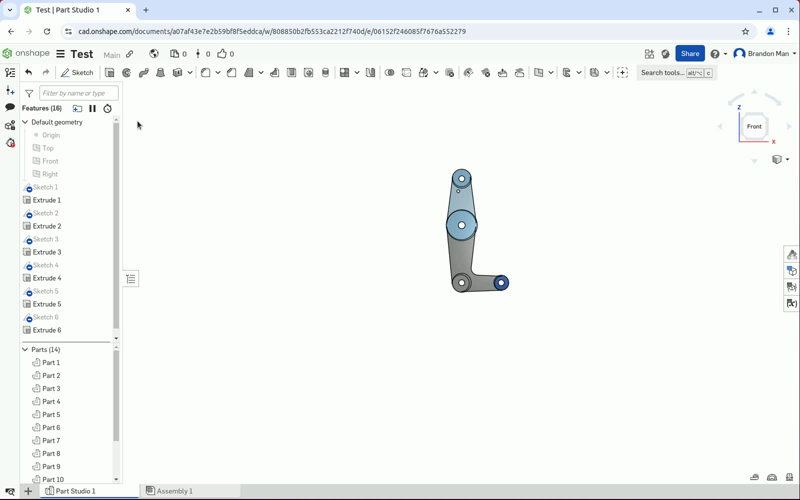
key(shift+7)
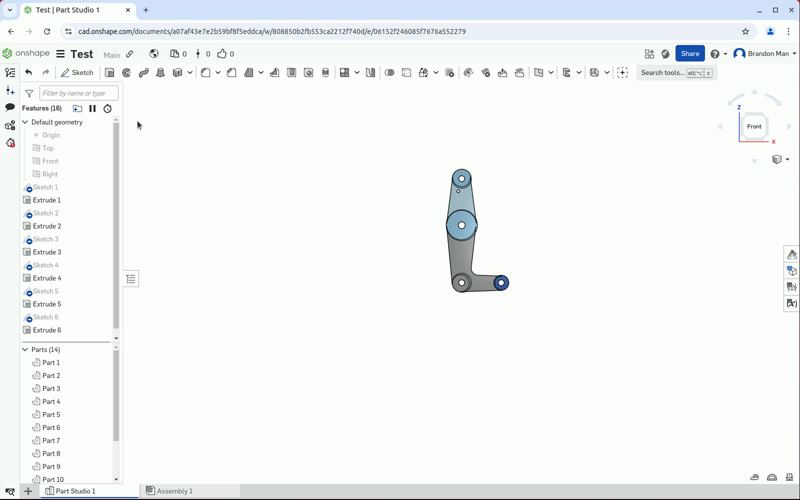
key(left, 2)
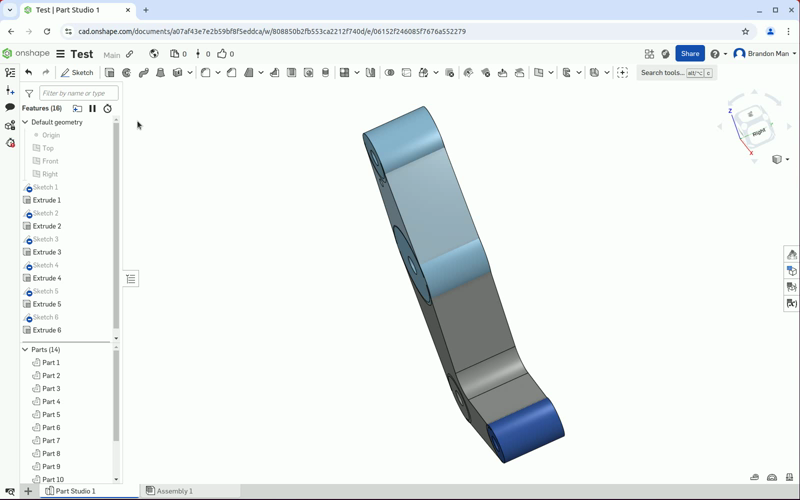
key(down, 2)
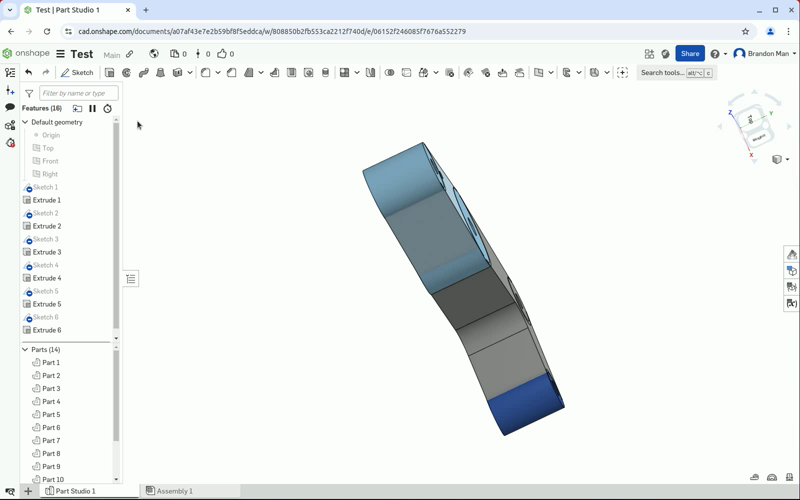
key(up, 2)
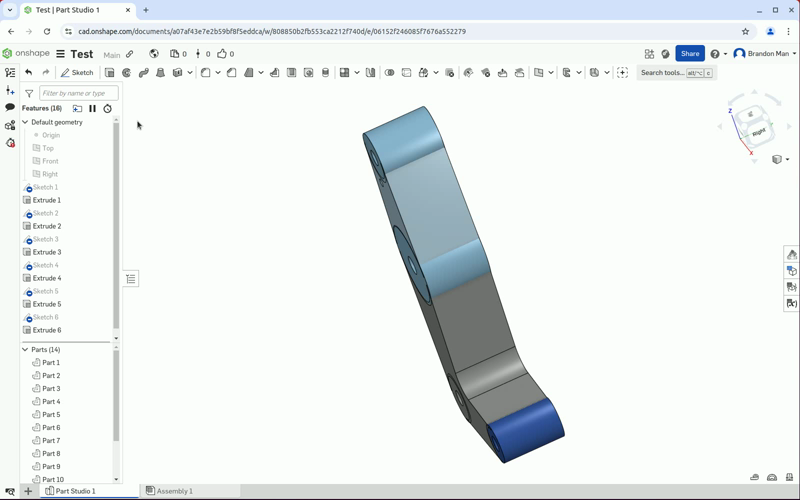
key(right, 2)
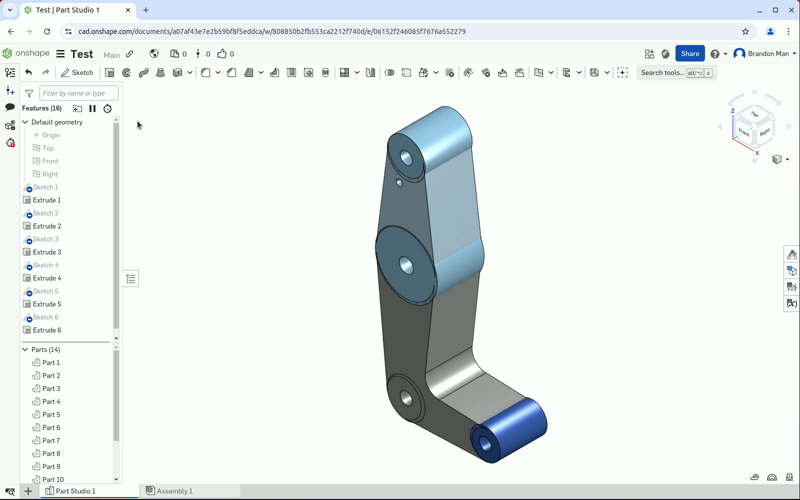
mouse_move(69, 189)
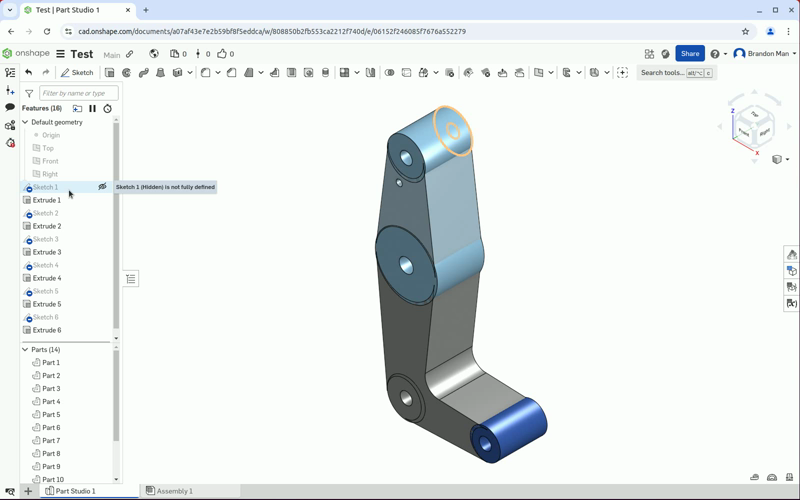
click(69, 189)